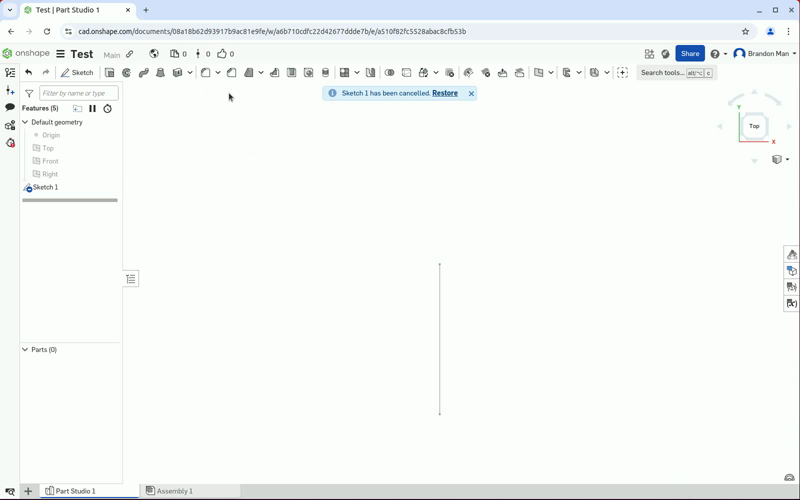
key(shift+h)
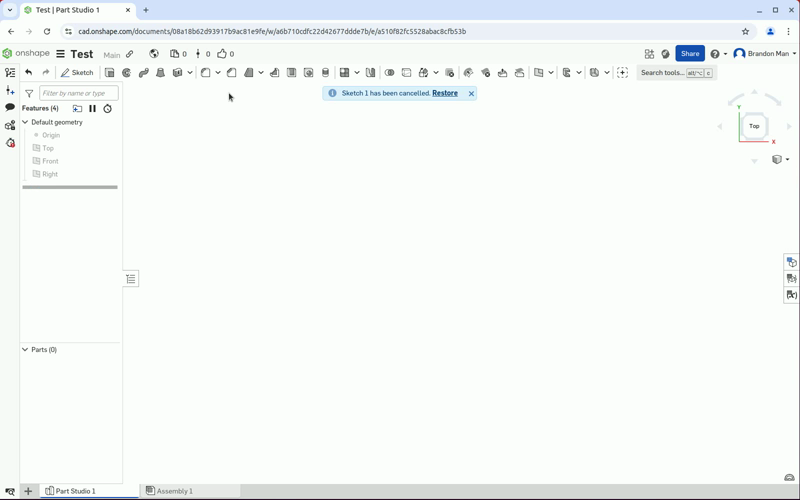
mouse_move(73, 352)
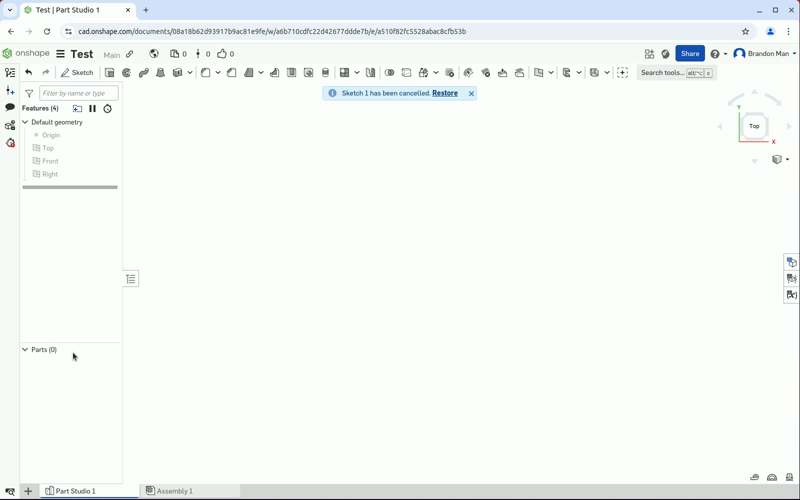
key(y)
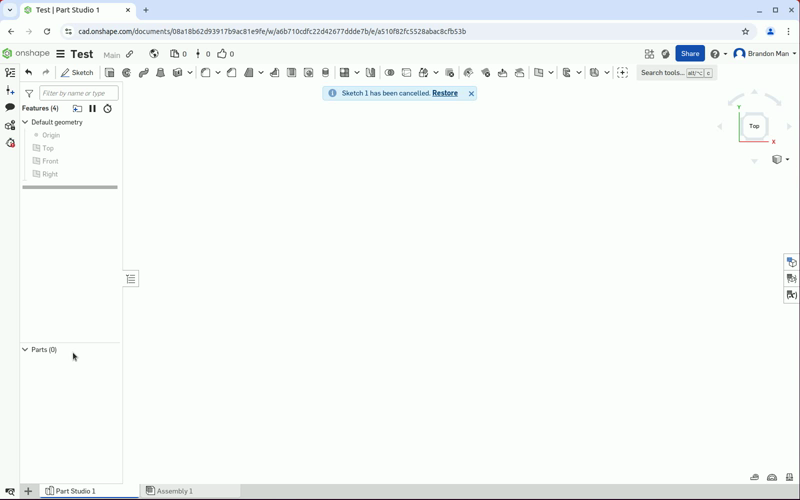
key(shift+p)
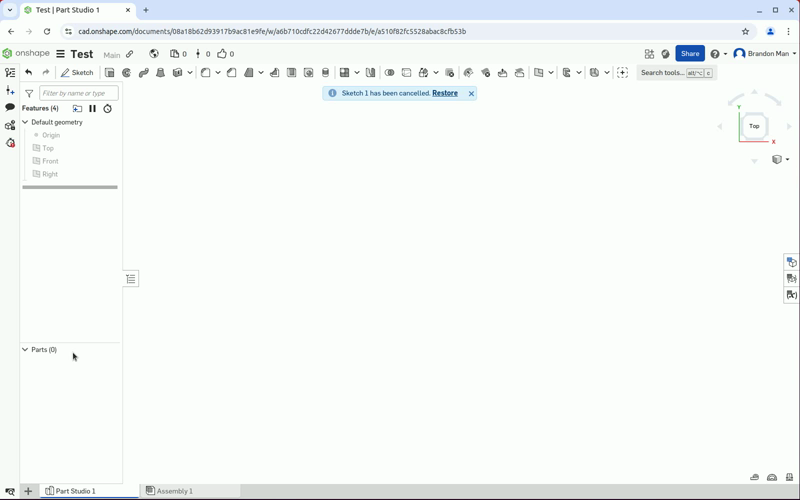
key(space)
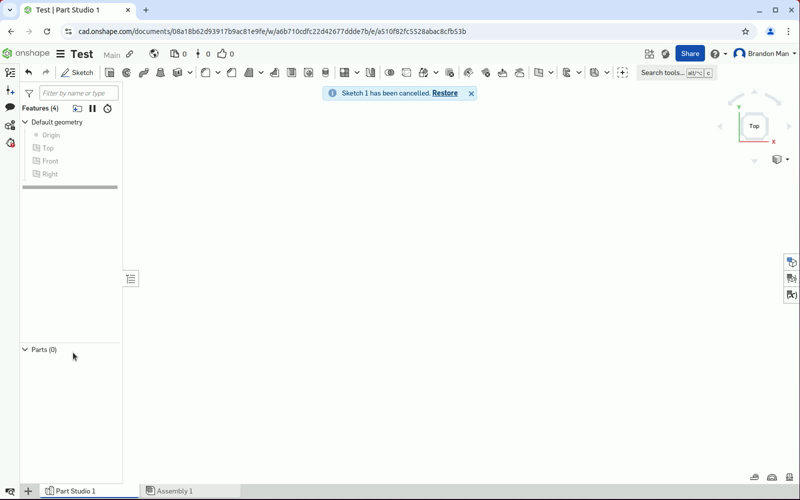
key_down(shift)
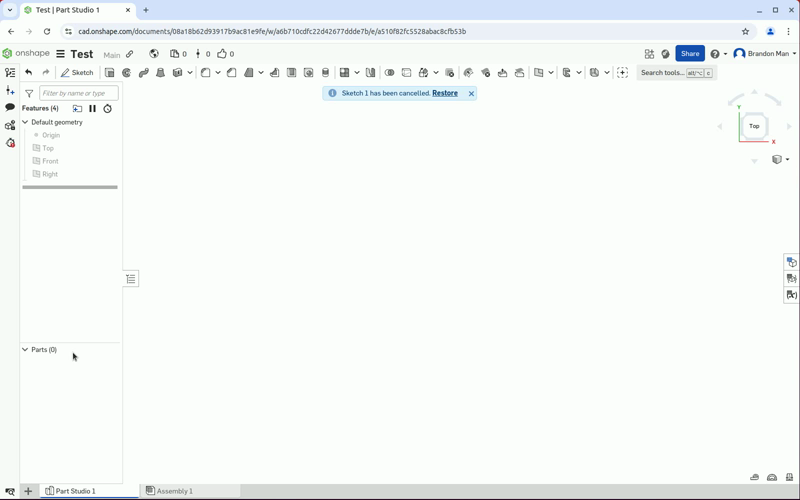
key(up)
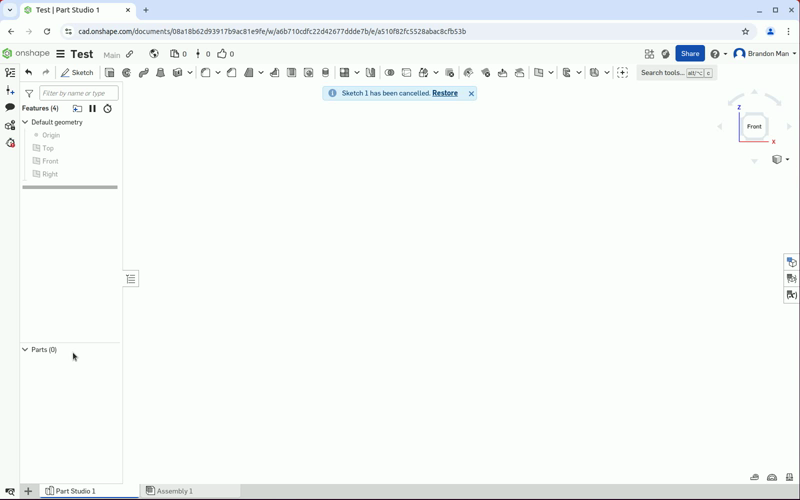
key_up(shift)
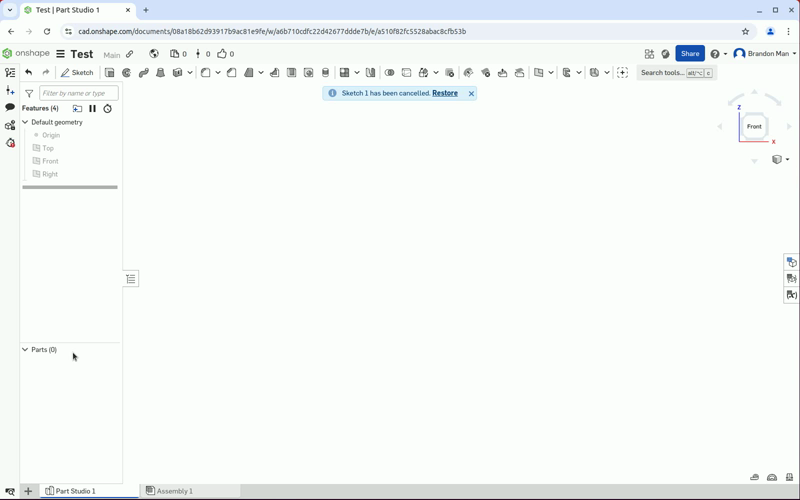
mouse_move(73, 352)
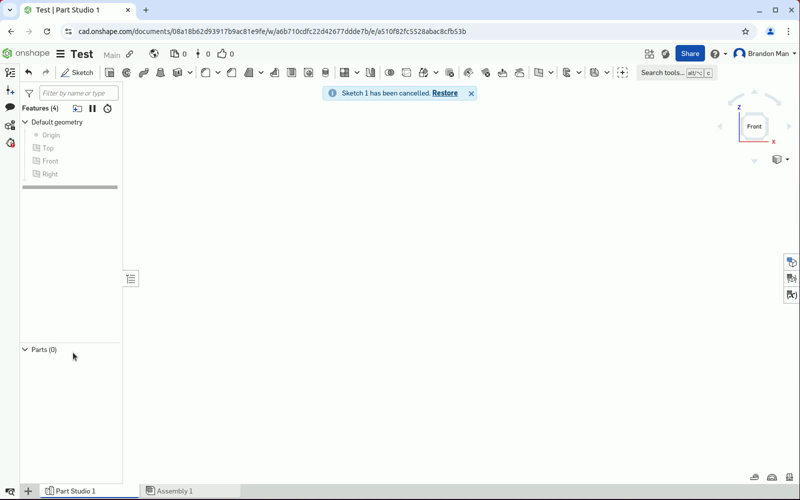
key(shift+y)
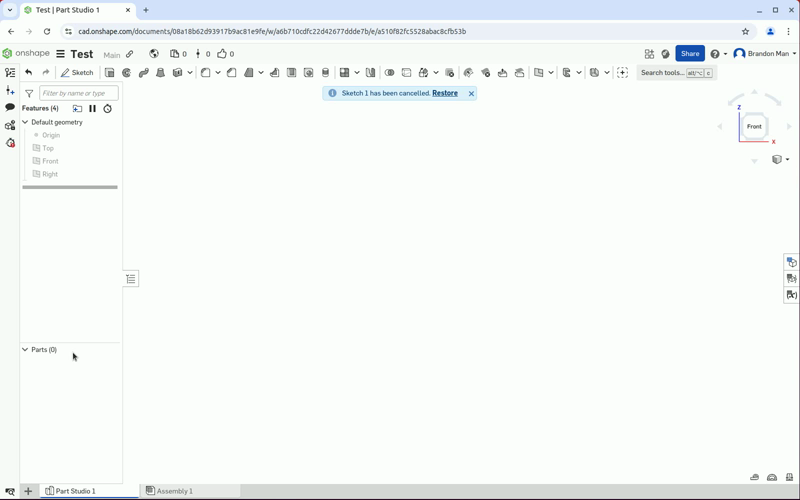
key(shift+s)
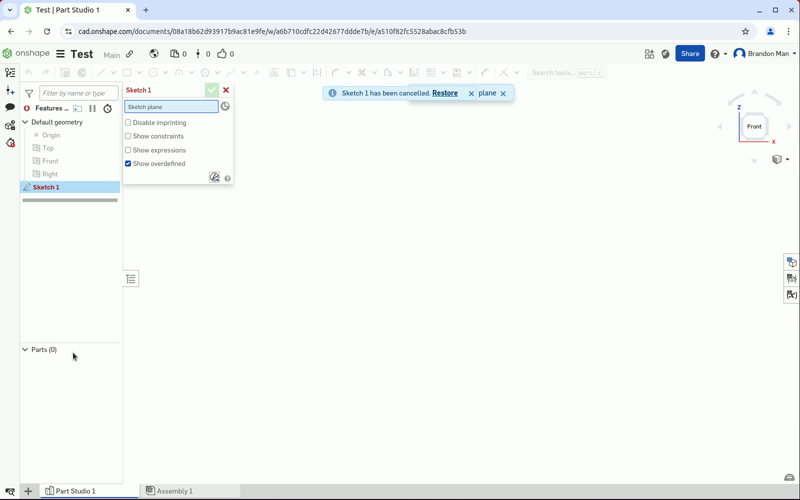
mouse_move(73, 163)
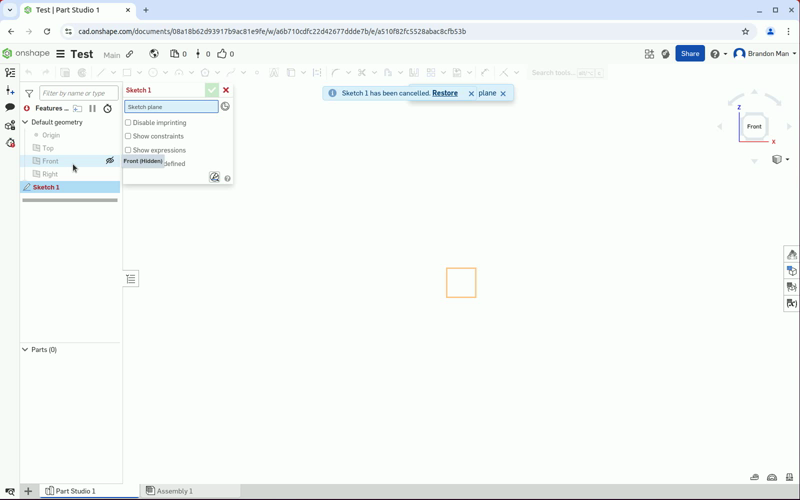
click(73, 163)
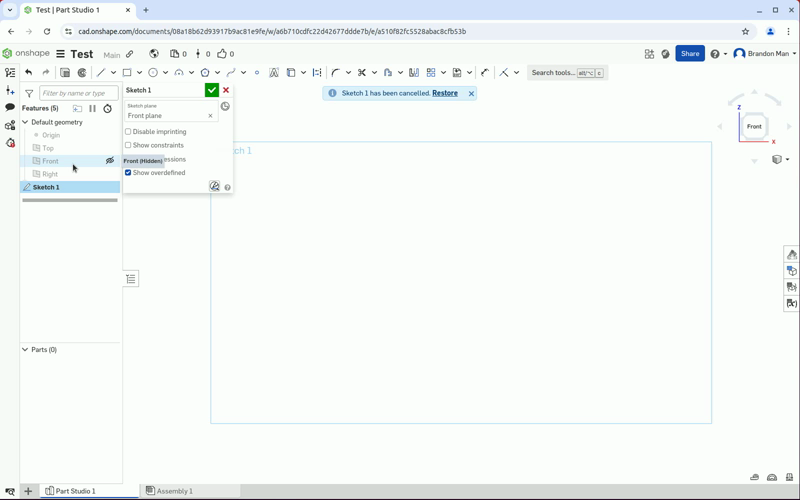
mouse_move(73, 352)
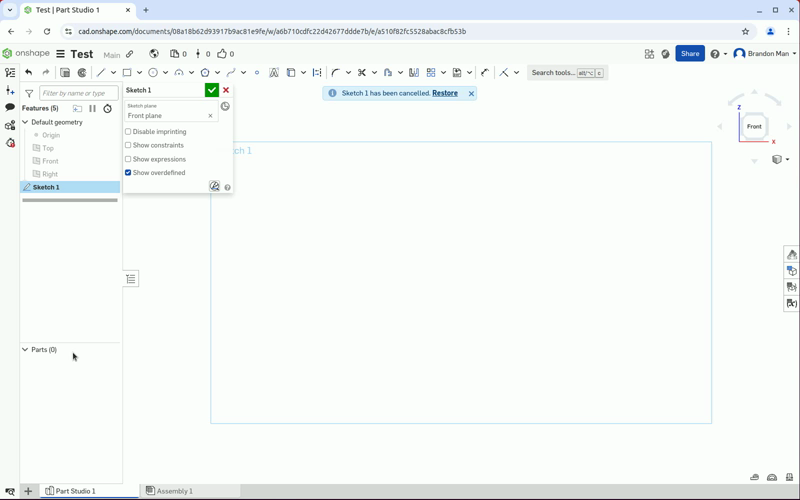
key(y)
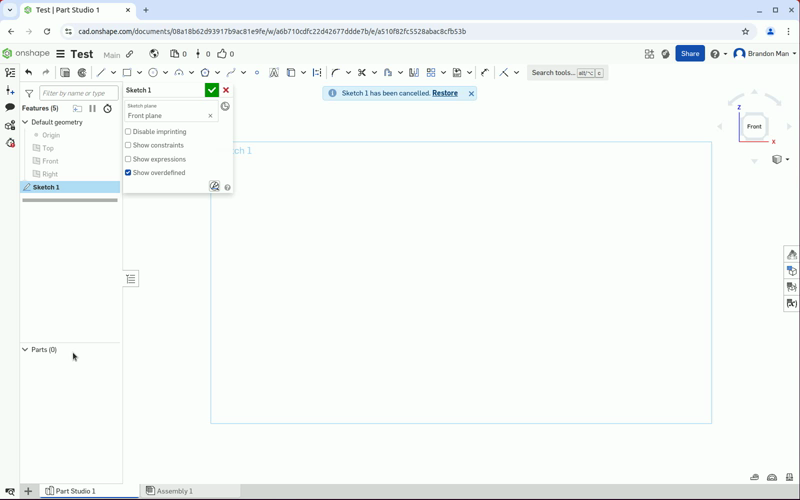
key(l)
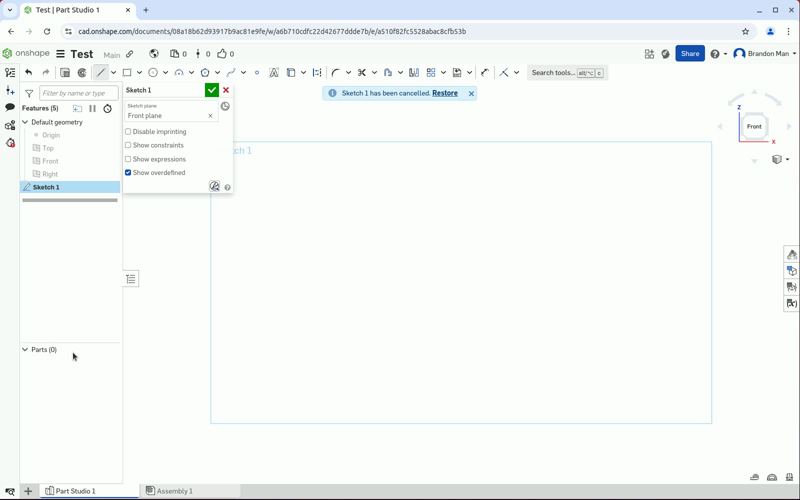
key_down(shift)
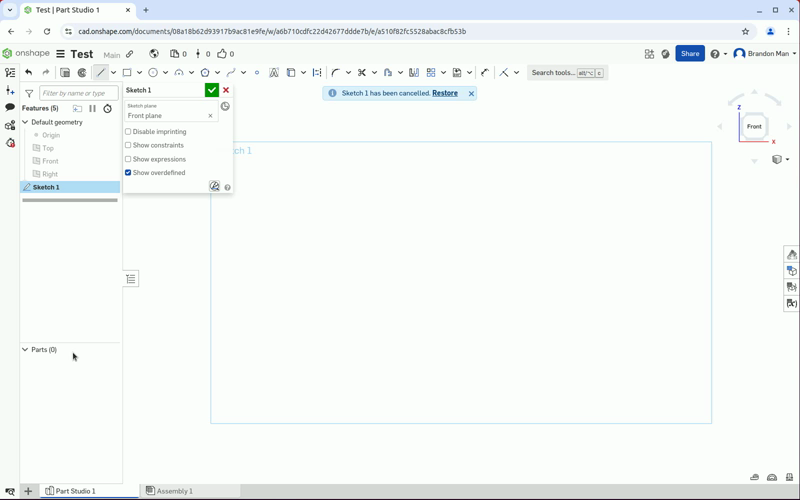
mouse_move(452, 284)
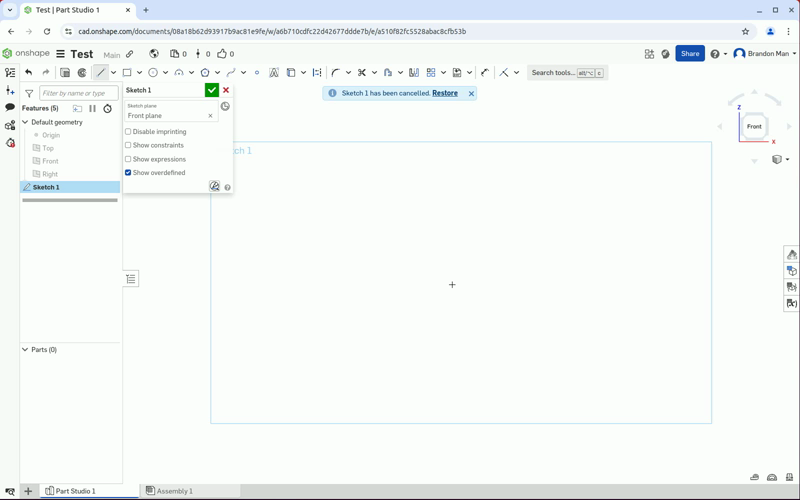
click(452, 284)
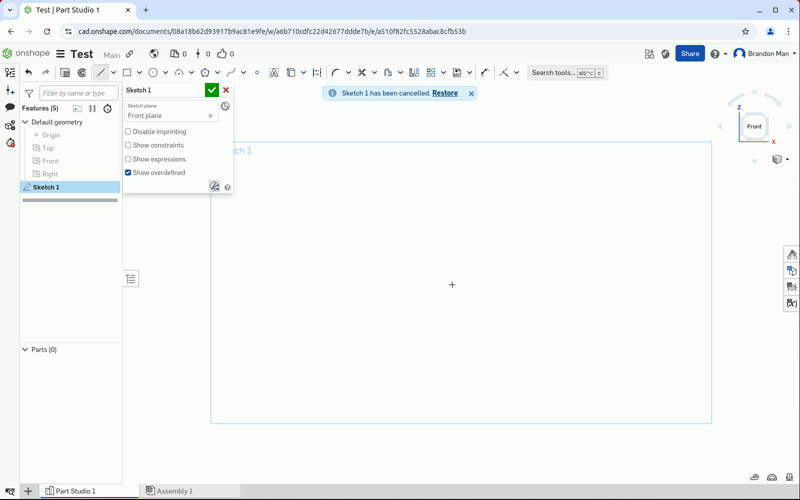
key_up(shift)
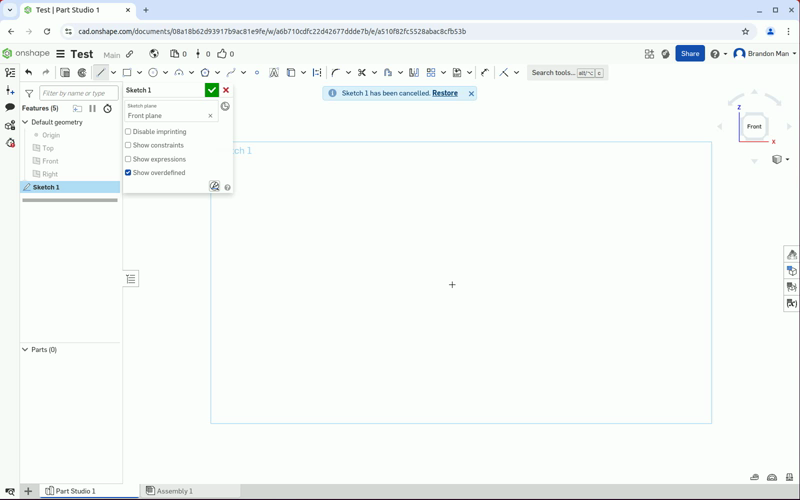
key_down(shift)
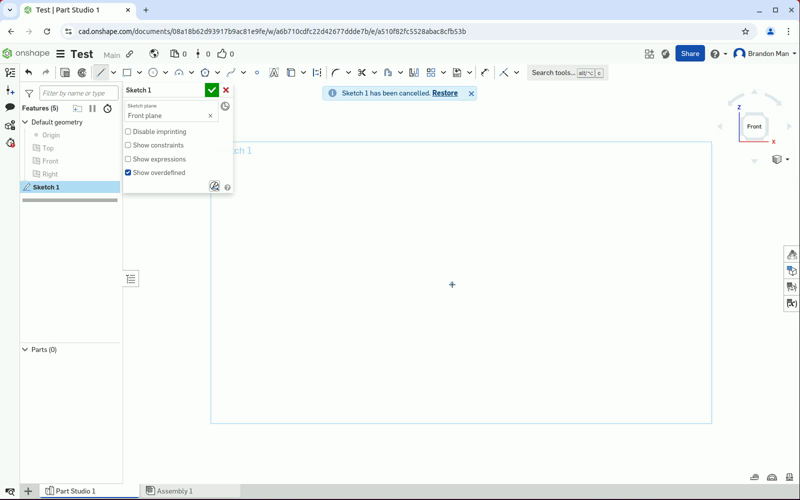
mouse_move(482, 284)
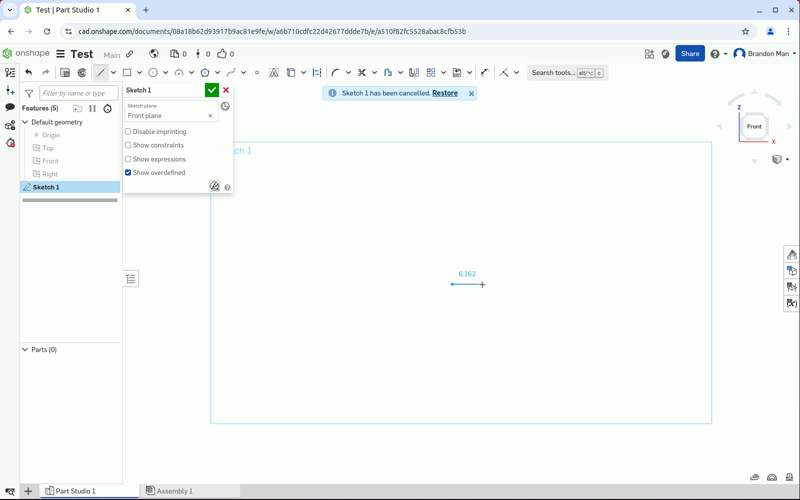
mouse_move(469, 284)
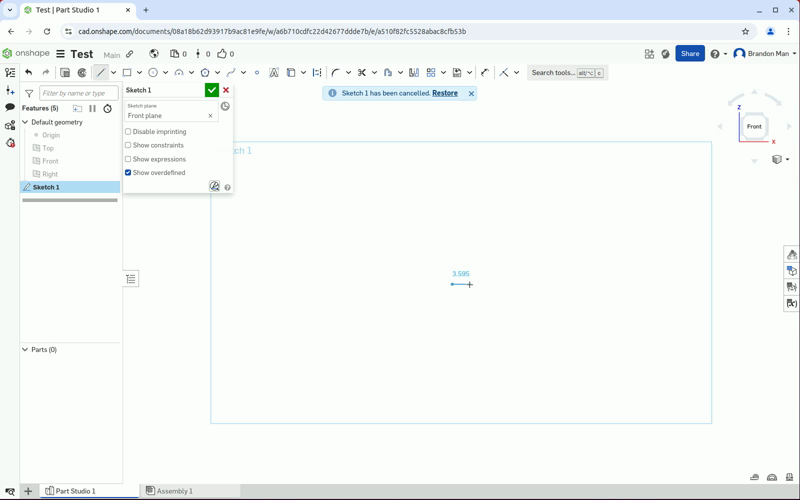
click(469, 284)
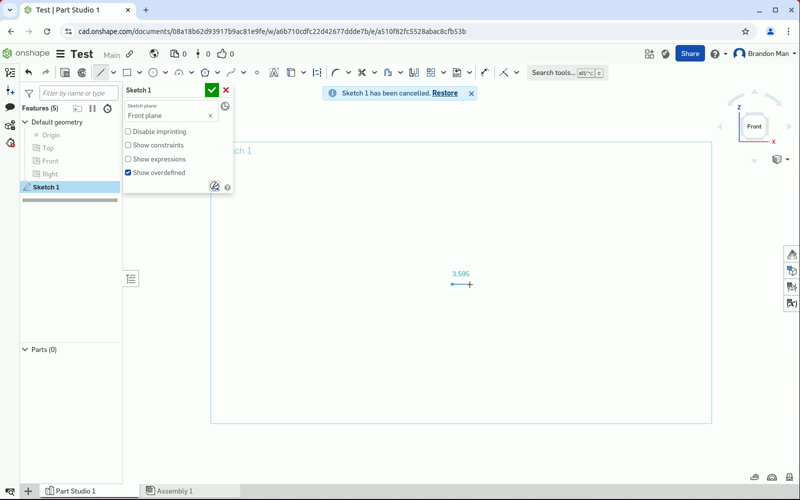
key_up(shift)
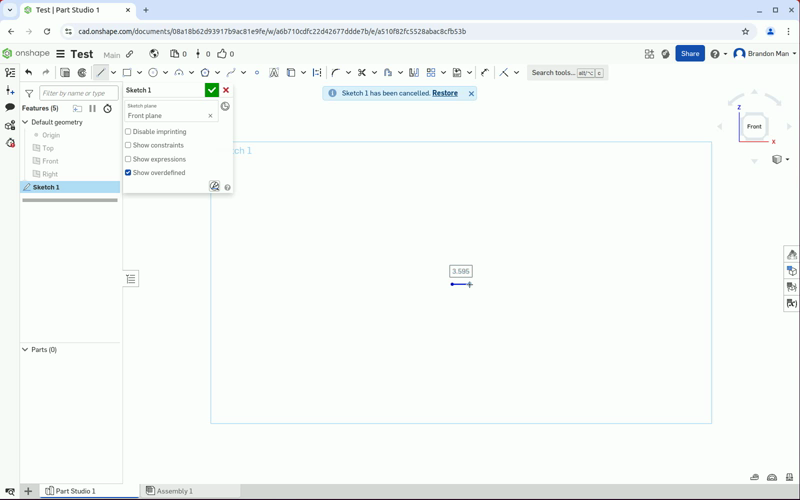
key_down(shift)
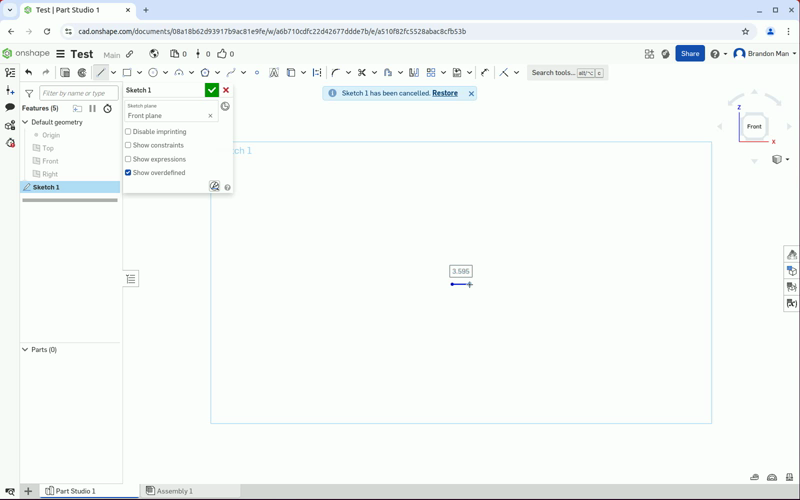
mouse_move(499, 284)
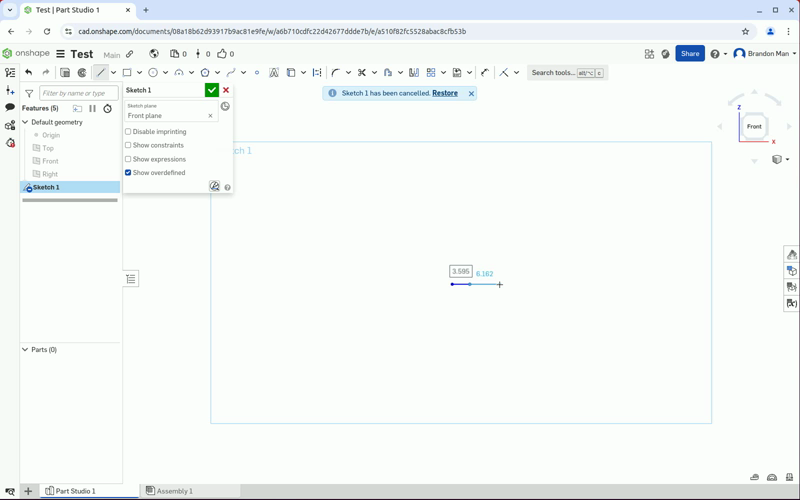
mouse_move(469, 281)
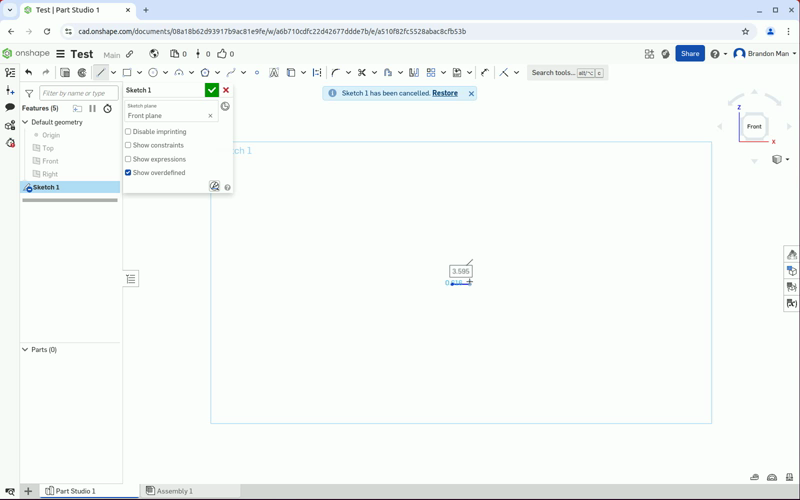
scroll(6)
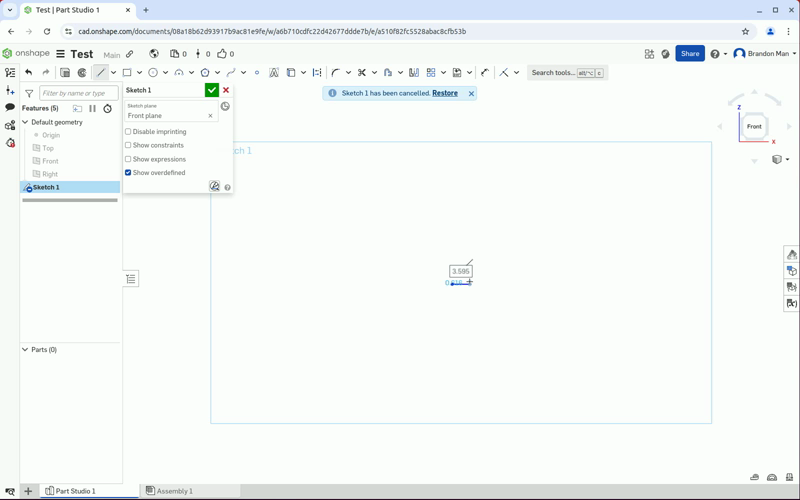
scroll(6)
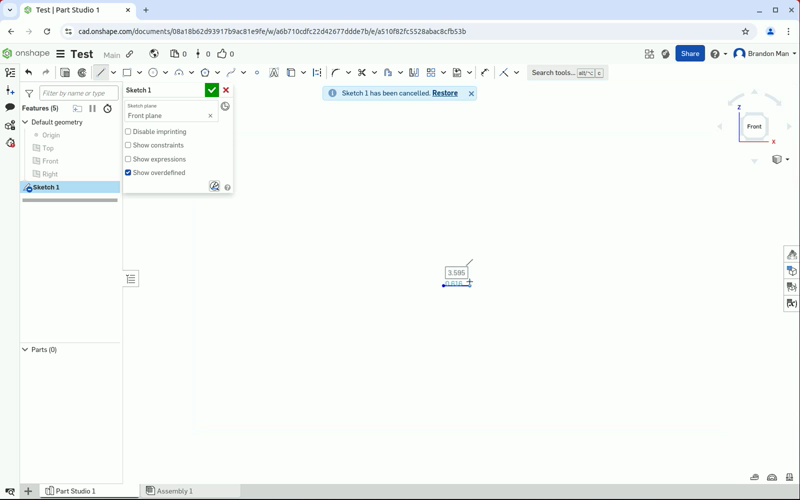
scroll(6)
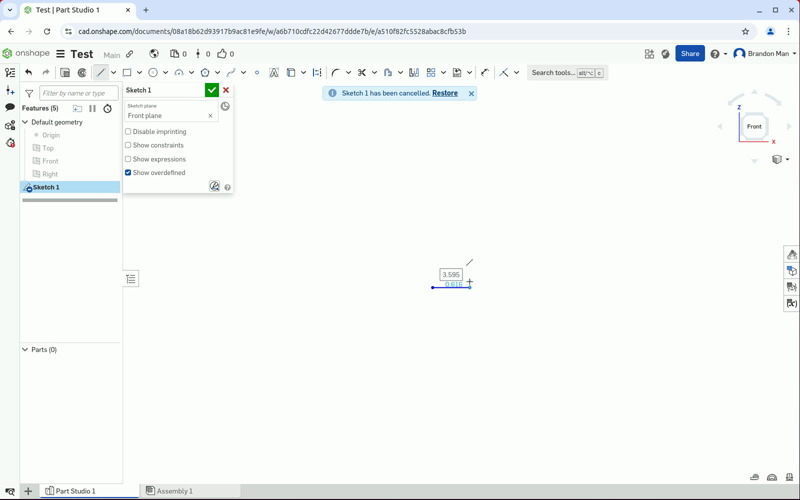
scroll(6)
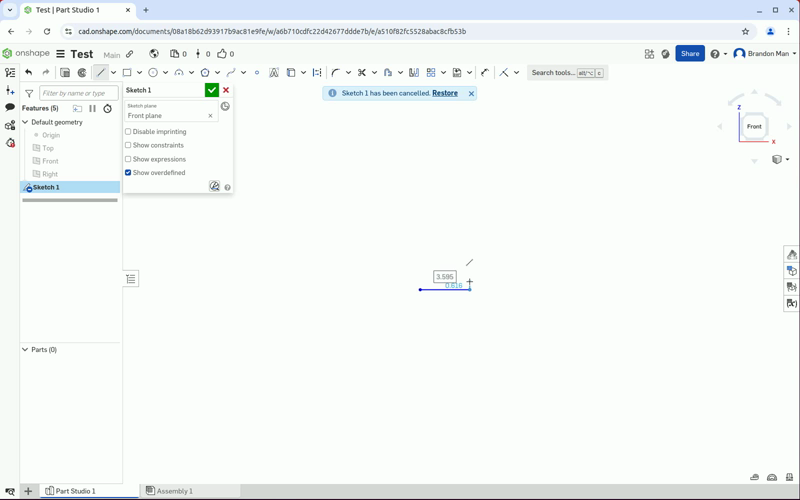
scroll(6)
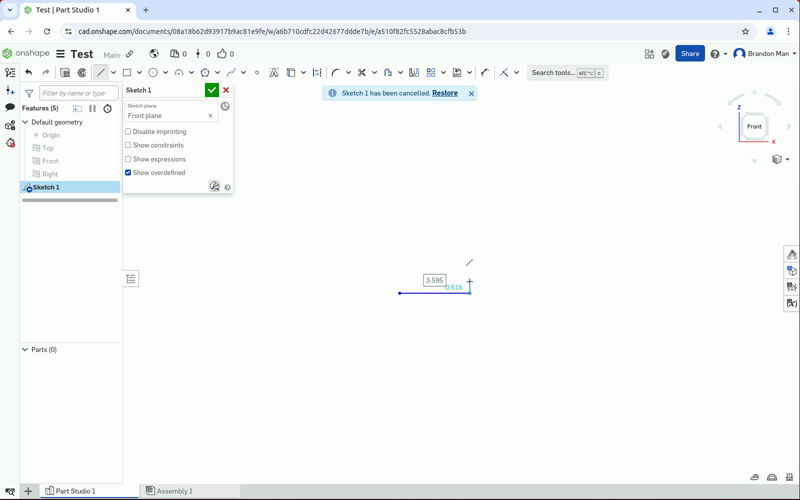
scroll(6)
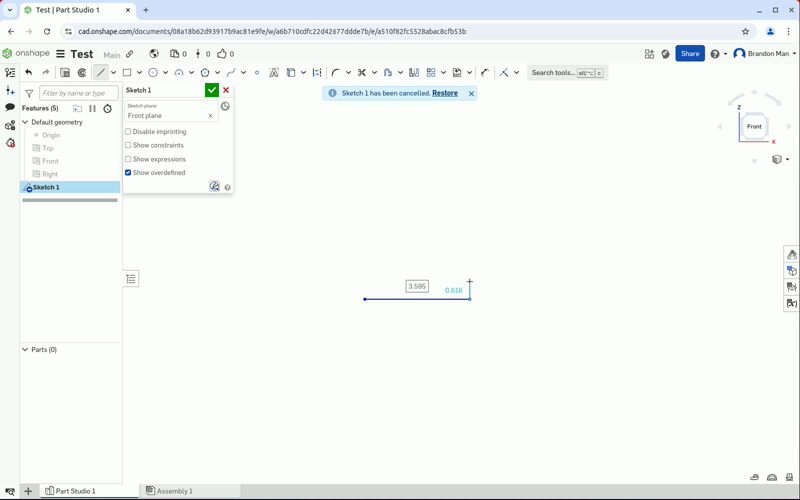
scroll(6)
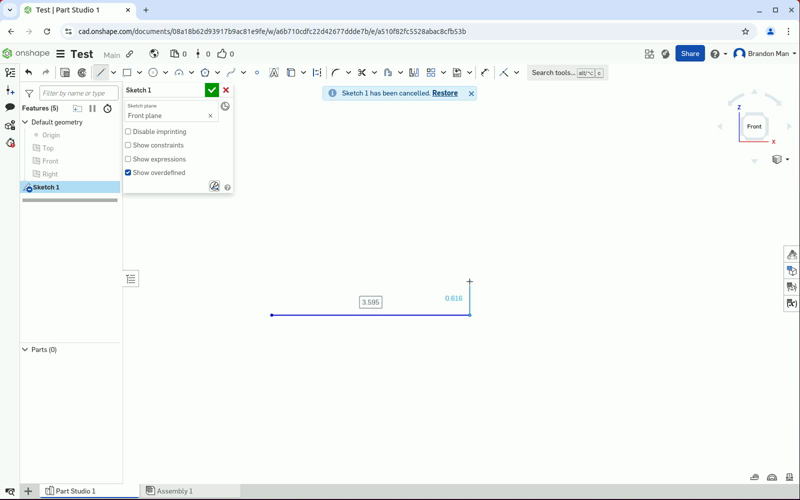
click(469, 281)
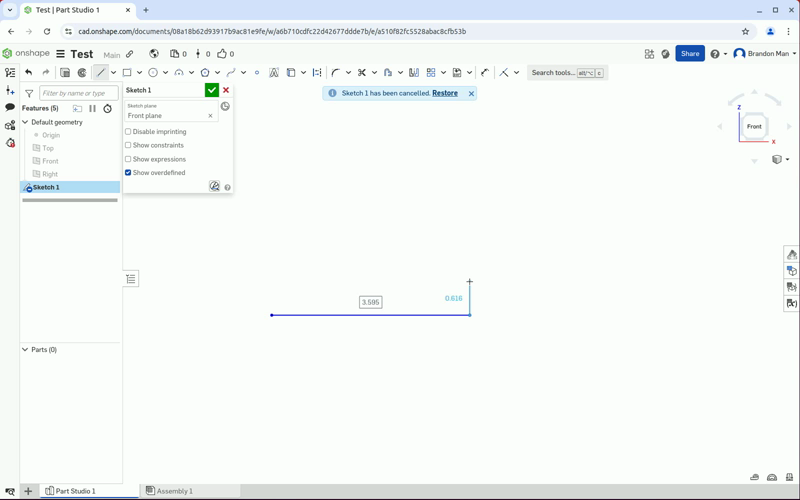
scroll(-6)
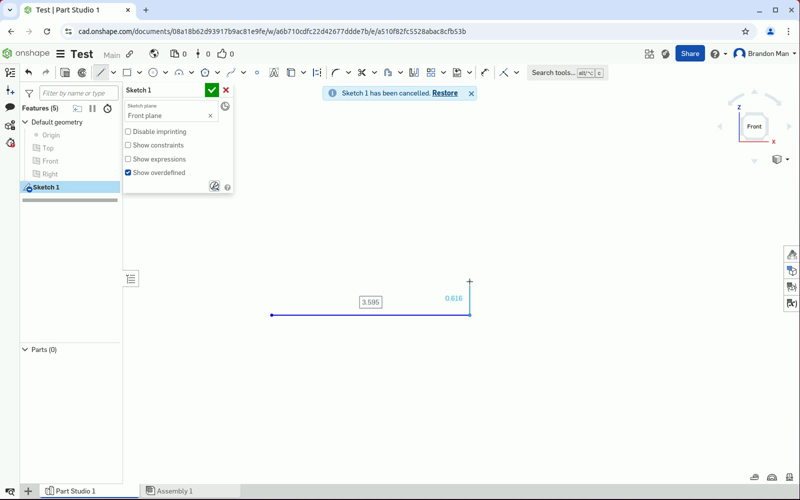
scroll(-6)
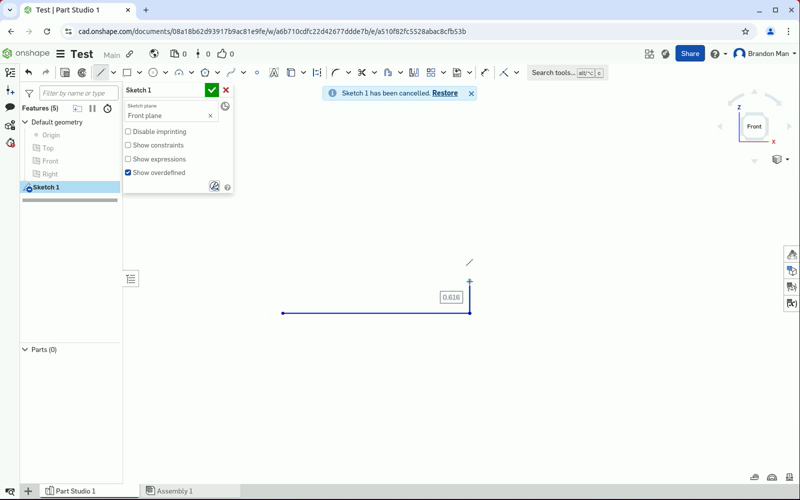
scroll(-6)
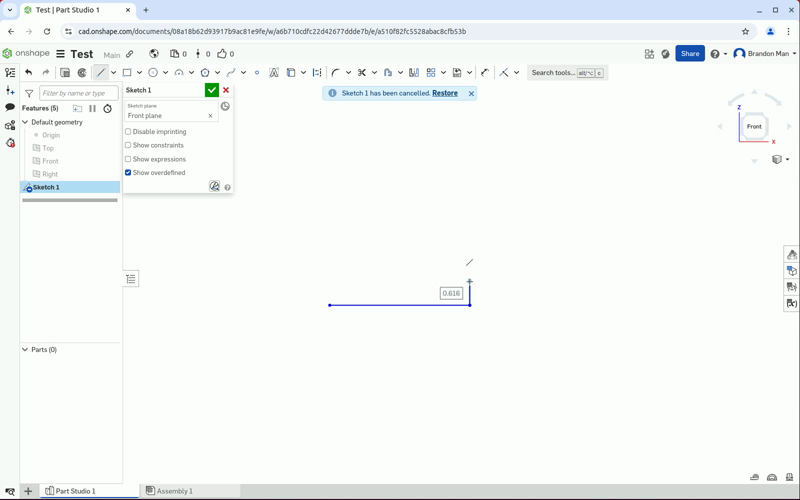
scroll(-6)
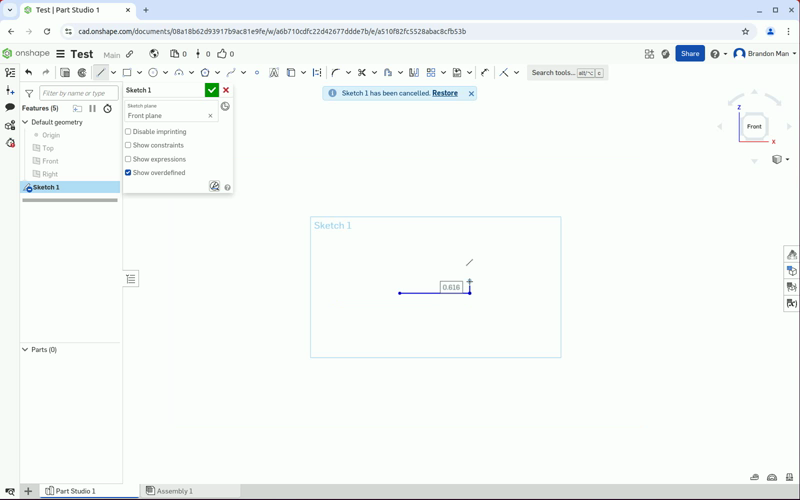
scroll(-6)
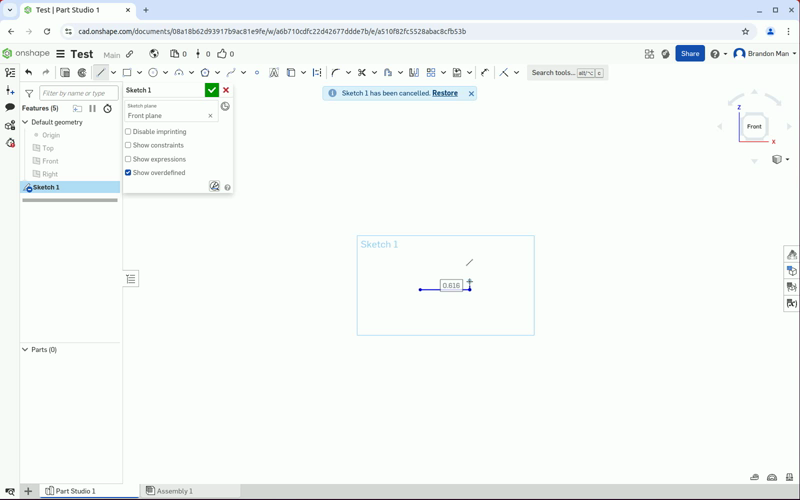
scroll(-6)
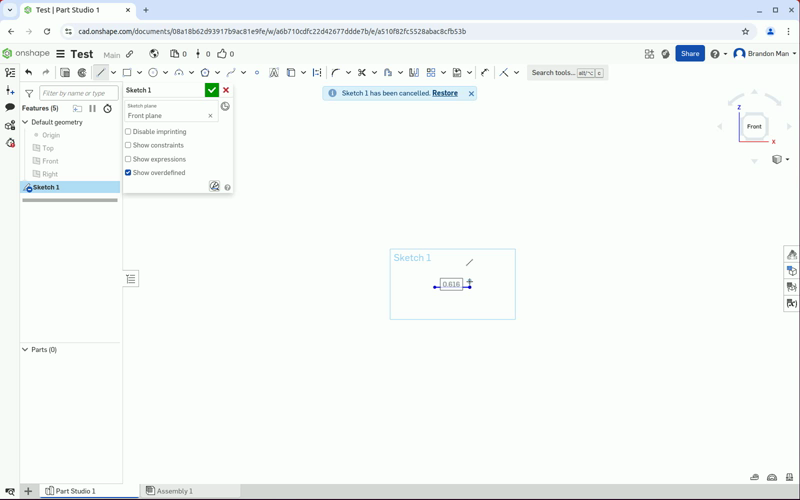
scroll(-6)
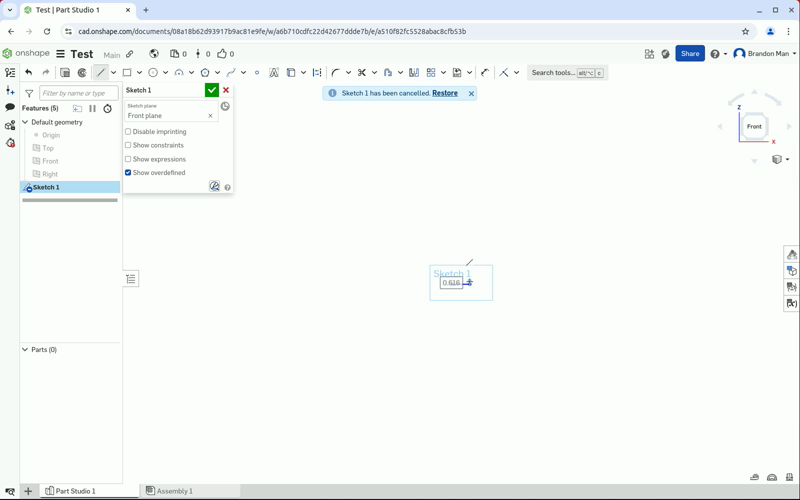
key_up(shift)
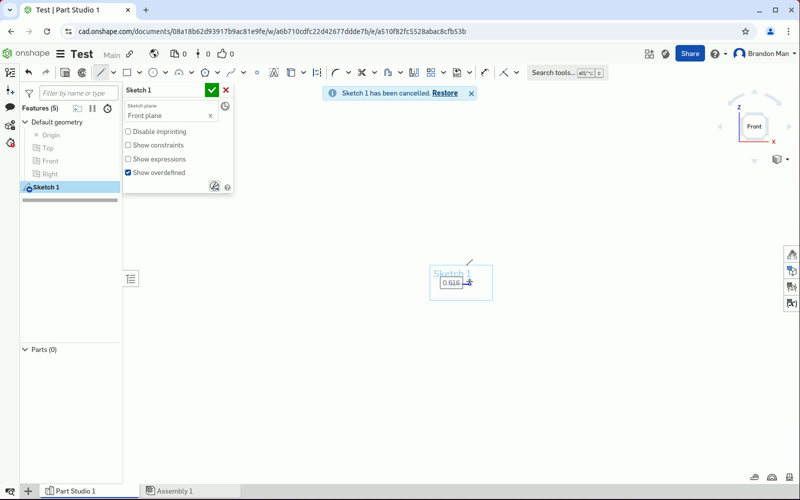
key_down(shift)
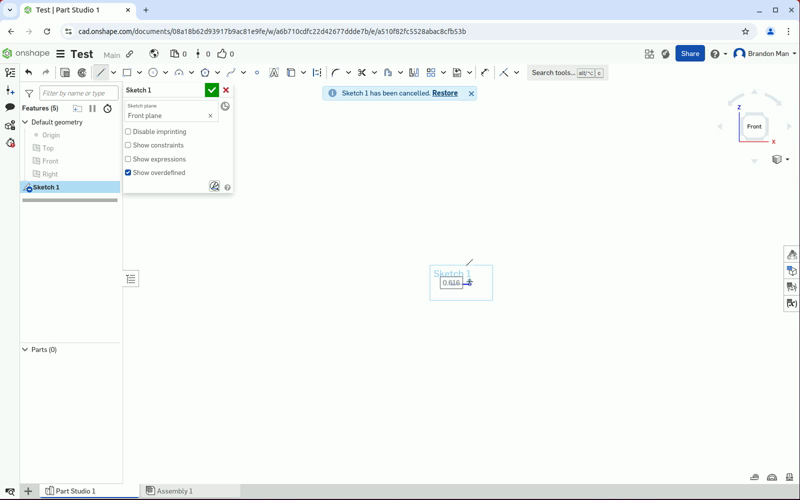
mouse_move(499, 281)
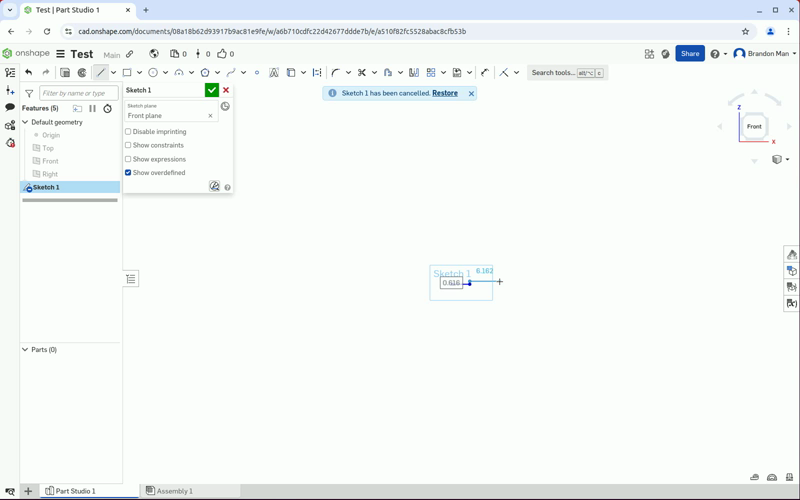
mouse_move(452, 281)
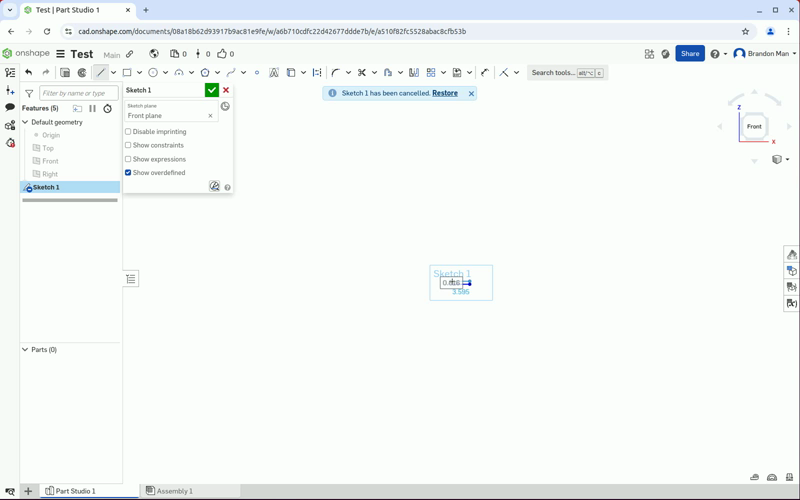
scroll(6)
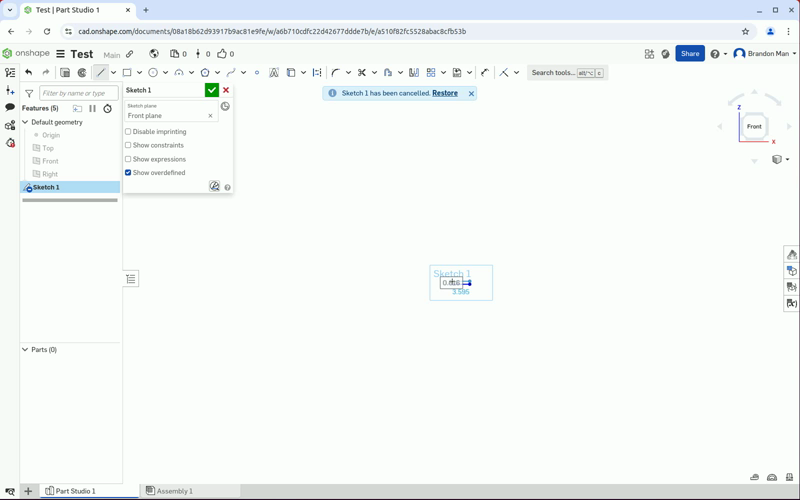
scroll(6)
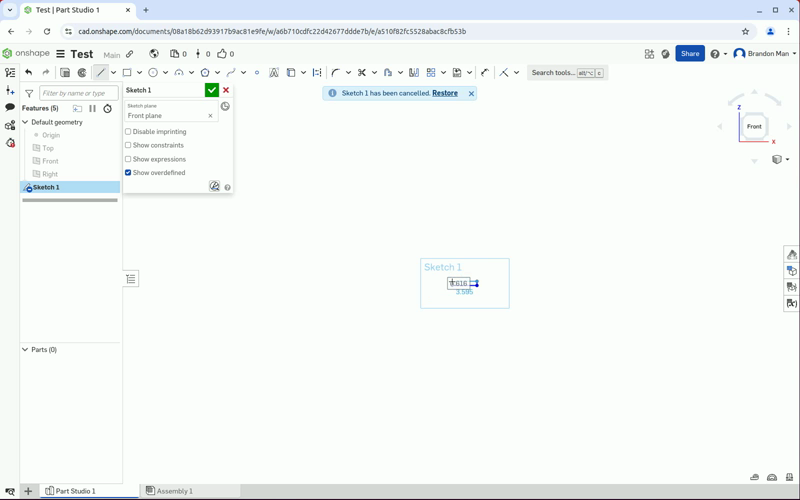
scroll(6)
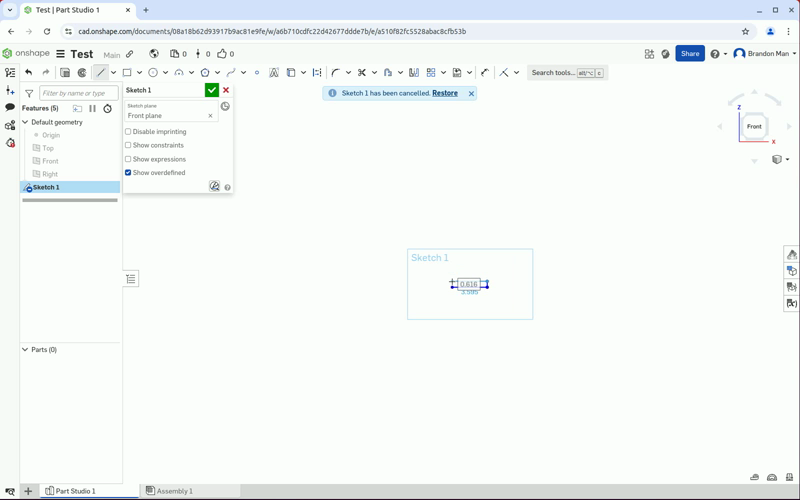
scroll(6)
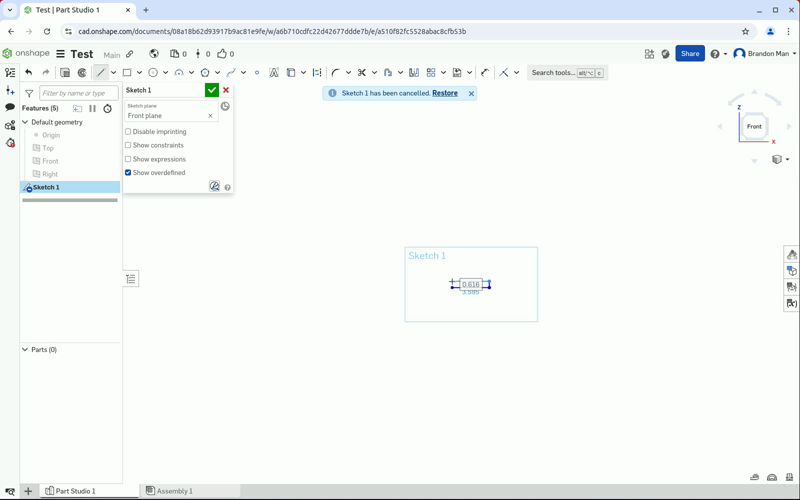
scroll(6)
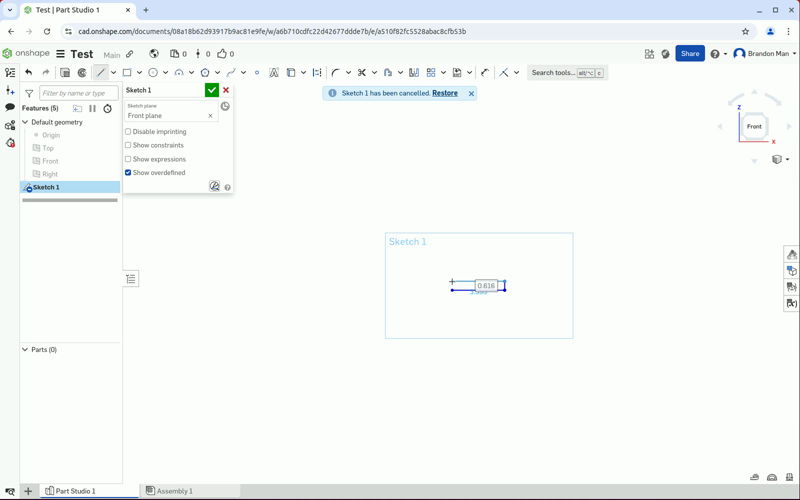
scroll(6)
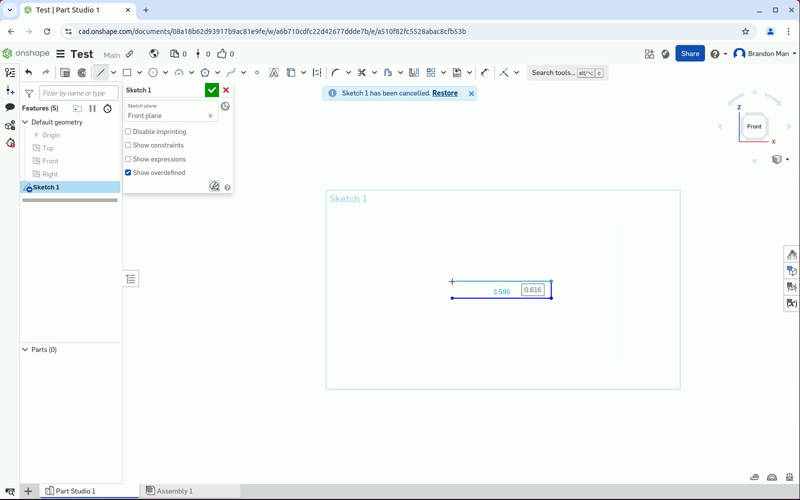
scroll(6)
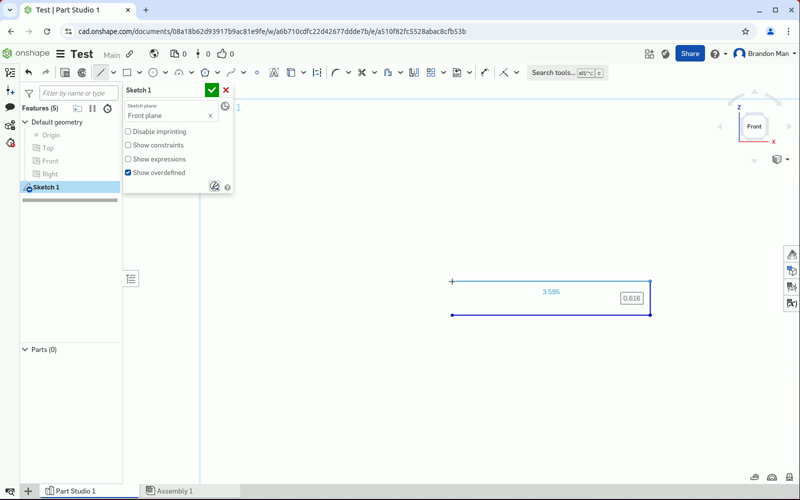
click(452, 281)
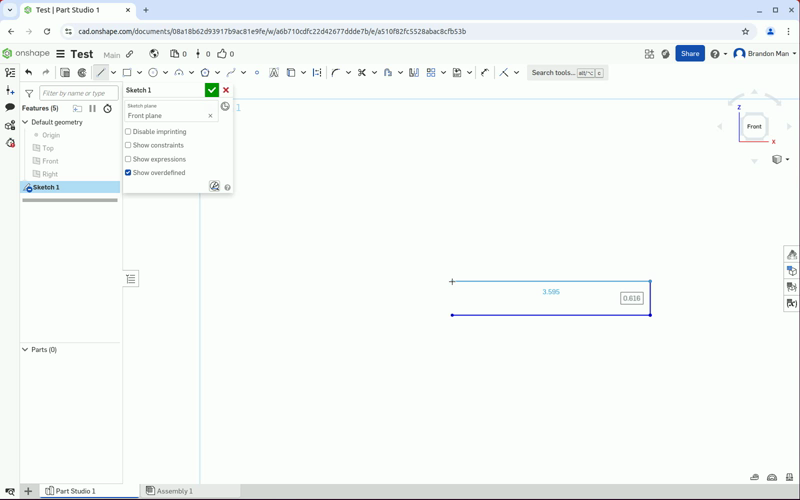
scroll(-6)
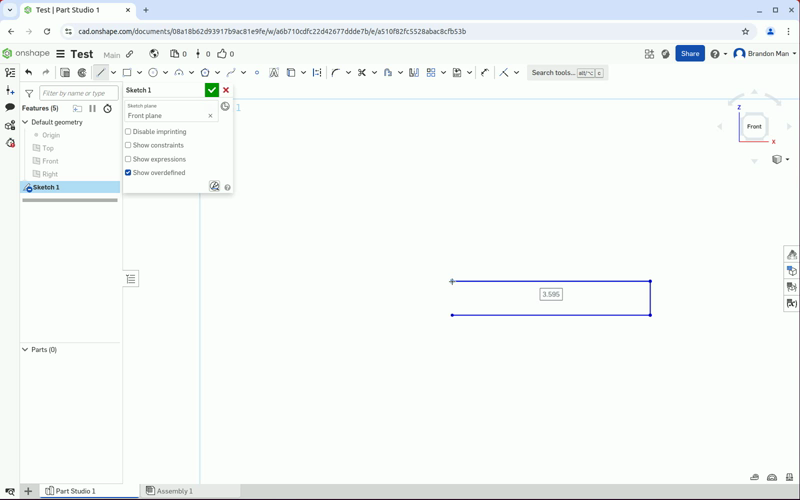
scroll(-6)
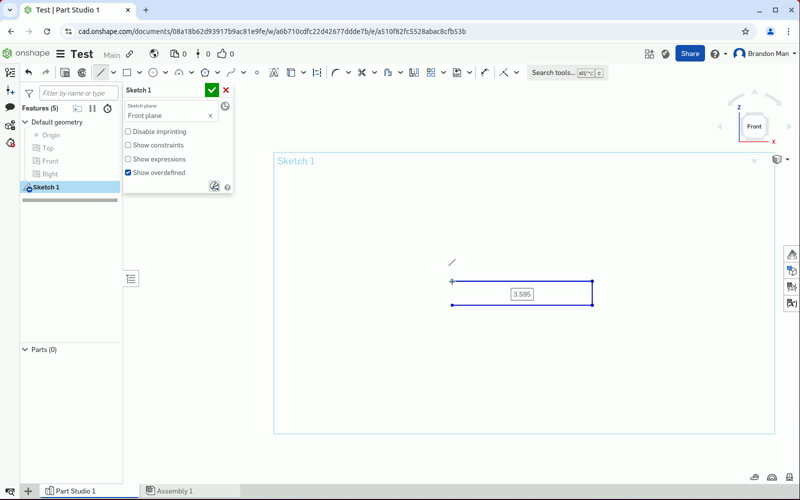
scroll(-6)
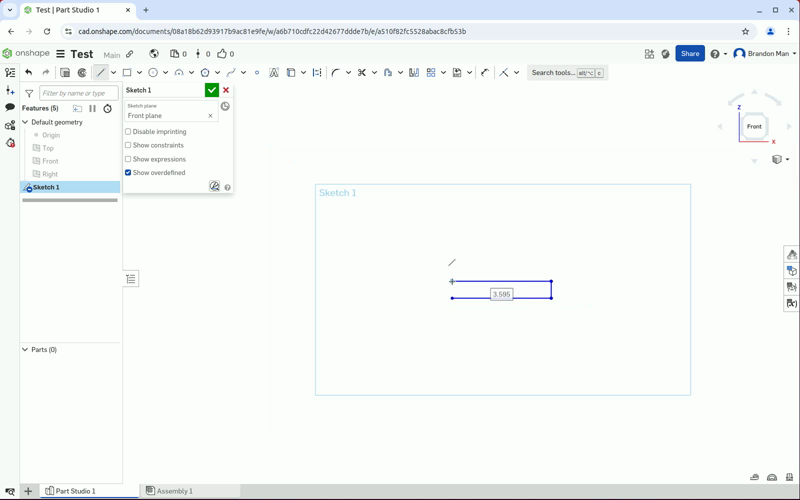
scroll(-6)
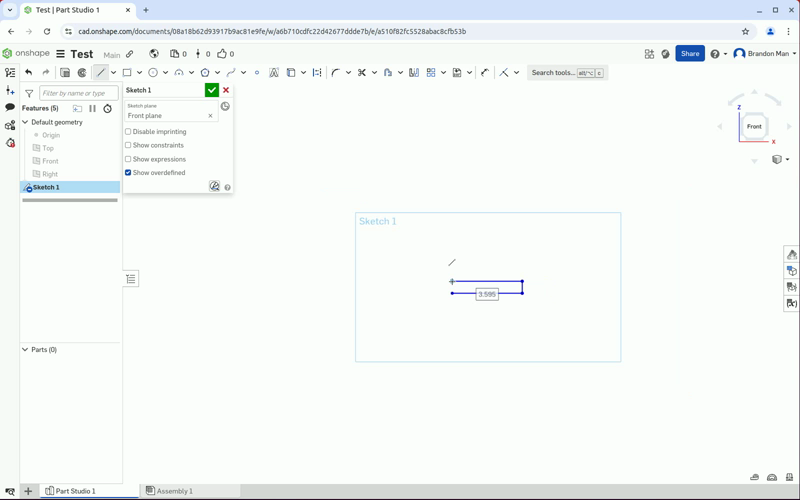
scroll(-6)
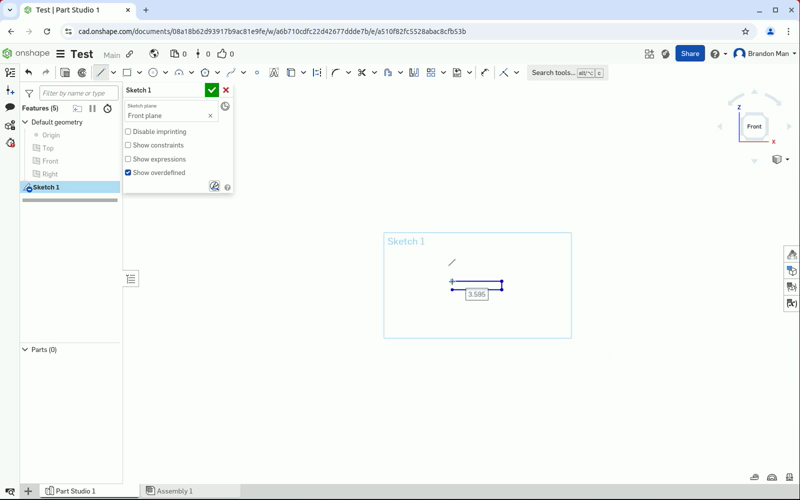
scroll(-6)
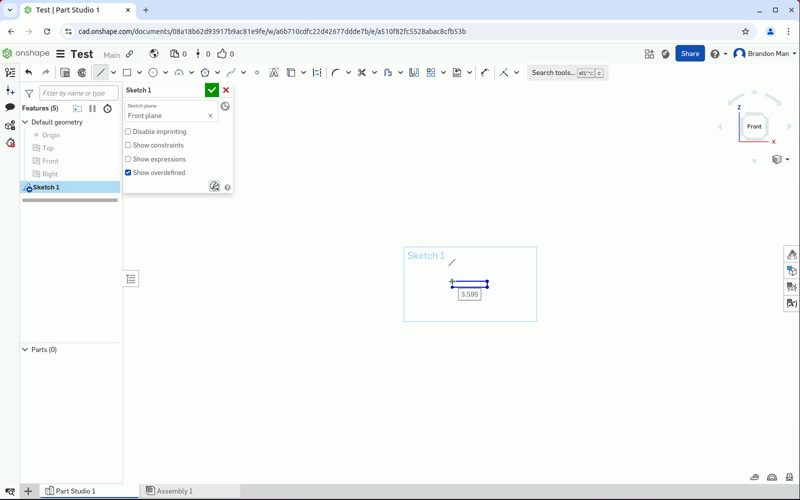
scroll(-6)
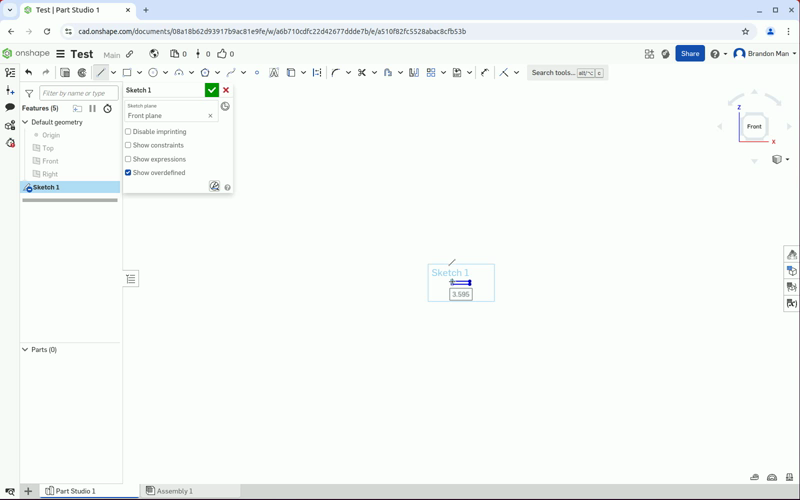
key_up(shift)
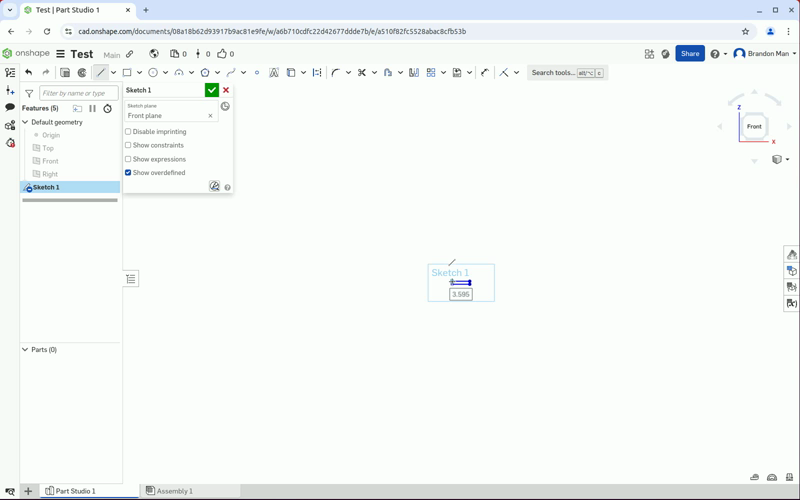
mouse_move(482, 281)
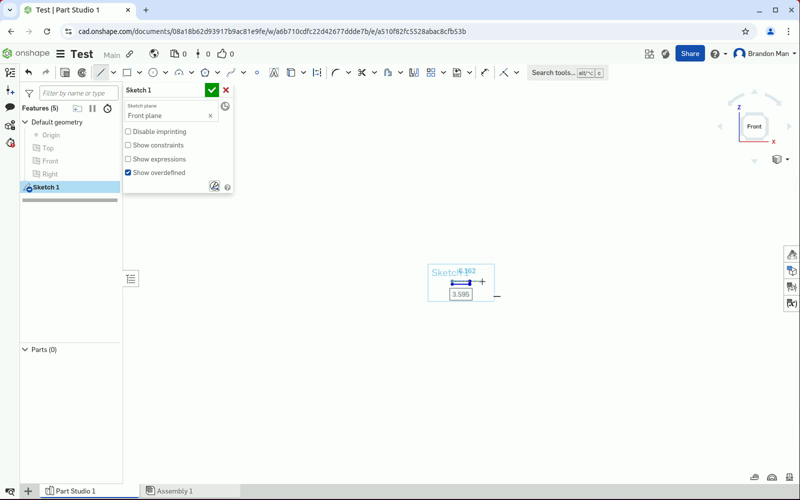
key_down(shift)
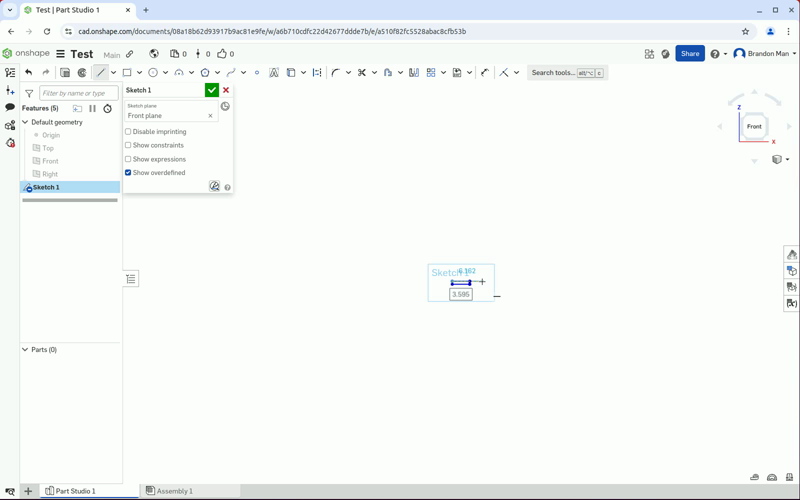
mouse_move(452, 284)
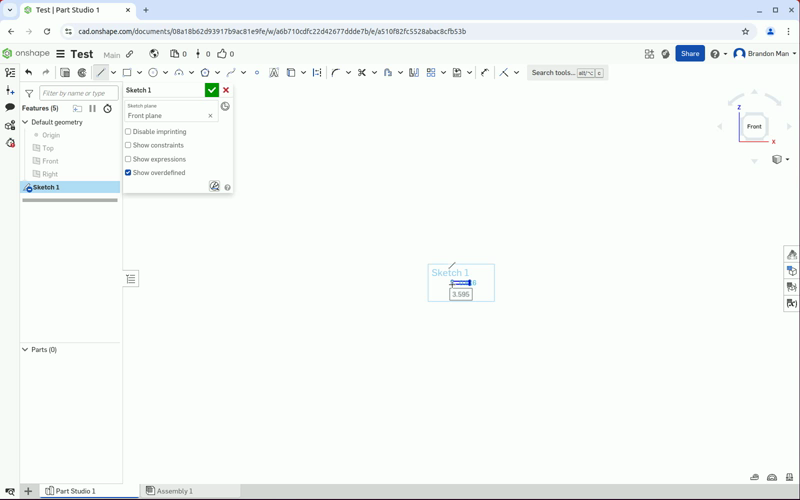
scroll(6)
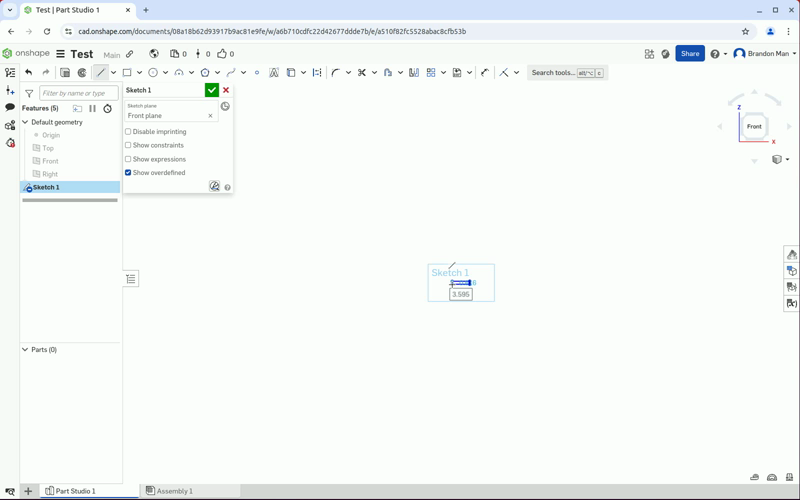
scroll(6)
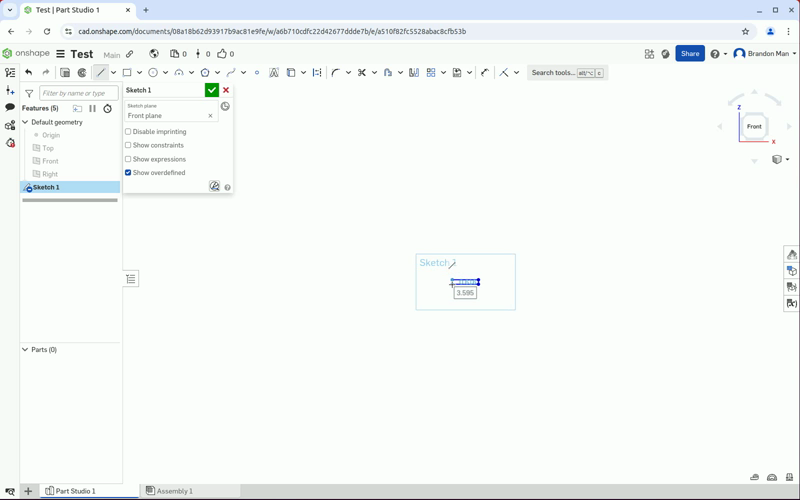
scroll(6)
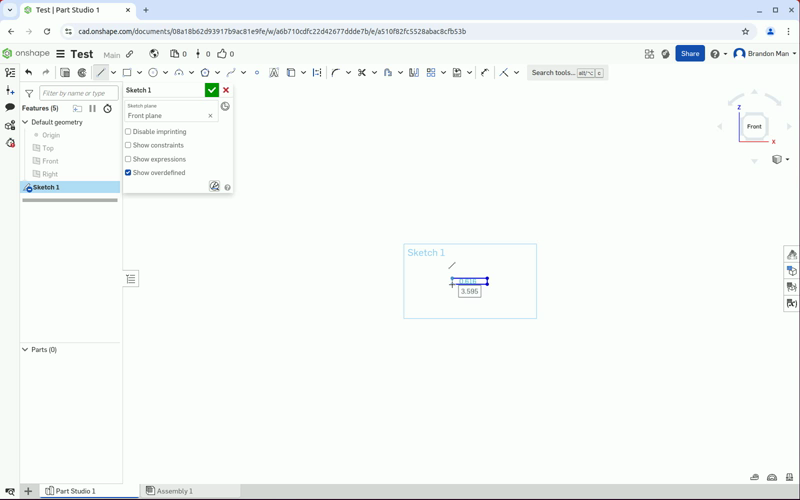
scroll(6)
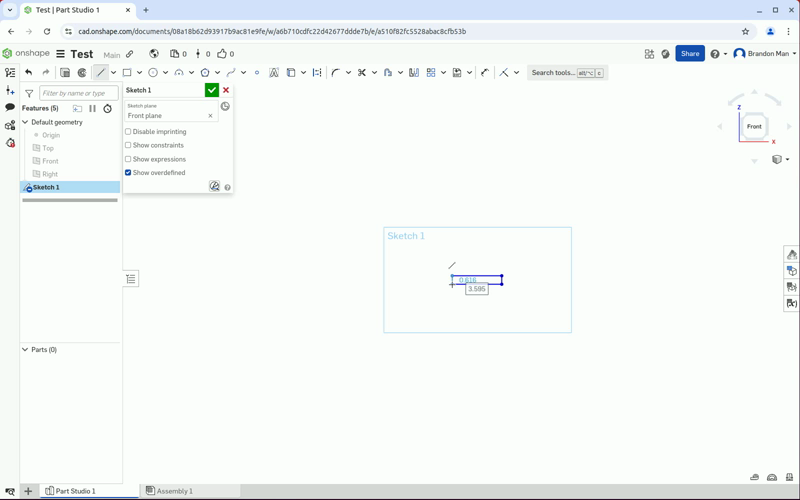
scroll(6)
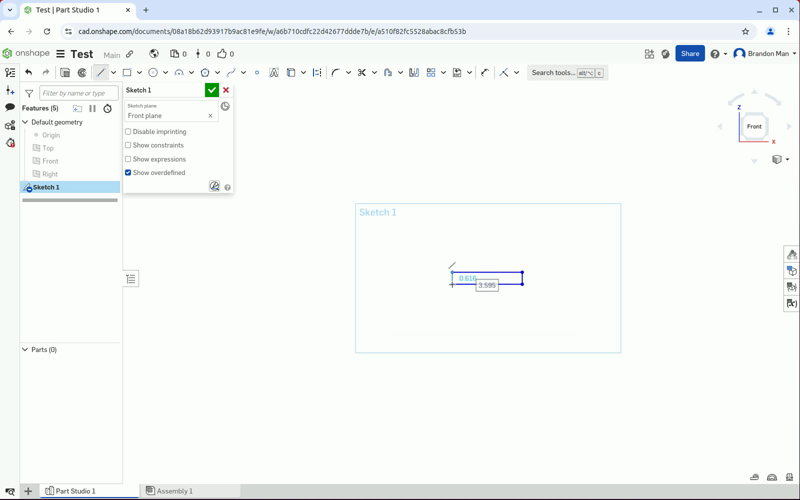
scroll(6)
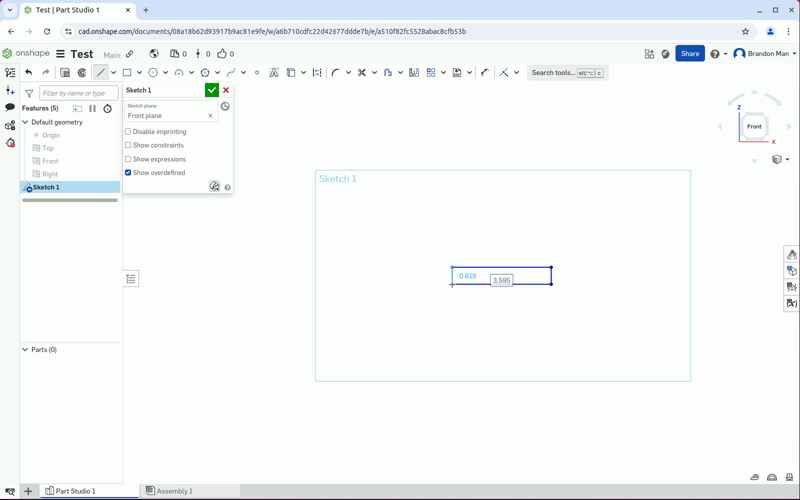
scroll(6)
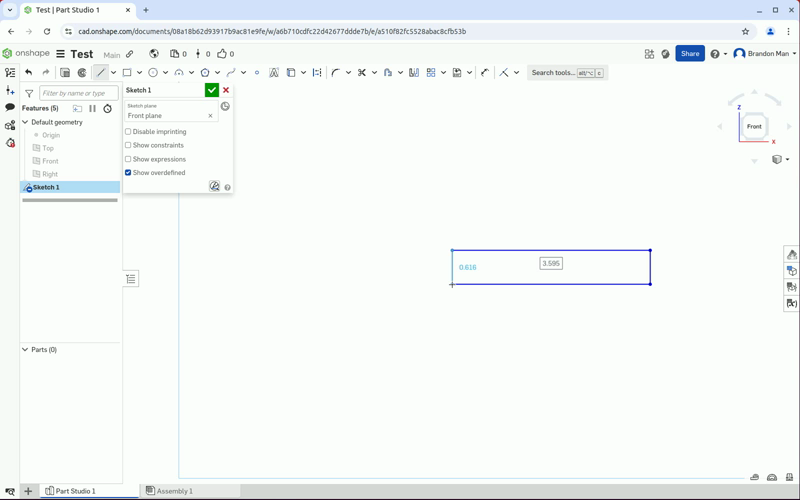
key_up(shift)
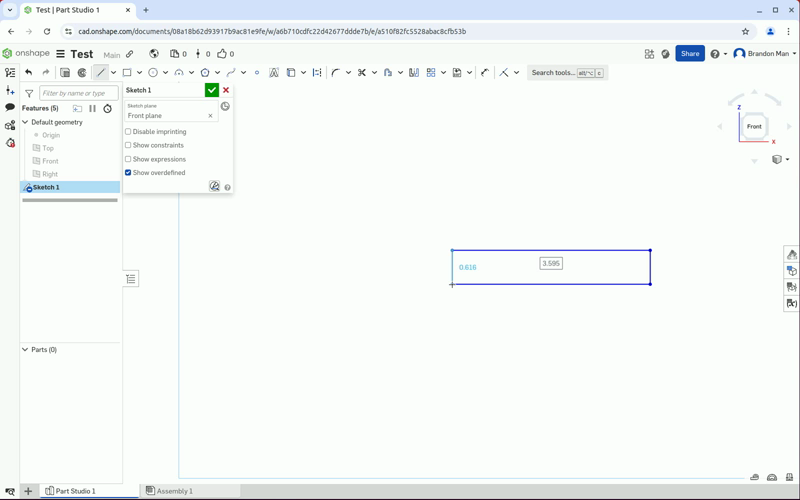
click(452, 284)
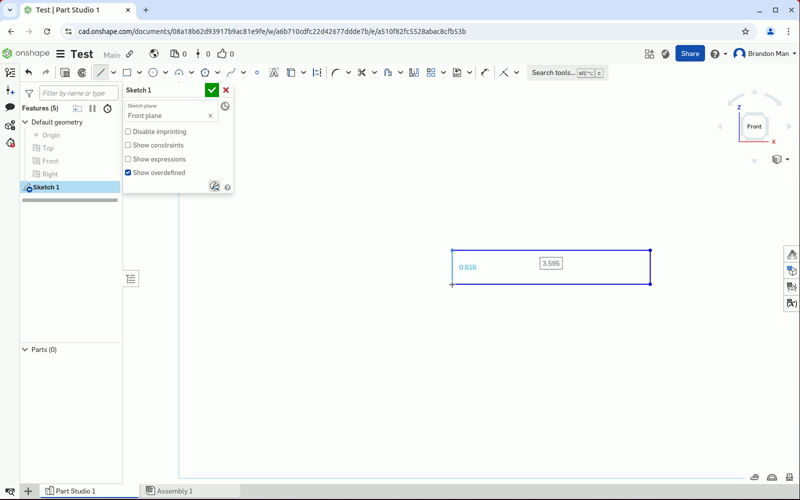
scroll(-6)
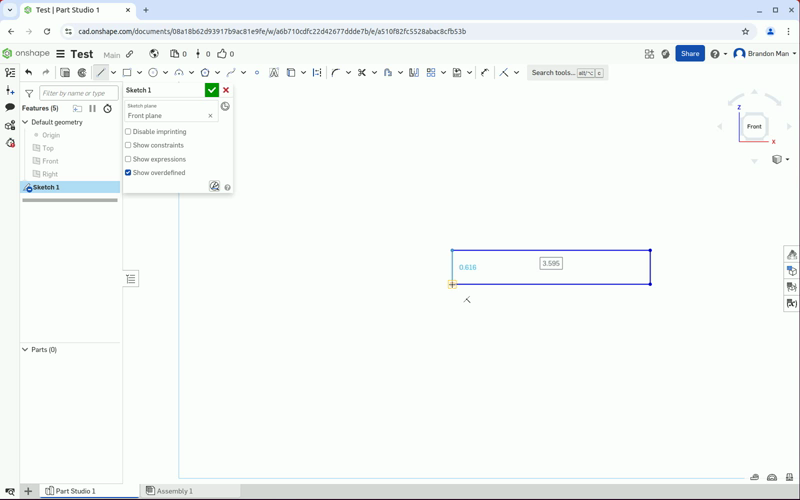
scroll(-6)
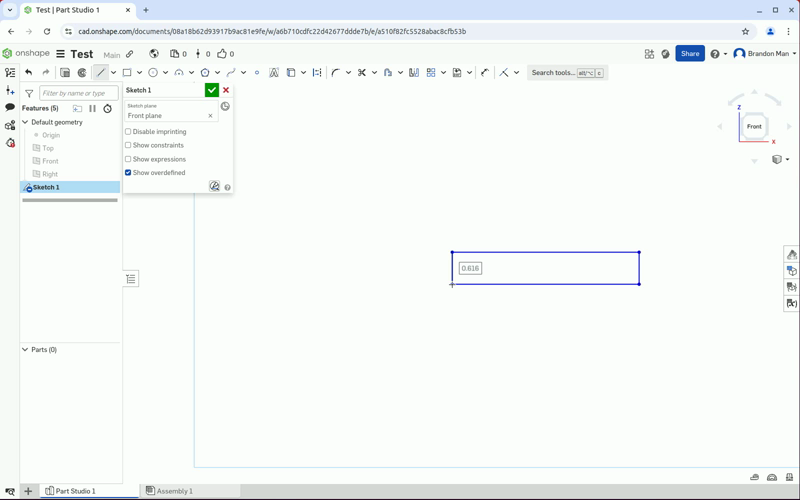
scroll(-6)
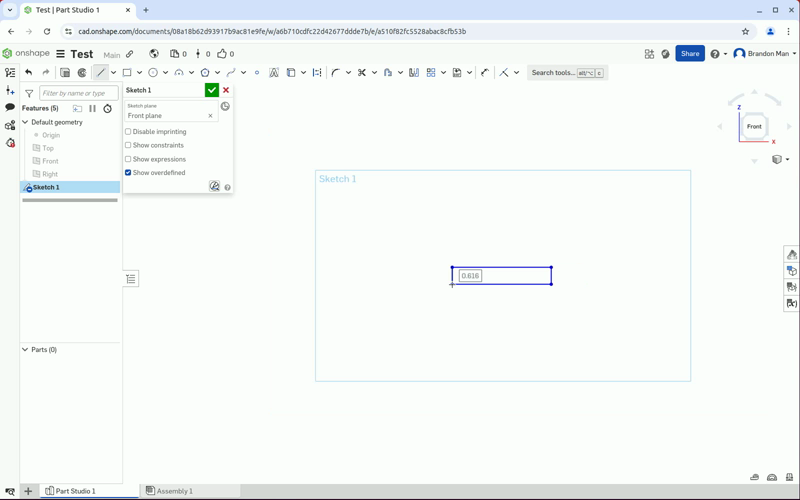
scroll(-6)
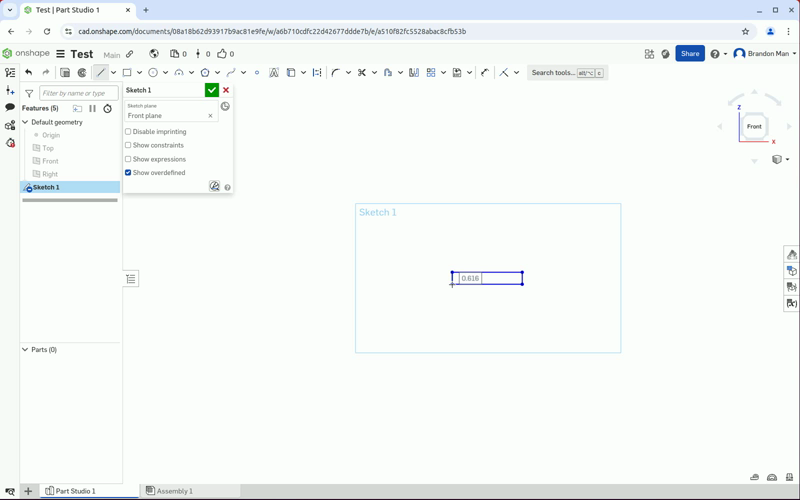
scroll(-6)
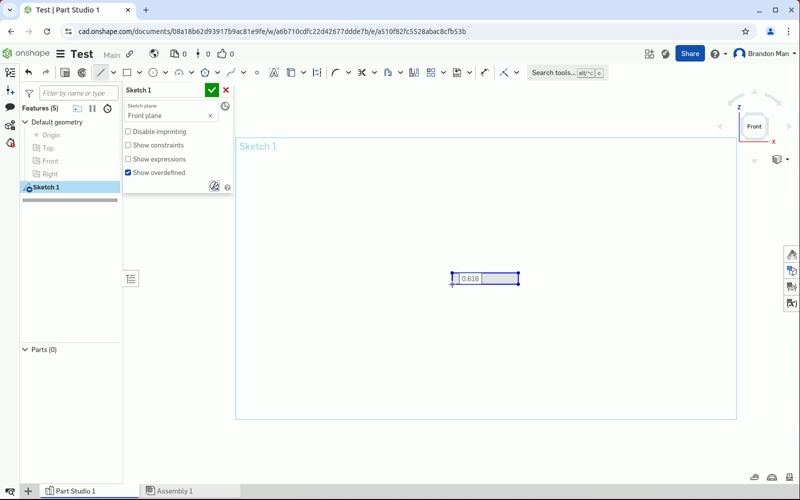
scroll(-6)
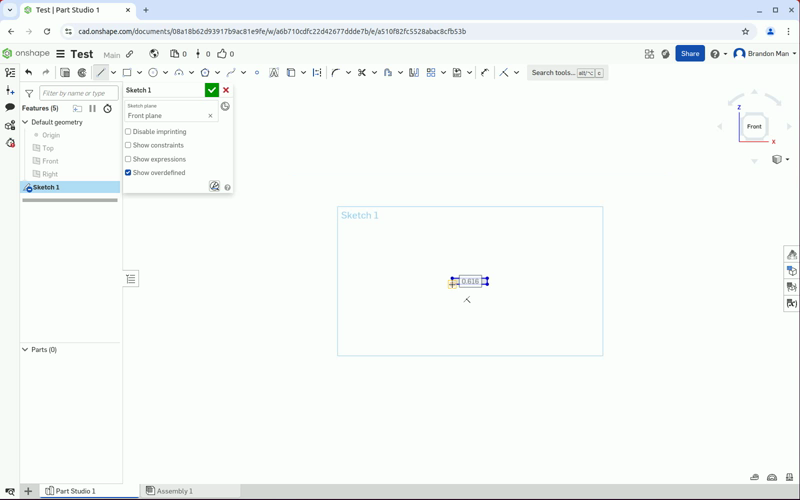
scroll(-6)
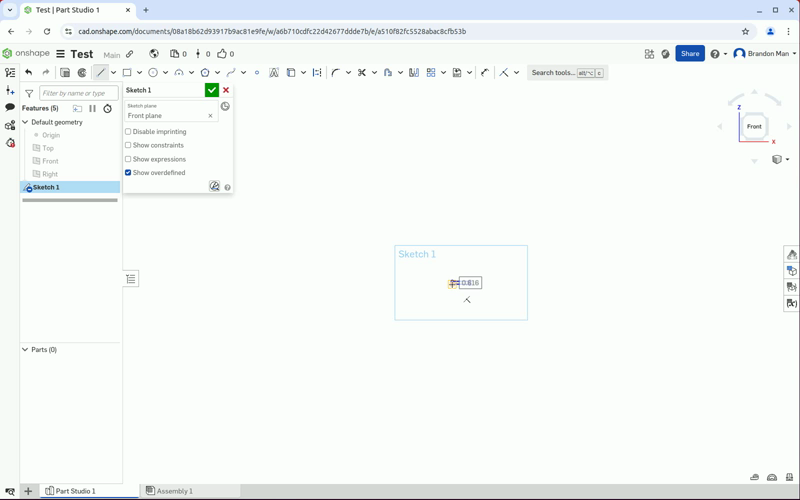
key(esc)
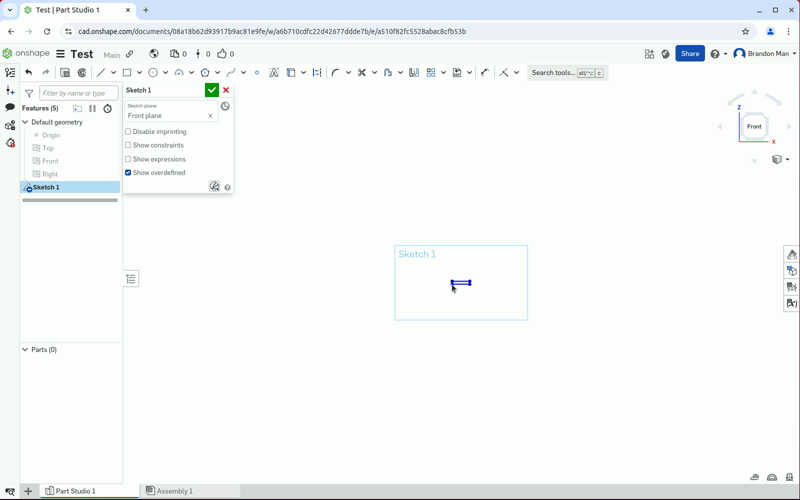
mouse_move(461, 282)
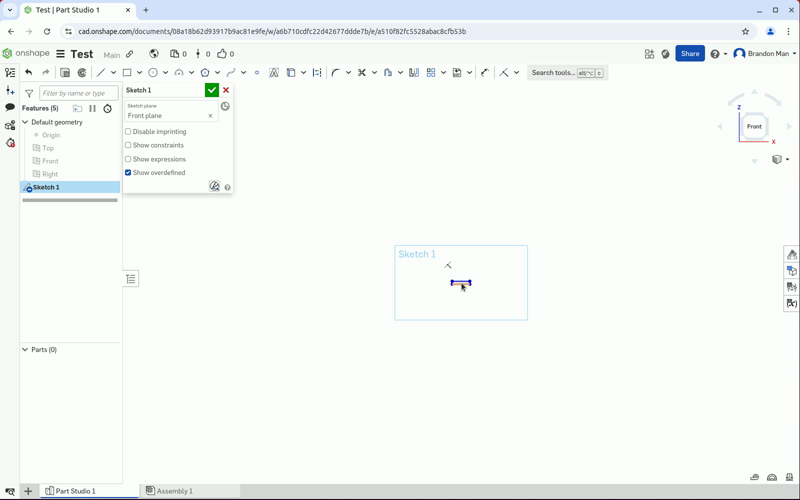
scroll(6)
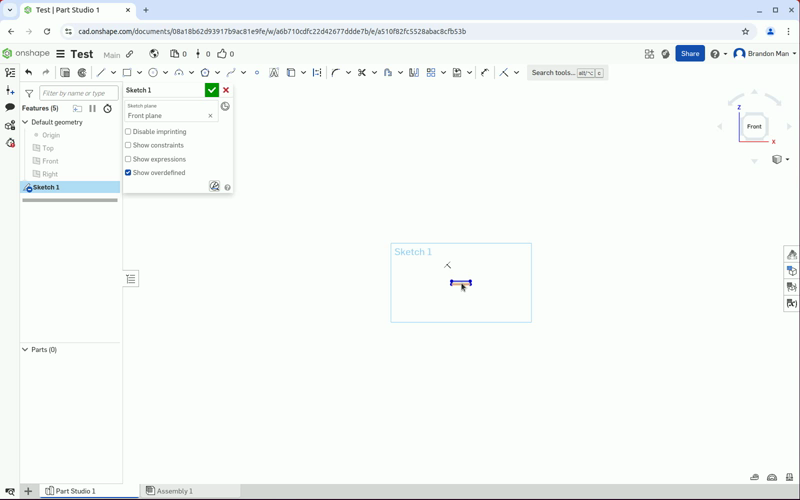
scroll(6)
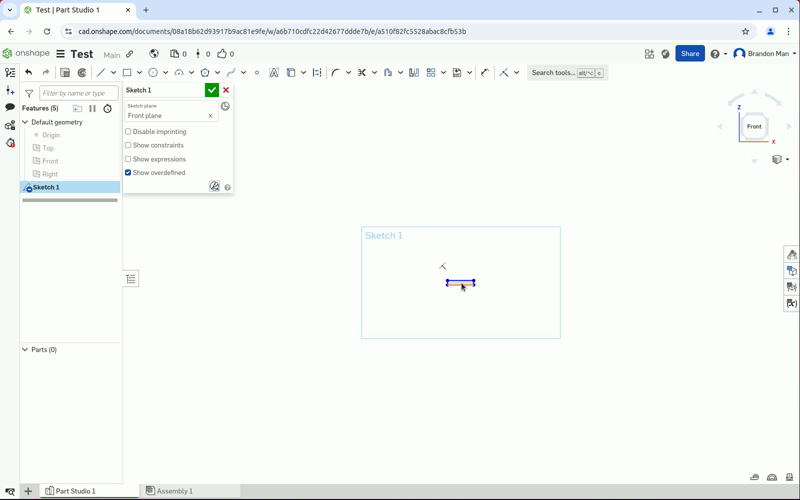
scroll(6)
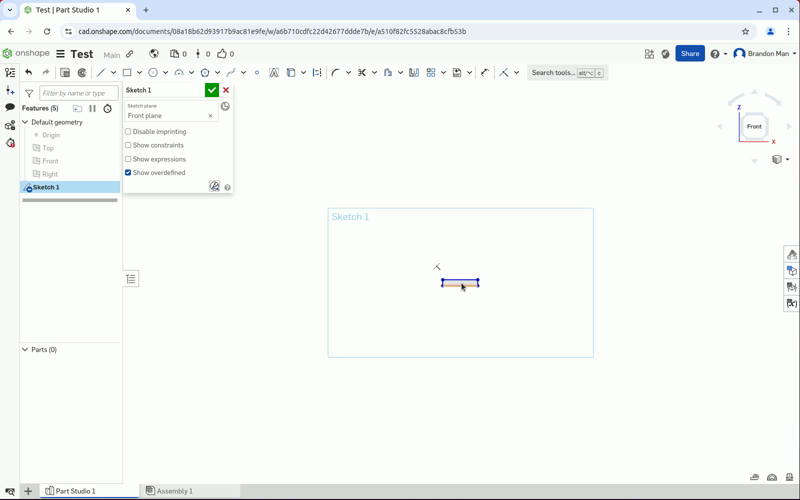
scroll(6)
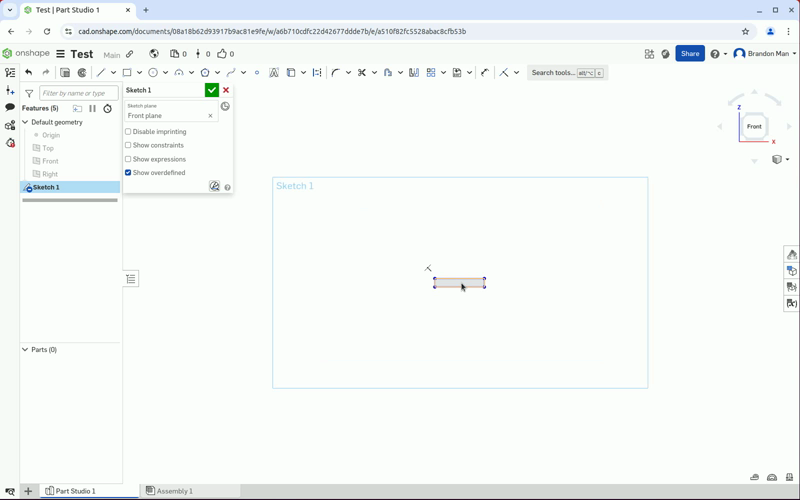
scroll(6)
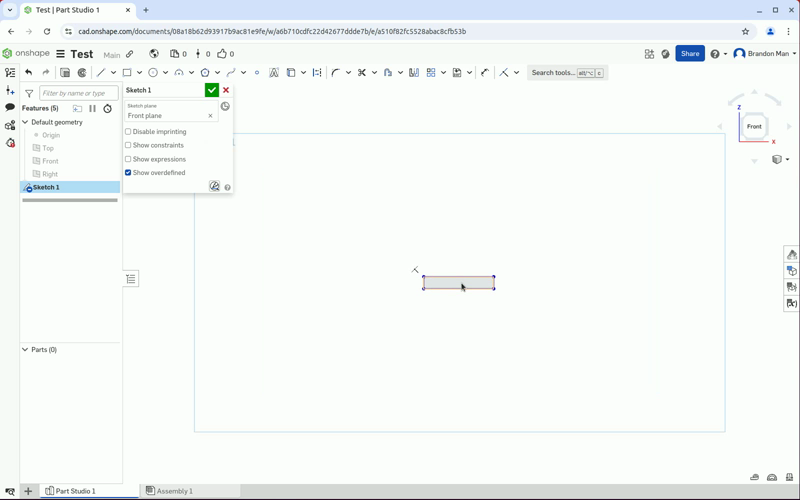
scroll(6)
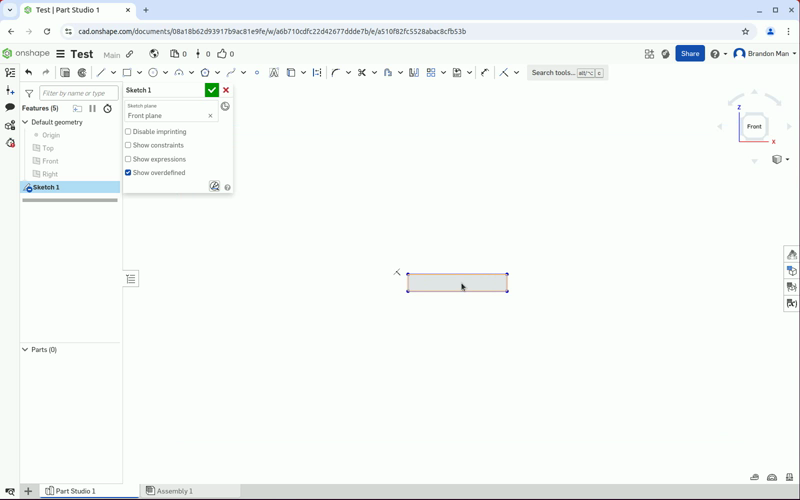
scroll(6)
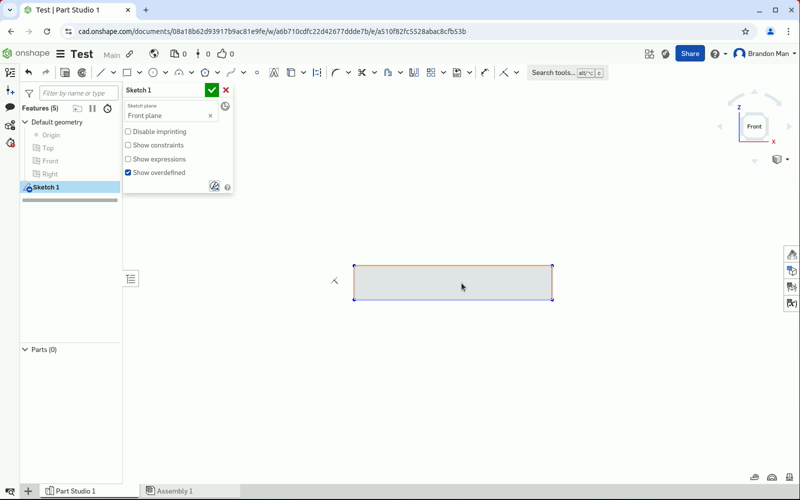
click(461, 282)
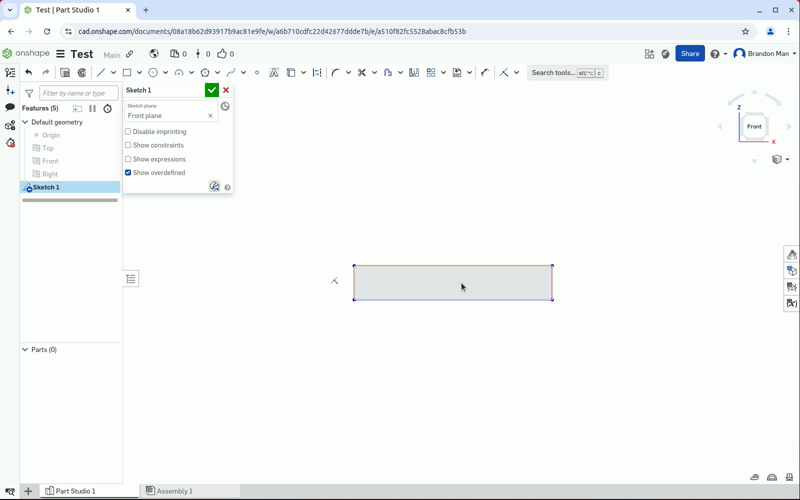
scroll(-6)
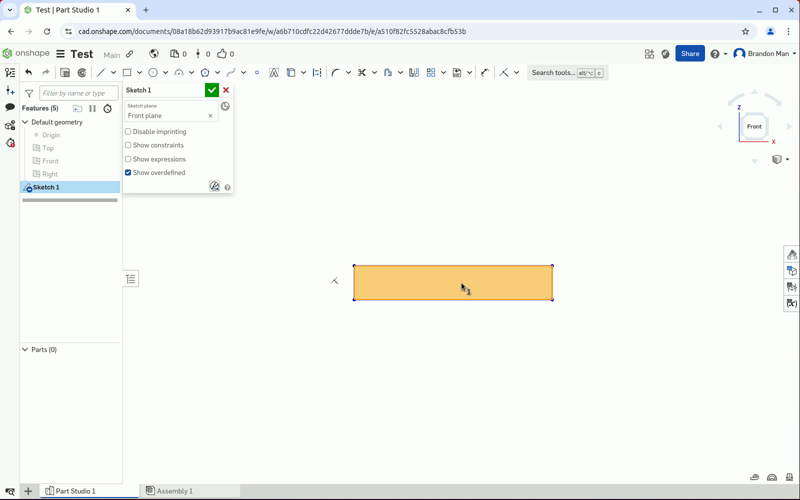
scroll(-6)
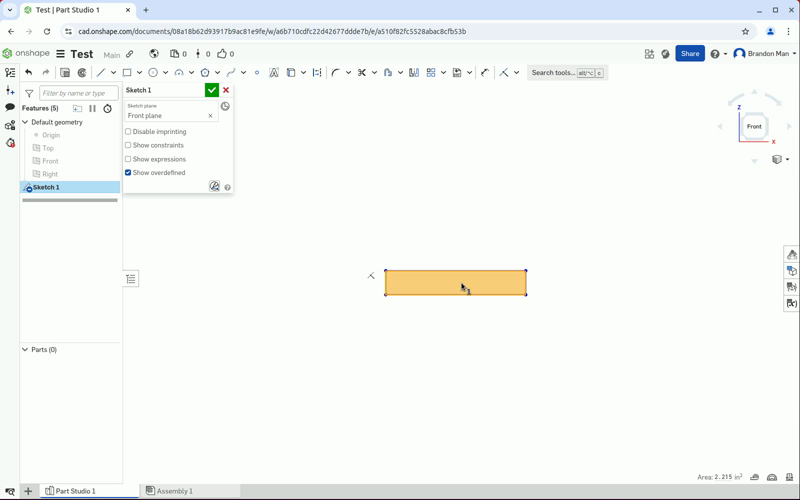
scroll(-6)
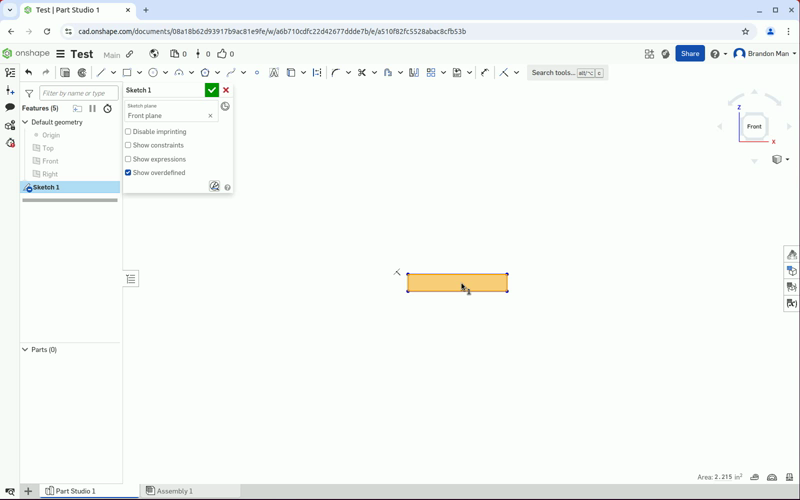
scroll(-6)
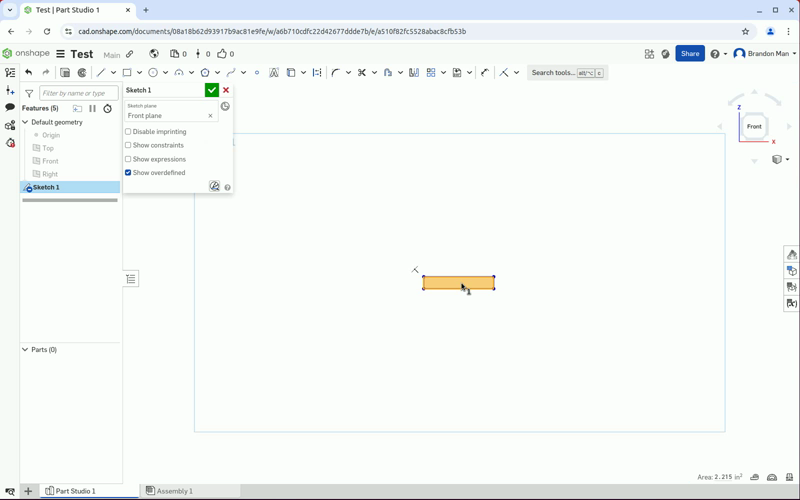
scroll(-6)
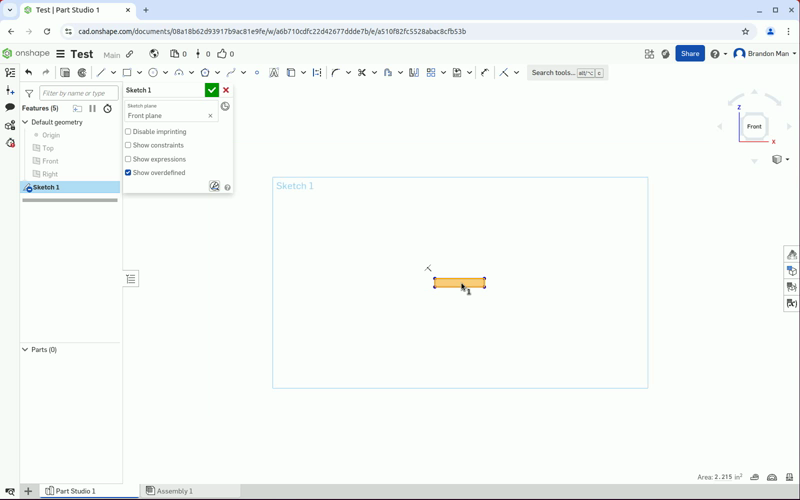
scroll(-6)
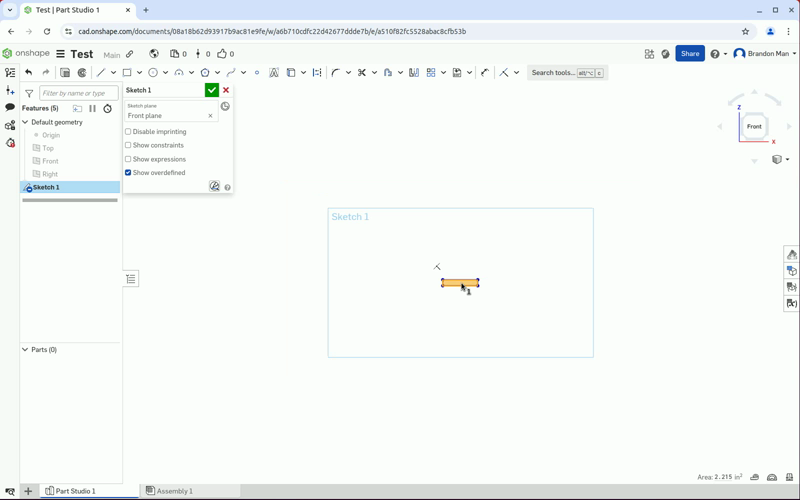
scroll(-6)
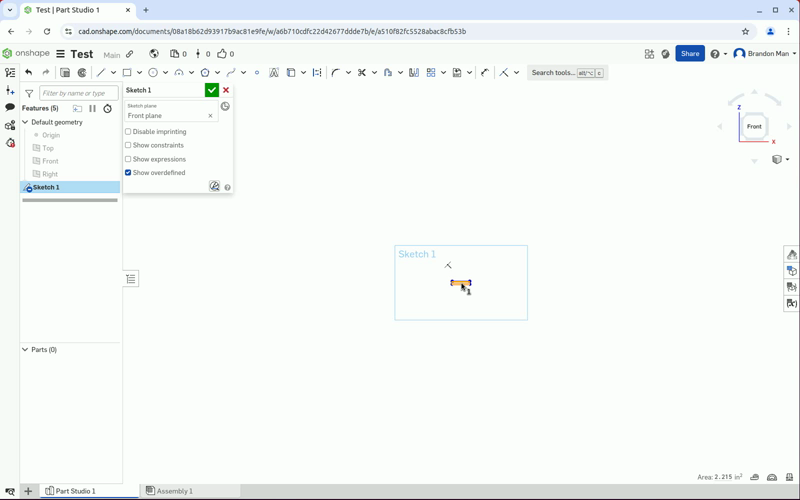
mouse_move(73, 352)
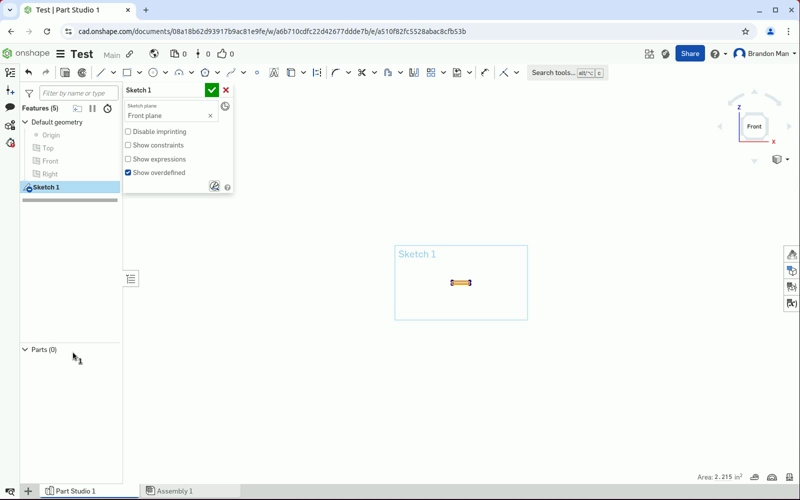
key(shift+y)
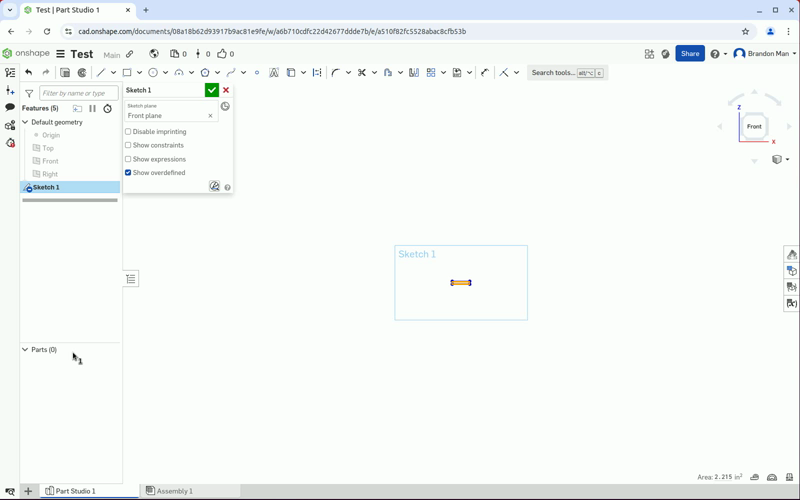
key(shift+e)
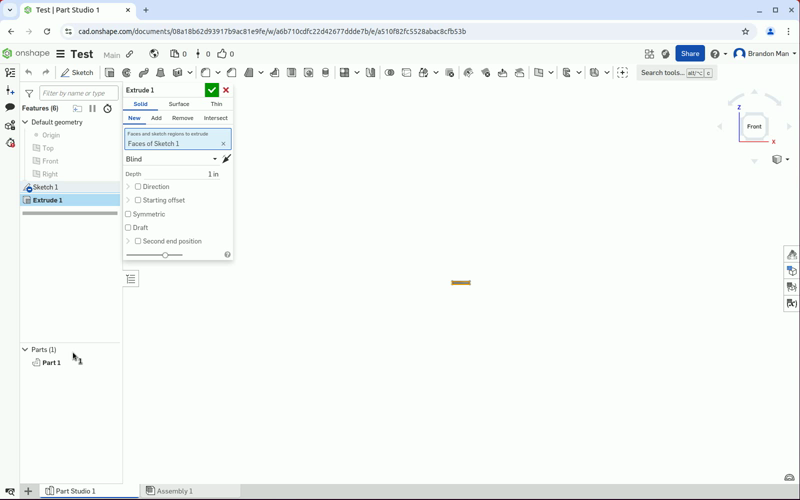
mouse_move(143, 106)
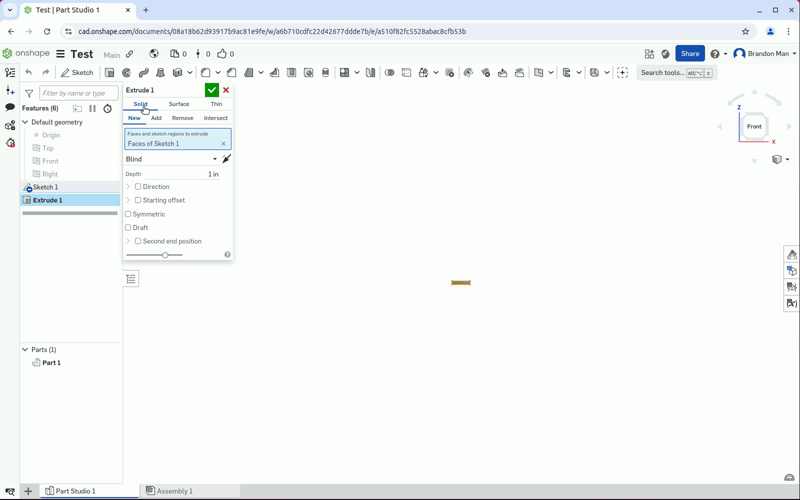
click(143, 106)
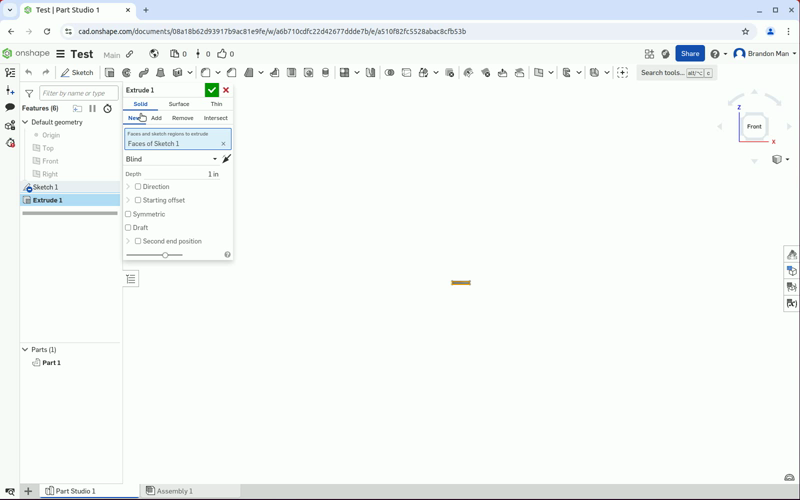
mouse_move(137, 120)
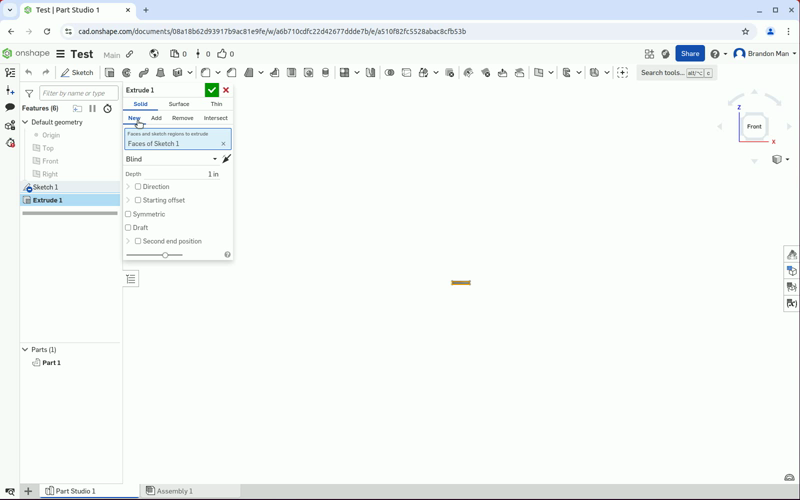
click(137, 120)
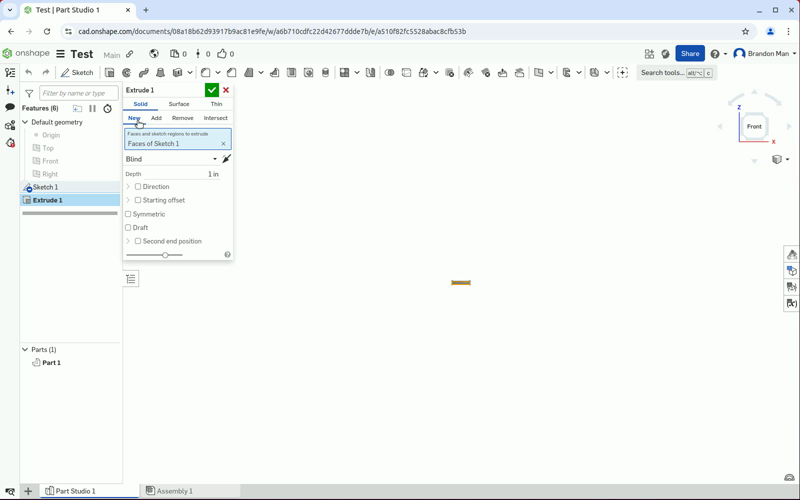
key(tab, 4)
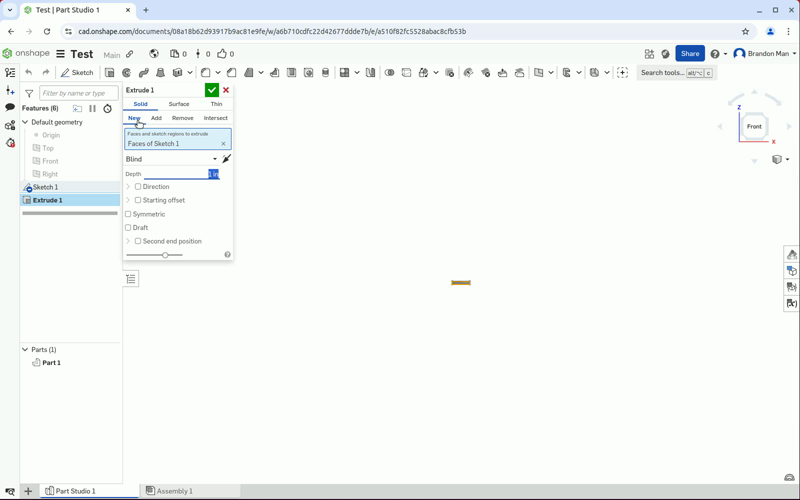
text(22.146)
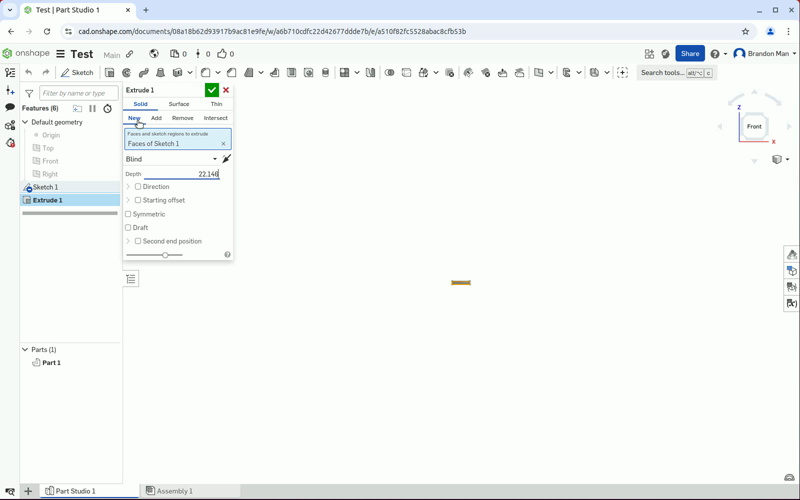
key(tab, 3)
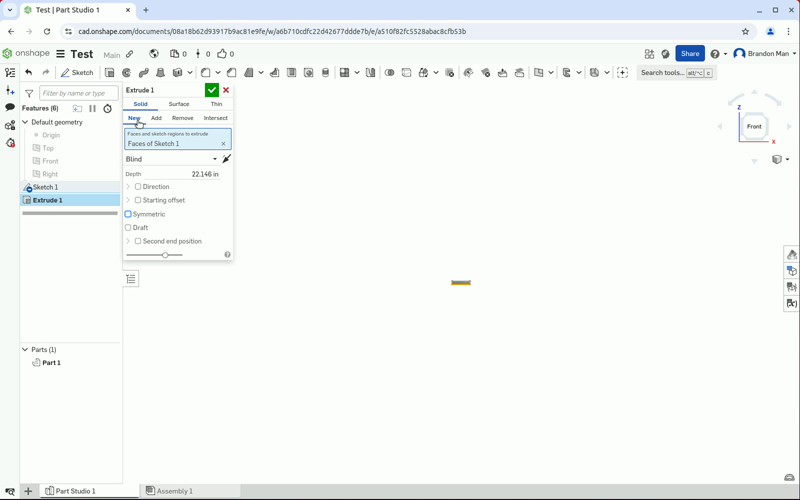
key(space)
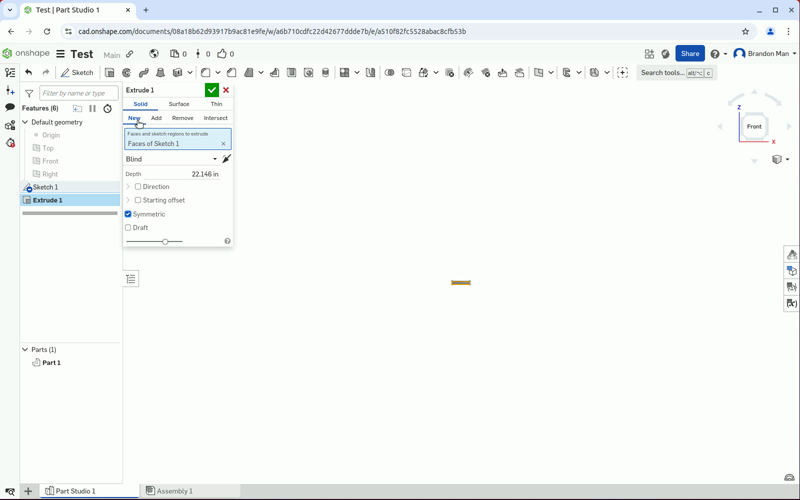
key(enter)
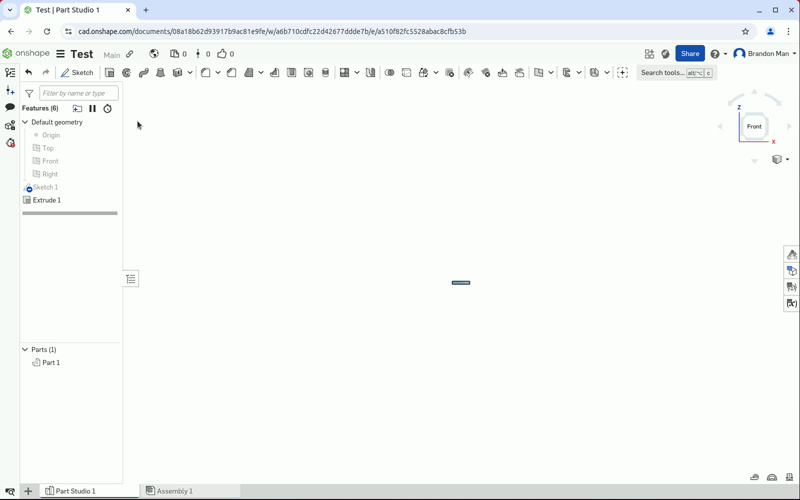
key(shift+h)
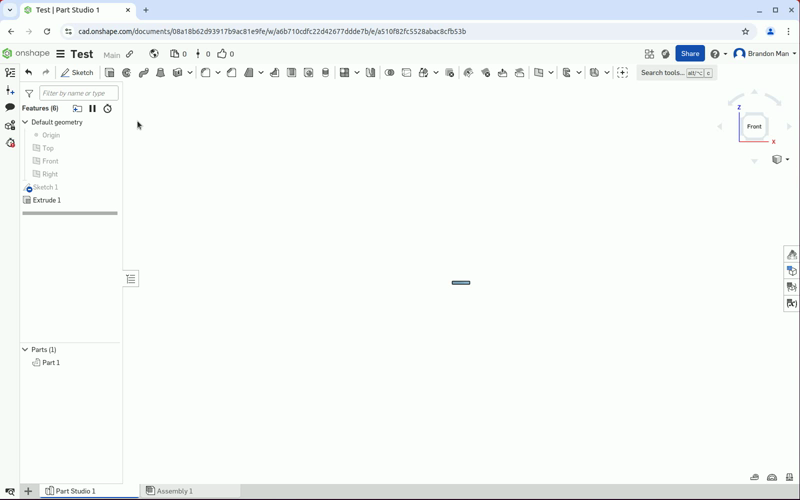
key(shift+h)
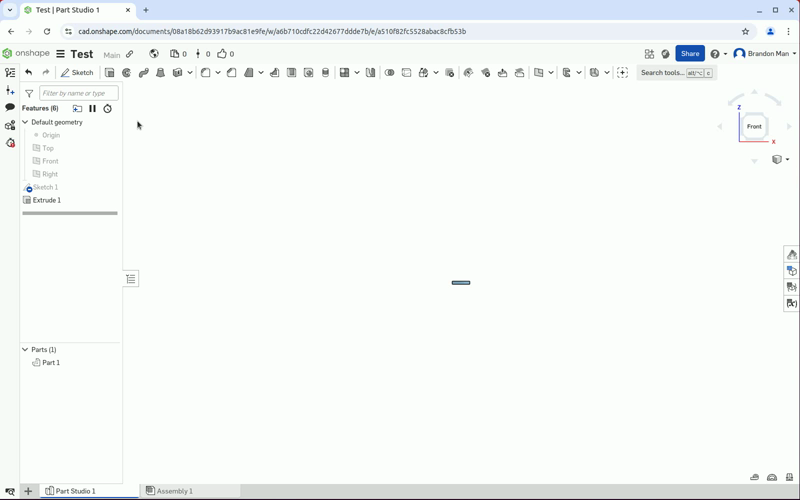
mouse_move(73, 189)
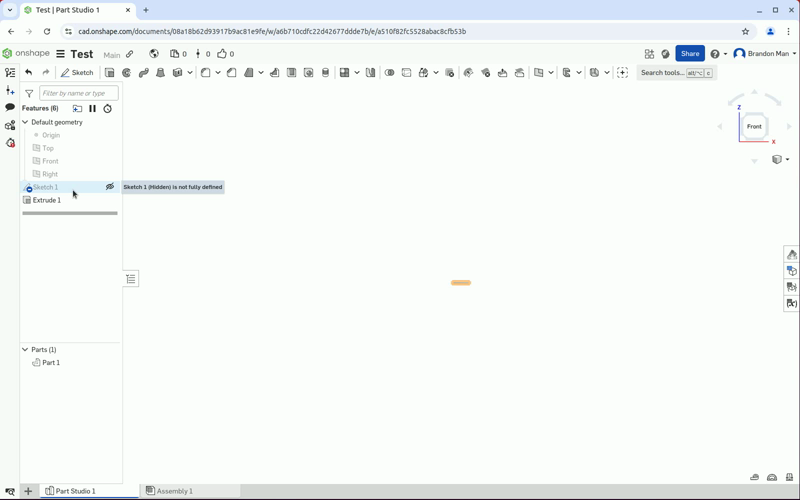
click(73, 189)
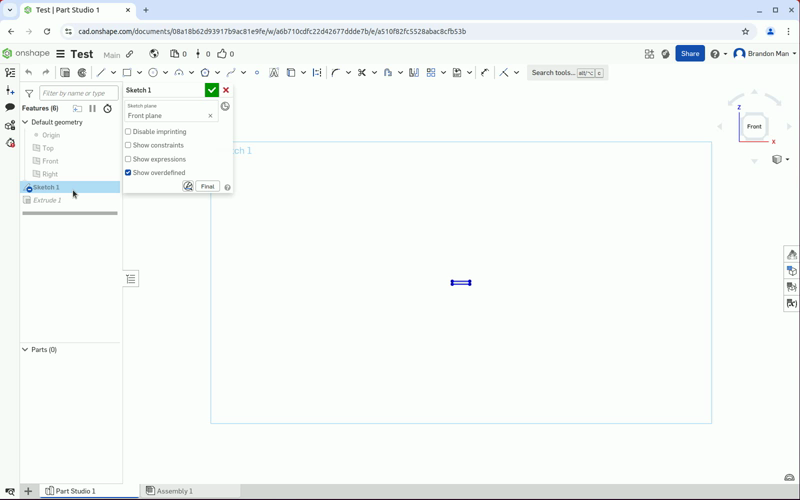
mouse_move(229, 92)
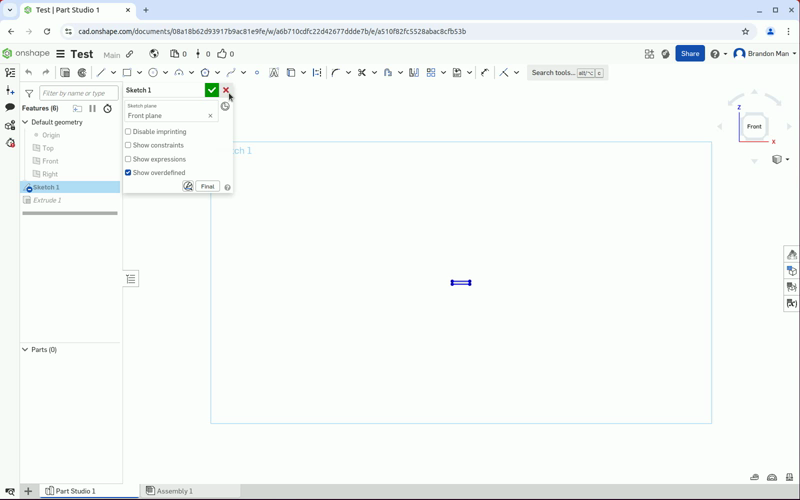
click(229, 92)
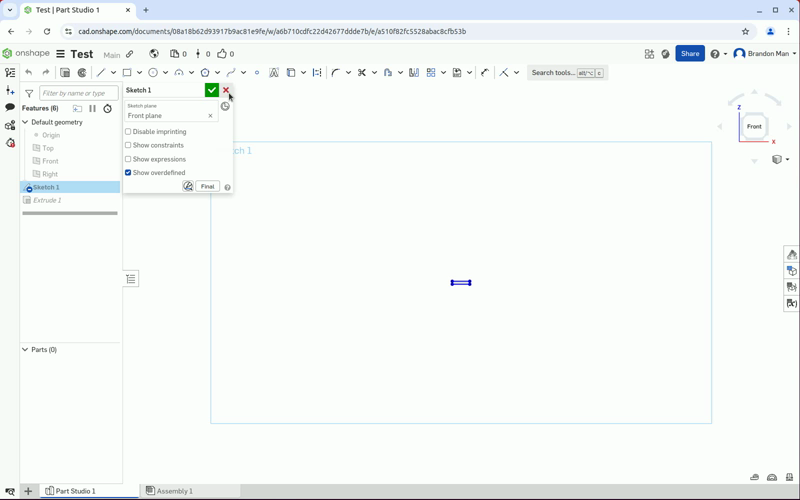
key(shift+s)
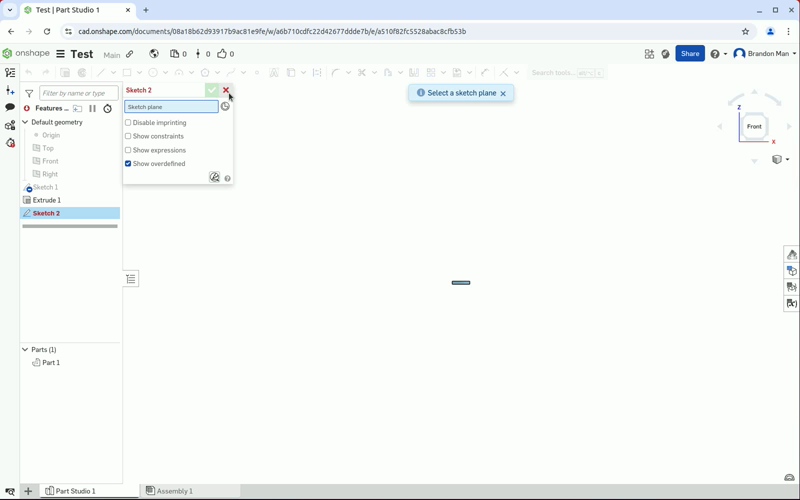
mouse_move(73, 163)
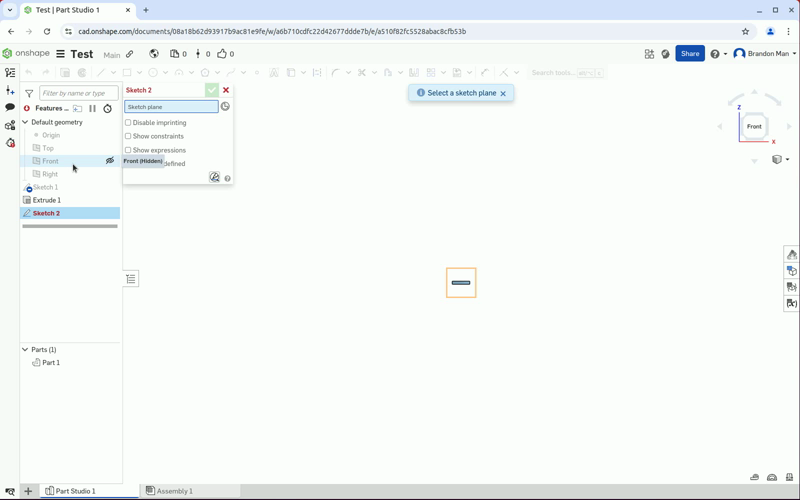
click(73, 163)
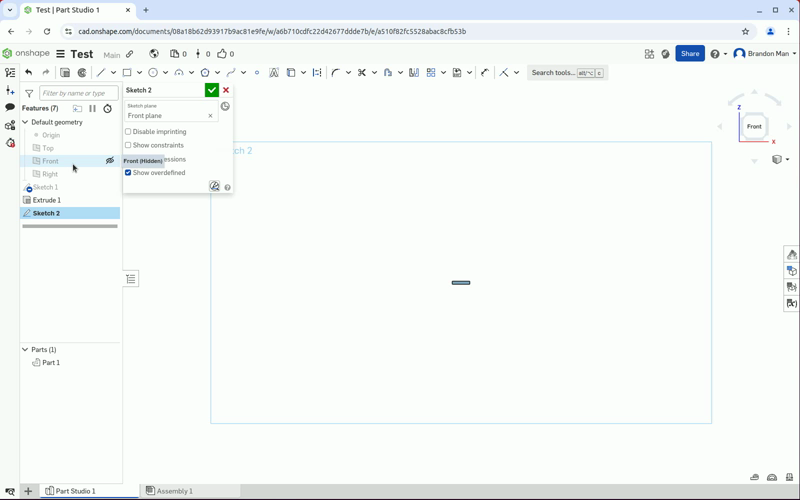
mouse_move(73, 352)
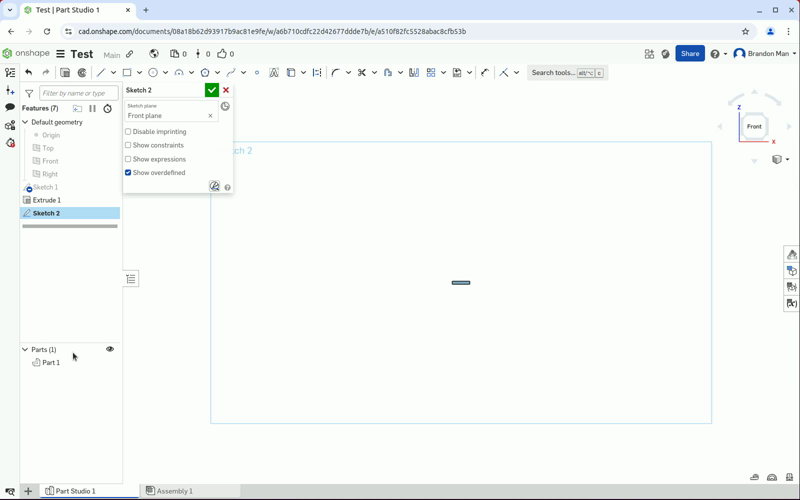
key(y)
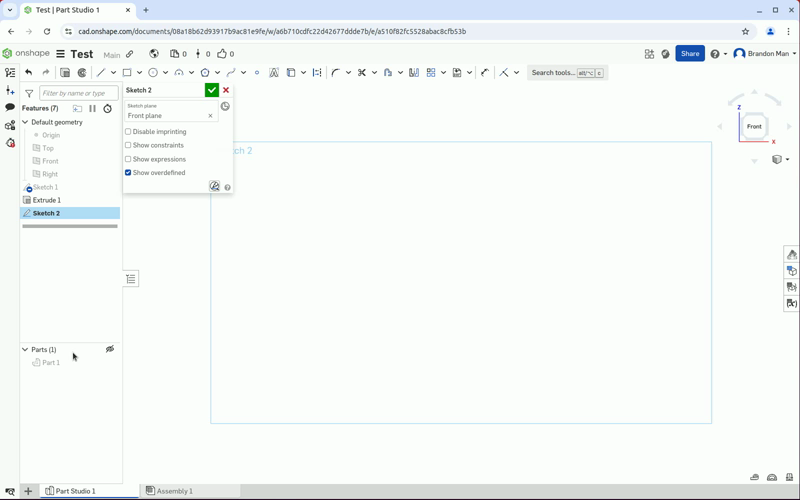
key(l)
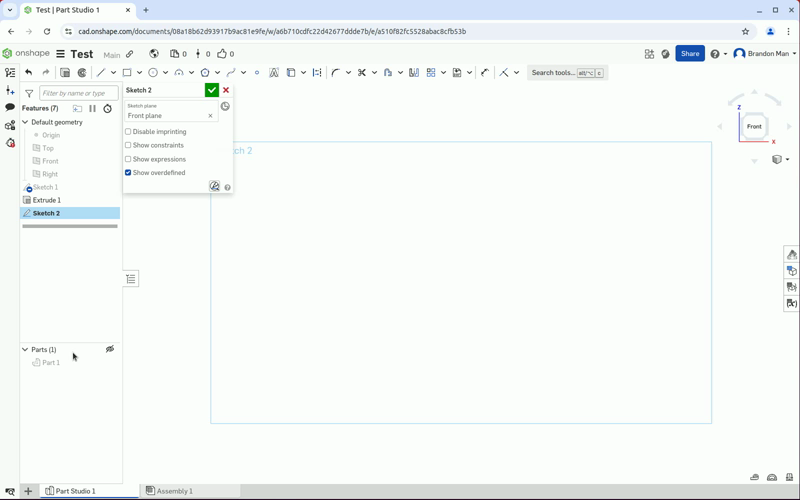
key_down(shift)
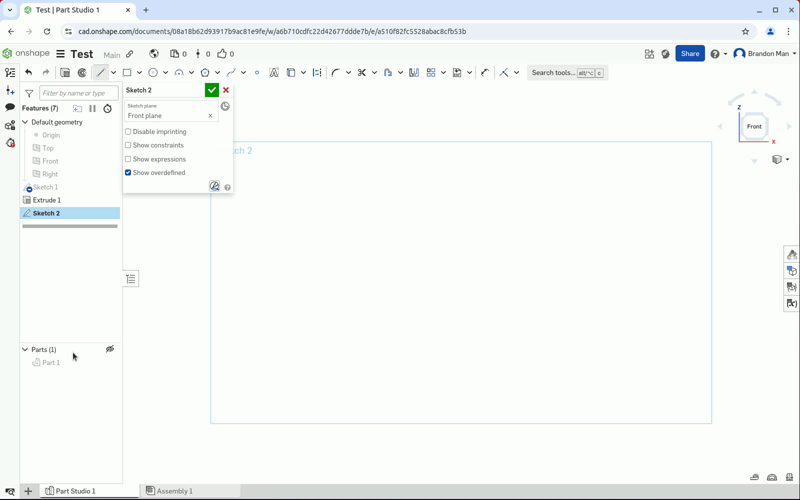
mouse_move(474, 284)
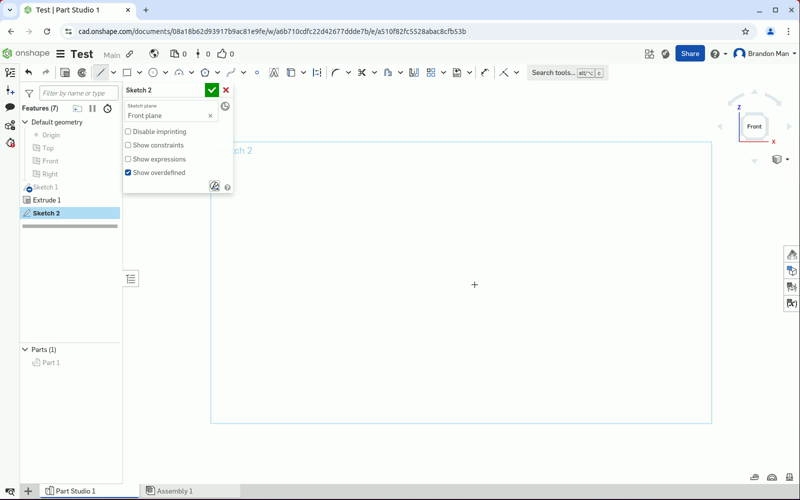
click(474, 284)
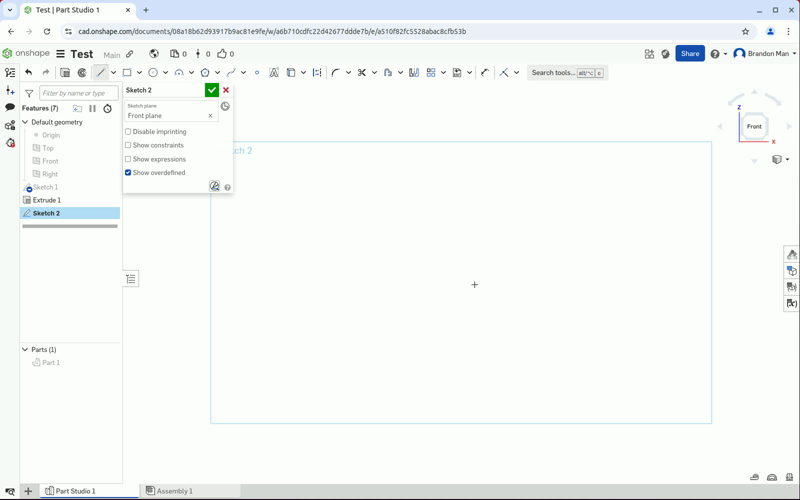
key_up(shift)
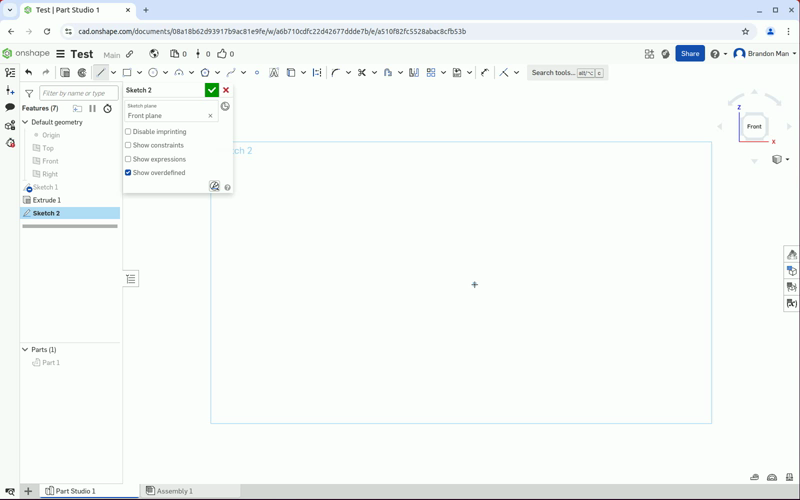
key_down(shift)
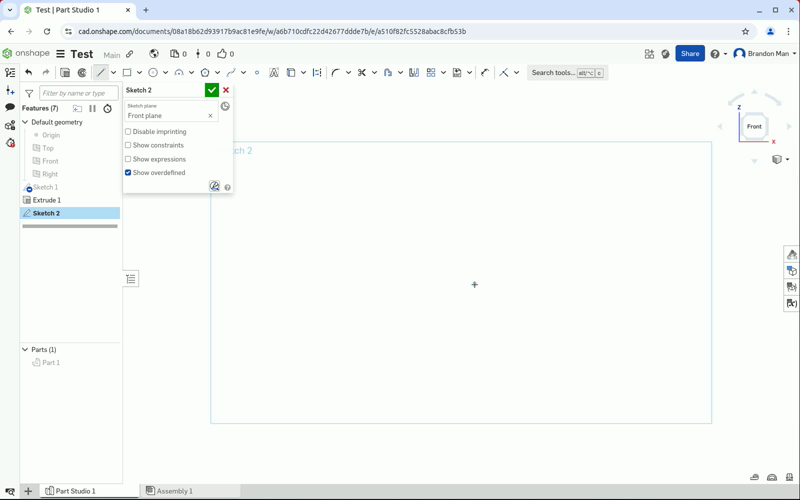
mouse_move(504, 284)
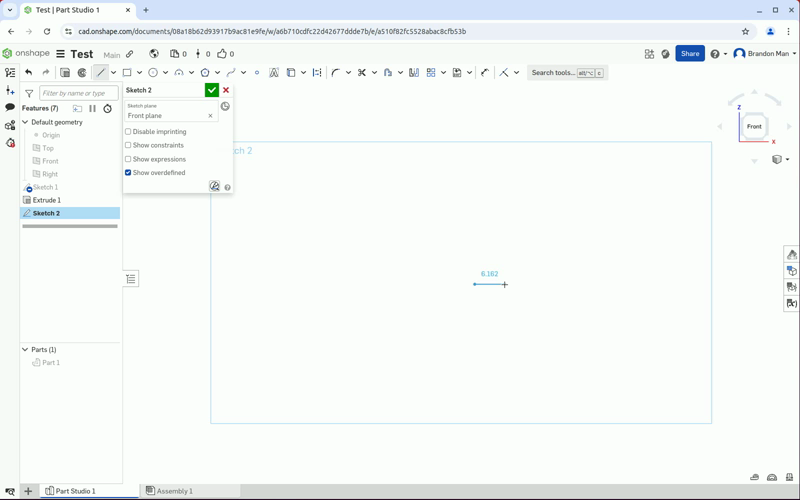
mouse_move(492, 284)
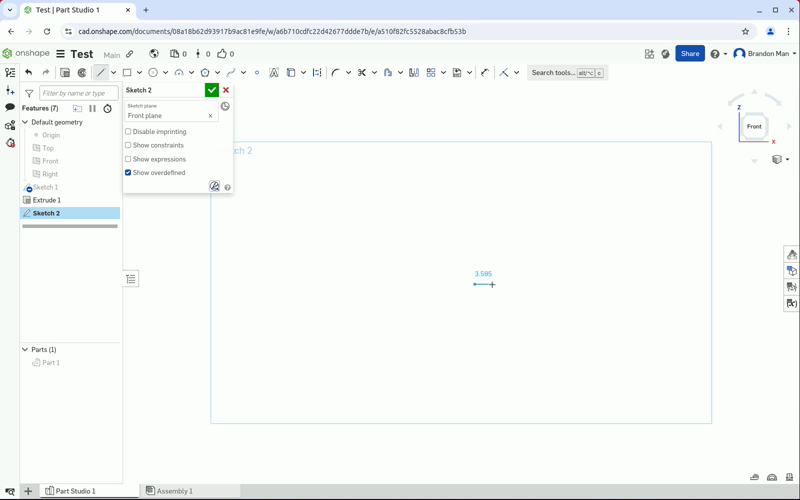
click(492, 284)
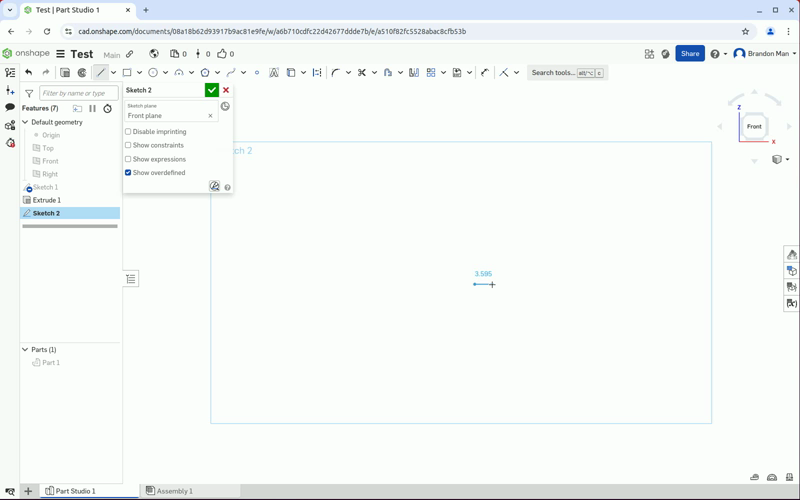
key_up(shift)
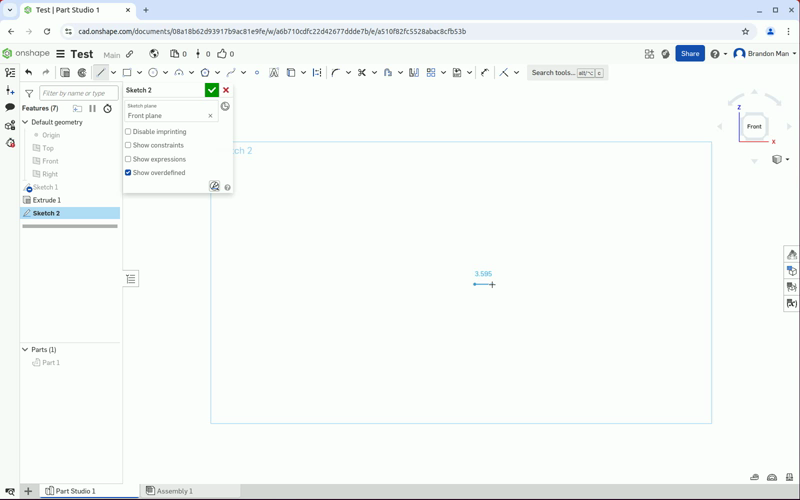
key_down(shift)
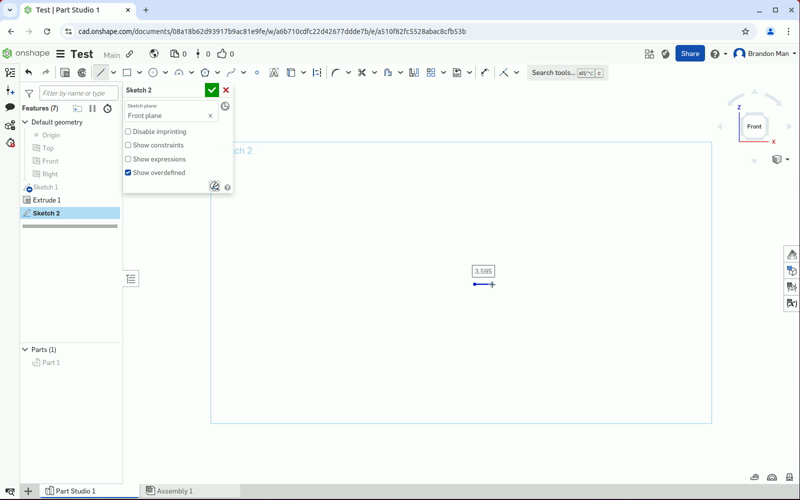
mouse_move(522, 284)
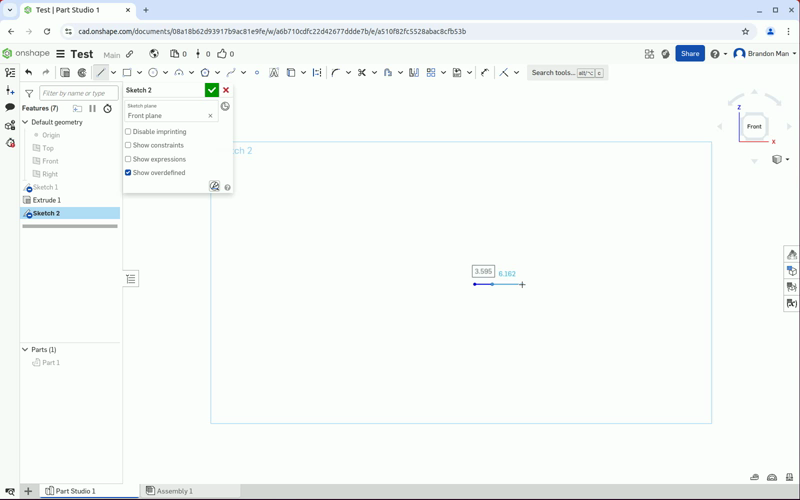
mouse_move(492, 281)
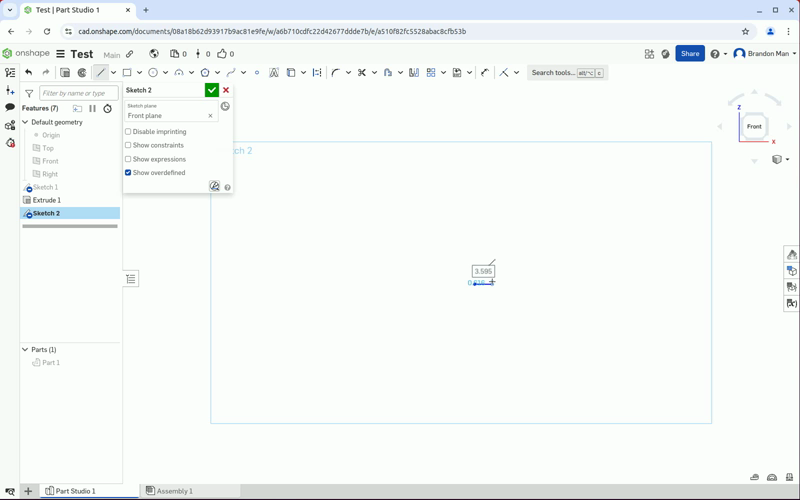
scroll(6)
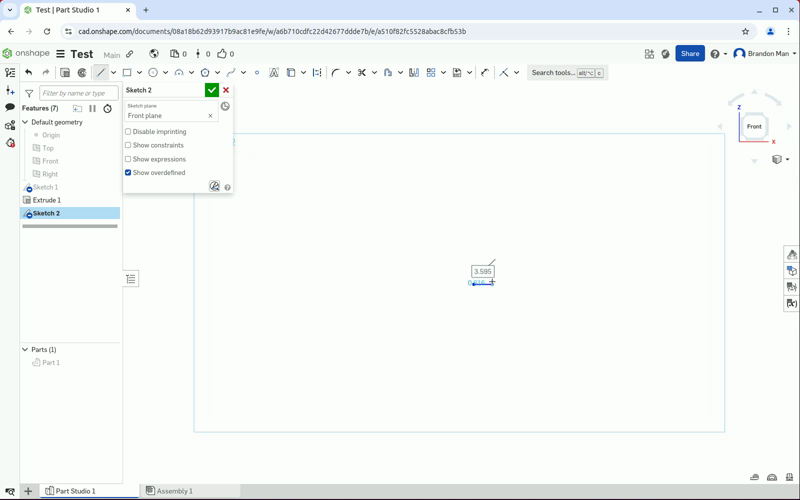
scroll(6)
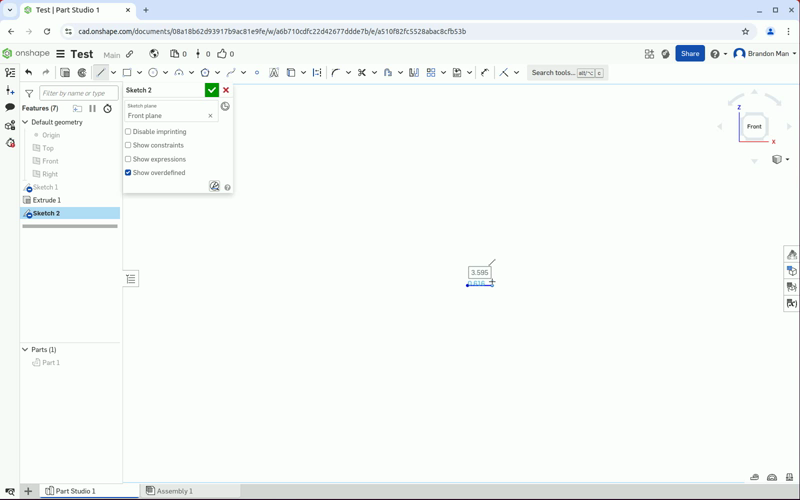
scroll(6)
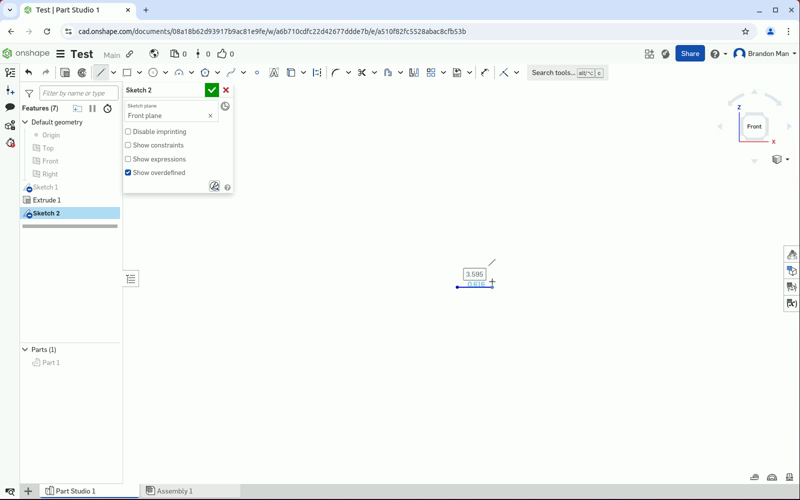
scroll(6)
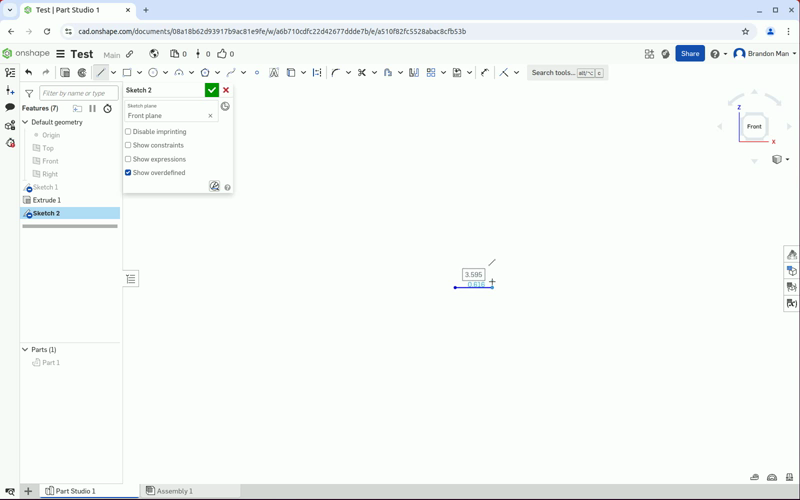
scroll(6)
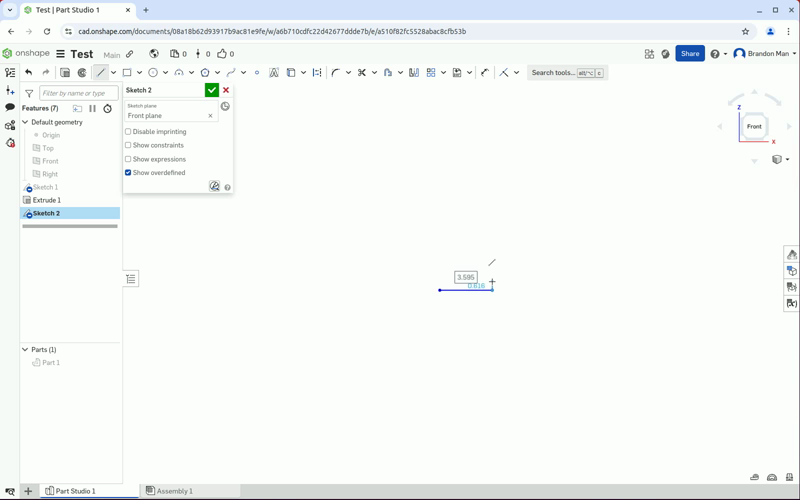
scroll(6)
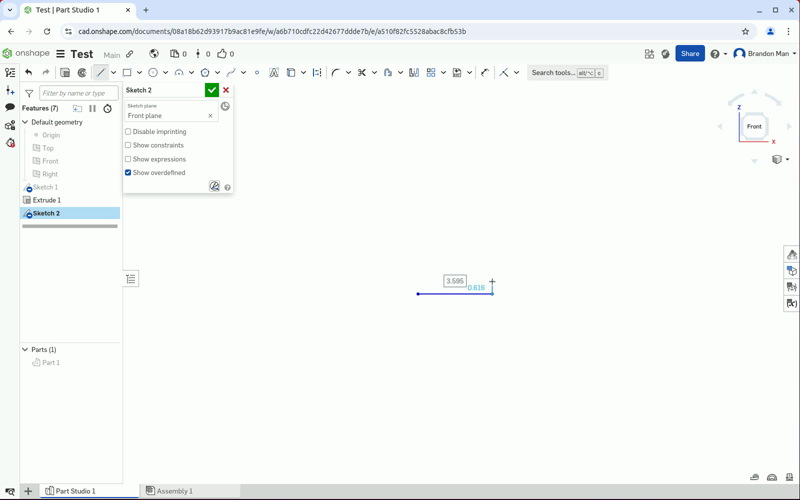
scroll(6)
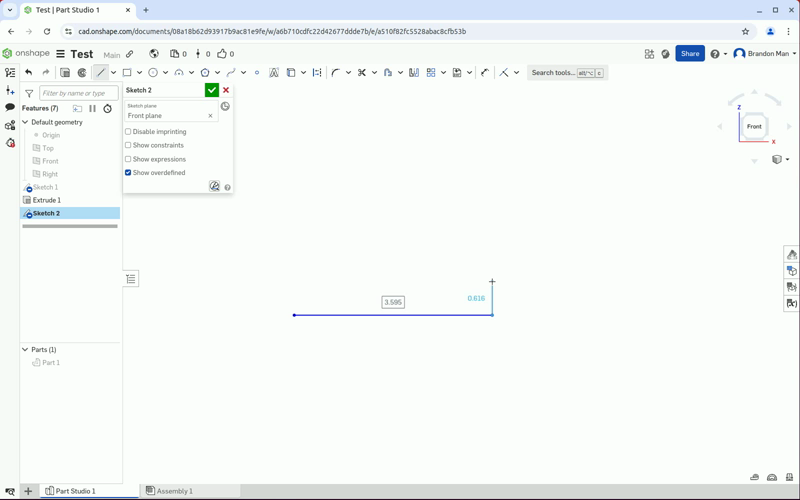
click(492, 281)
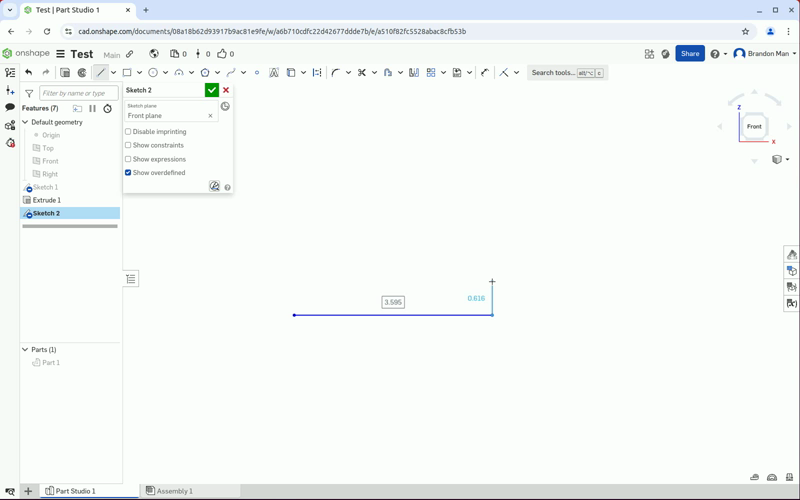
scroll(-6)
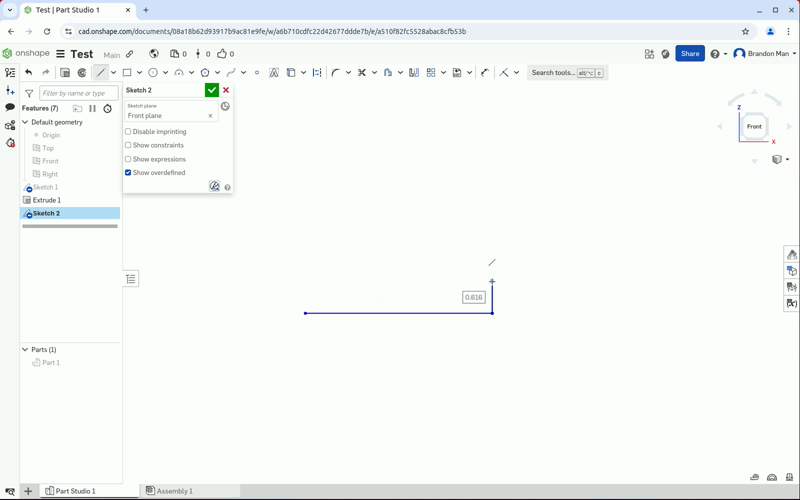
scroll(-6)
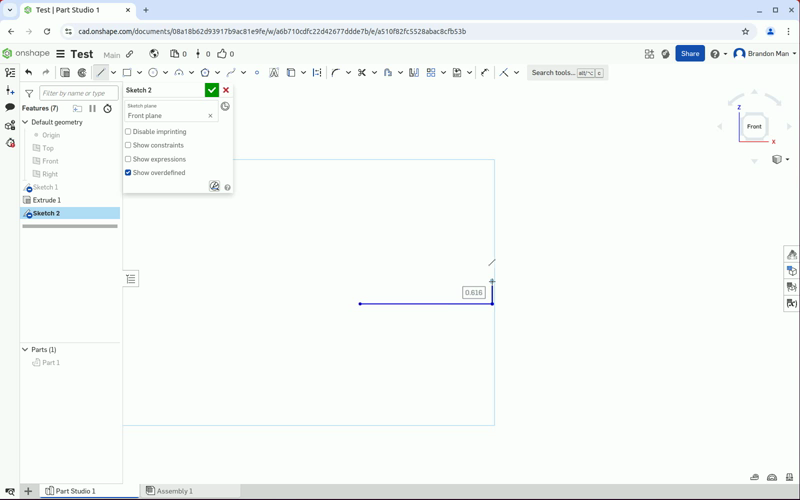
scroll(-6)
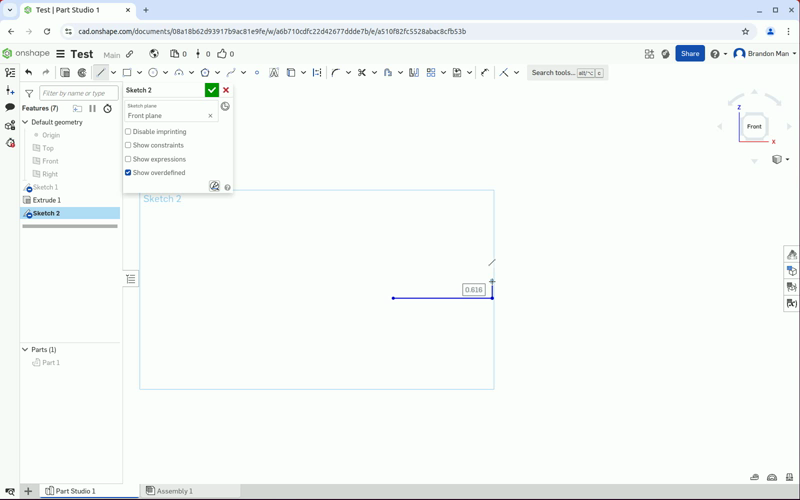
scroll(-6)
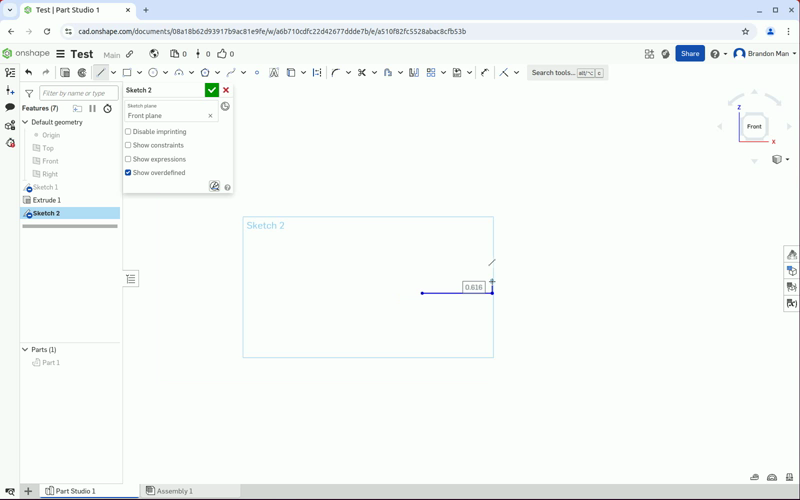
scroll(-6)
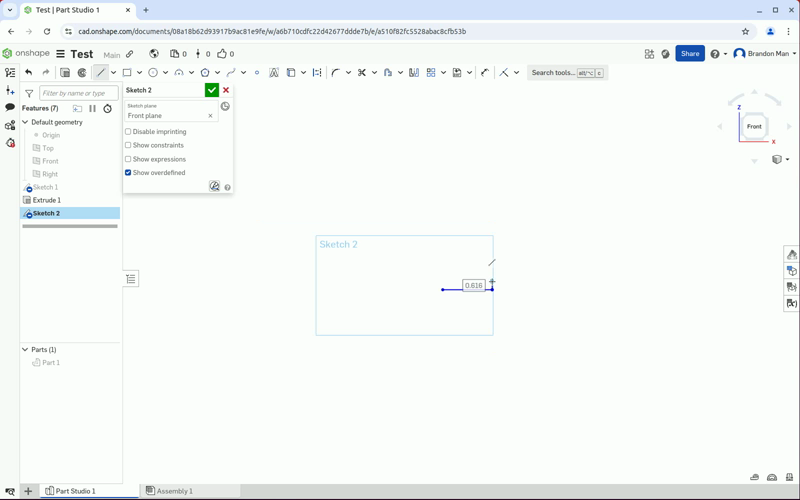
scroll(-6)
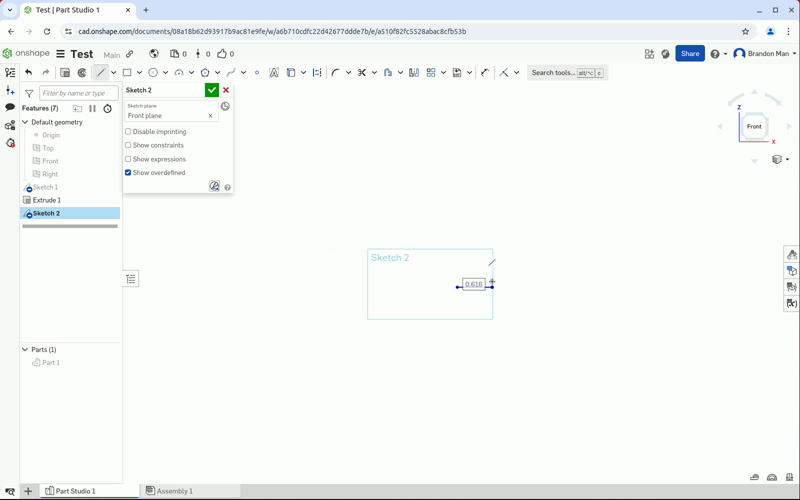
scroll(-6)
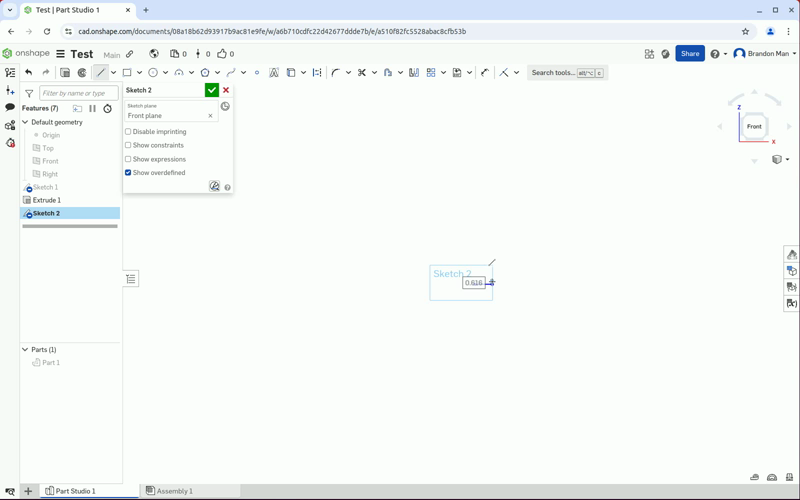
key_up(shift)
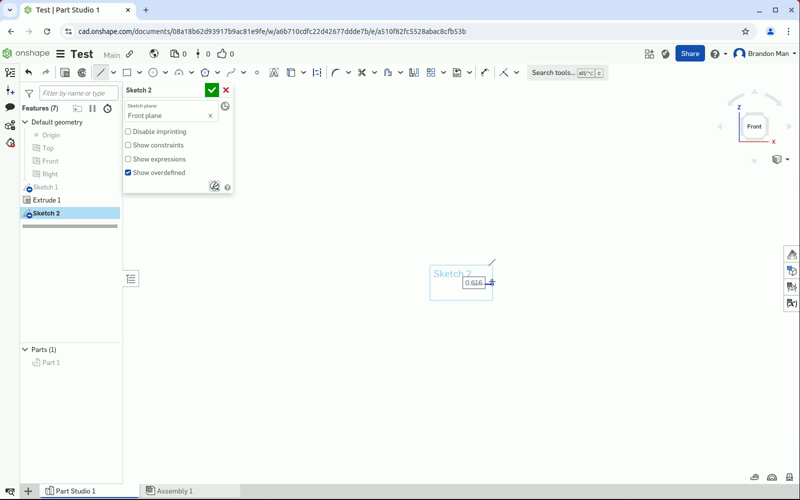
key_down(shift)
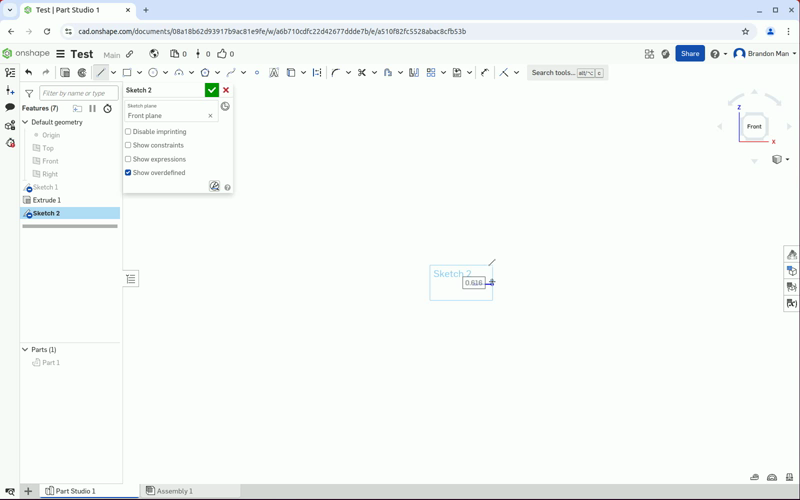
mouse_move(522, 281)
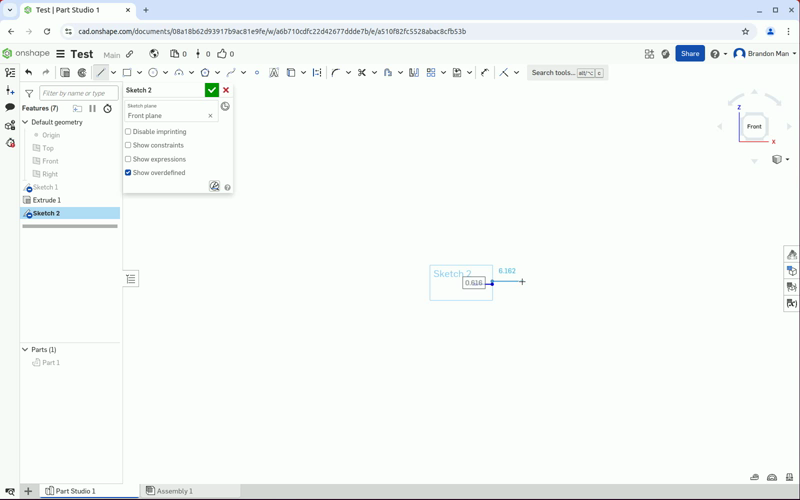
mouse_move(474, 281)
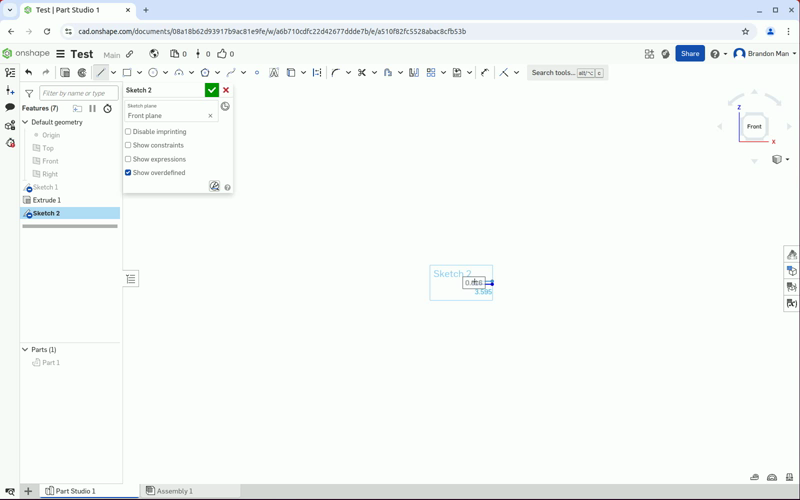
scroll(6)
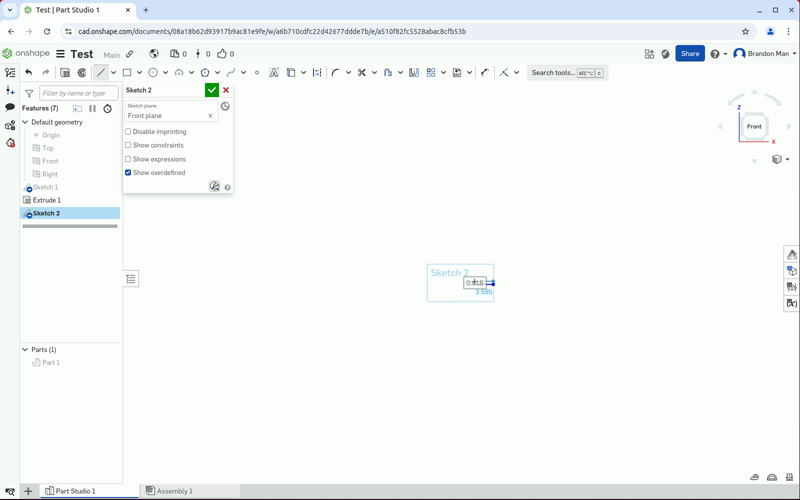
scroll(6)
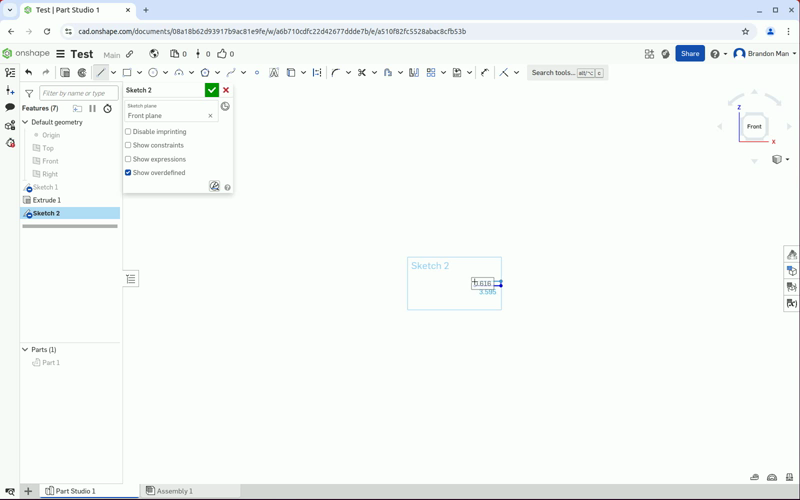
scroll(6)
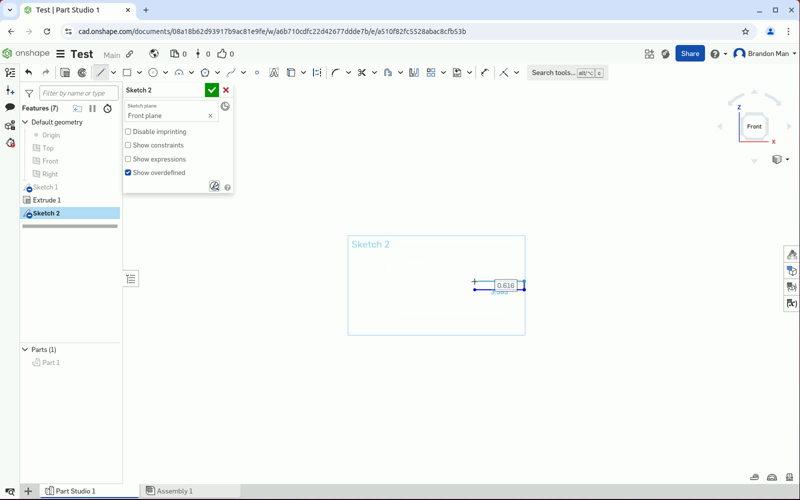
scroll(6)
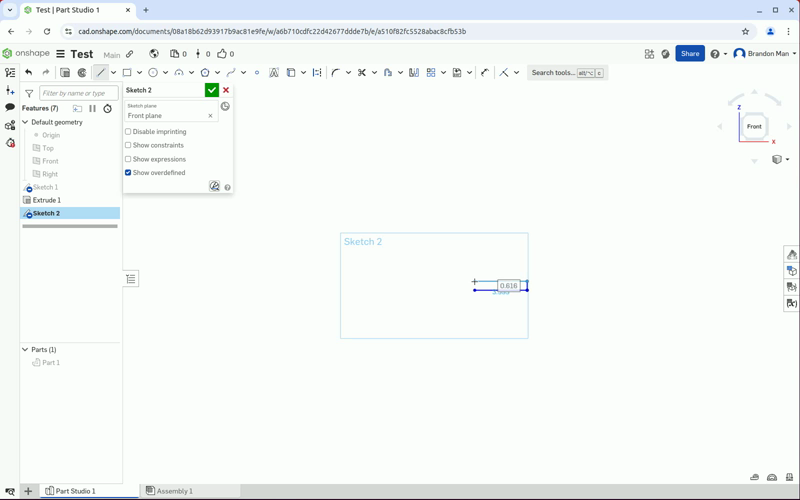
scroll(6)
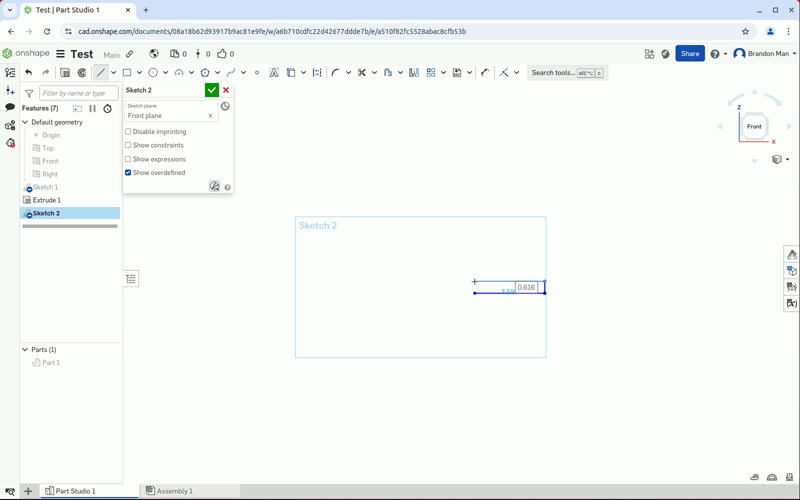
scroll(6)
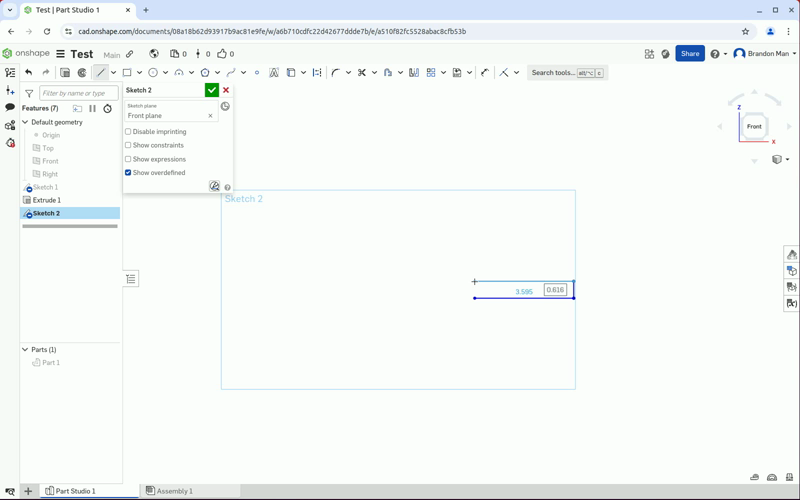
scroll(6)
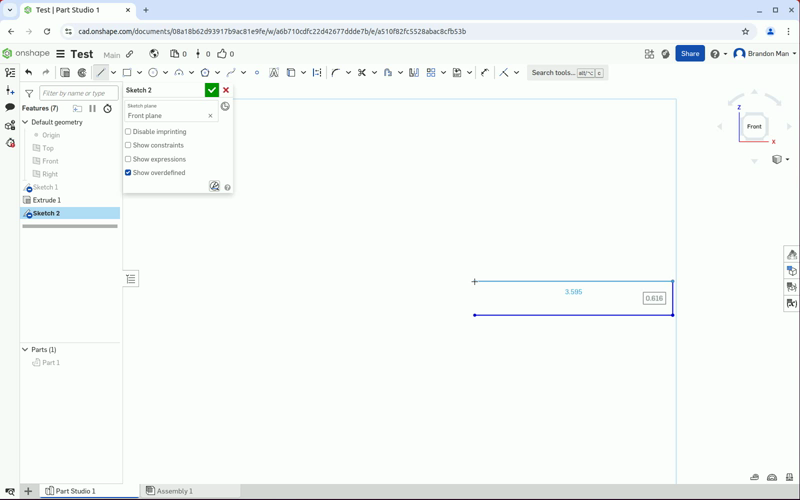
click(474, 281)
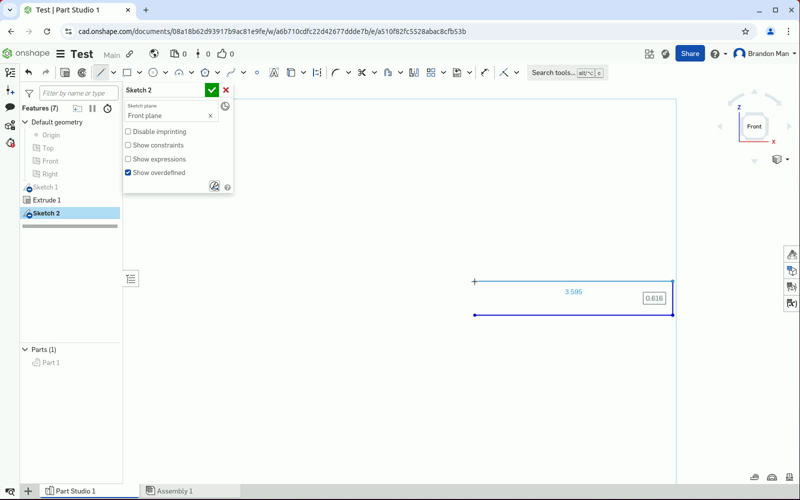
scroll(-6)
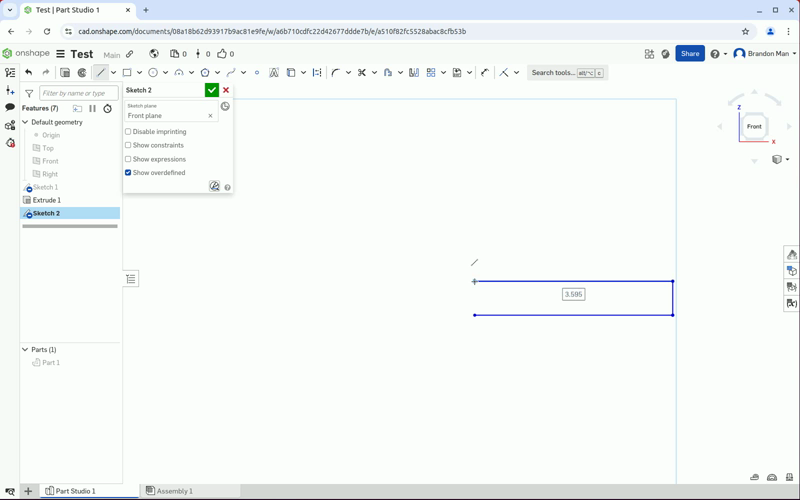
scroll(-6)
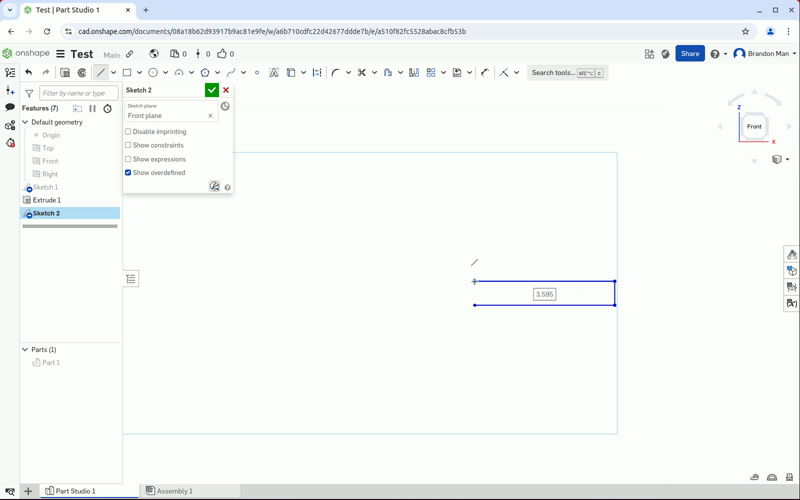
scroll(-6)
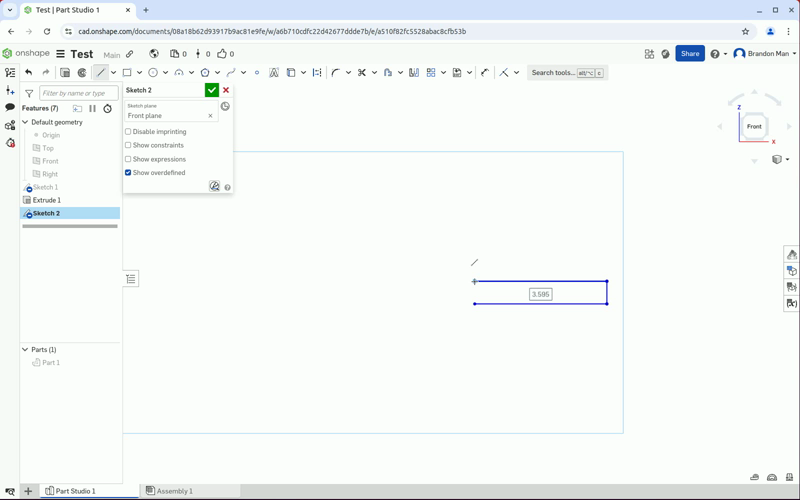
scroll(-6)
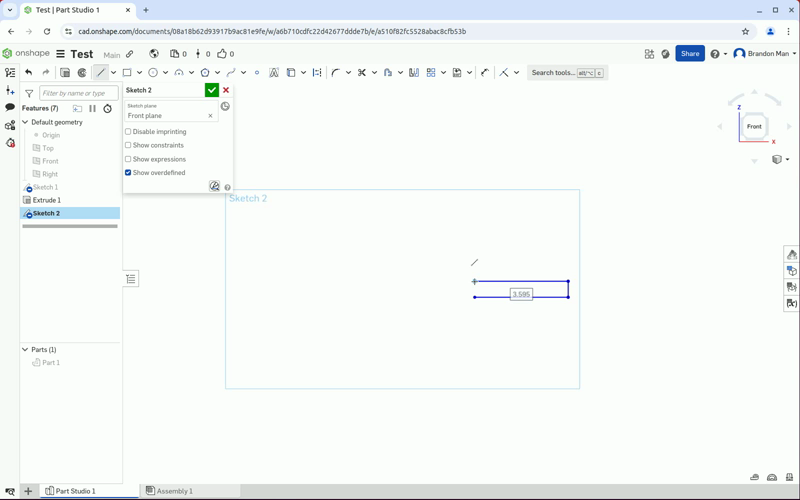
scroll(-6)
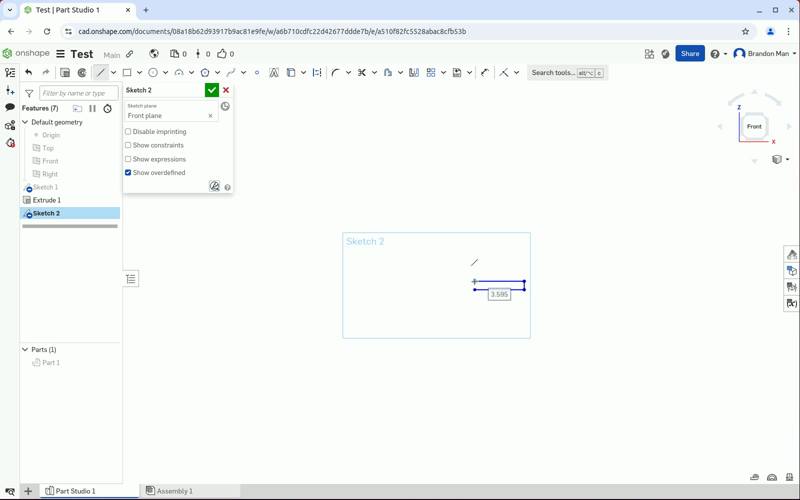
scroll(-6)
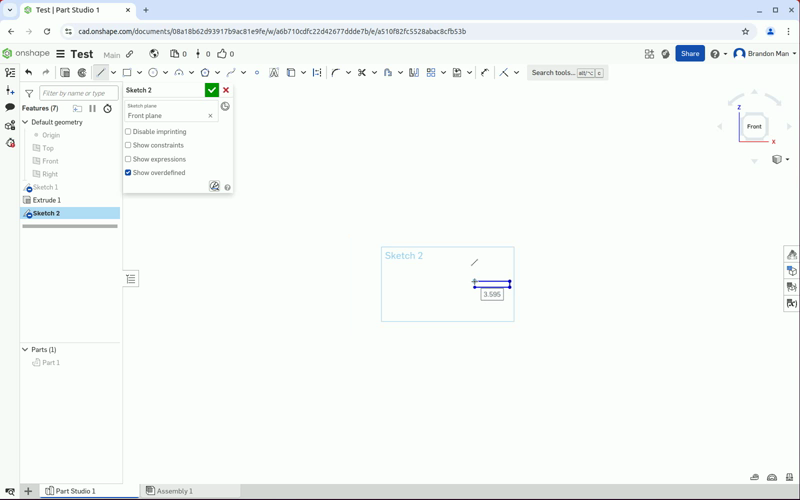
scroll(-6)
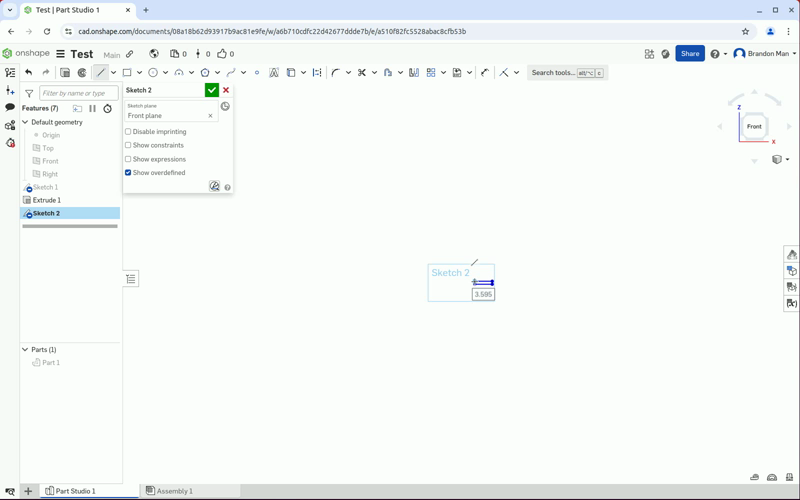
key_up(shift)
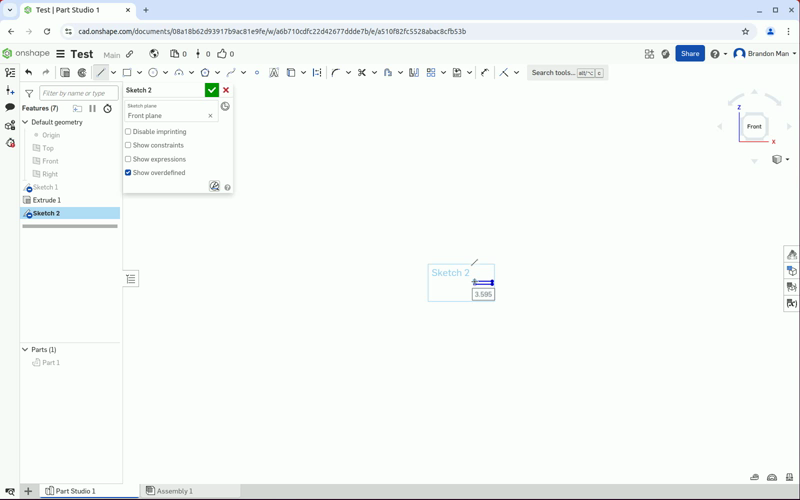
mouse_move(504, 281)
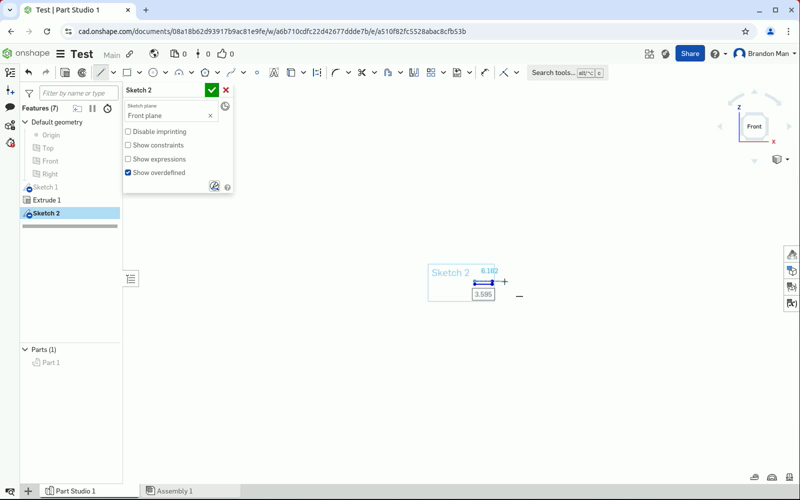
key_down(shift)
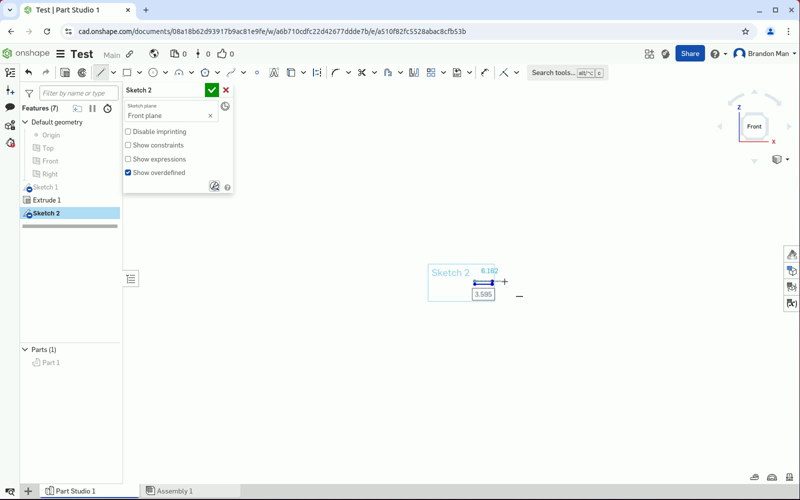
mouse_move(474, 284)
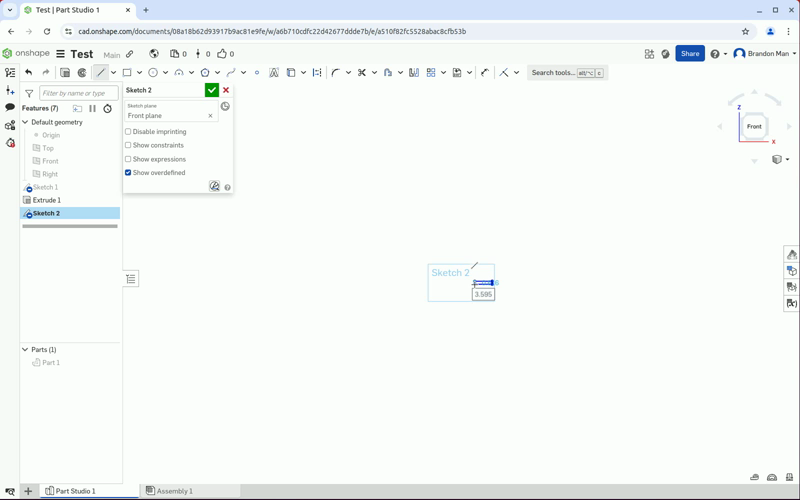
scroll(6)
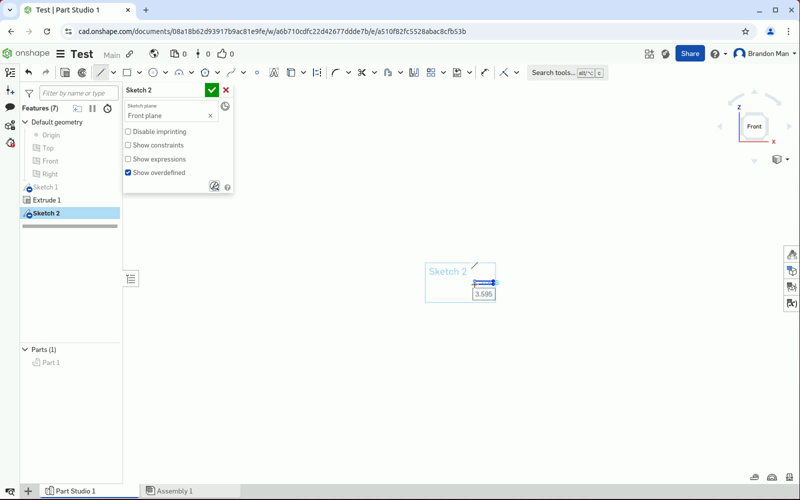
scroll(6)
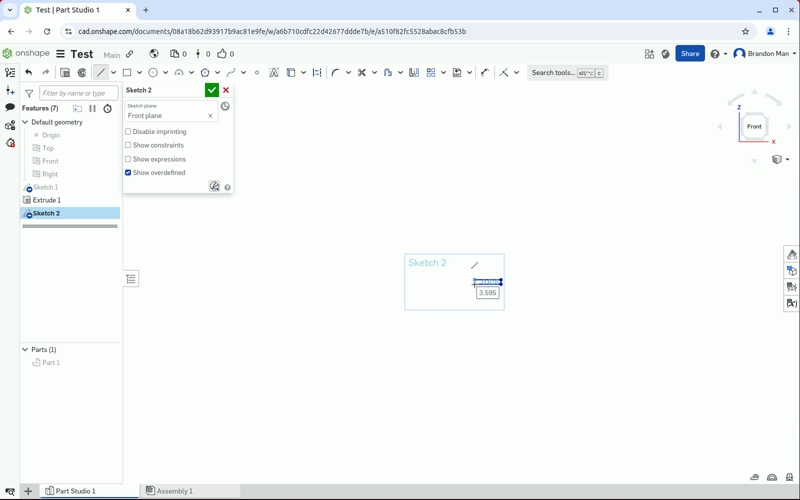
scroll(6)
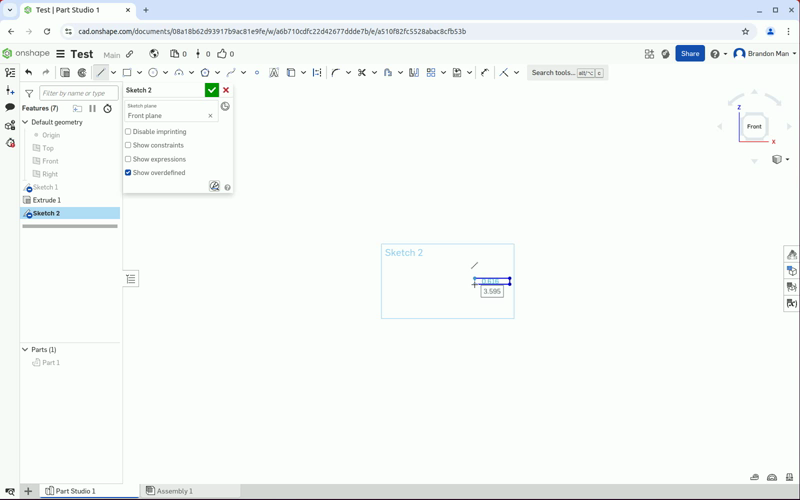
scroll(6)
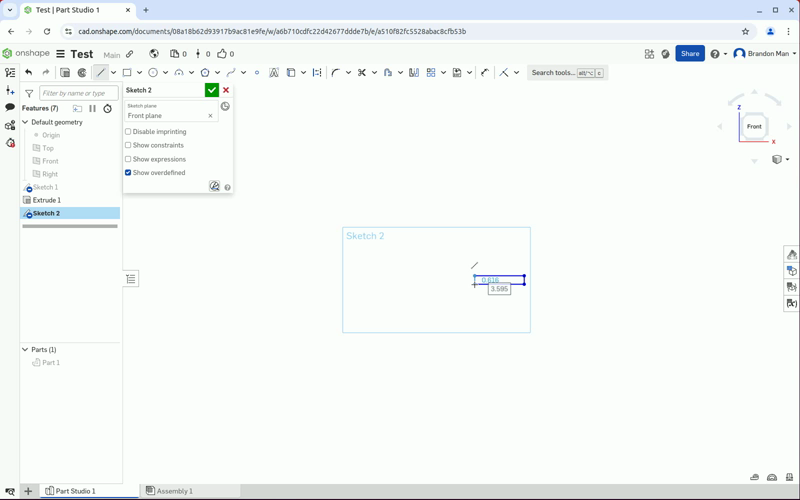
scroll(6)
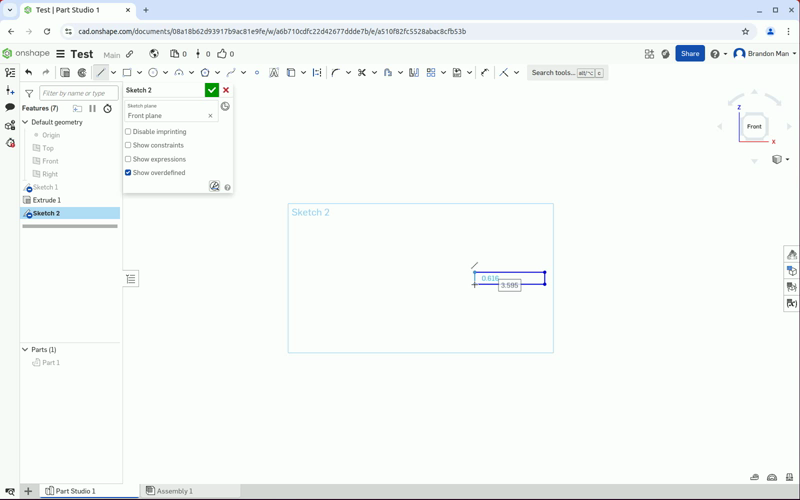
scroll(6)
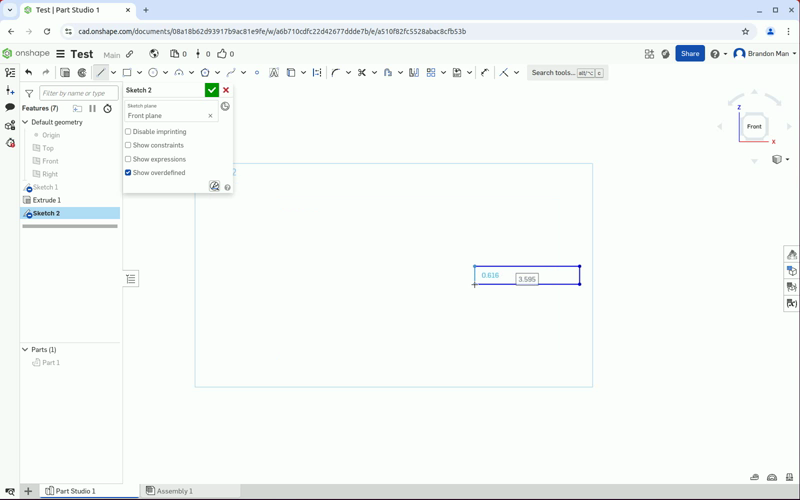
scroll(6)
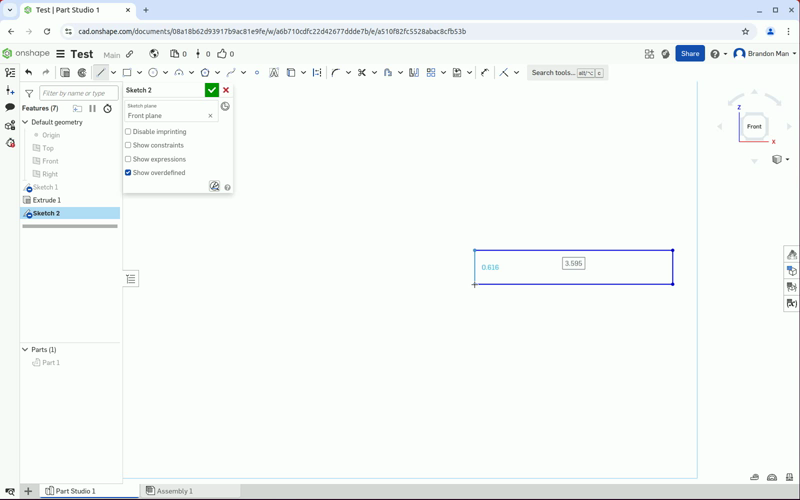
key_up(shift)
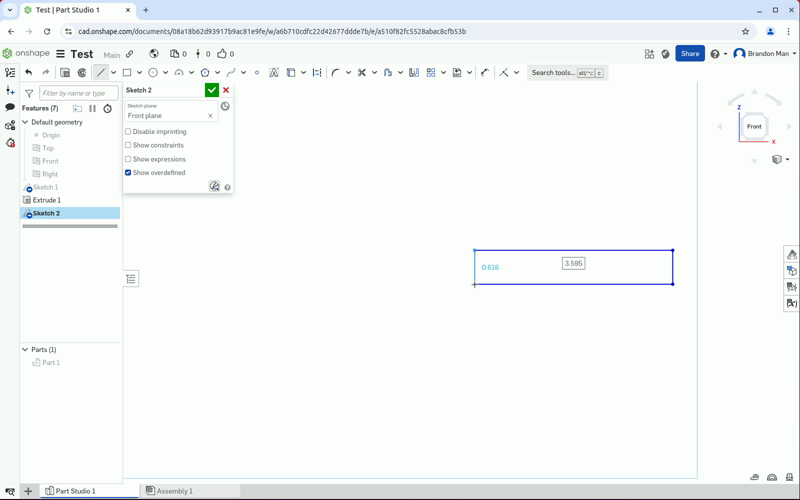
click(474, 284)
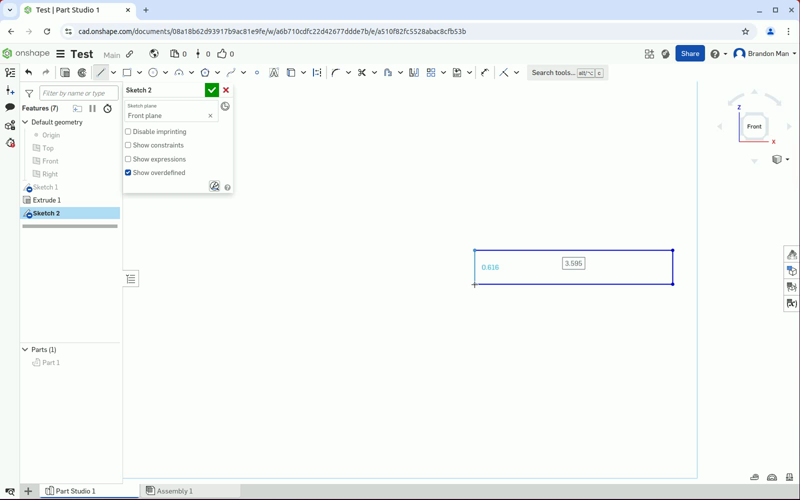
scroll(-6)
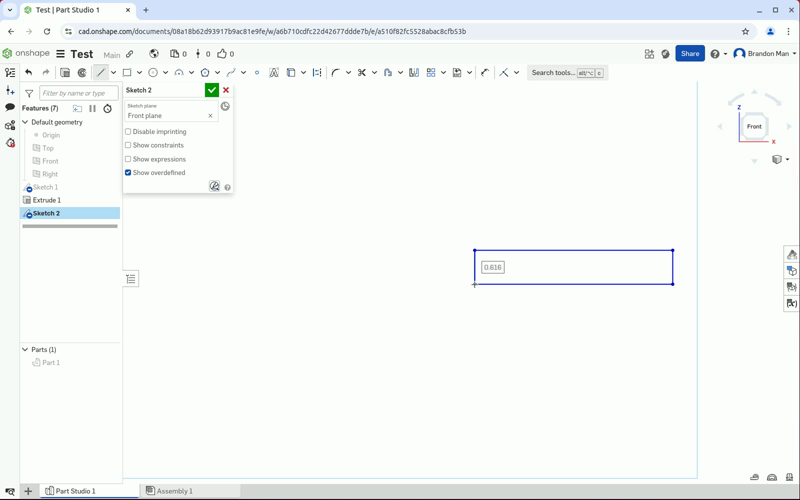
scroll(-6)
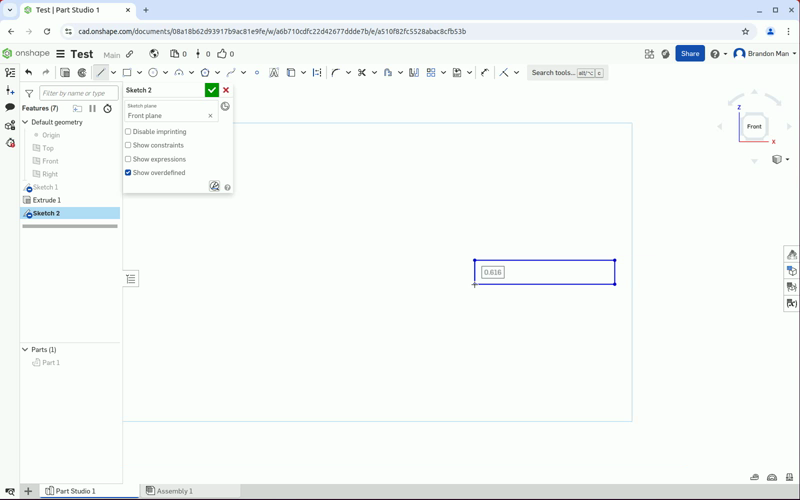
scroll(-6)
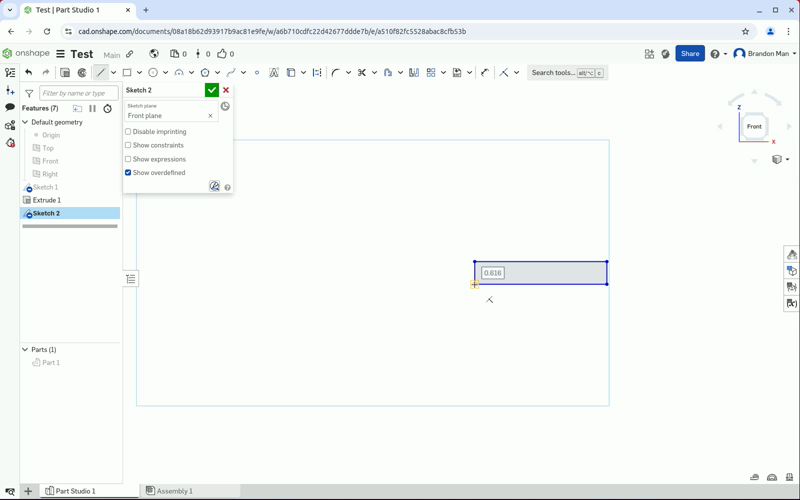
scroll(-6)
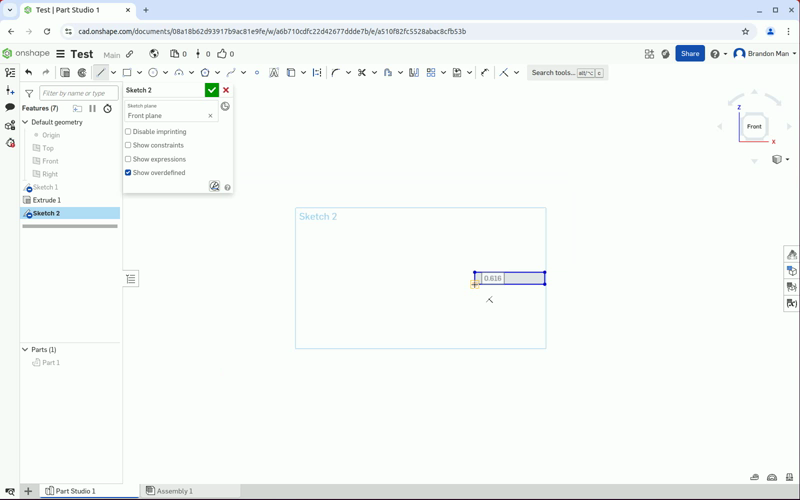
scroll(-6)
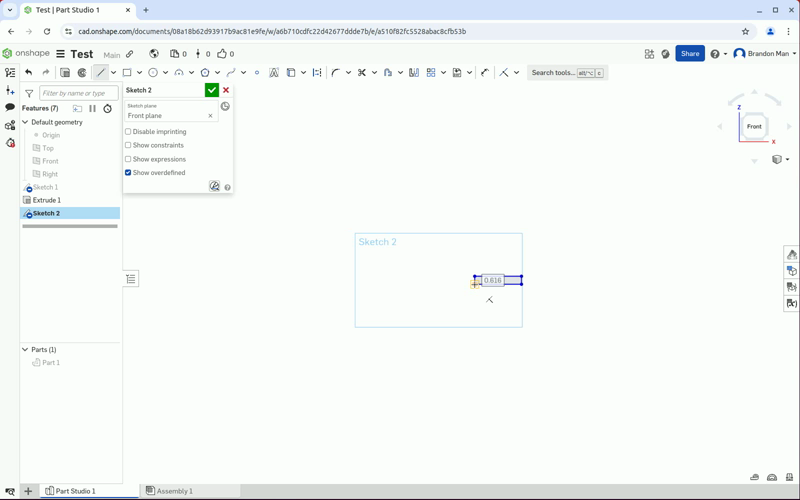
scroll(-6)
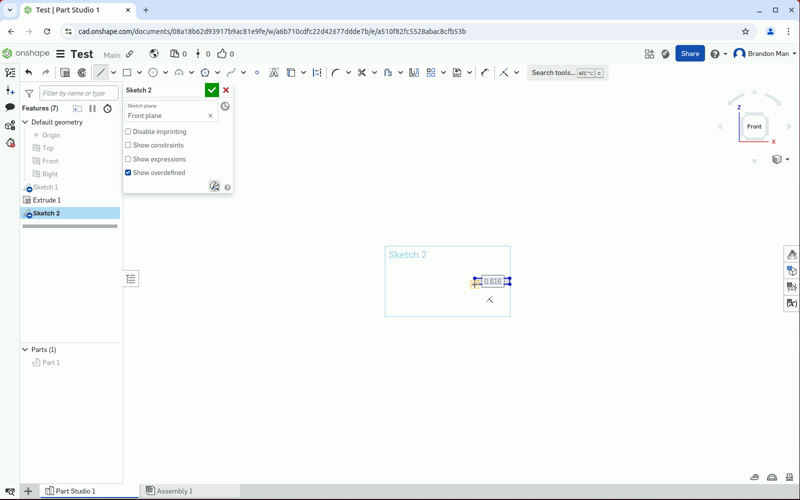
scroll(-6)
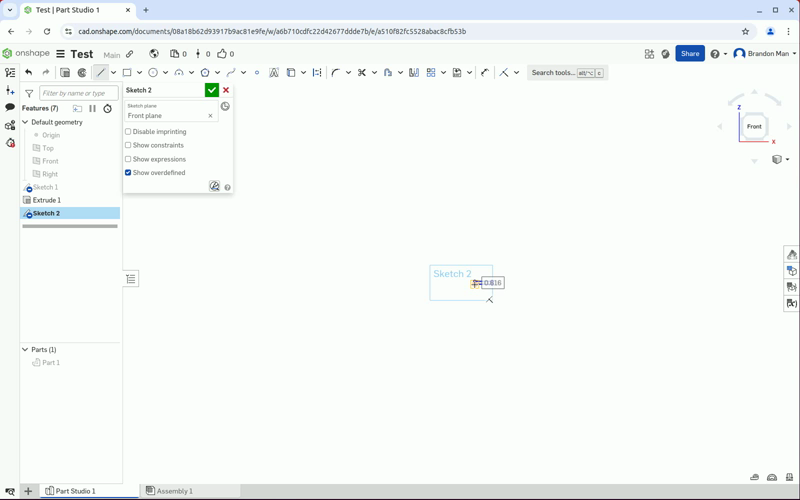
key(esc)
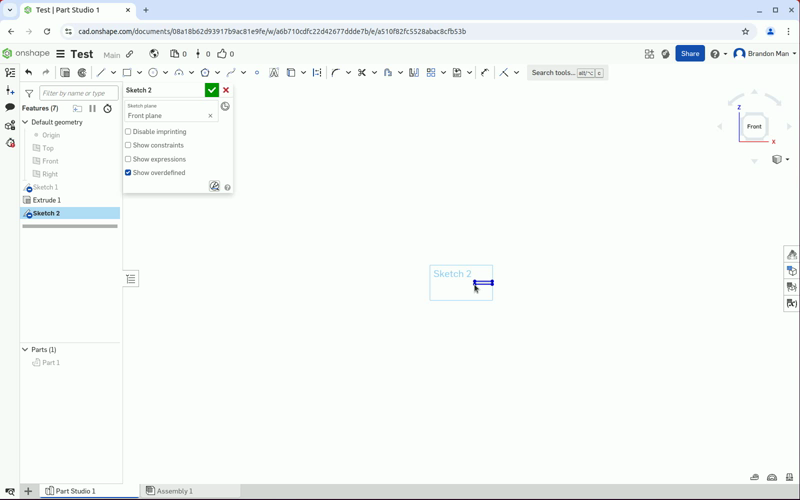
mouse_move(486, 282)
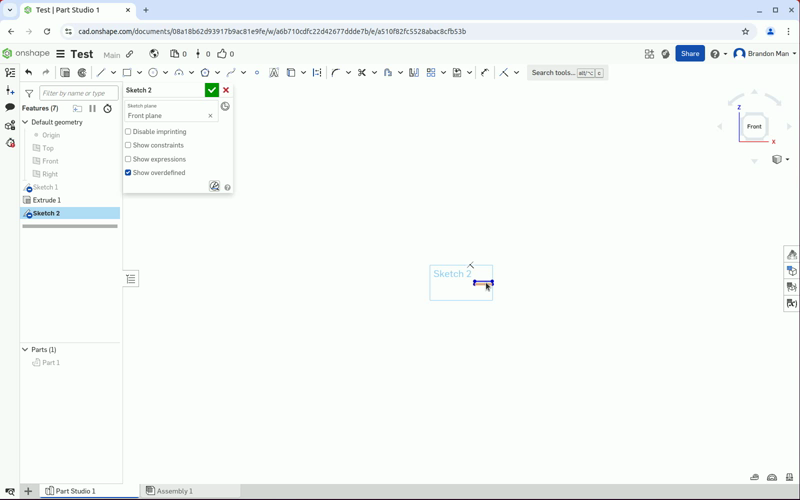
scroll(6)
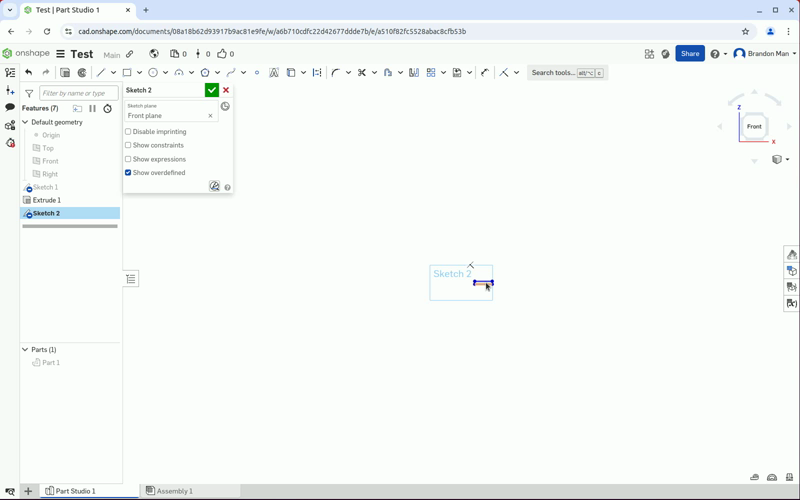
scroll(6)
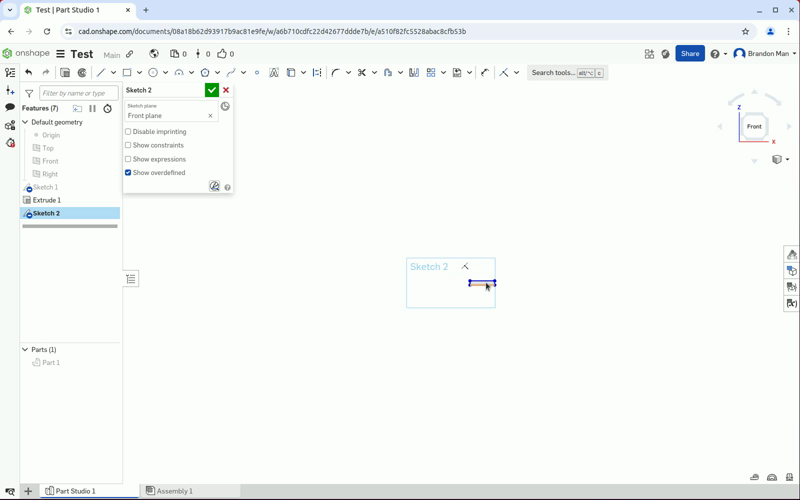
scroll(6)
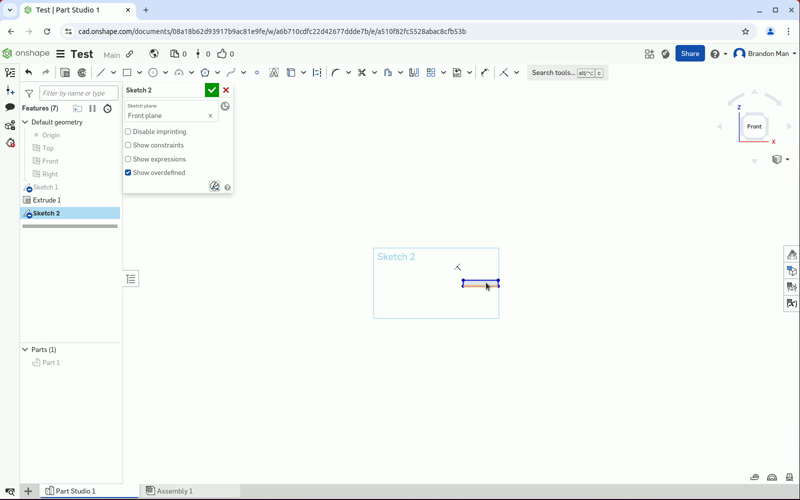
scroll(6)
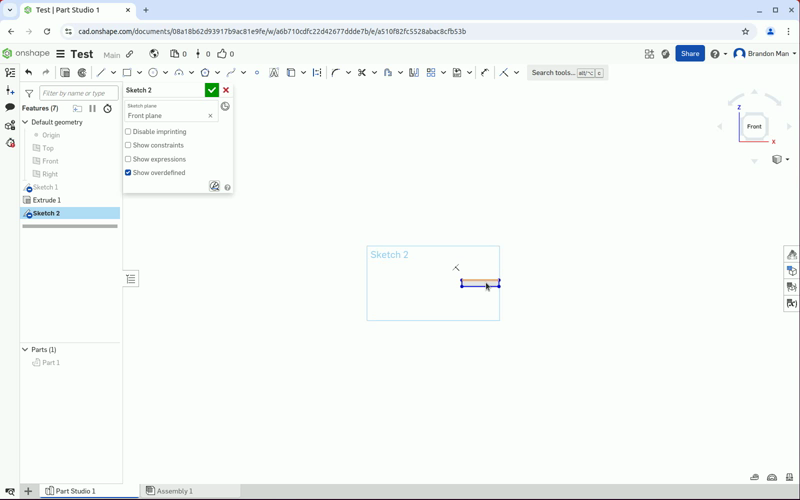
scroll(6)
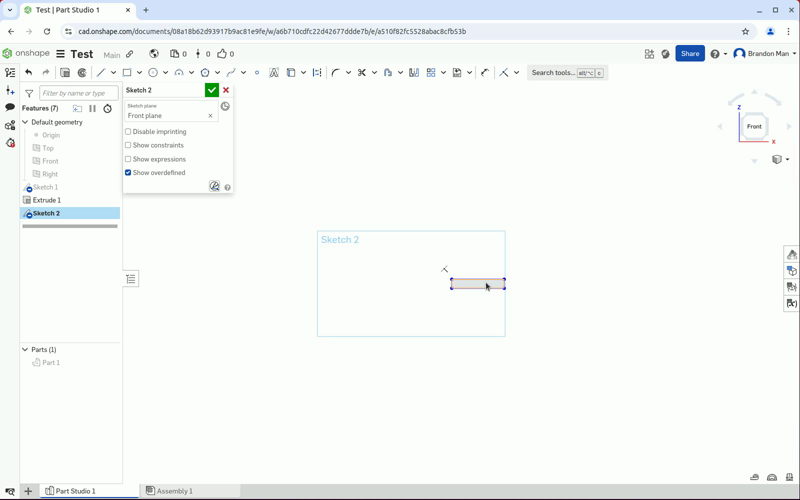
scroll(6)
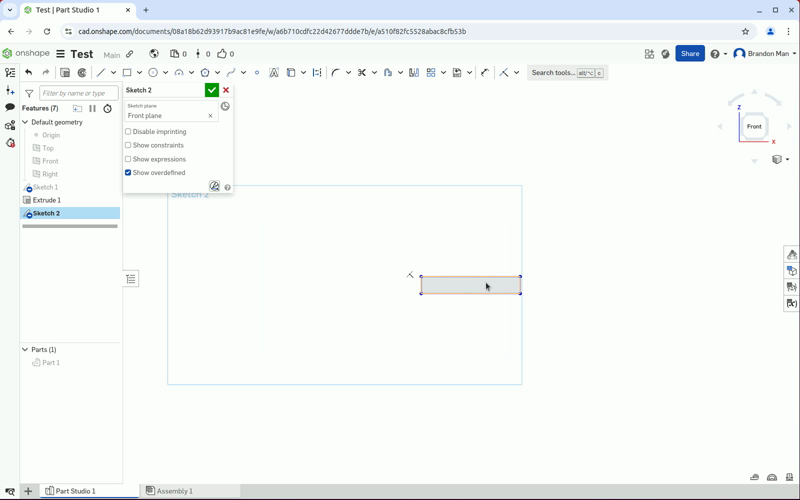
scroll(6)
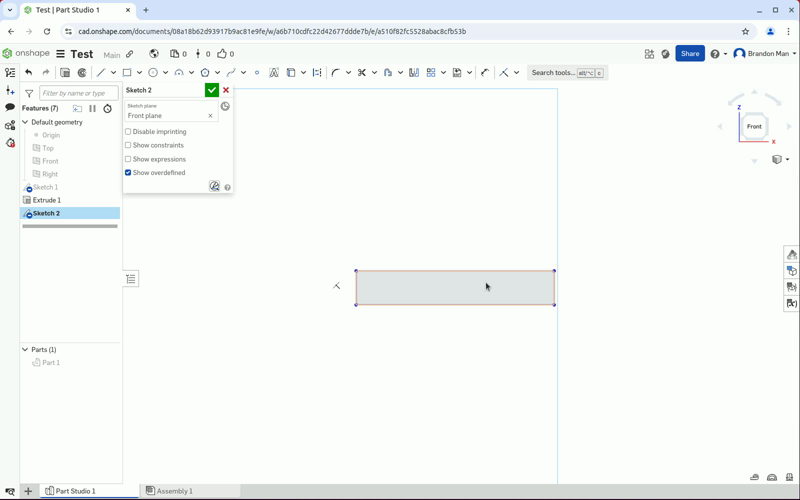
click(486, 282)
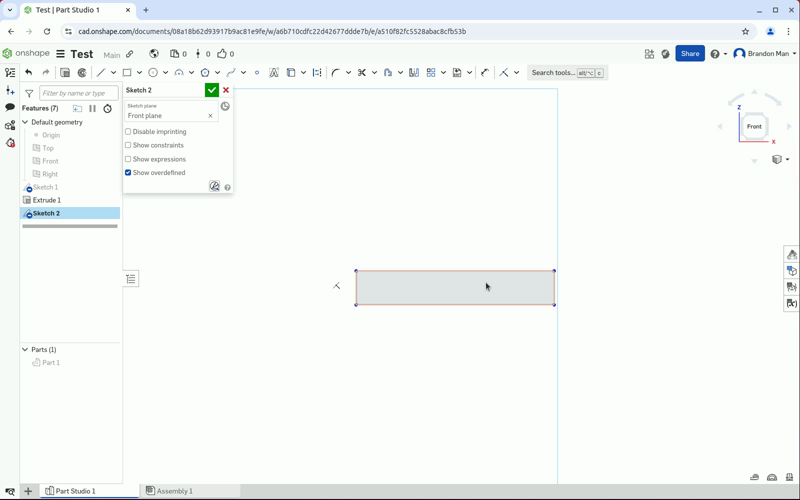
scroll(-6)
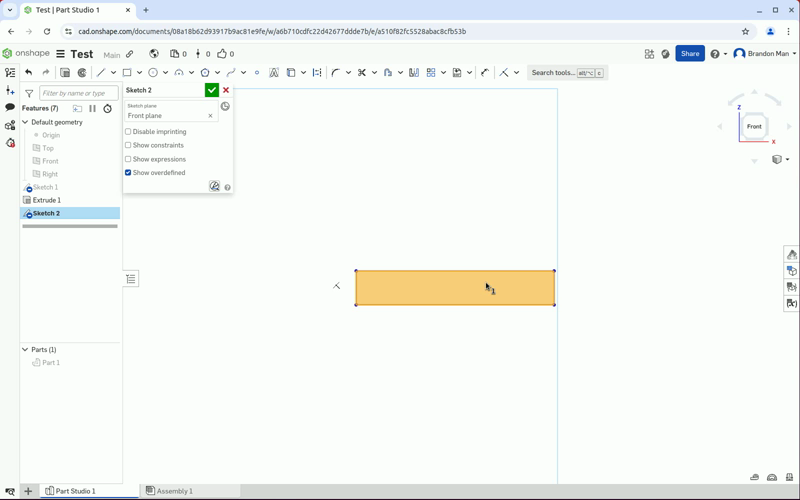
scroll(-6)
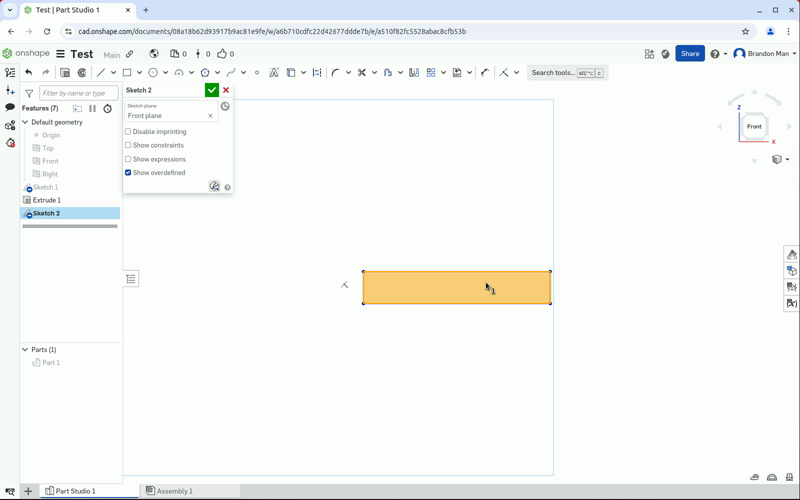
scroll(-6)
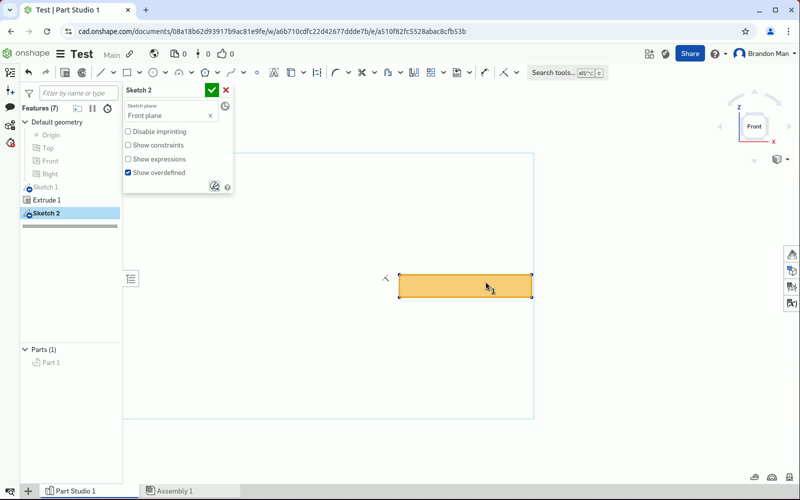
scroll(-6)
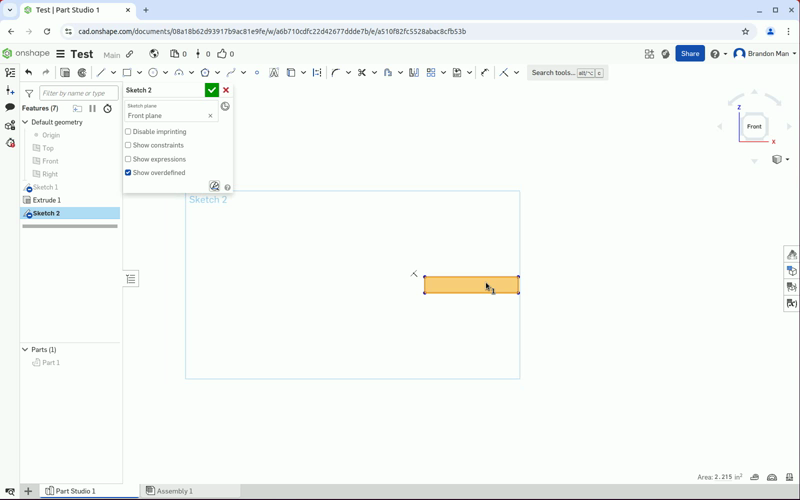
scroll(-6)
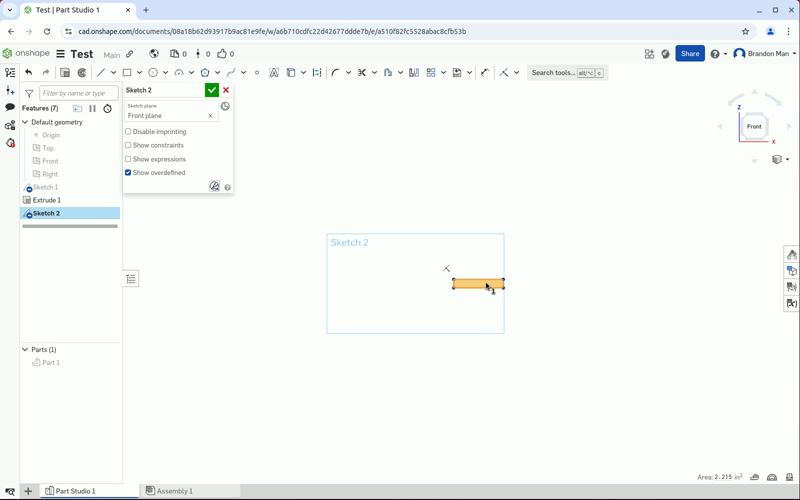
scroll(-6)
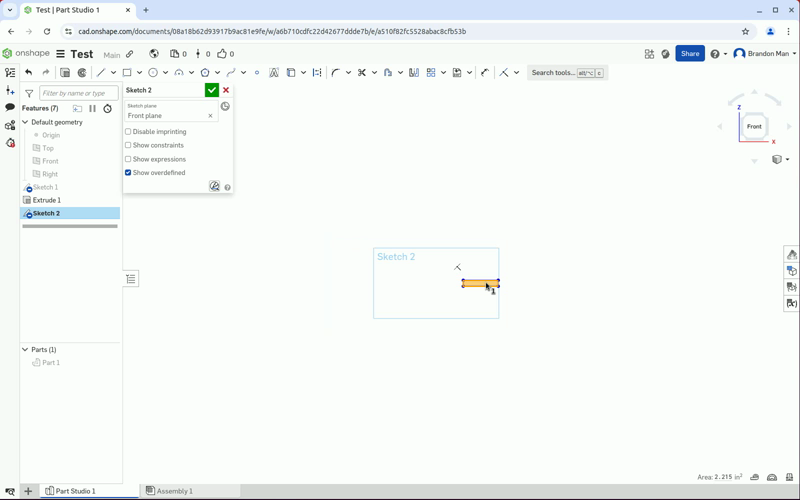
scroll(-6)
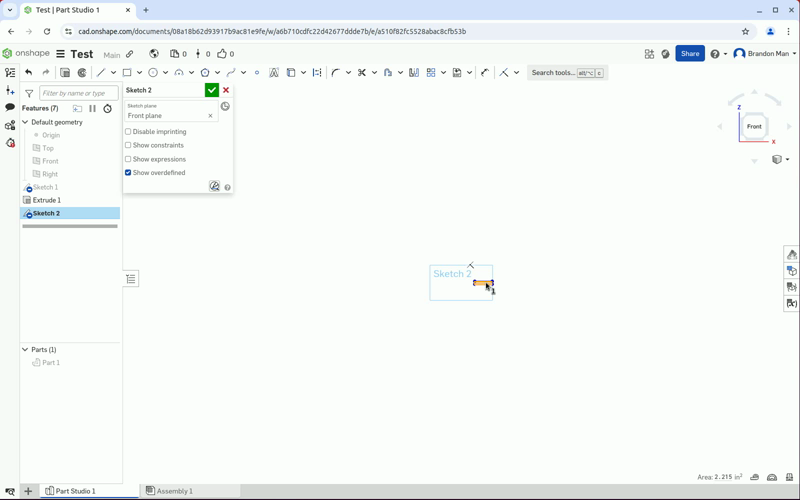
mouse_move(73, 352)
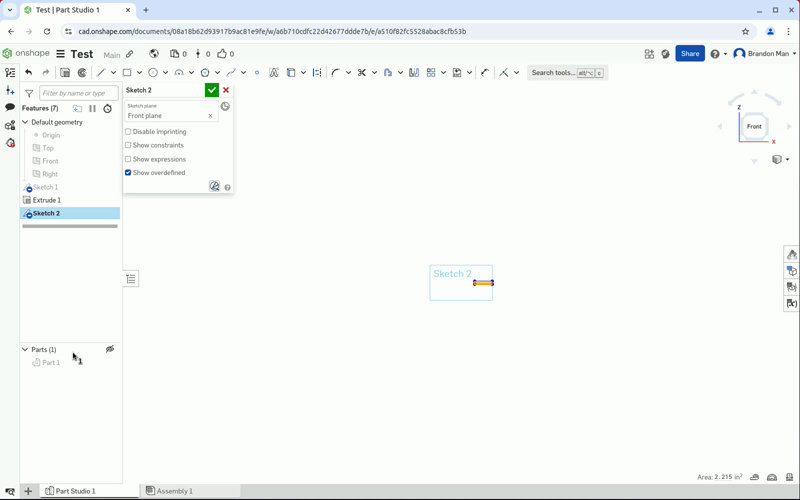
key(shift+y)
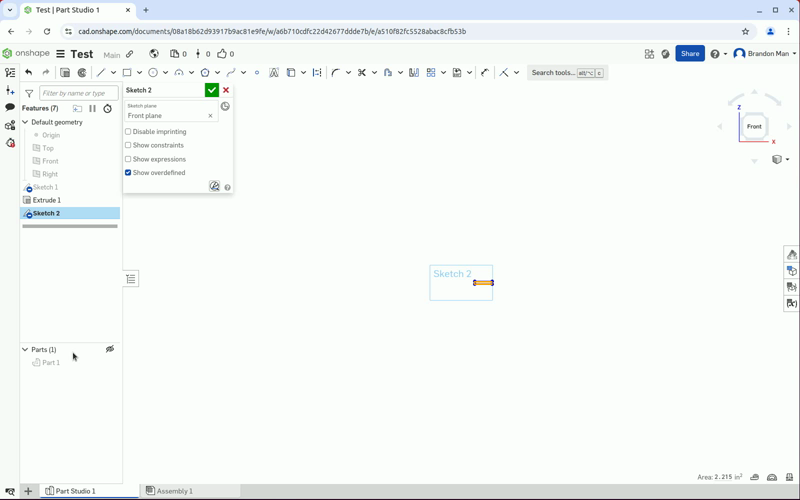
key(shift+e)
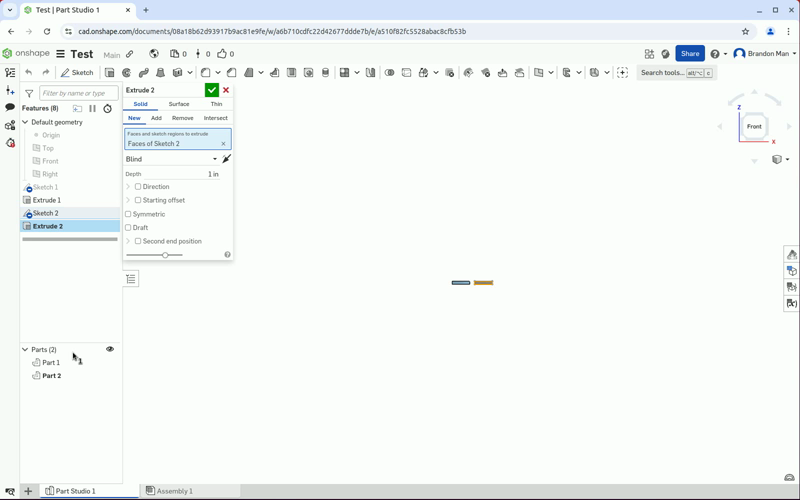
mouse_move(143, 106)
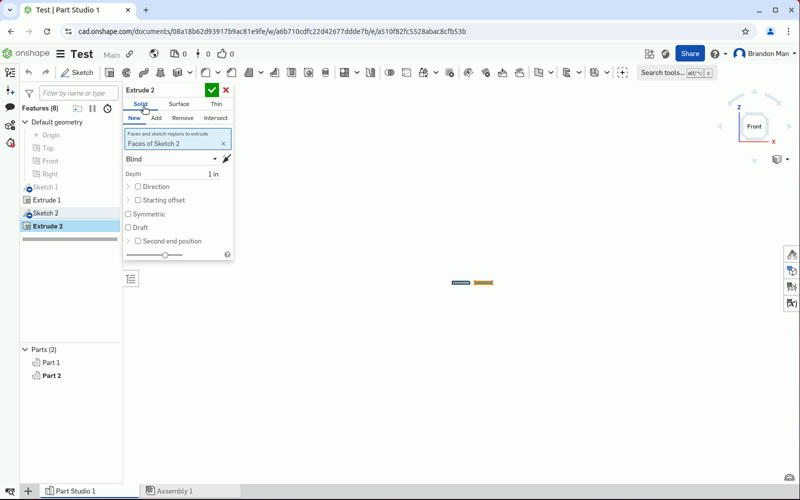
click(143, 106)
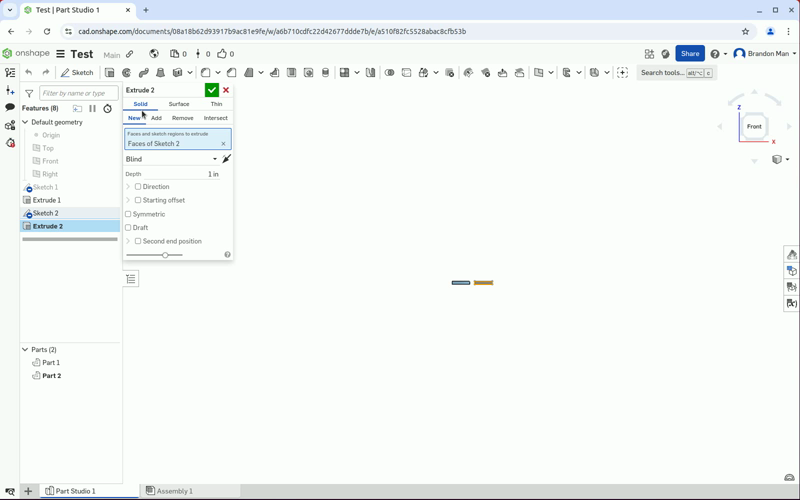
mouse_move(137, 120)
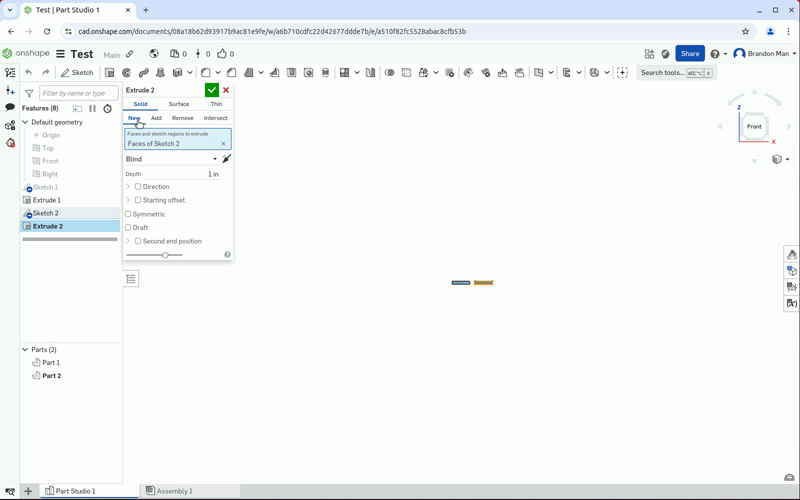
click(137, 120)
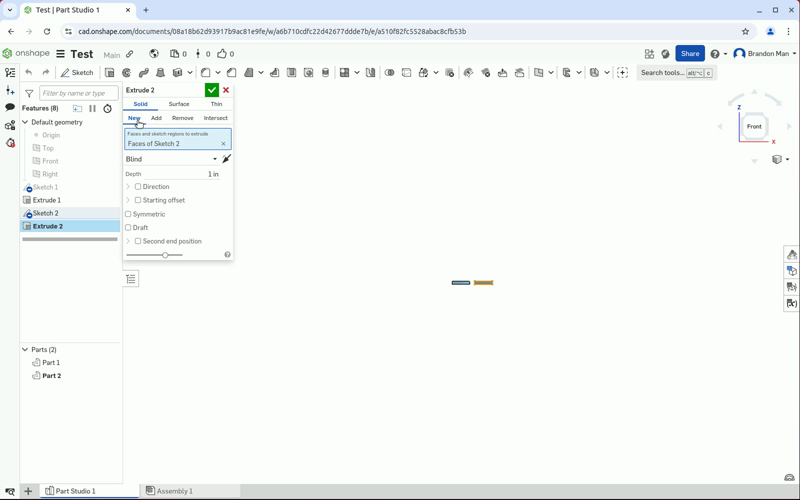
key(tab, 4)
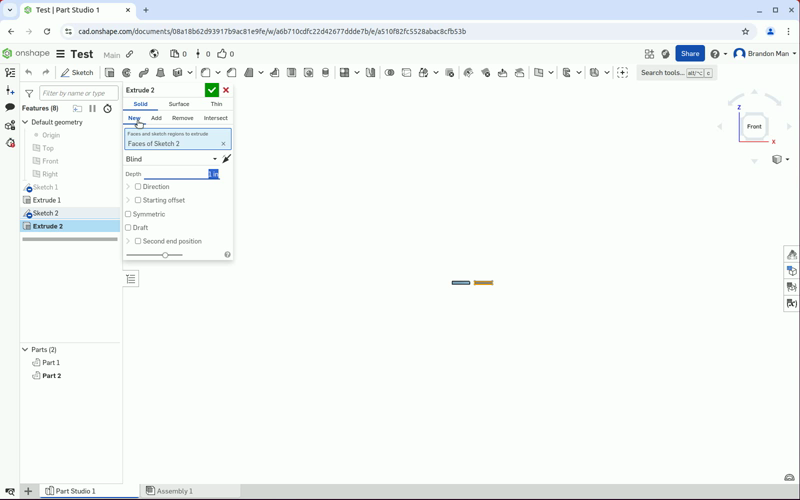
text(12.036)
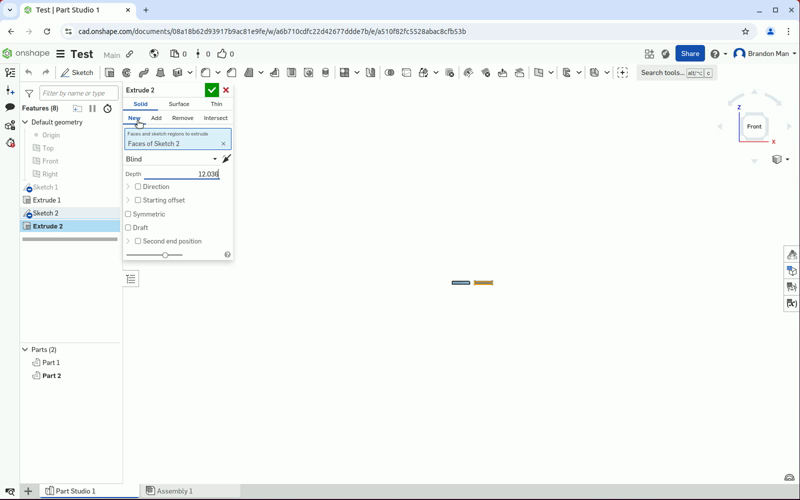
key(tab, 3)
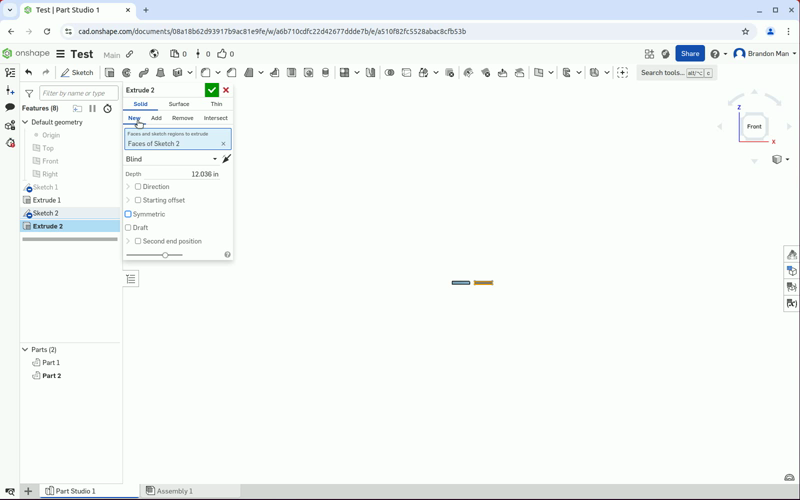
key(space)
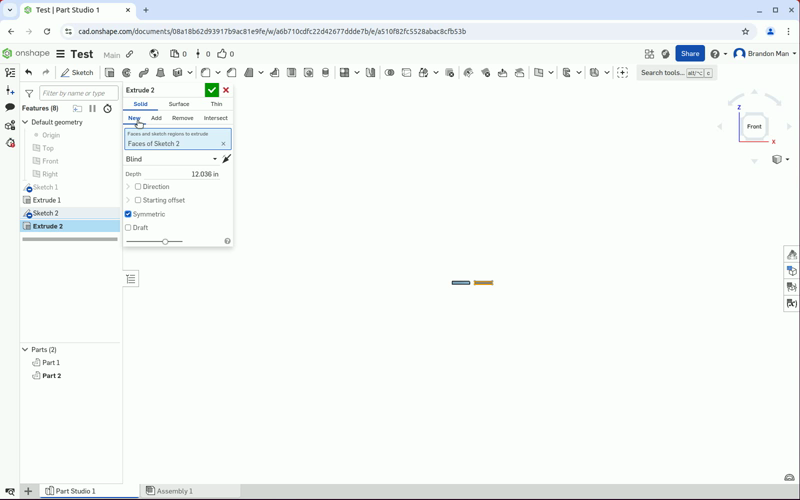
key(enter)
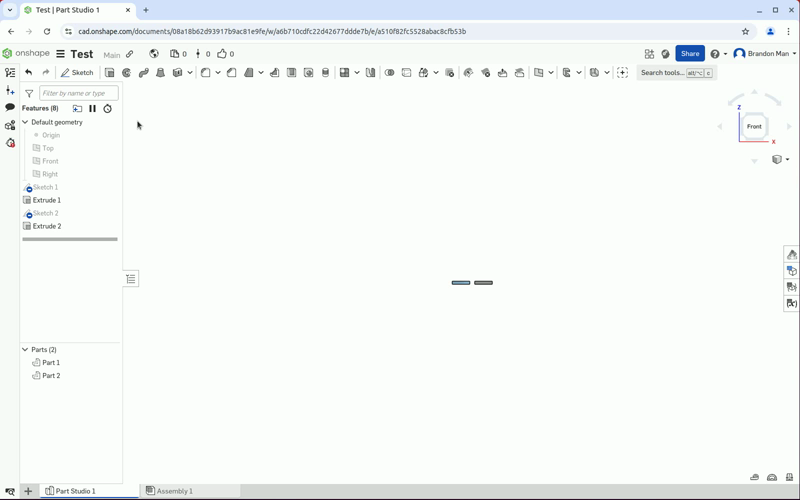
key(shift+h)
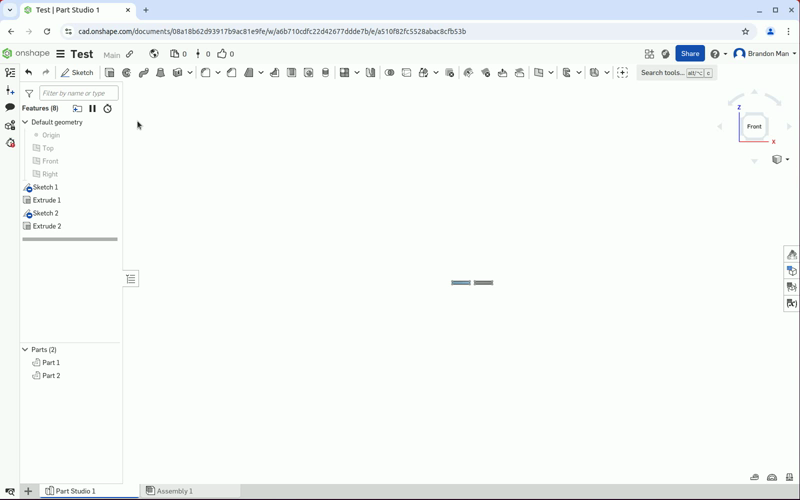
key(shift+h)
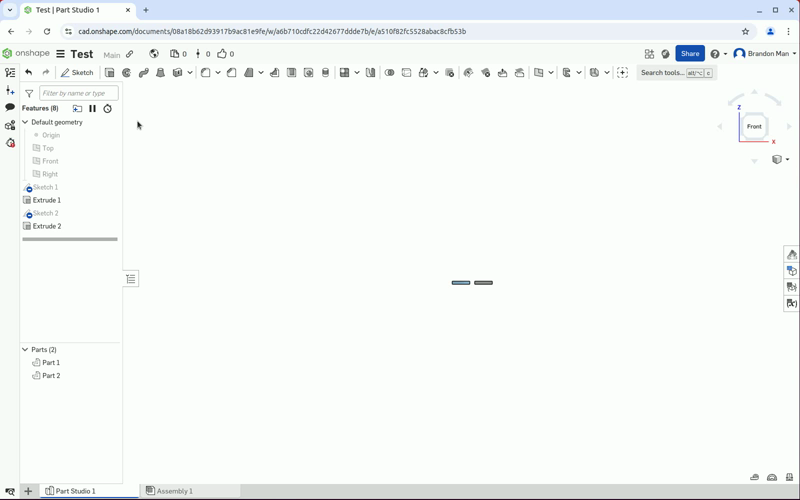
mouse_move(73, 189)
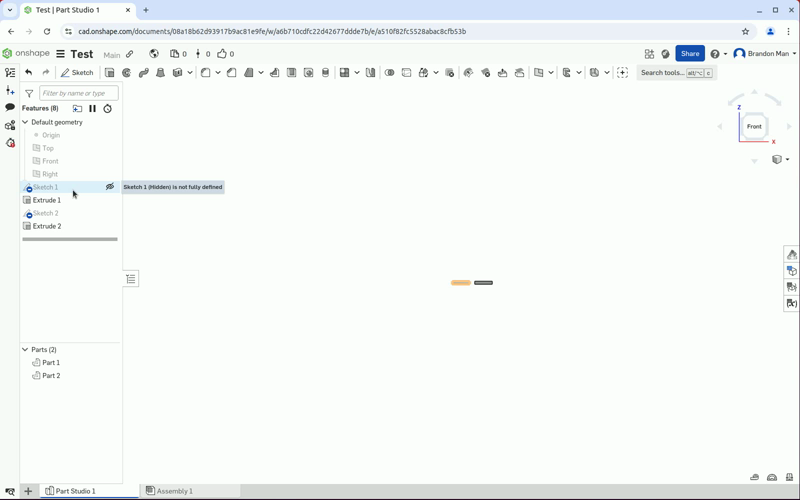
click(73, 189)
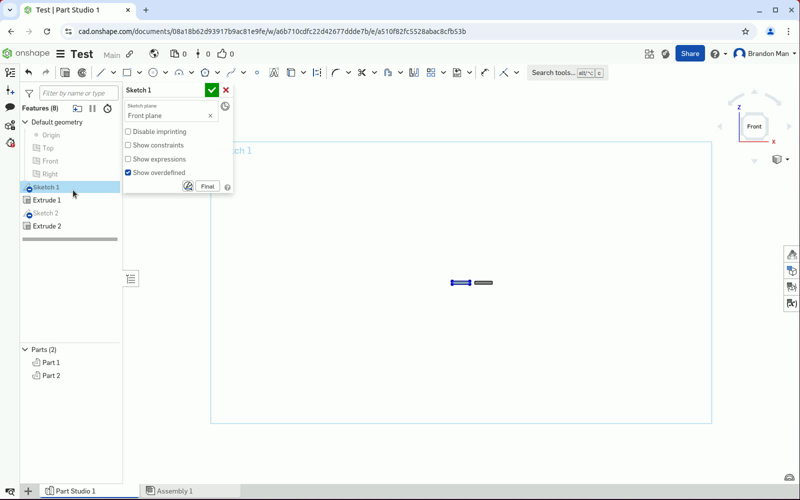
mouse_move(229, 92)
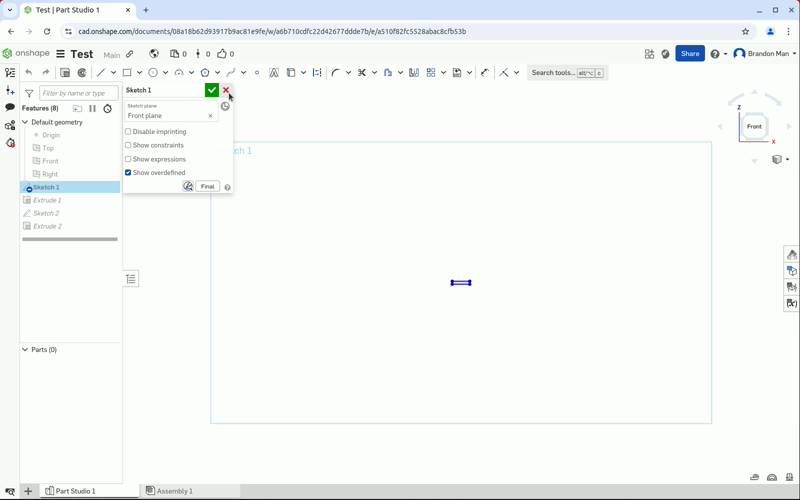
click(229, 92)
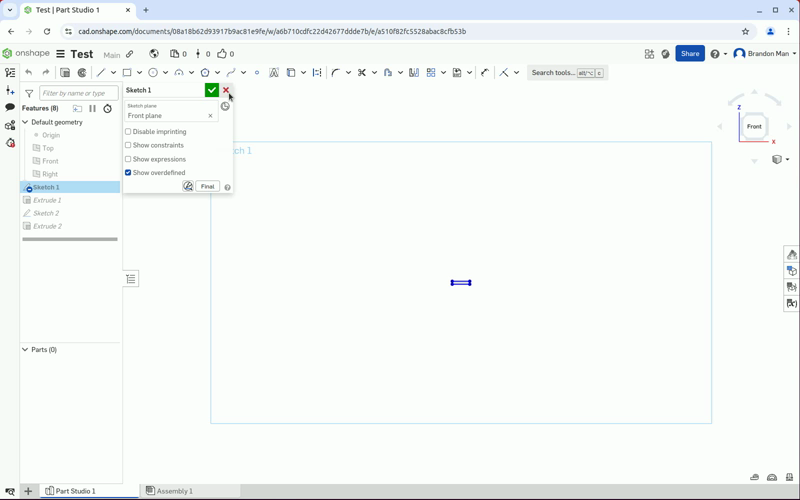
key(shift+s)
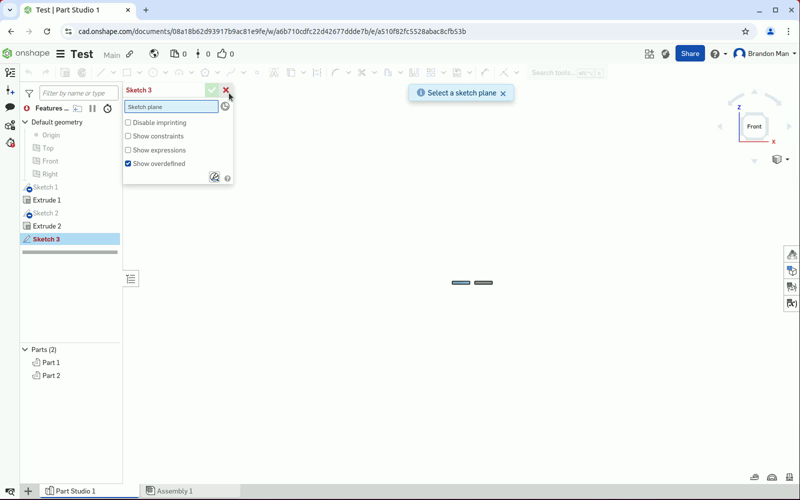
mouse_move(73, 163)
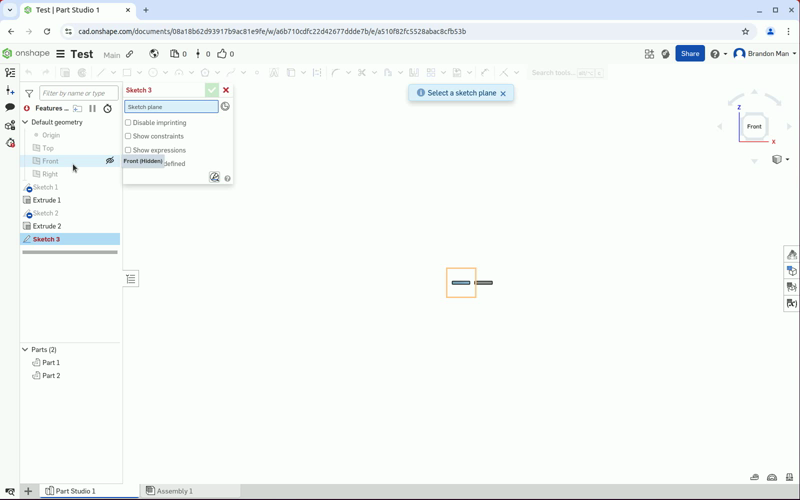
click(73, 163)
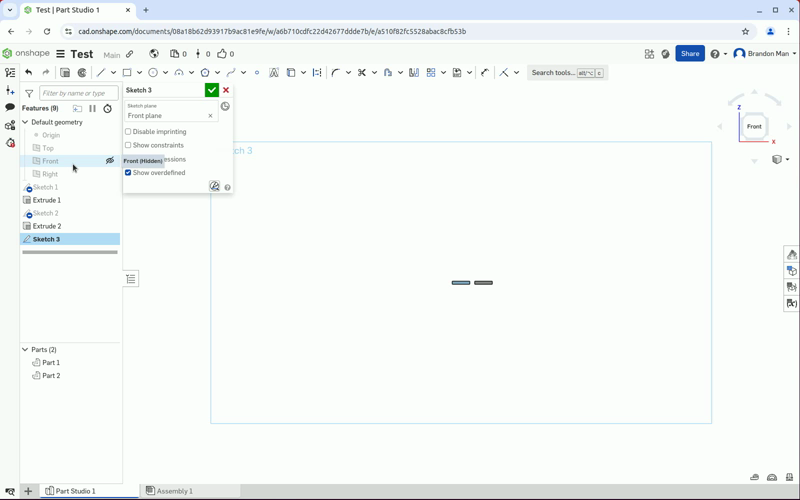
mouse_move(73, 352)
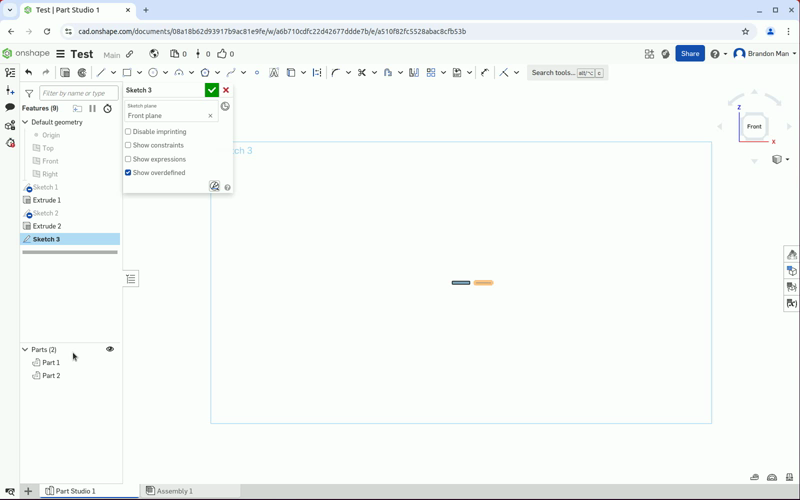
key(y)
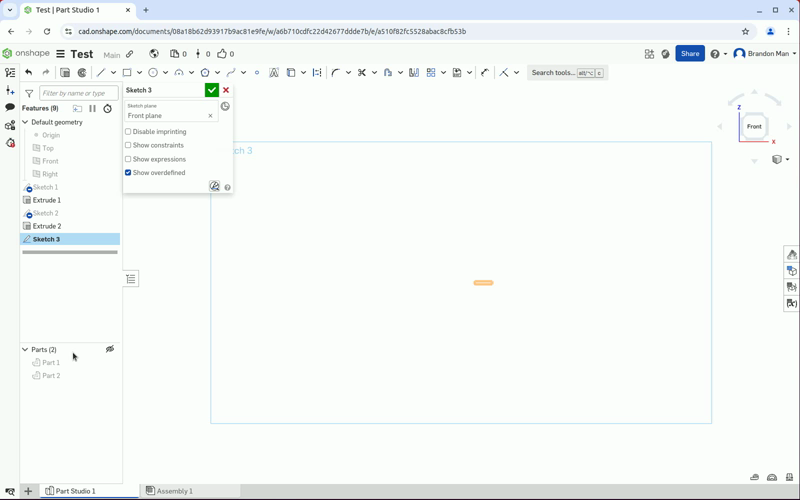
key(l)
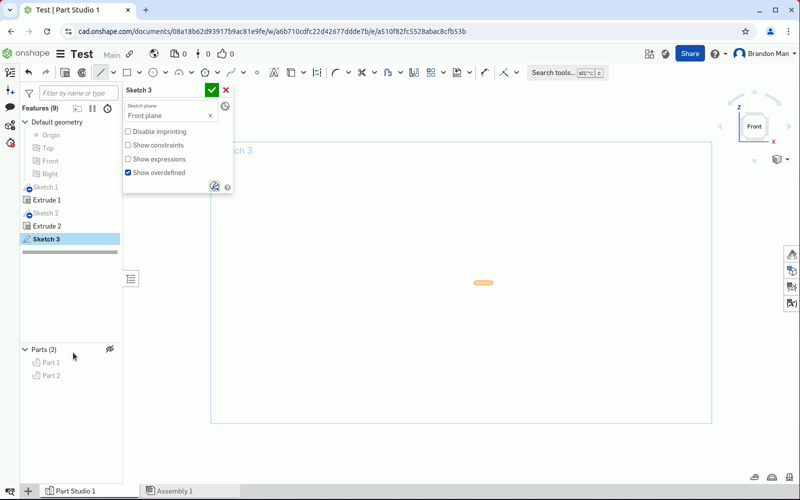
key_down(shift)
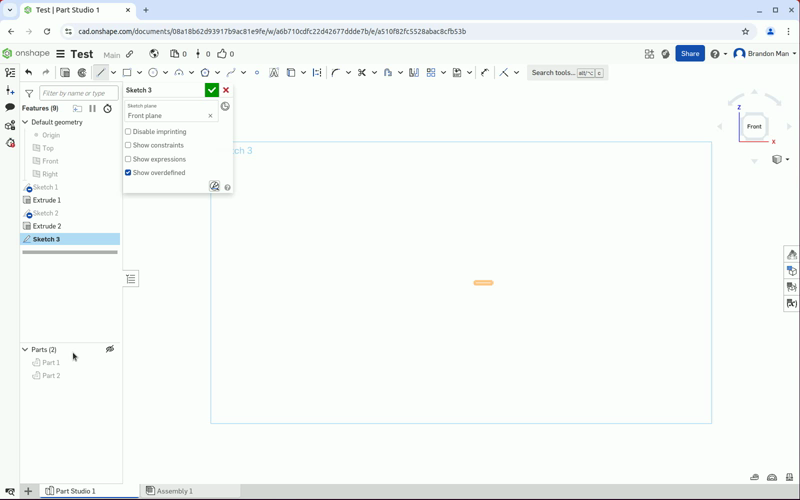
mouse_move(493, 284)
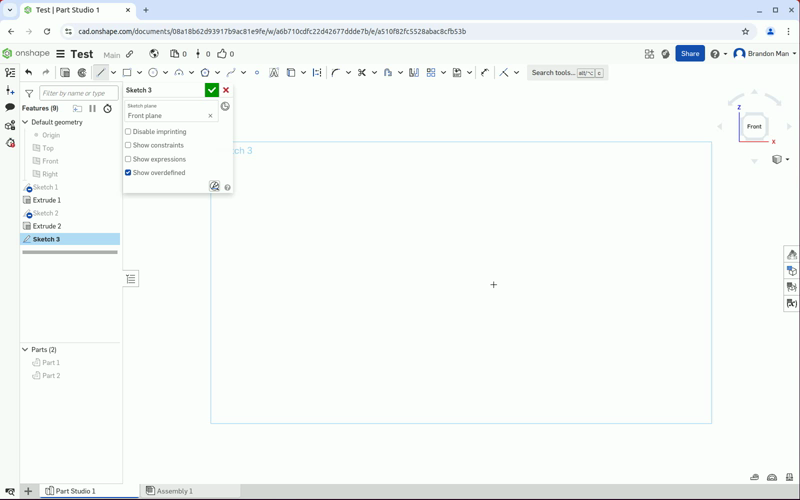
click(493, 284)
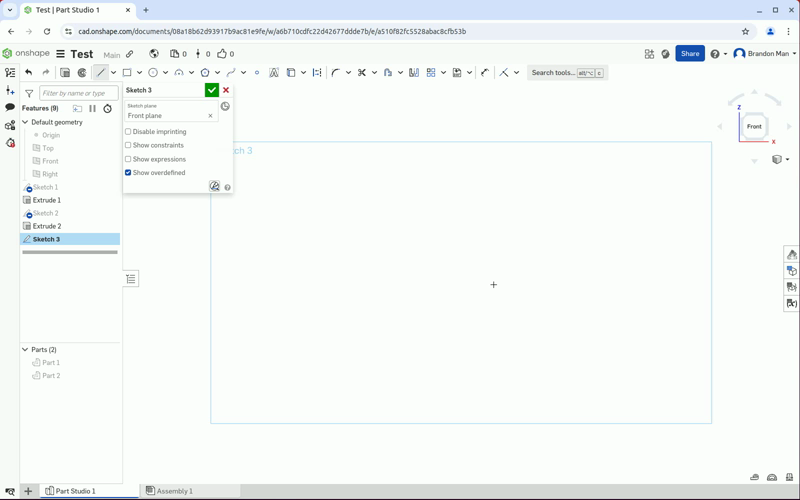
key_up(shift)
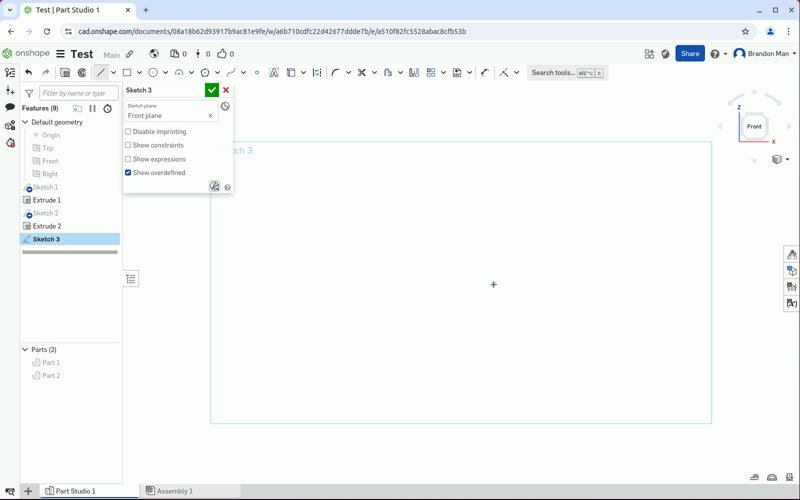
key_down(shift)
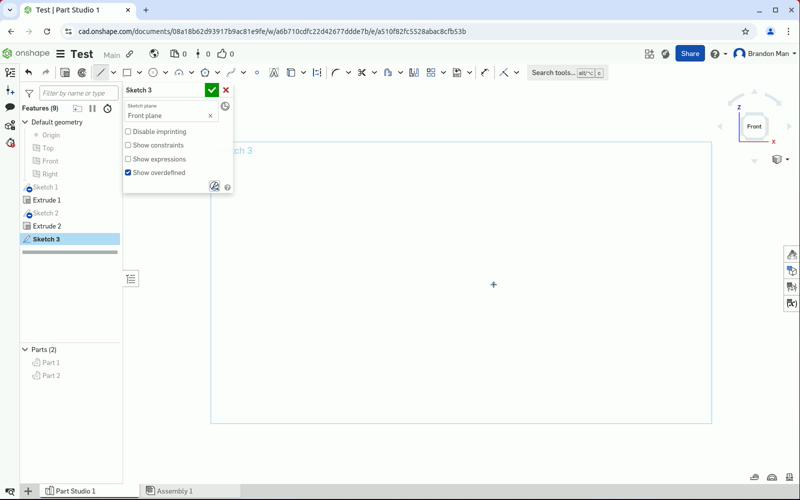
mouse_move(523, 284)
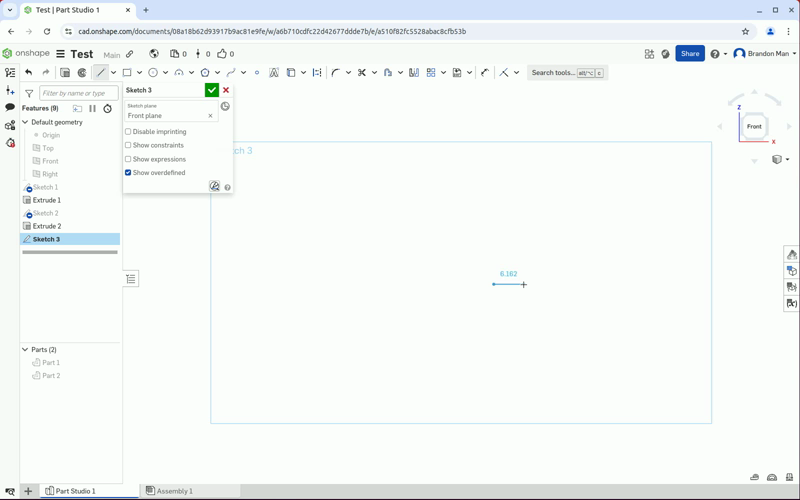
mouse_move(510, 284)
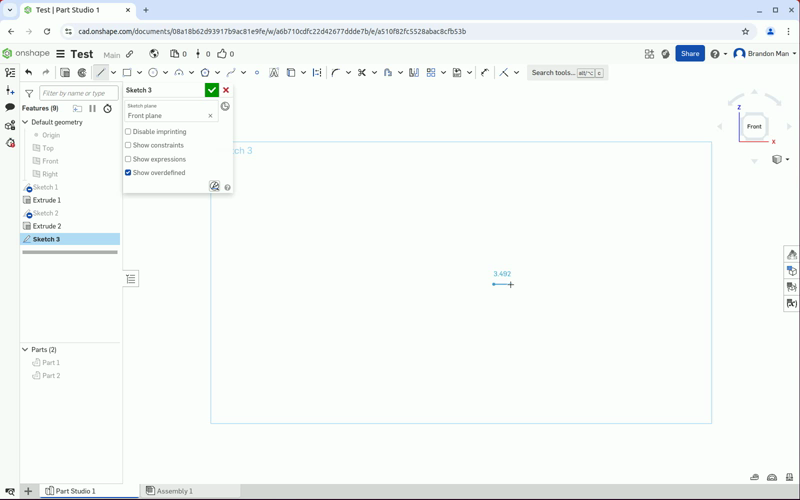
click(510, 284)
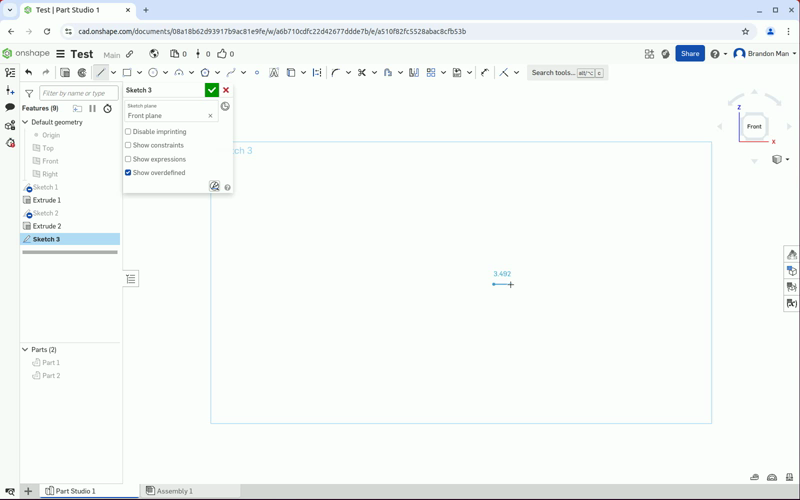
key_up(shift)
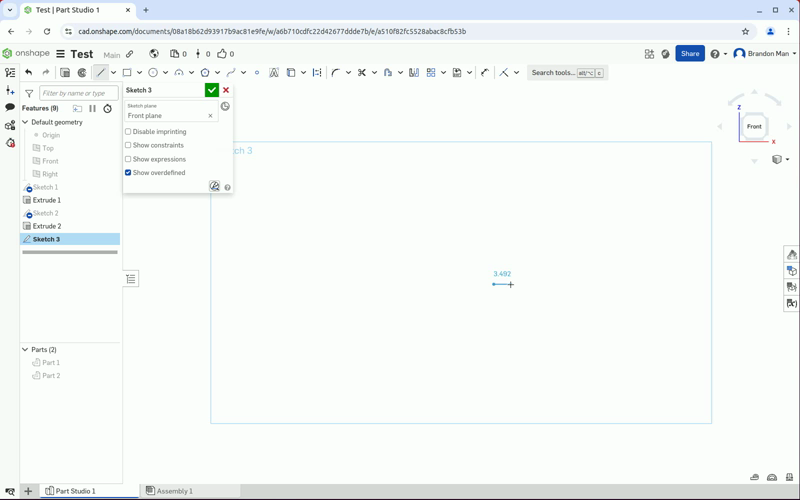
key_down(shift)
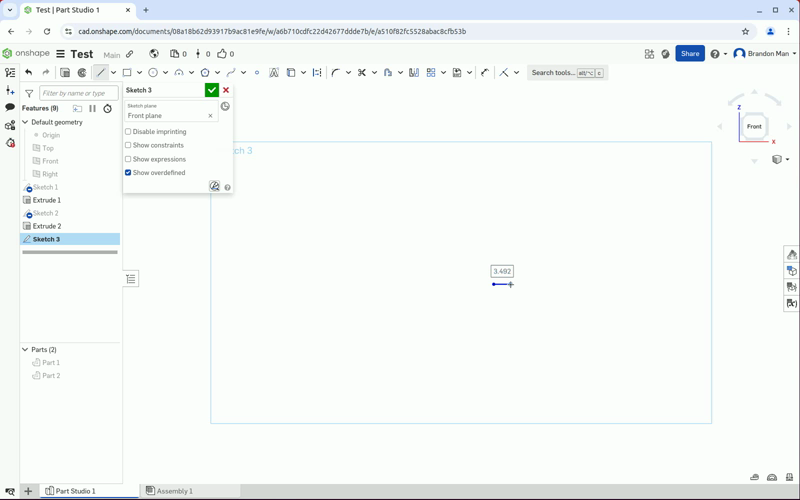
mouse_move(540, 284)
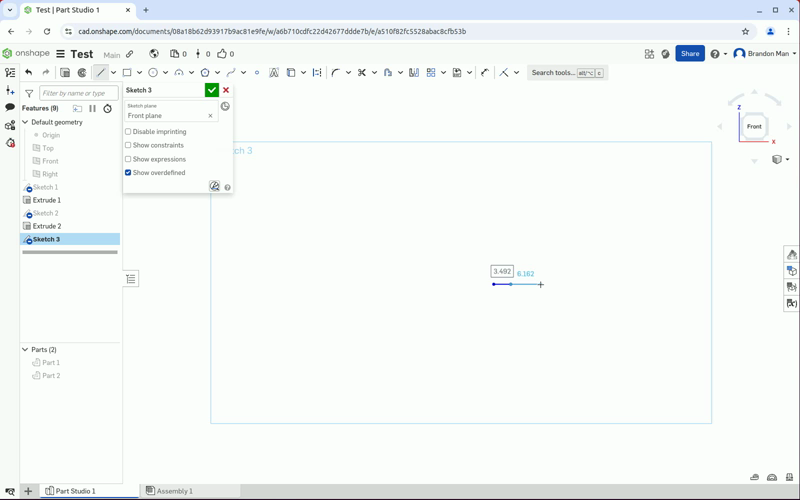
mouse_move(510, 281)
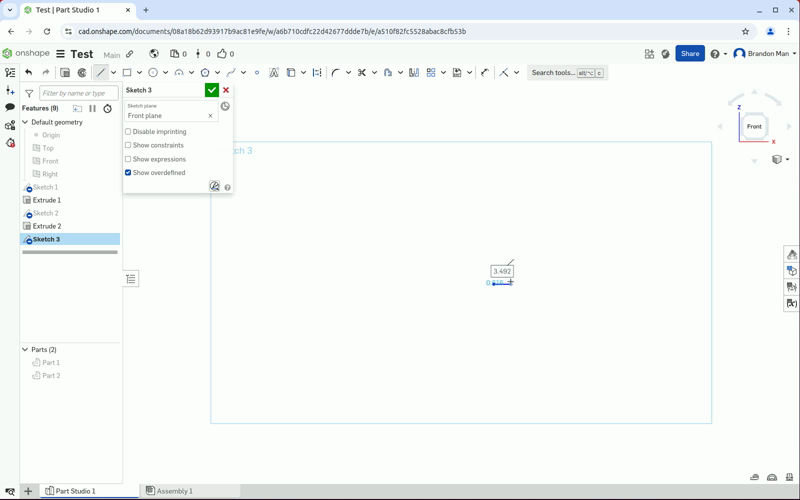
scroll(6)
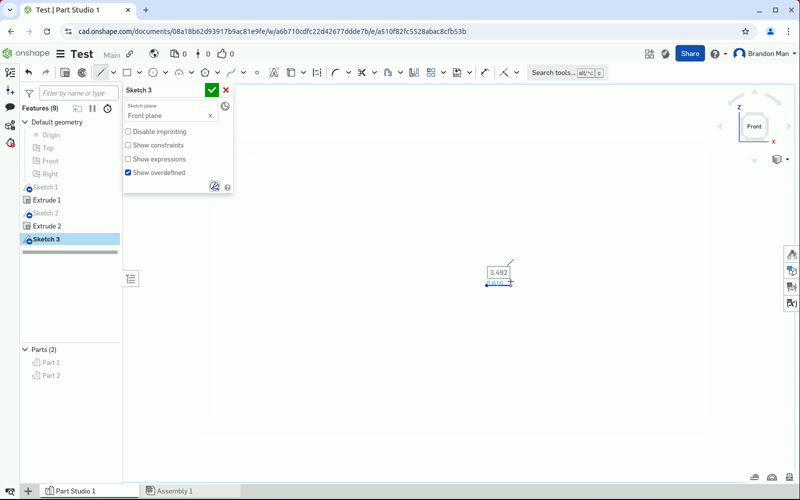
scroll(6)
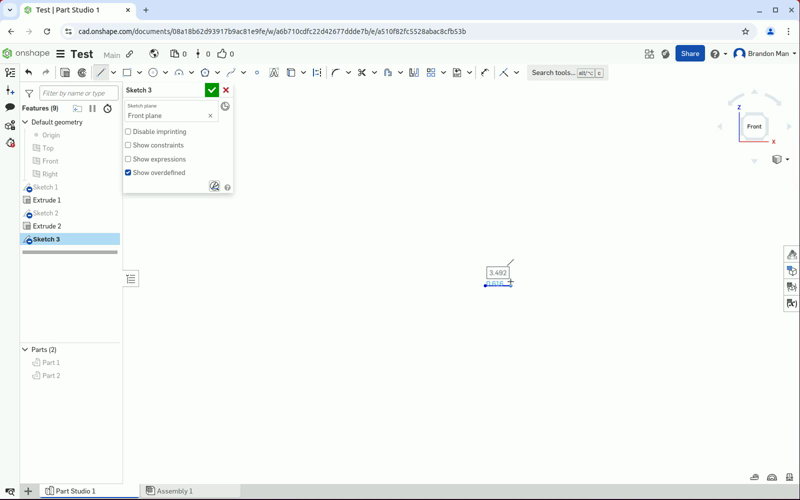
scroll(6)
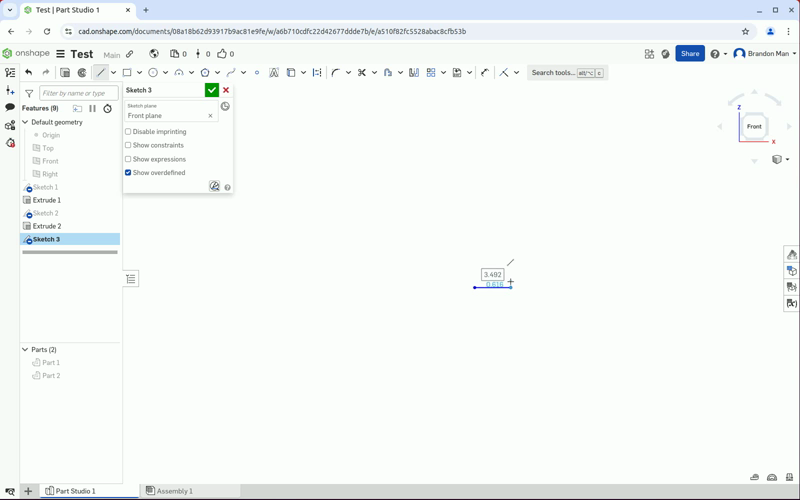
scroll(6)
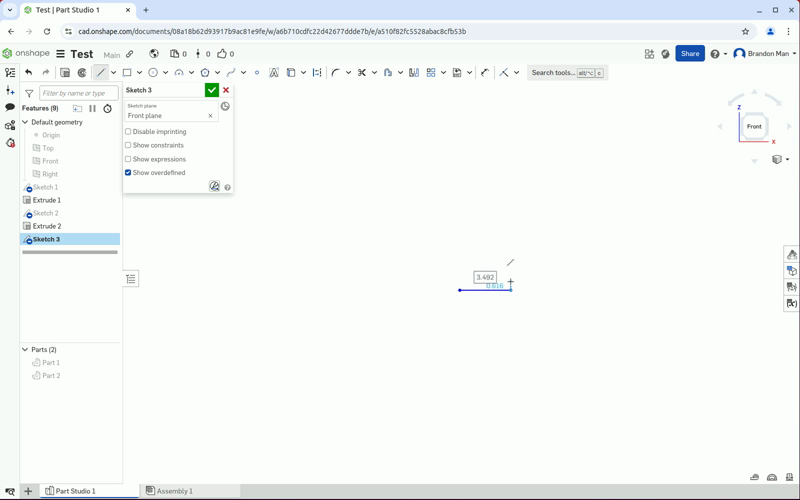
scroll(6)
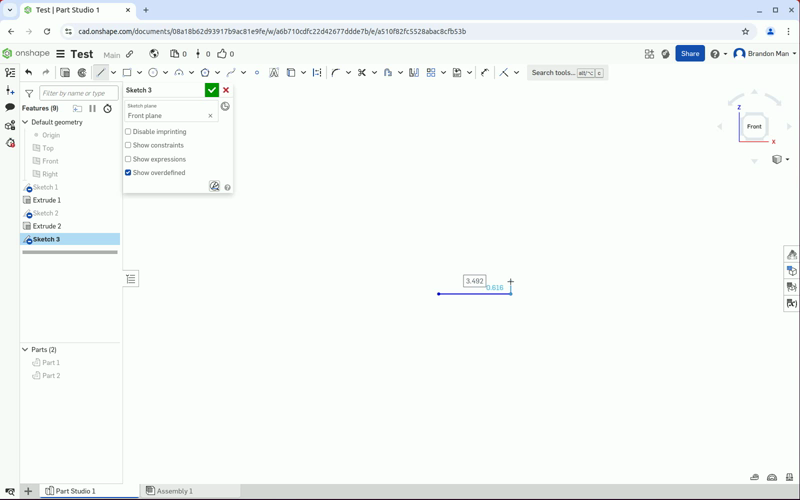
scroll(6)
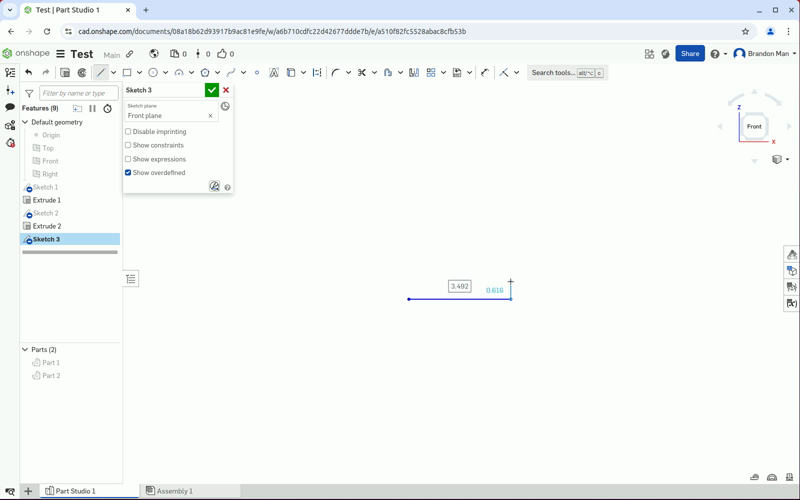
scroll(6)
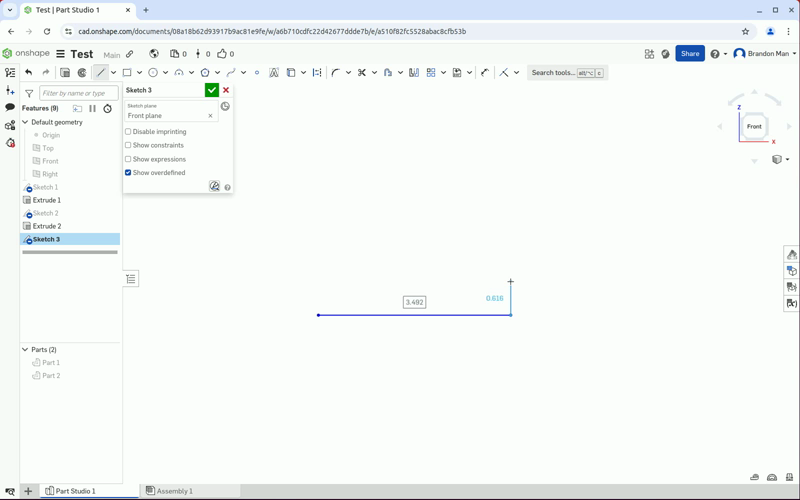
click(510, 281)
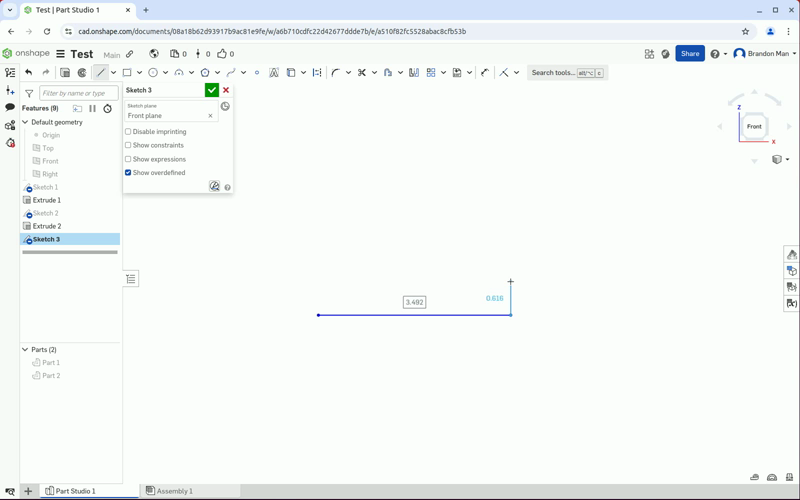
scroll(-6)
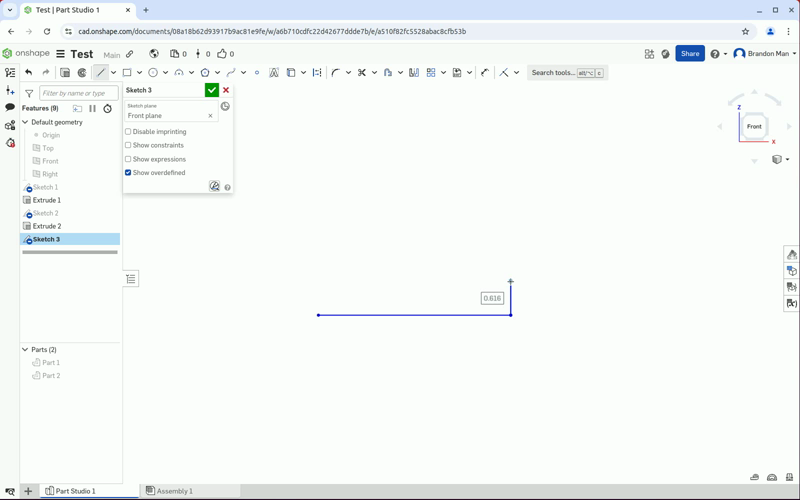
scroll(-6)
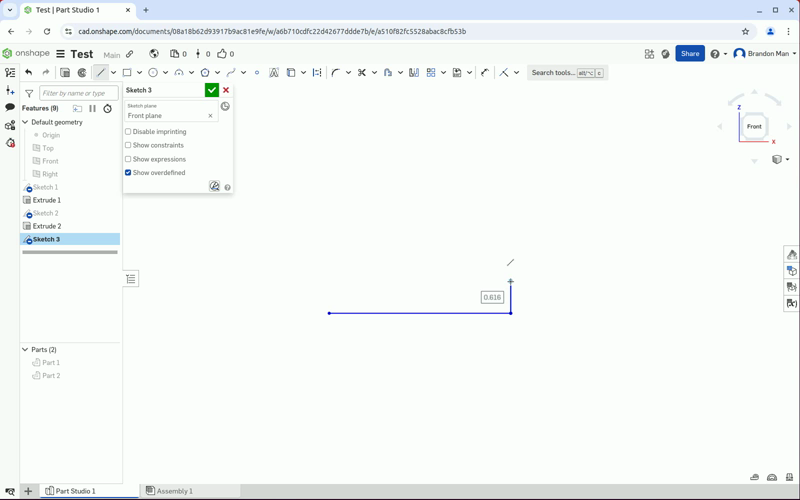
scroll(-6)
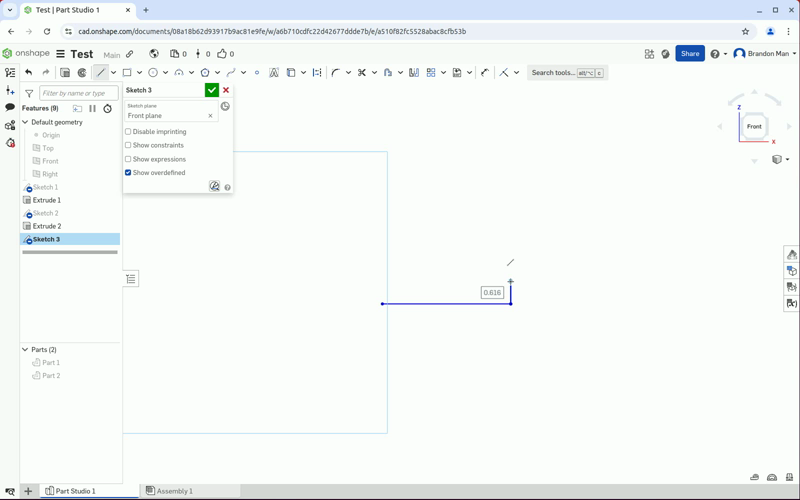
scroll(-6)
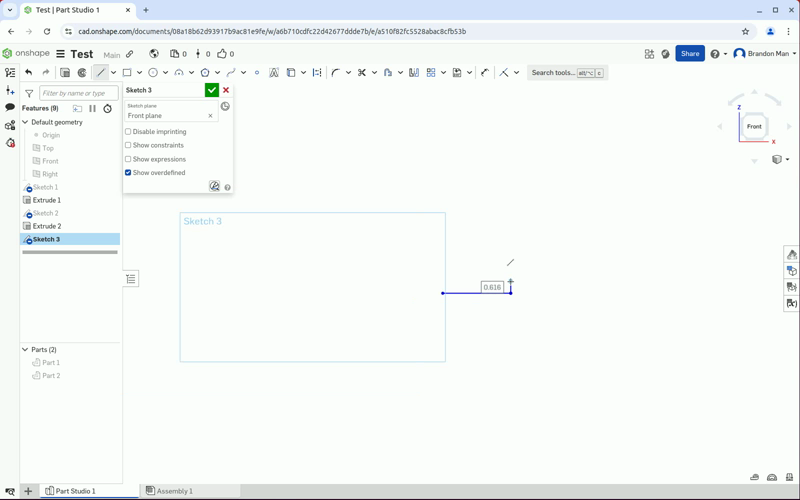
scroll(-6)
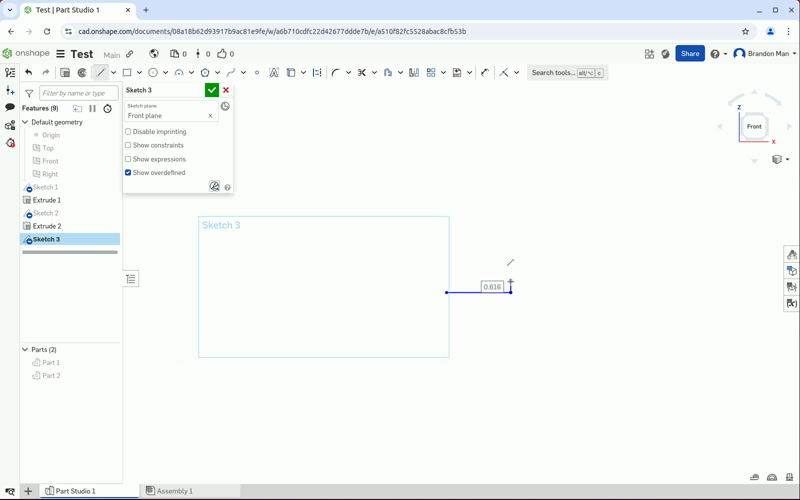
scroll(-6)
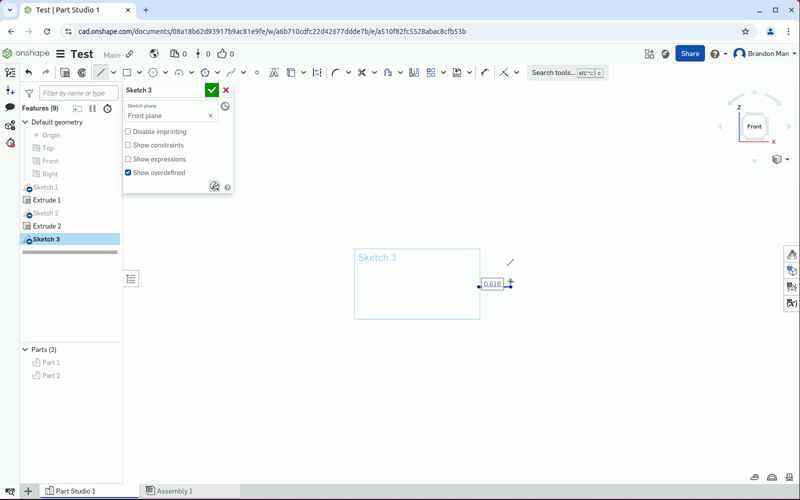
scroll(-6)
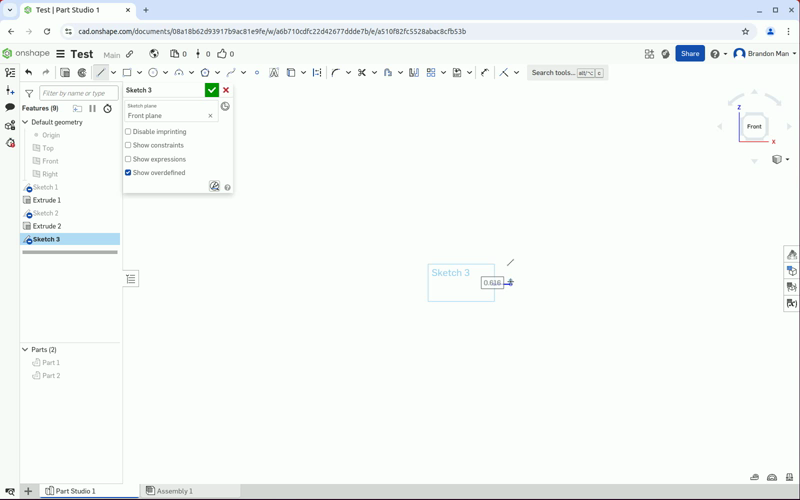
key_up(shift)
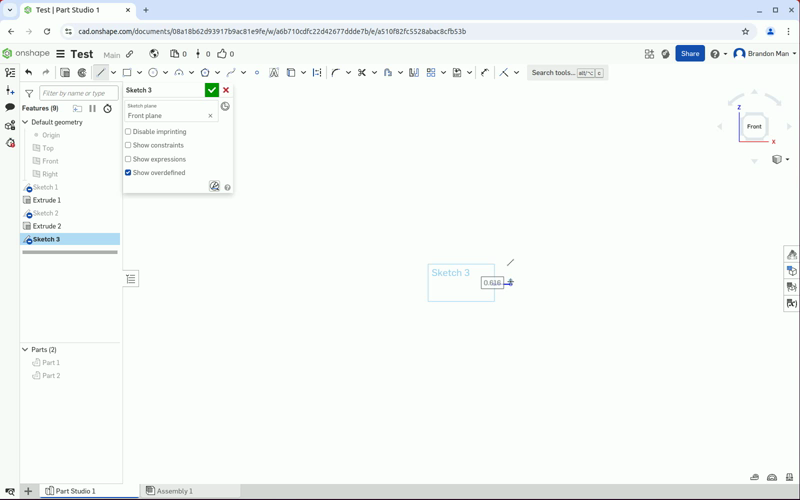
key_down(shift)
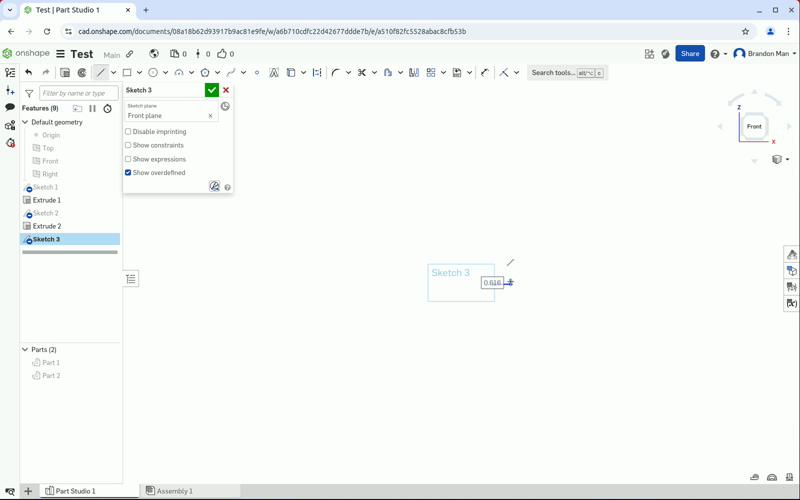
mouse_move(540, 281)
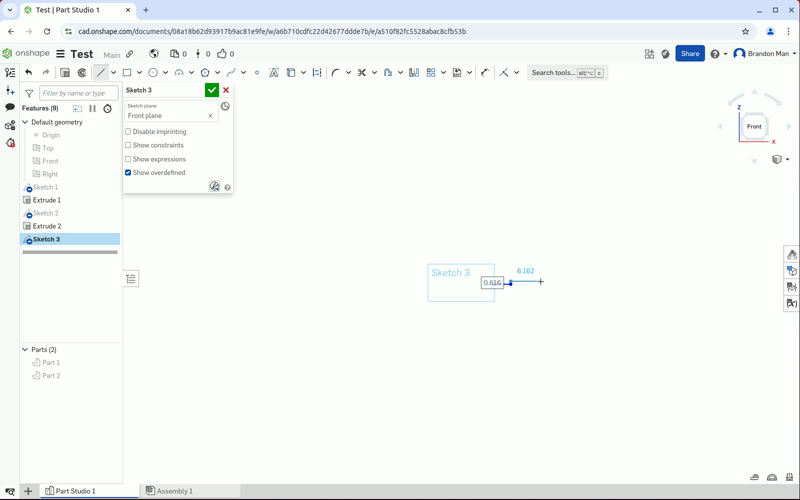
mouse_move(493, 281)
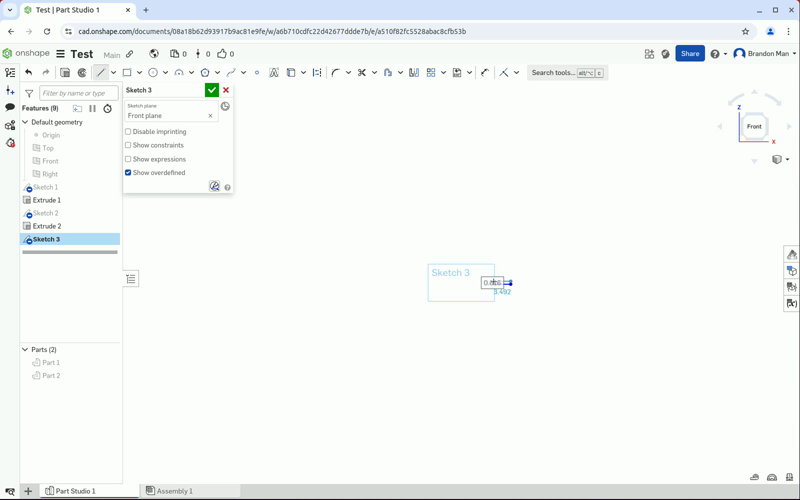
scroll(6)
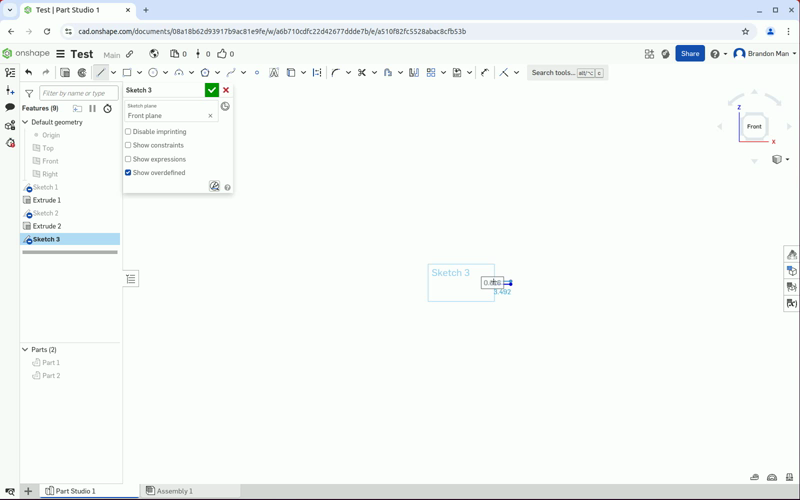
scroll(6)
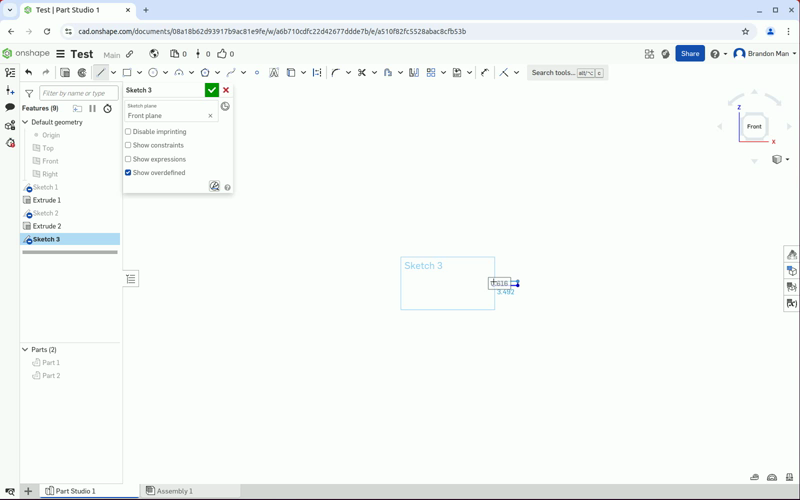
scroll(6)
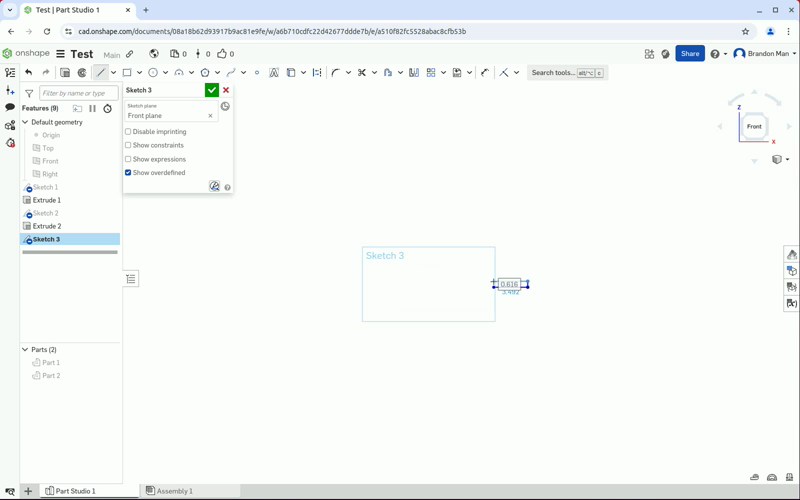
scroll(6)
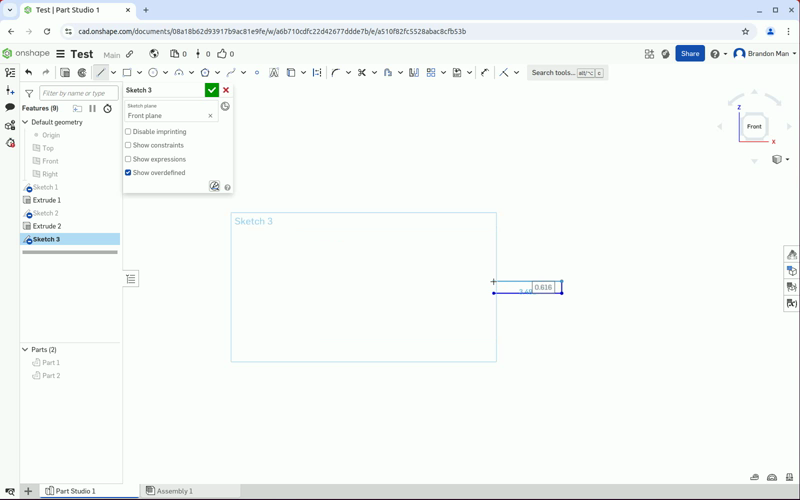
scroll(6)
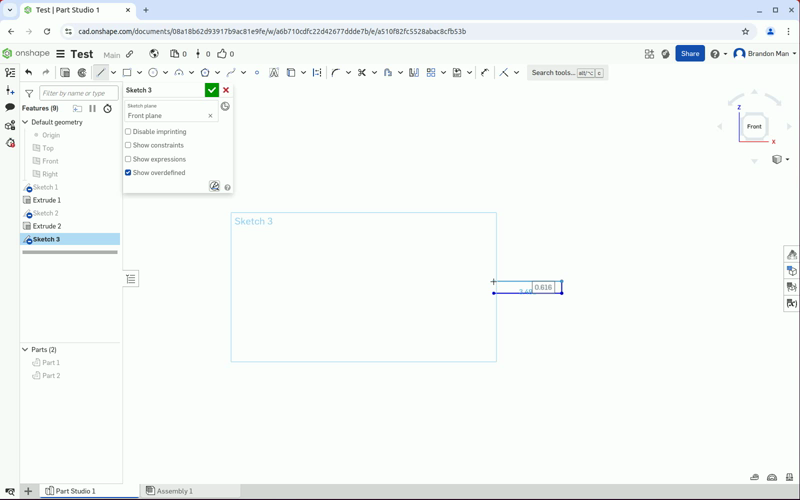
scroll(6)
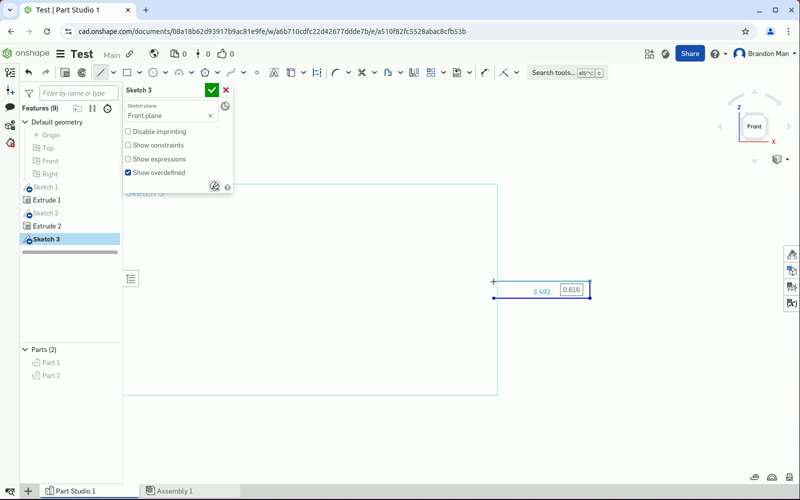
scroll(6)
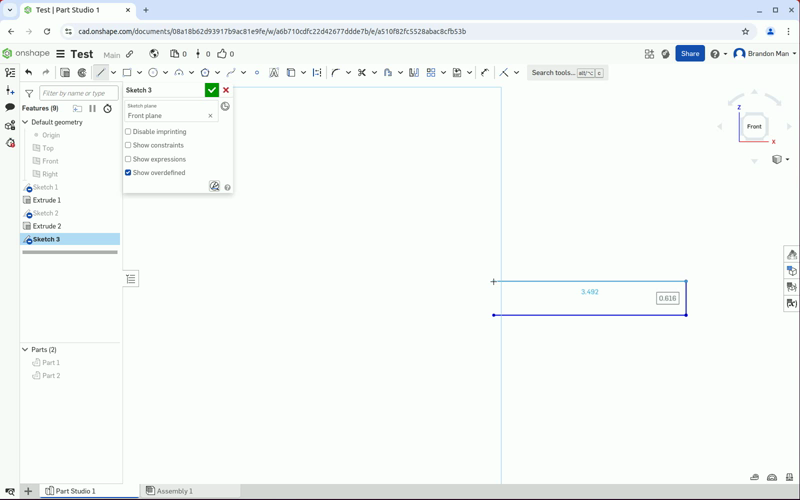
click(493, 281)
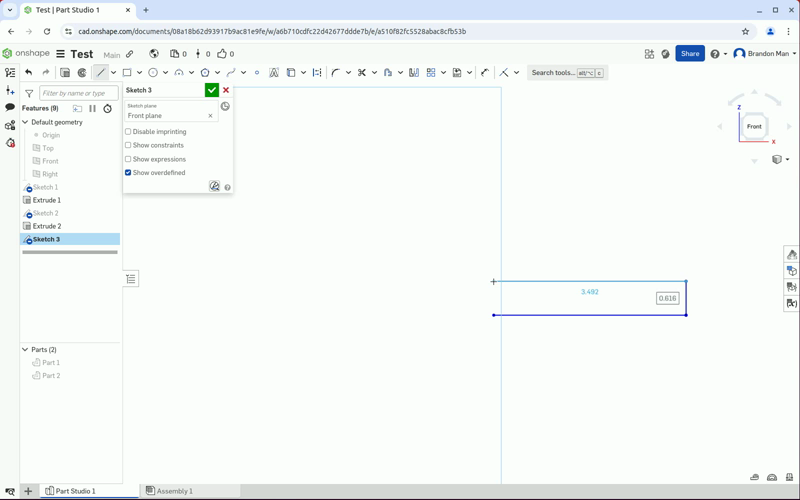
scroll(-6)
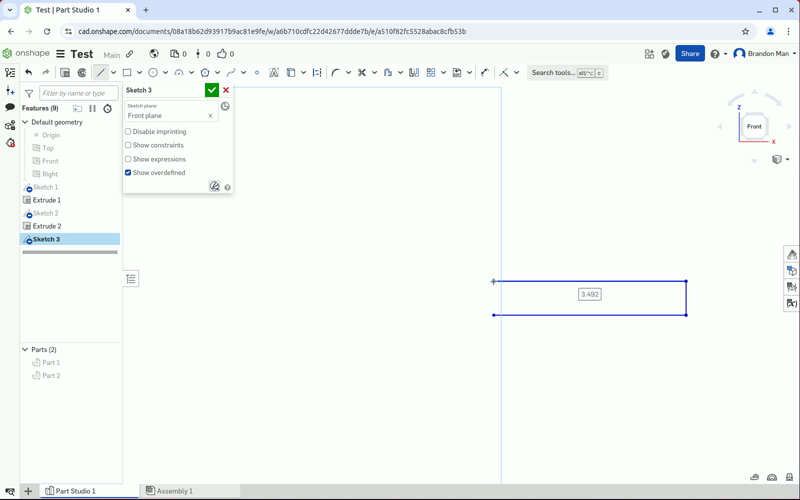
scroll(-6)
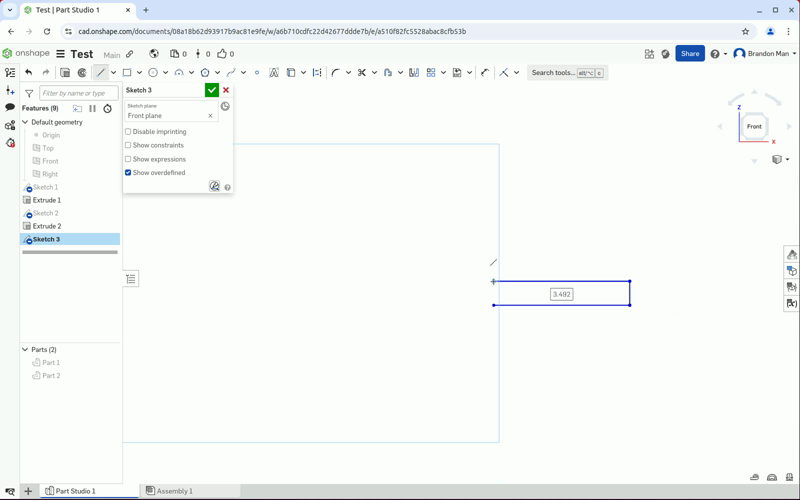
scroll(-6)
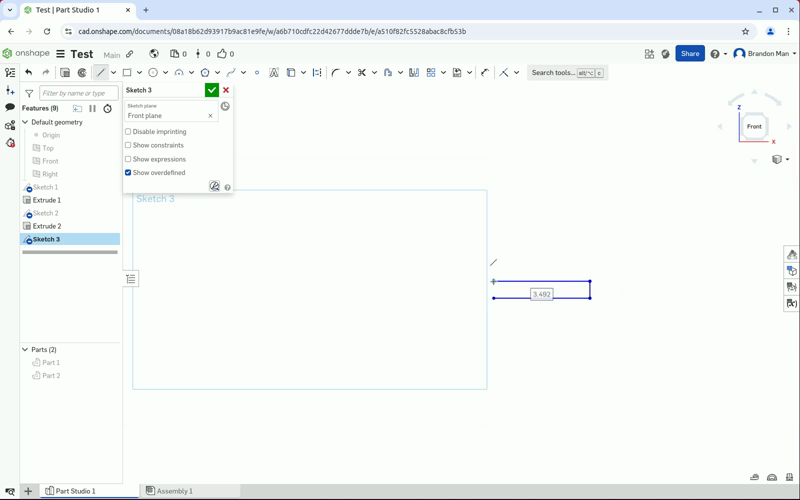
scroll(-6)
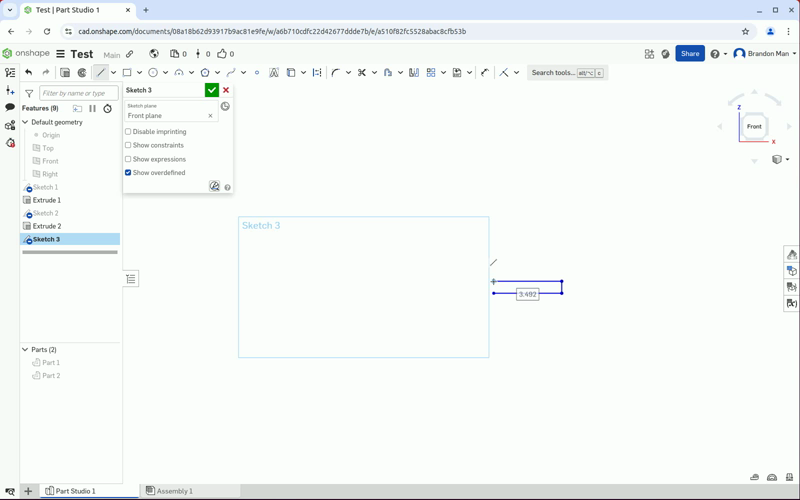
scroll(-6)
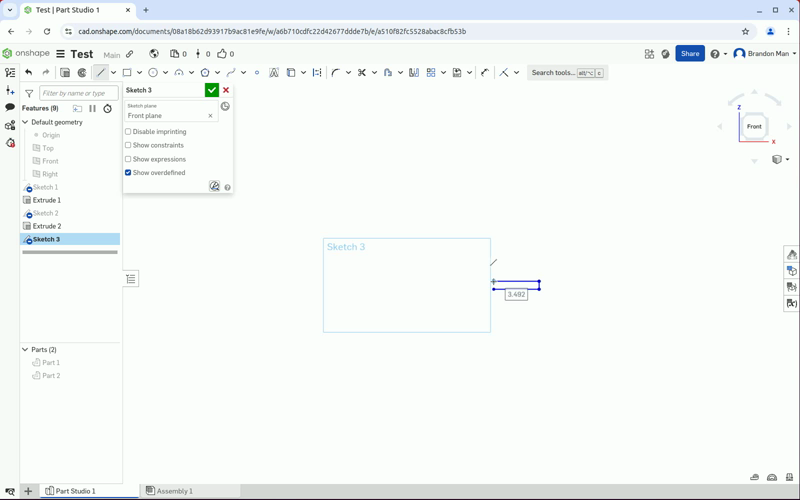
scroll(-6)
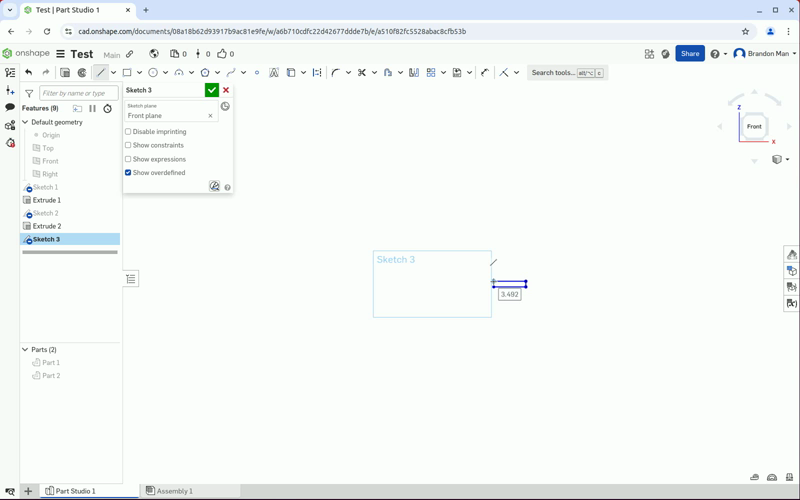
scroll(-6)
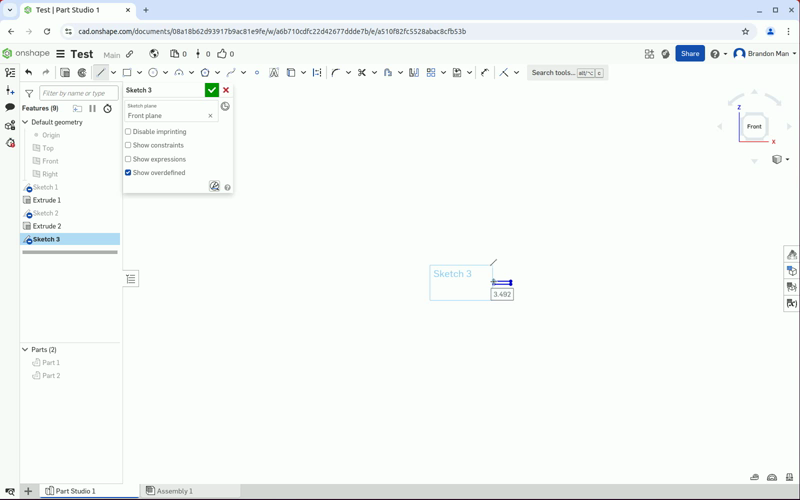
key_up(shift)
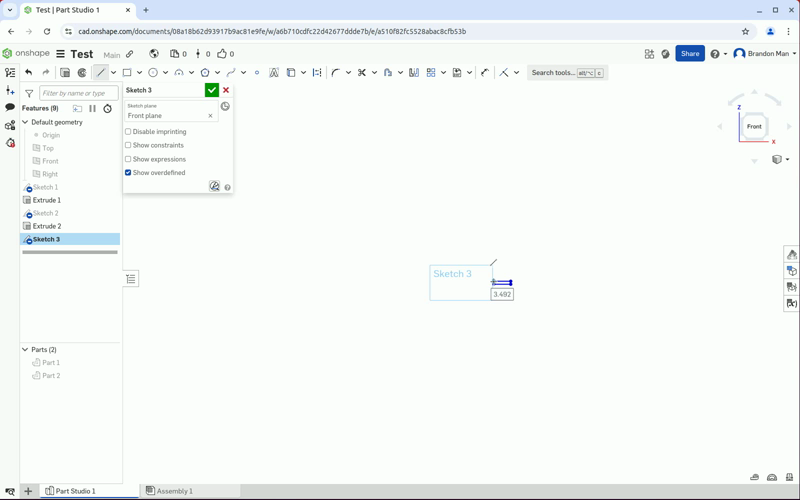
mouse_move(523, 281)
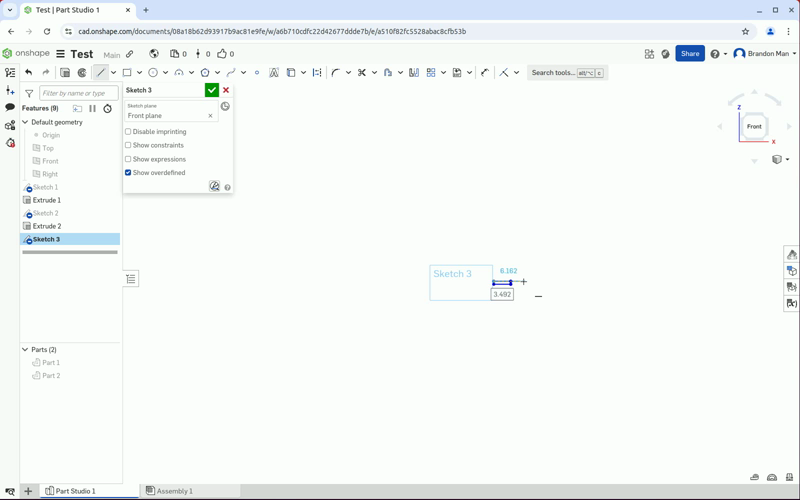
key_down(shift)
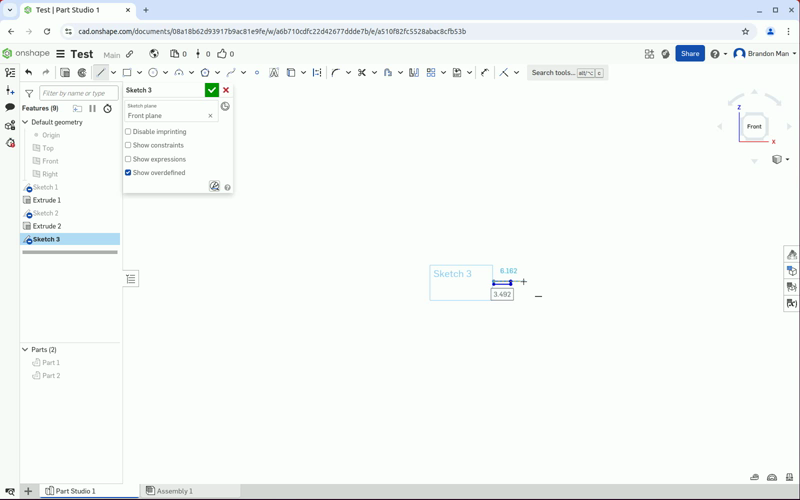
mouse_move(493, 284)
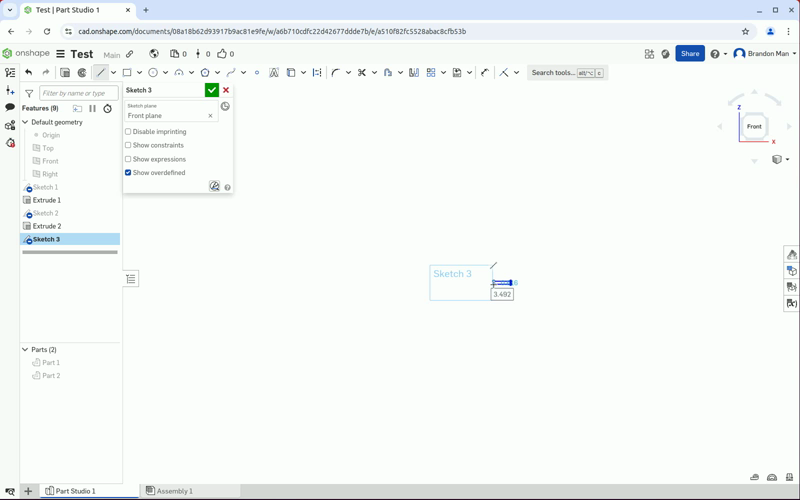
scroll(6)
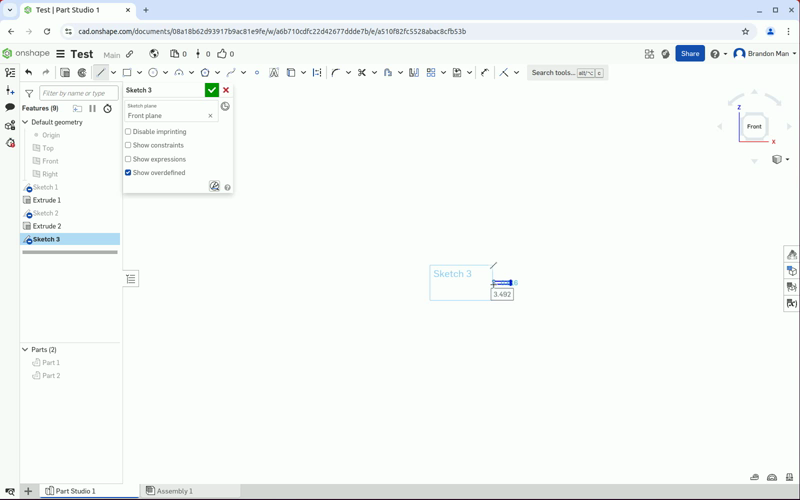
scroll(6)
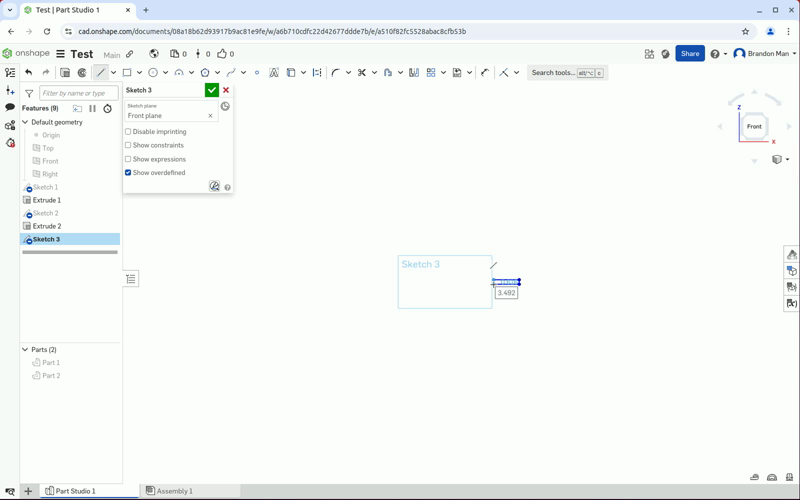
scroll(6)
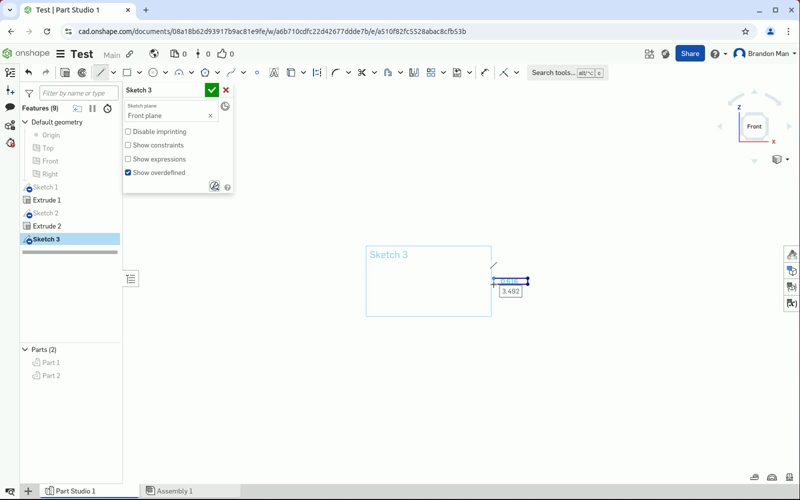
scroll(6)
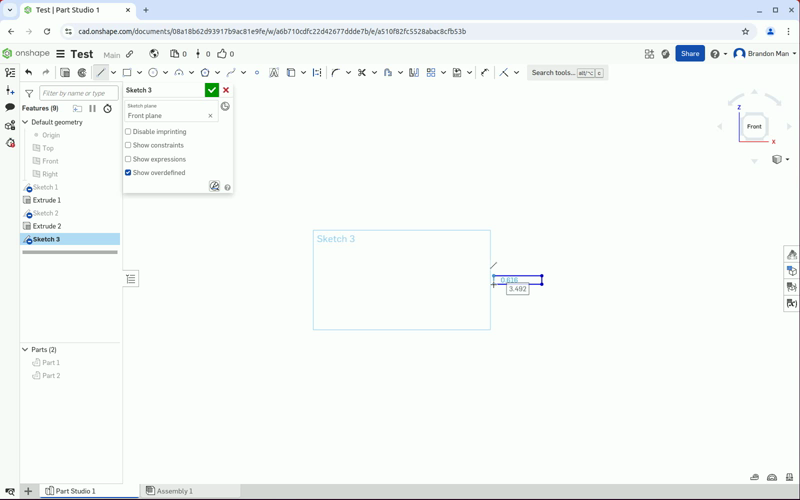
scroll(6)
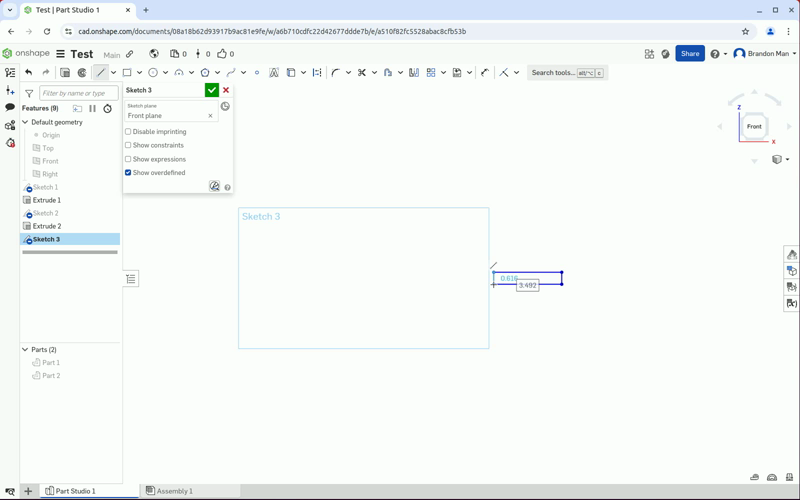
scroll(6)
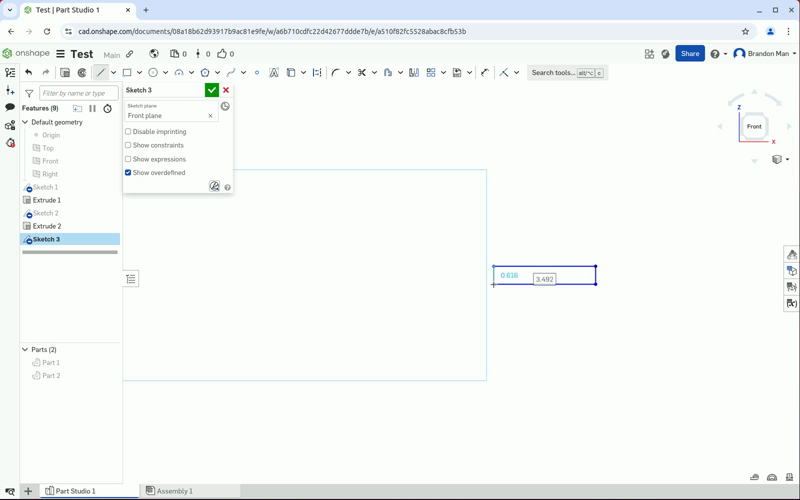
scroll(6)
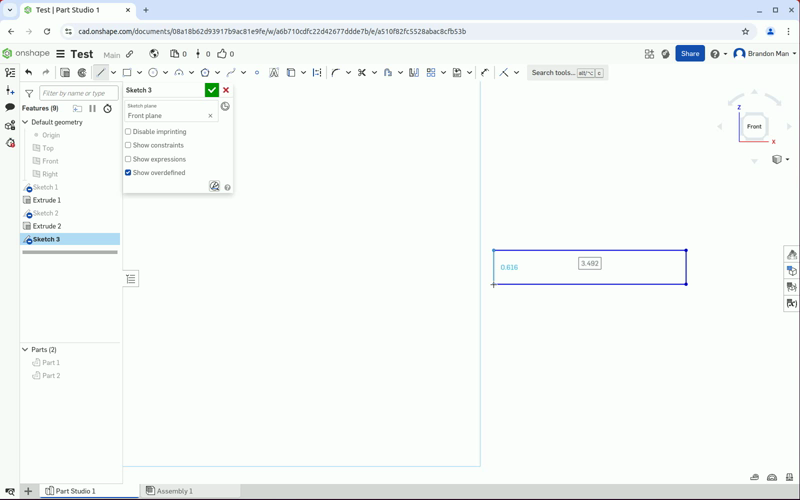
key_up(shift)
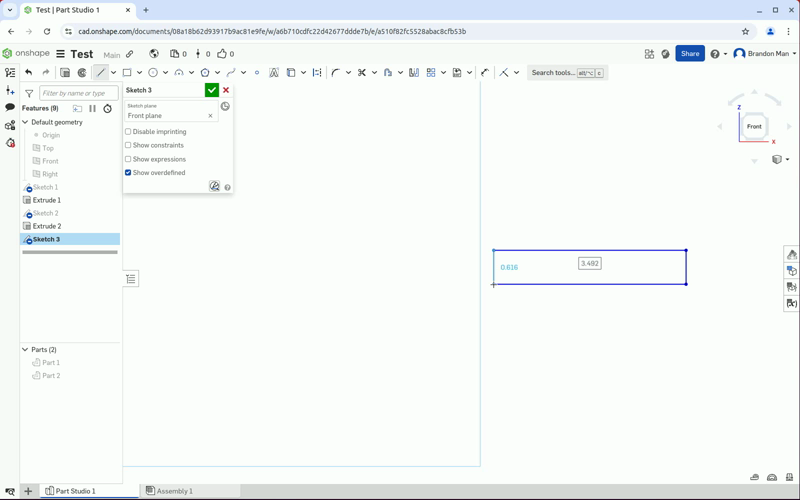
click(493, 284)
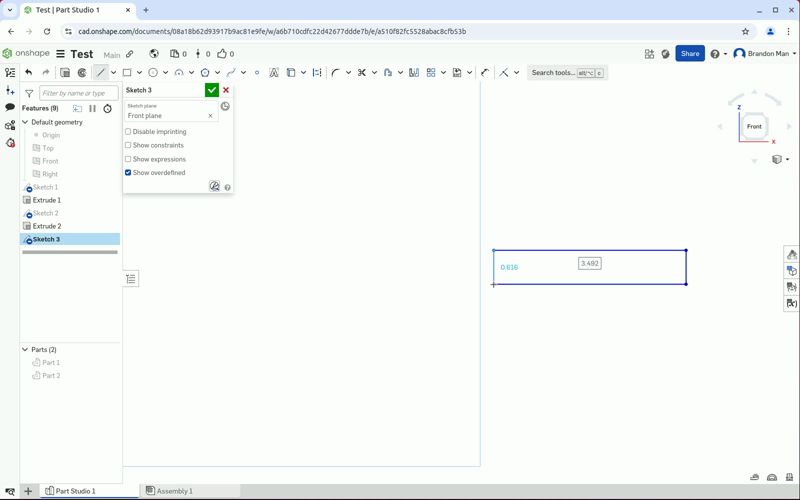
scroll(-6)
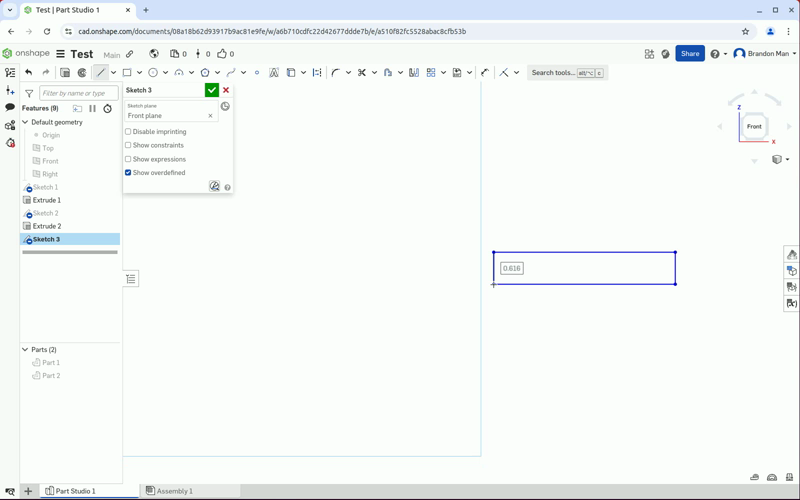
scroll(-6)
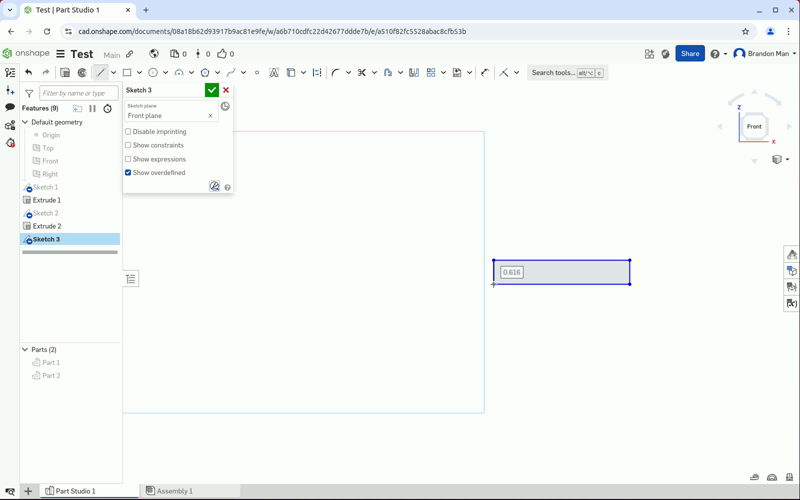
scroll(-6)
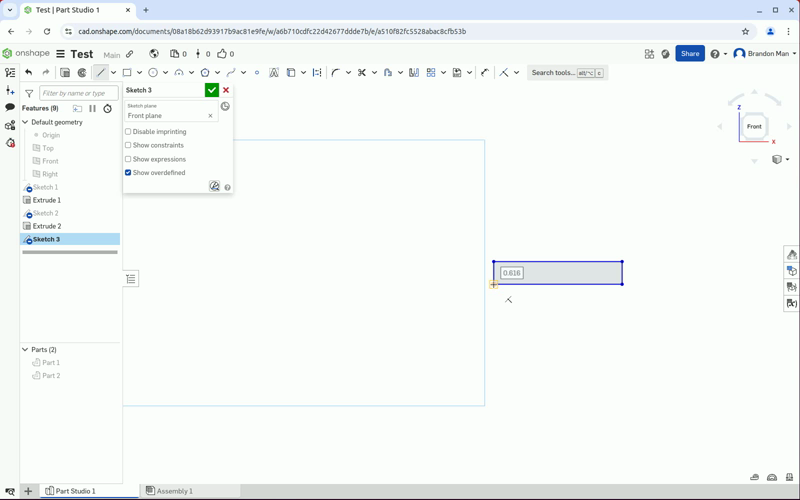
scroll(-6)
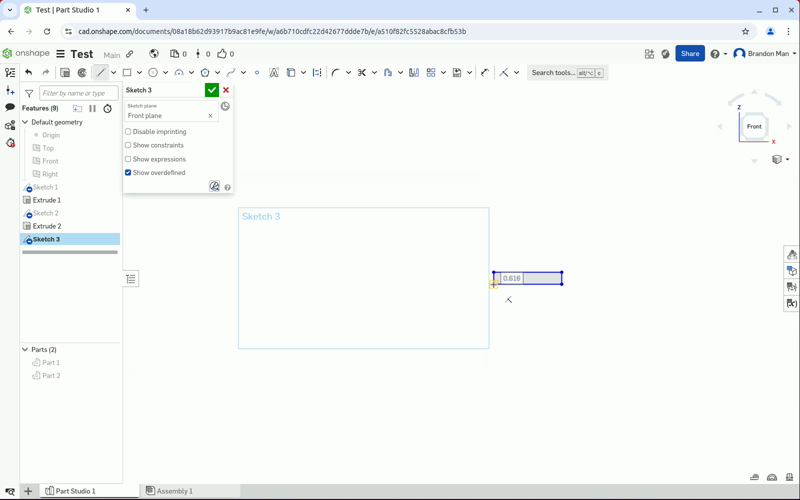
scroll(-6)
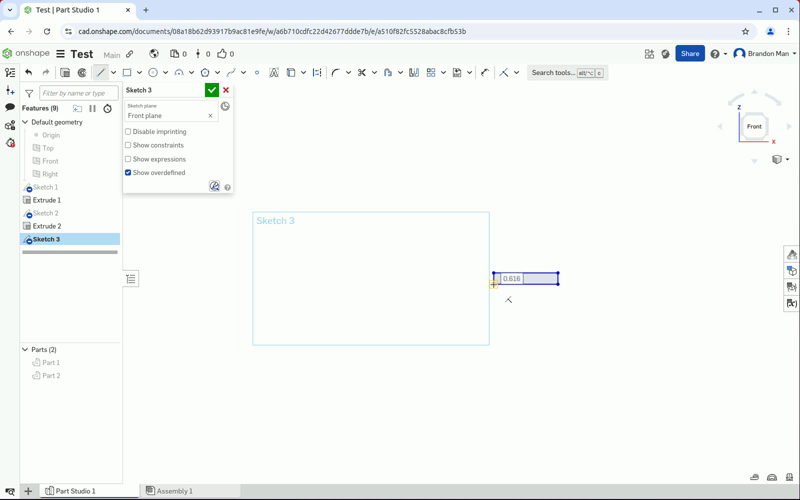
scroll(-6)
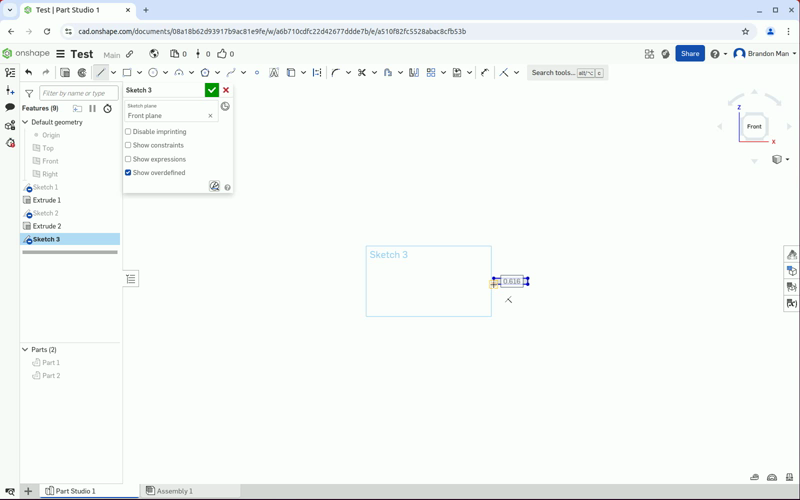
scroll(-6)
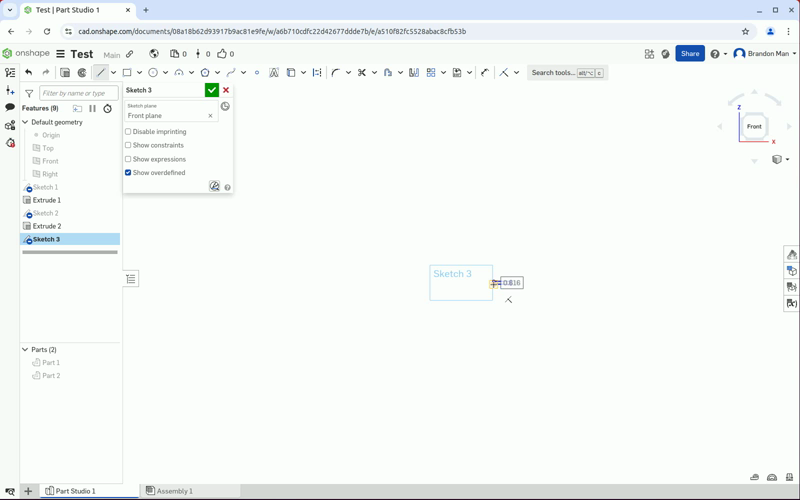
key(esc)
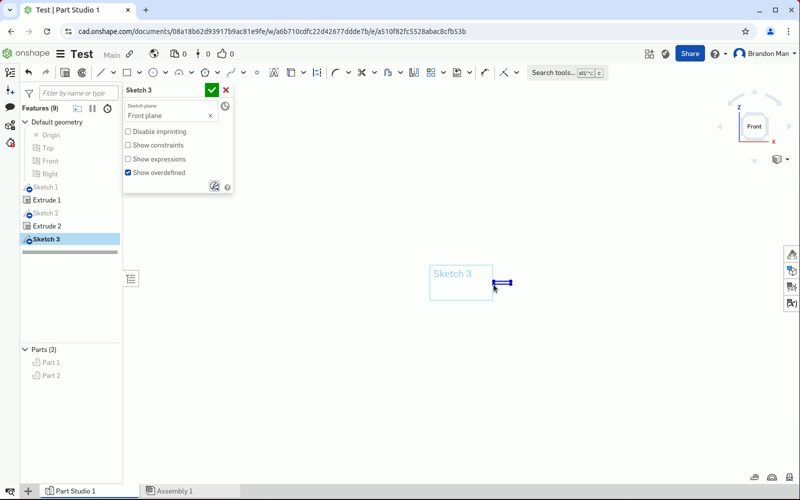
mouse_move(494, 283)
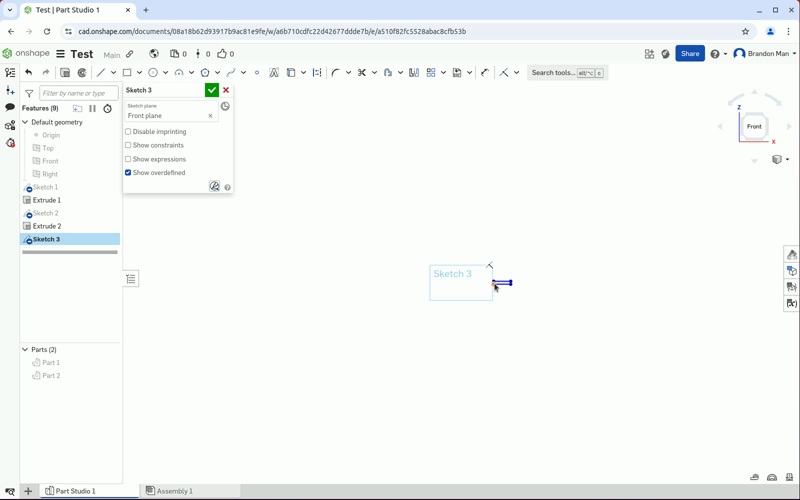
scroll(6)
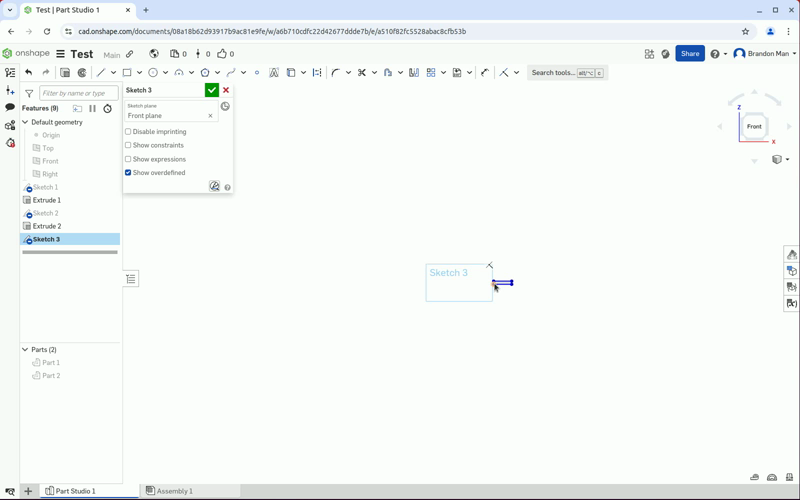
scroll(6)
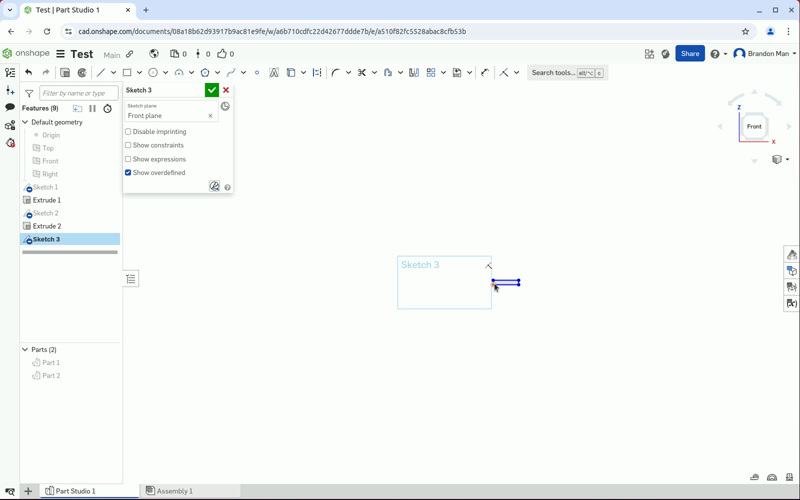
scroll(6)
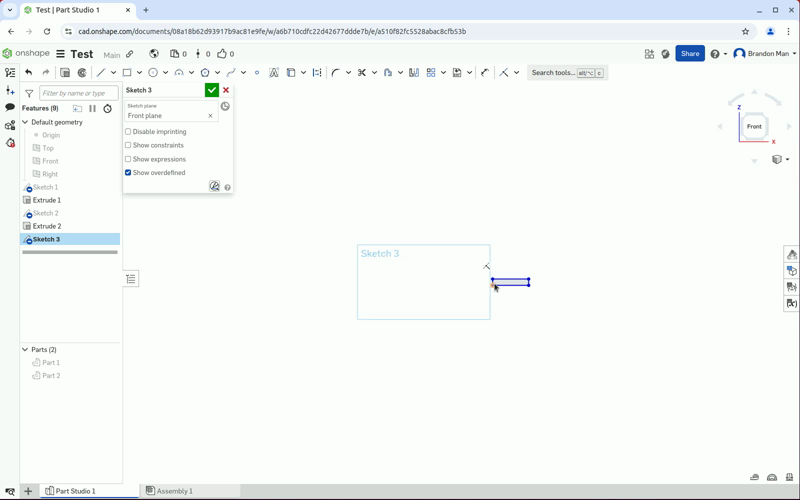
scroll(6)
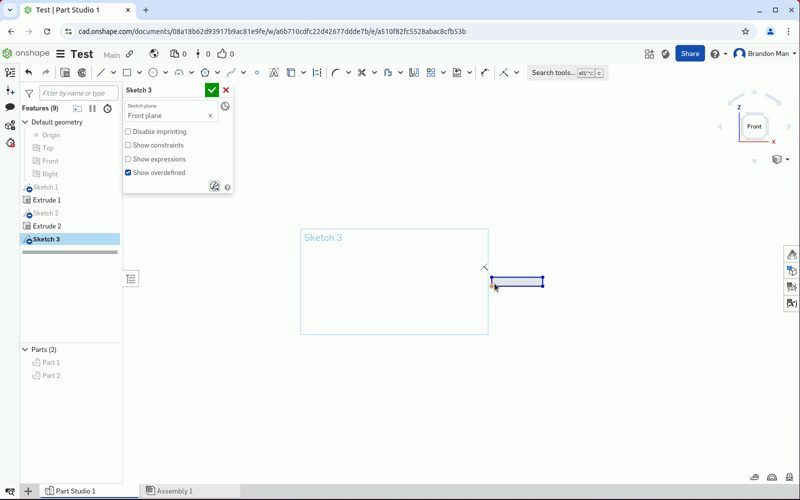
scroll(6)
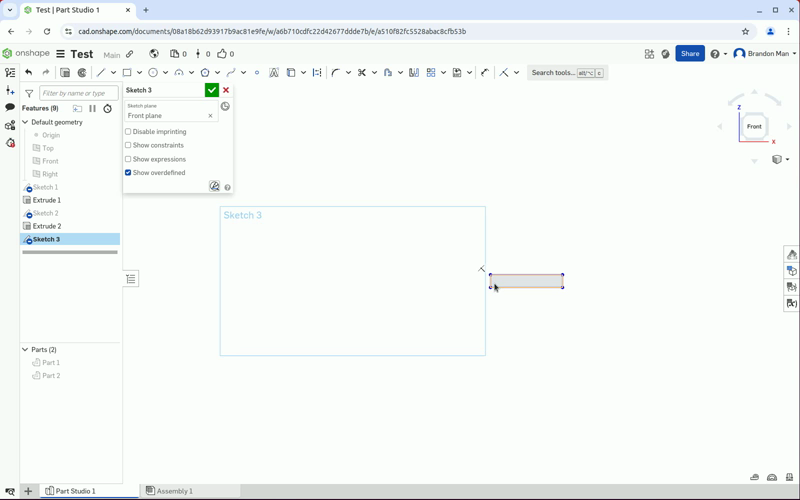
scroll(6)
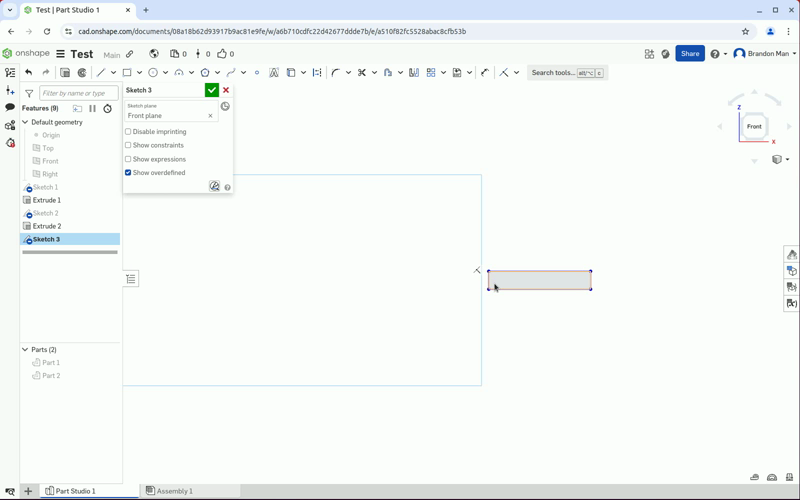
scroll(6)
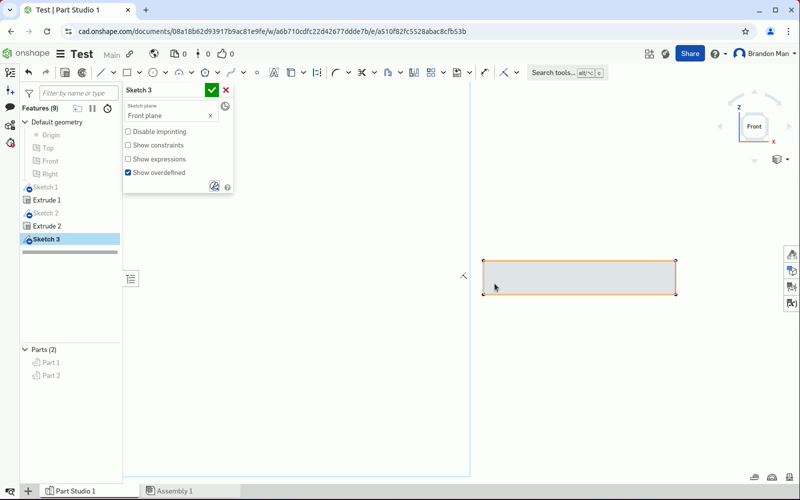
click(494, 283)
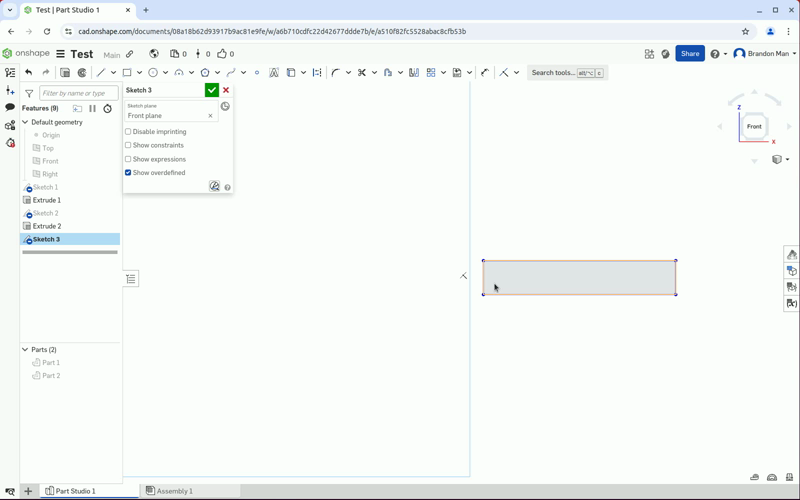
scroll(-6)
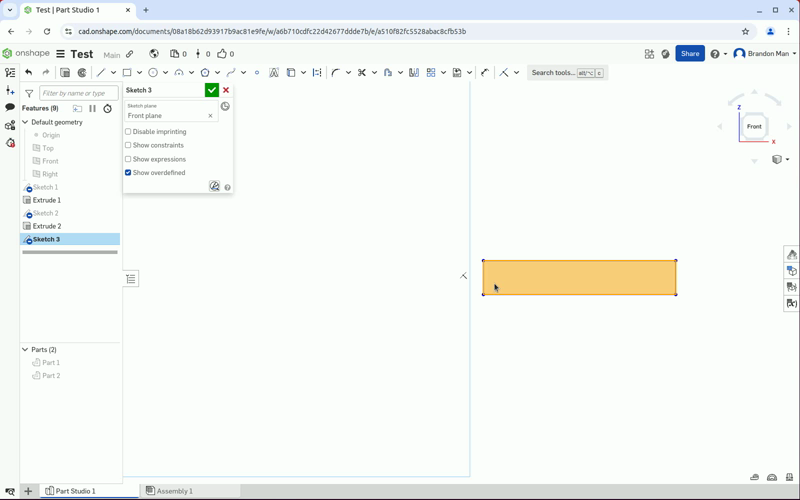
scroll(-6)
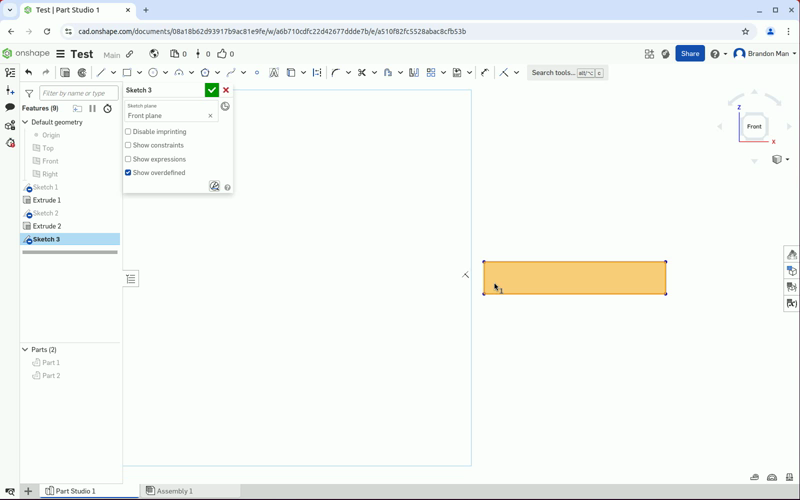
scroll(-6)
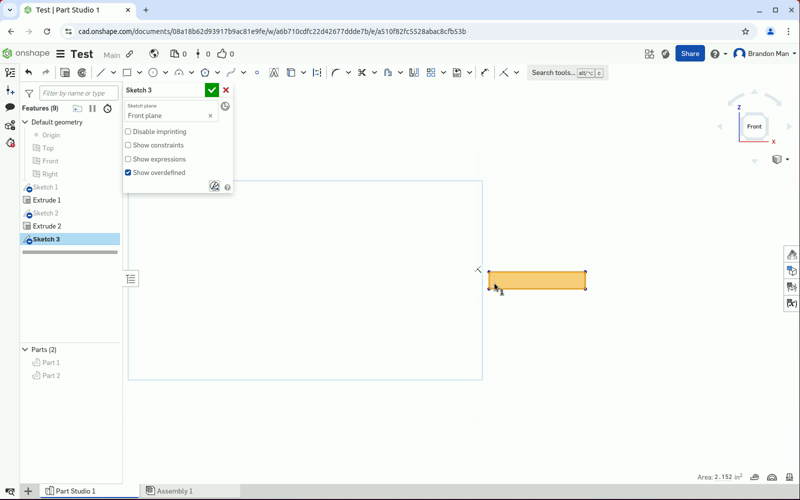
scroll(-6)
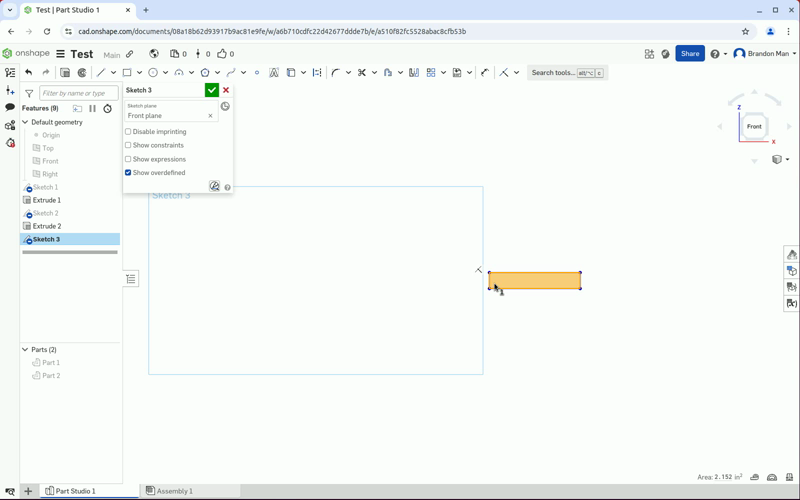
scroll(-6)
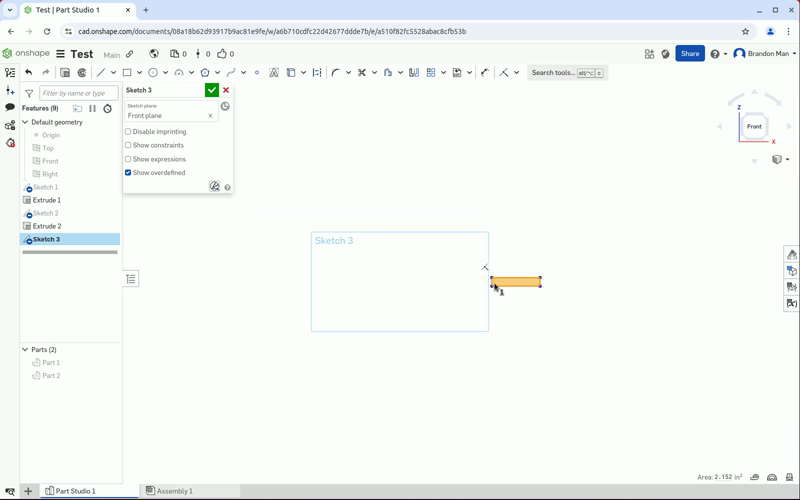
scroll(-6)
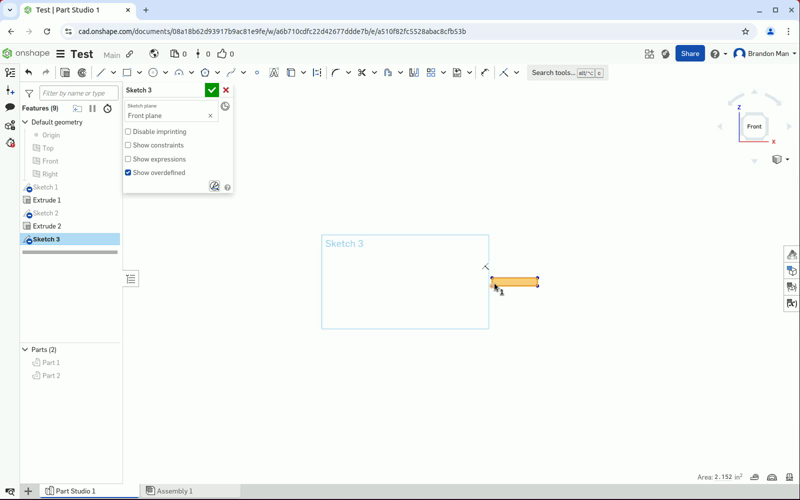
scroll(-6)
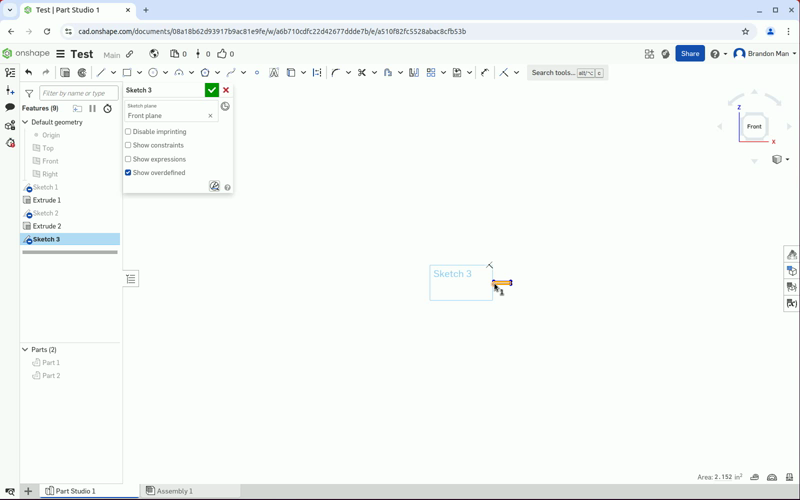
mouse_move(73, 352)
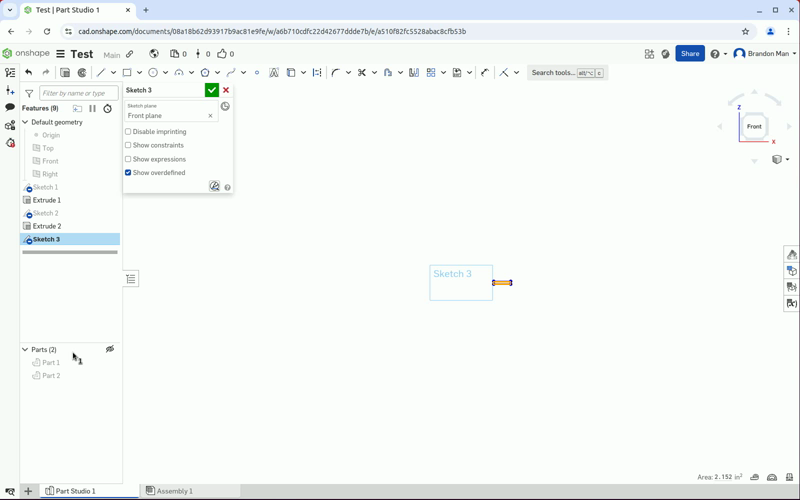
key(shift+y)
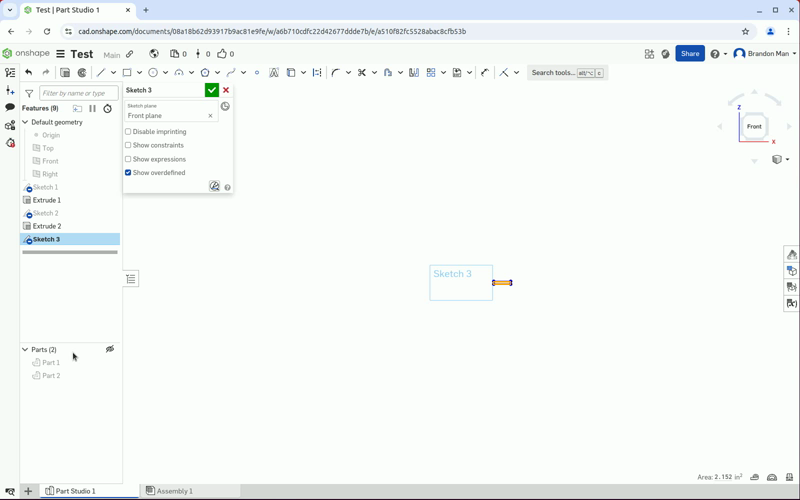
key(shift+e)
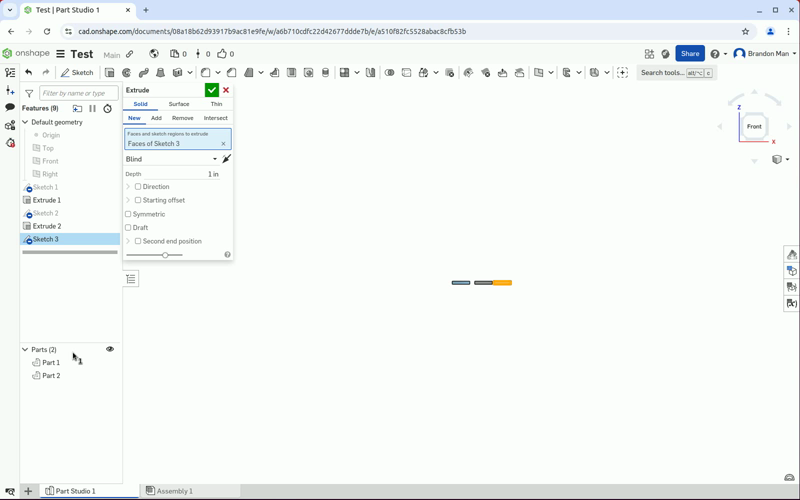
mouse_move(143, 106)
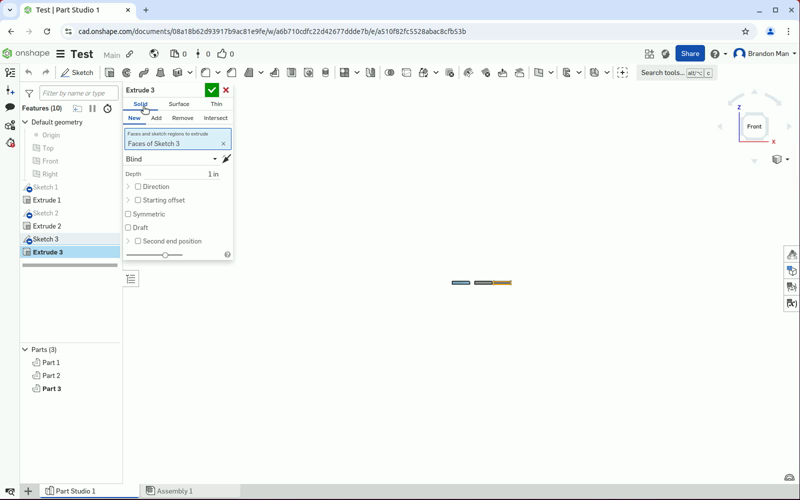
click(143, 106)
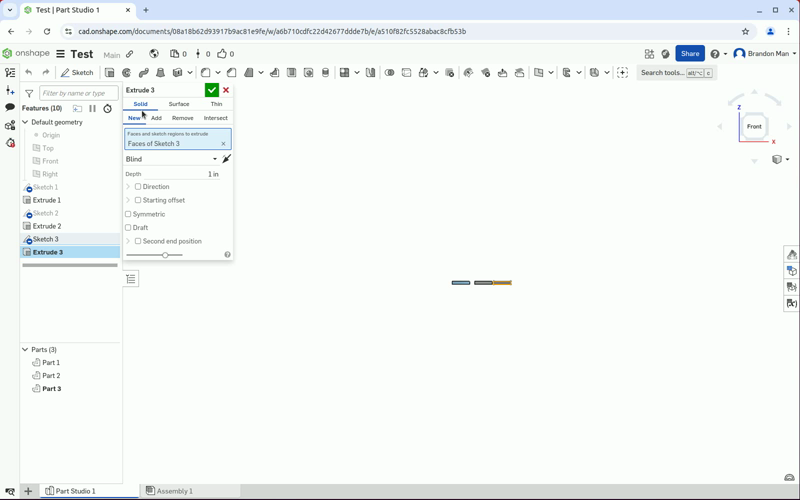
mouse_move(137, 120)
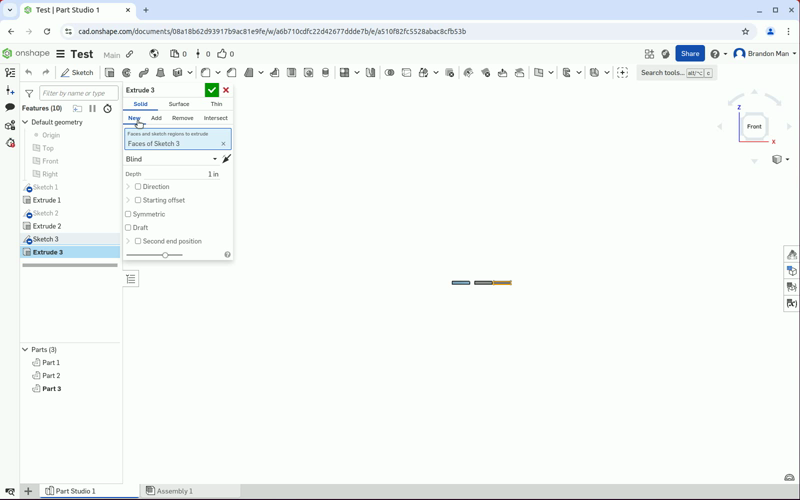
click(137, 120)
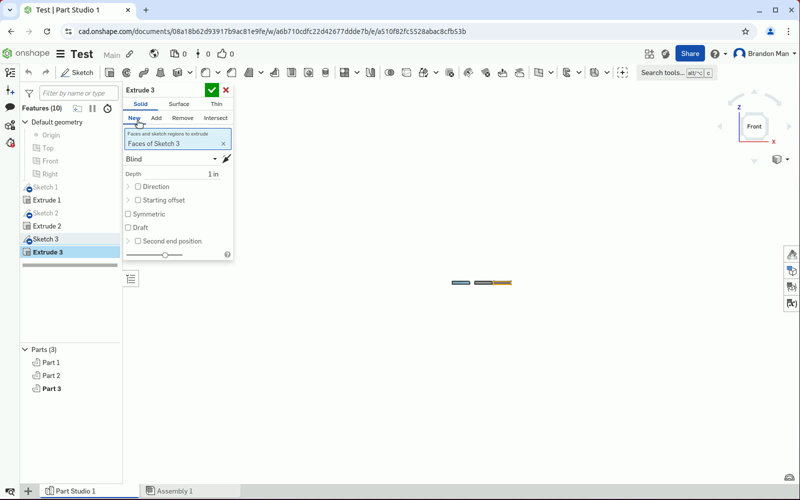
key(tab, 4)
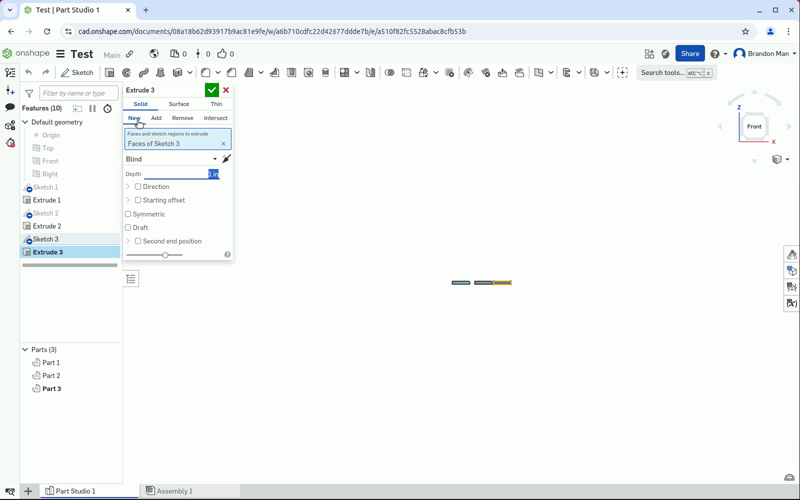
text(9.628)
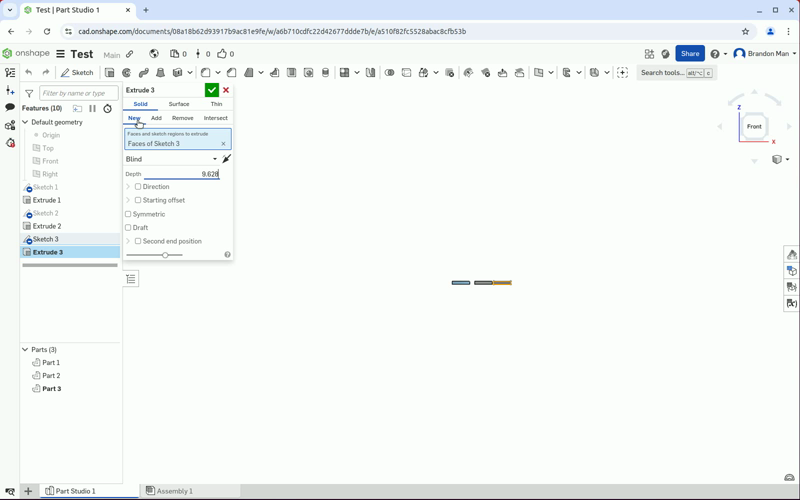
key(enter)
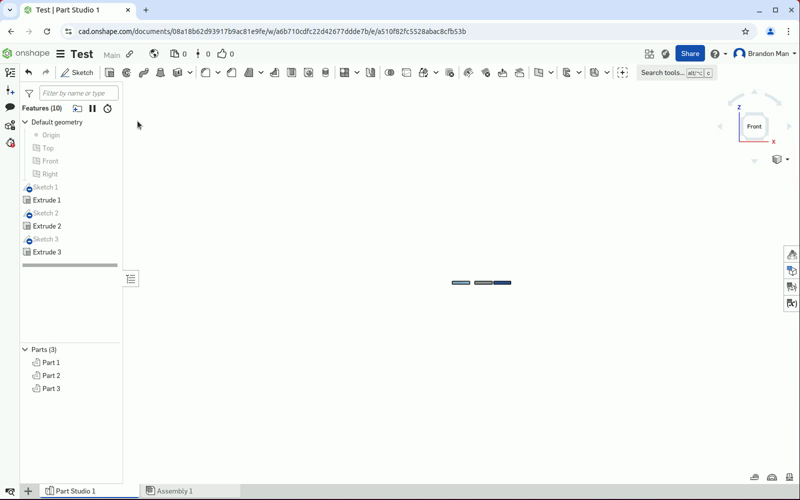
key(shift+h)
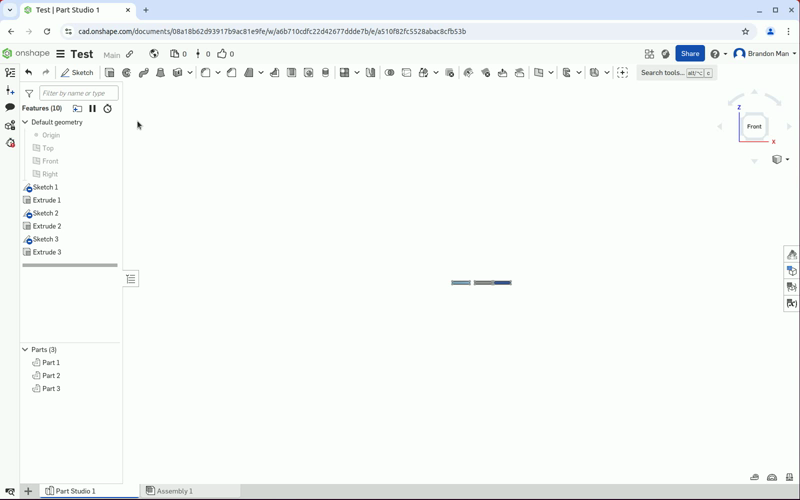
key(shift+h)
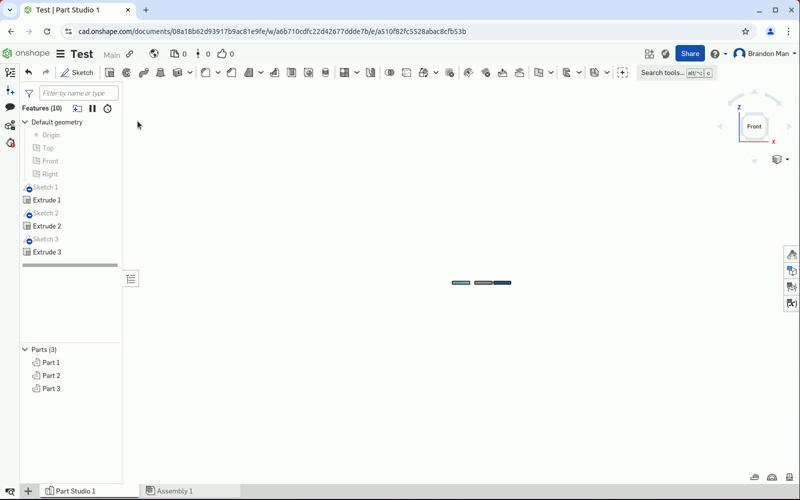
mouse_move(73, 189)
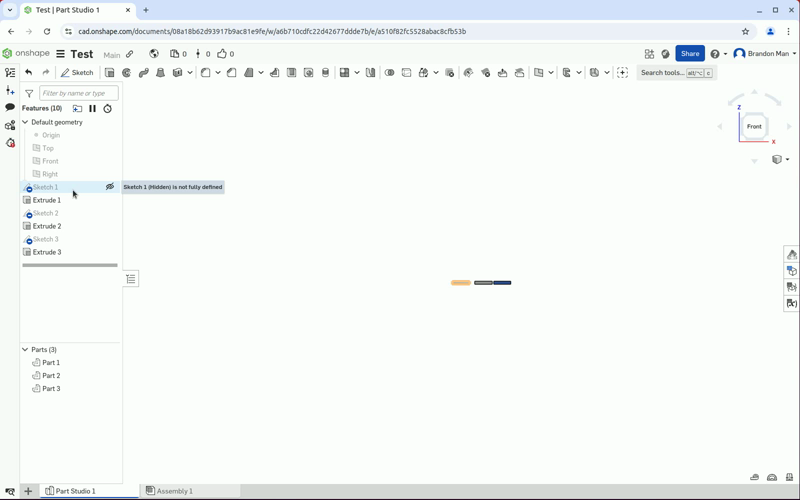
click(73, 189)
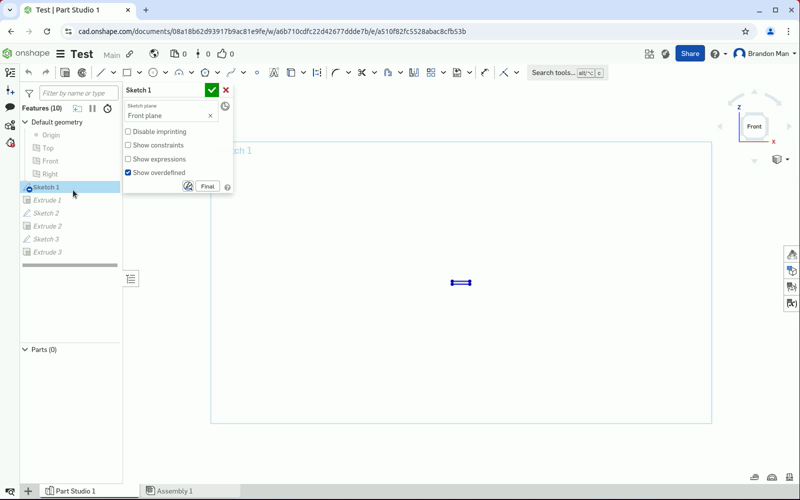
mouse_move(229, 92)
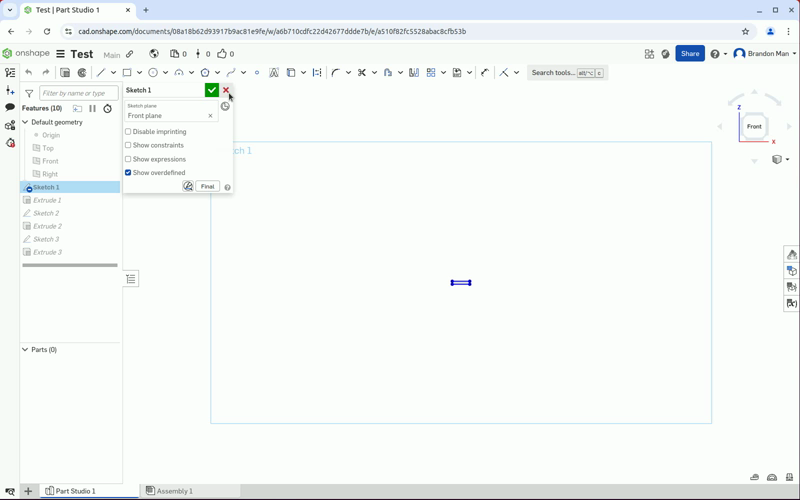
click(229, 92)
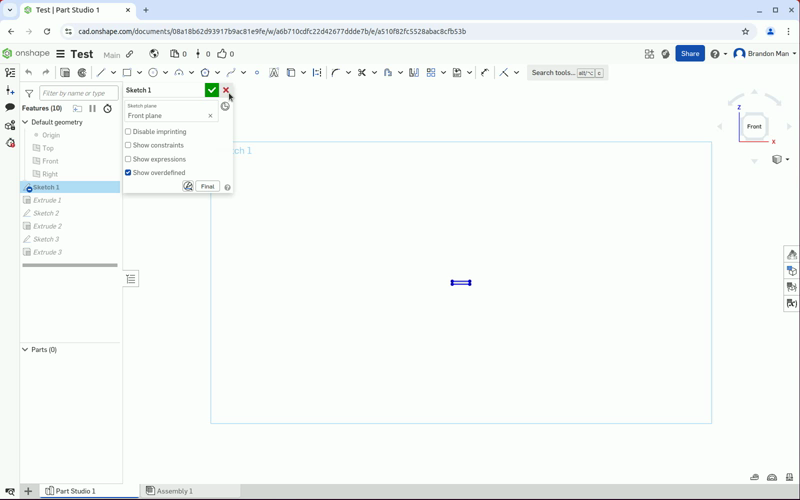
key(shift+s)
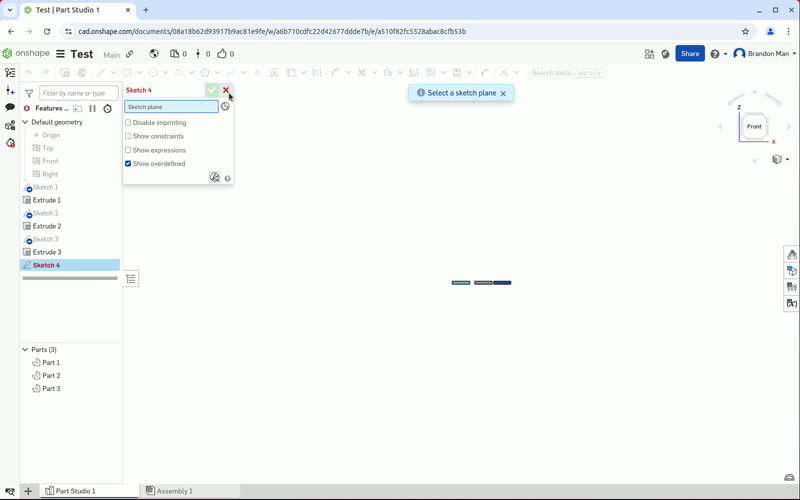
mouse_move(73, 163)
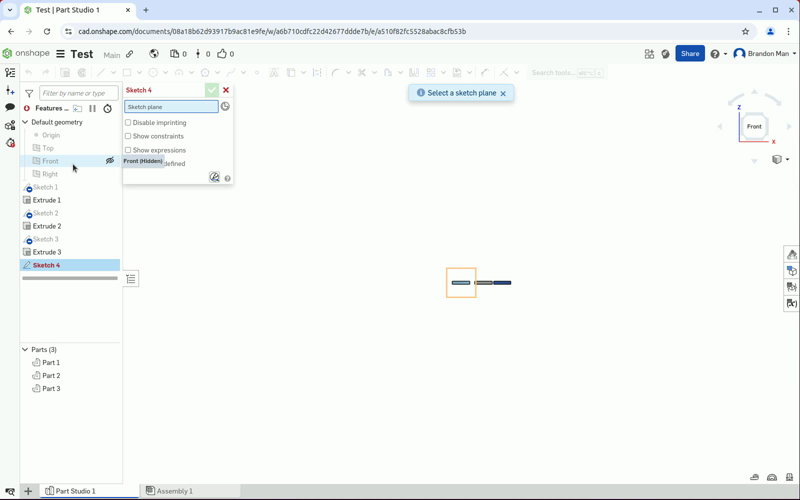
click(73, 163)
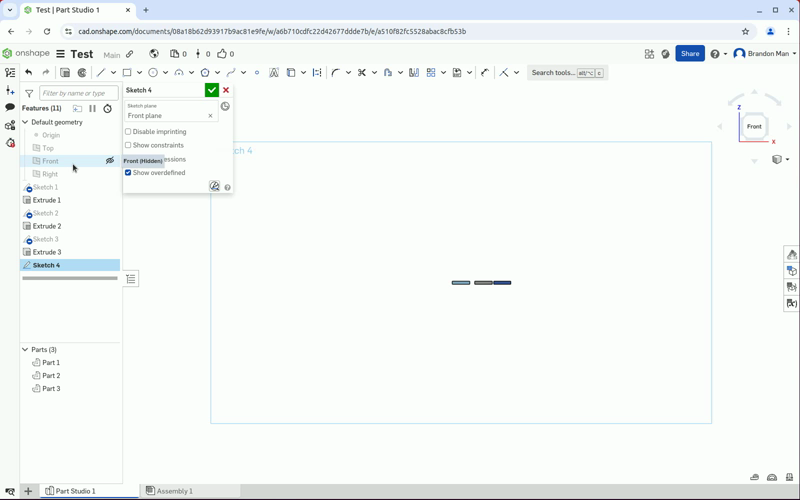
mouse_move(73, 352)
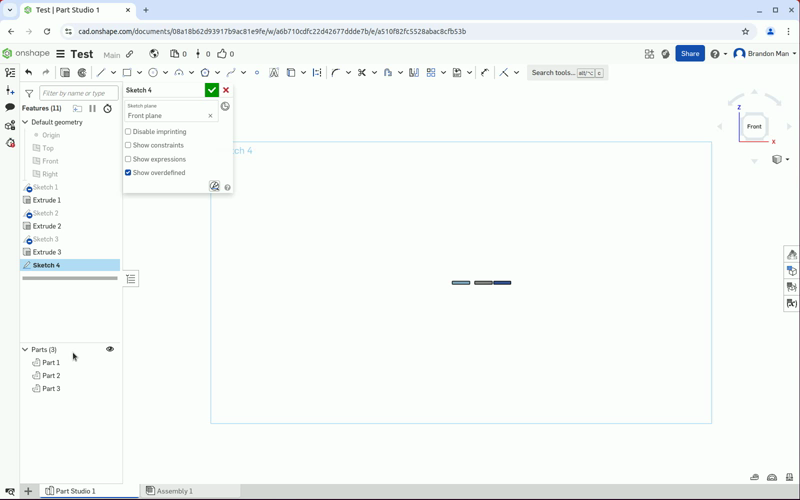
key(y)
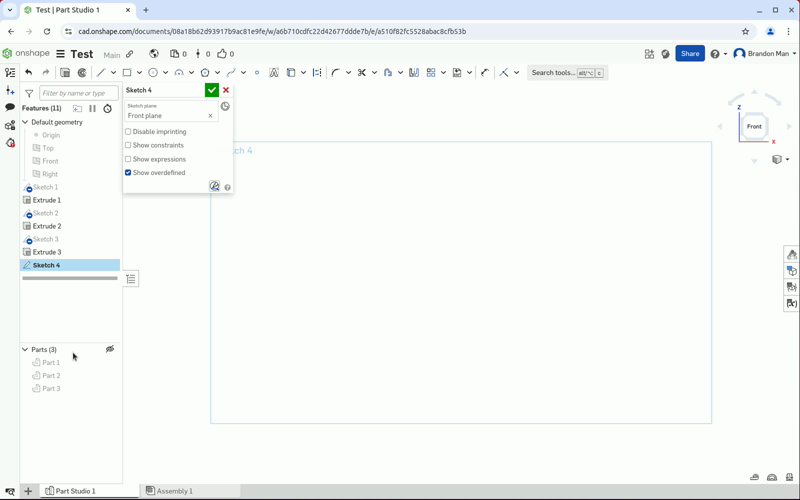
key(l)
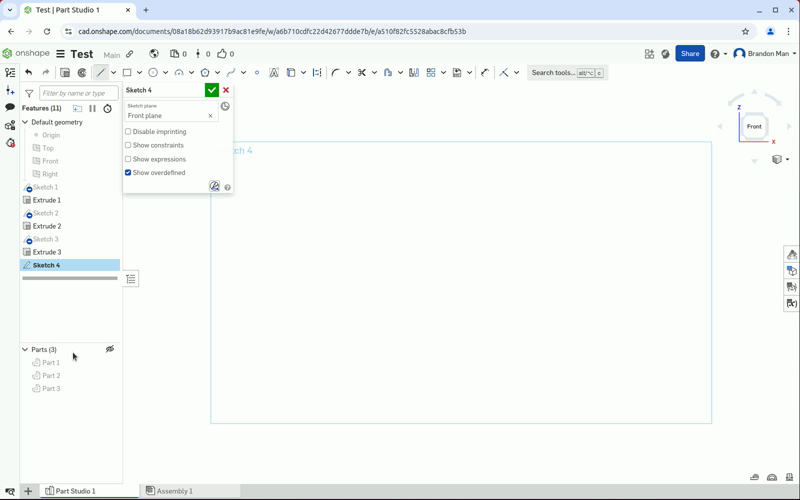
key_down(shift)
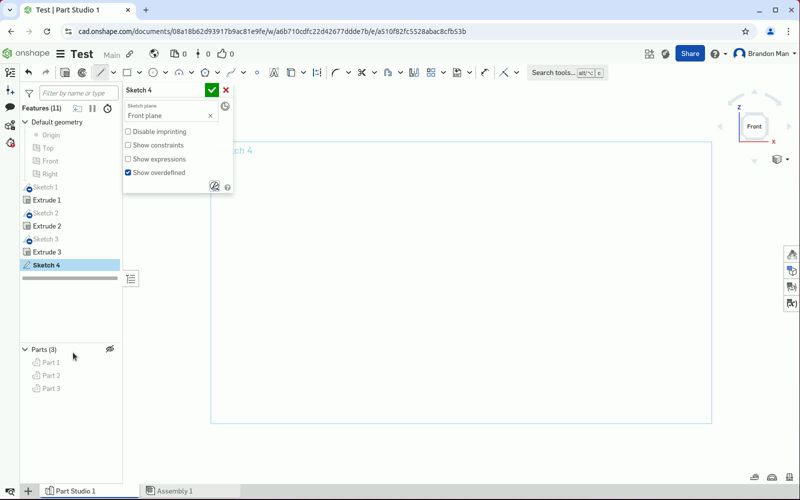
mouse_move(513, 284)
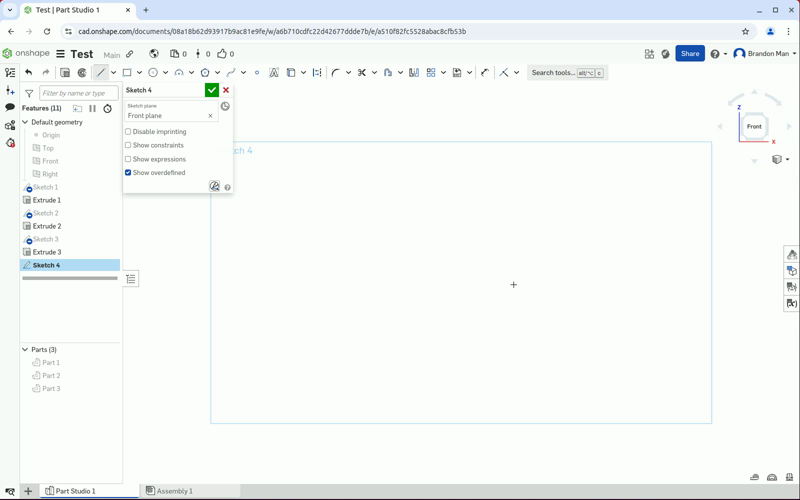
click(513, 284)
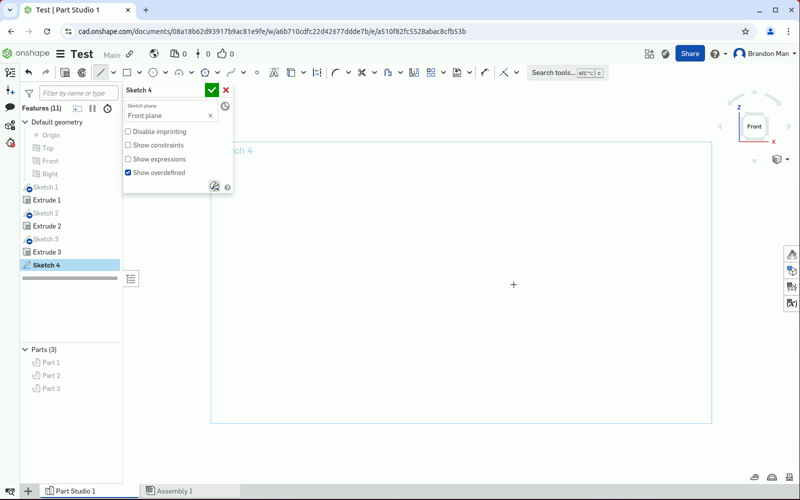
key_up(shift)
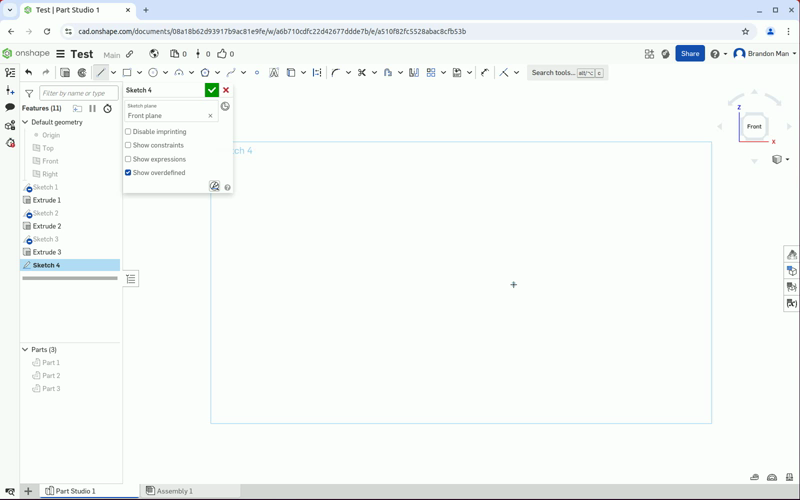
key_down(shift)
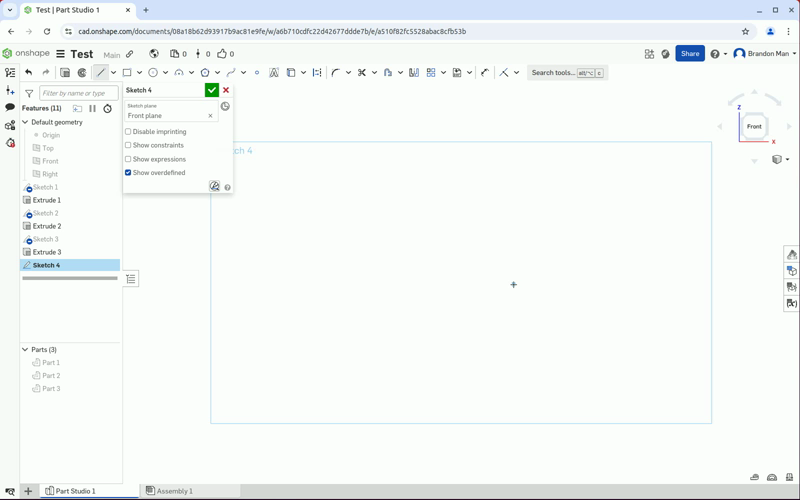
mouse_move(543, 284)
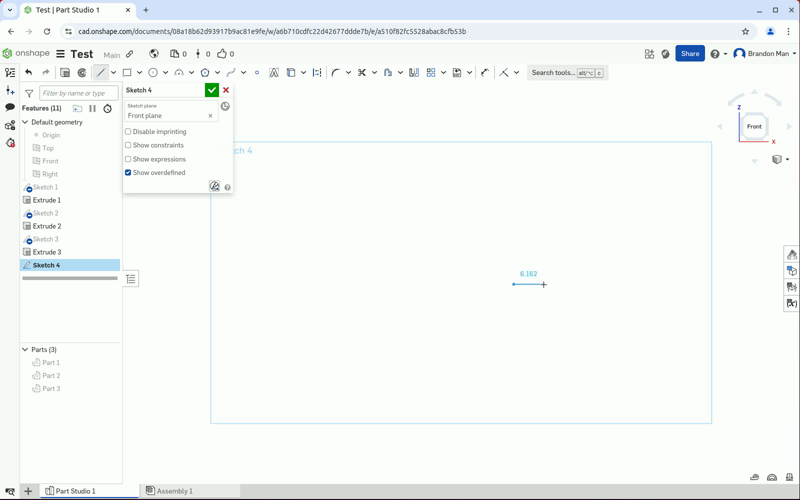
mouse_move(531, 284)
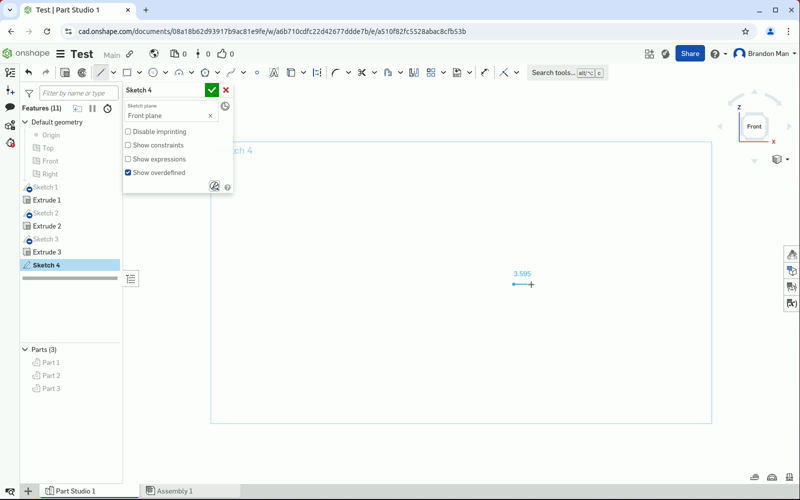
click(531, 284)
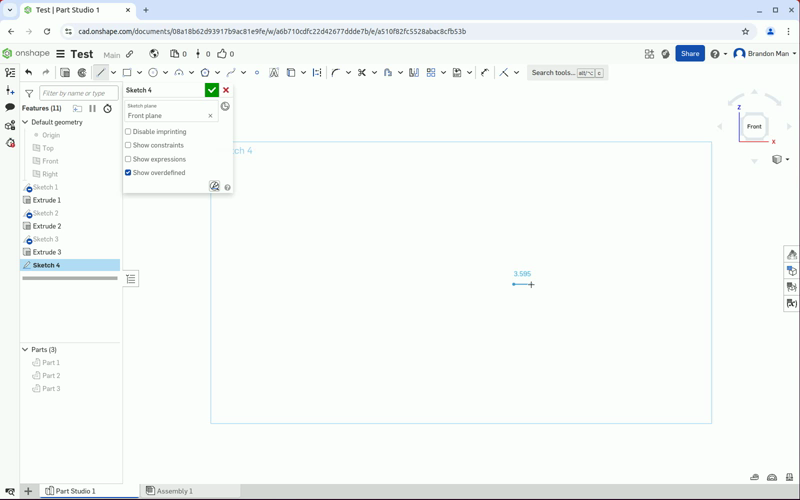
key_up(shift)
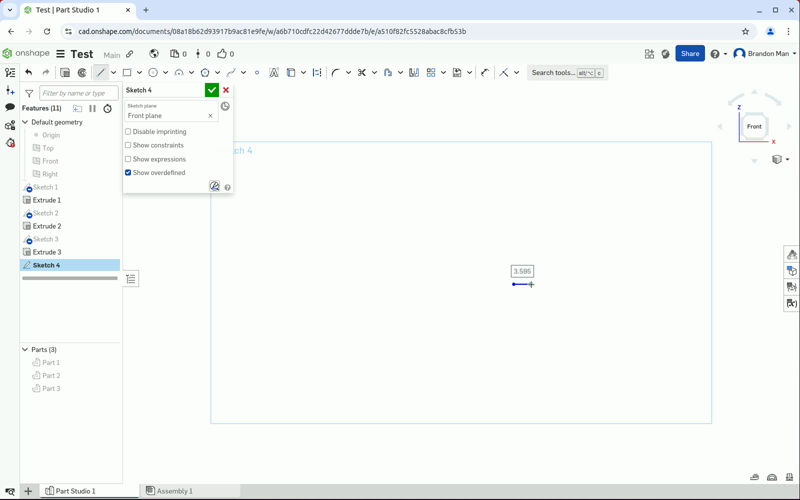
key_down(shift)
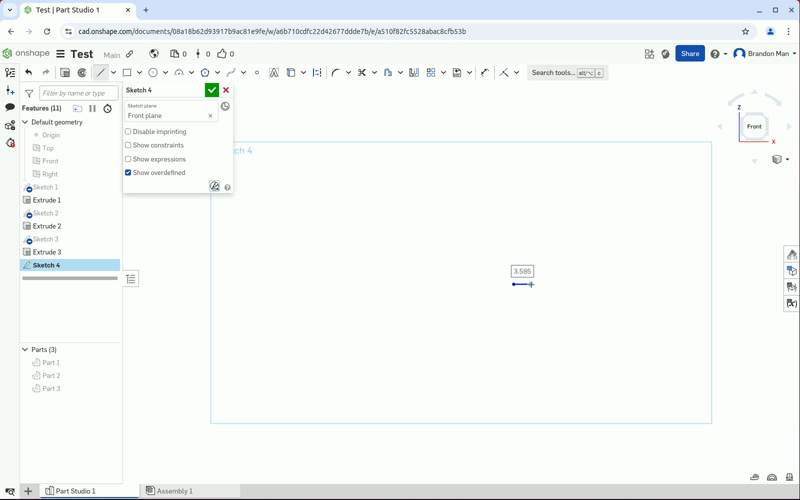
mouse_move(561, 284)
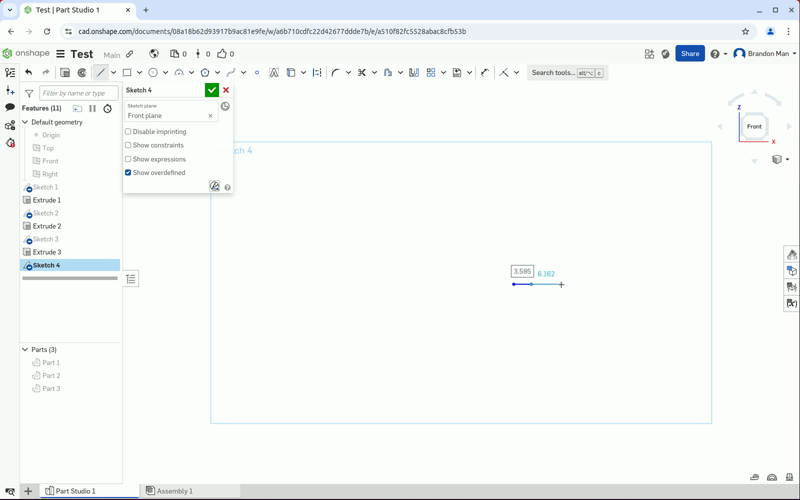
mouse_move(531, 281)
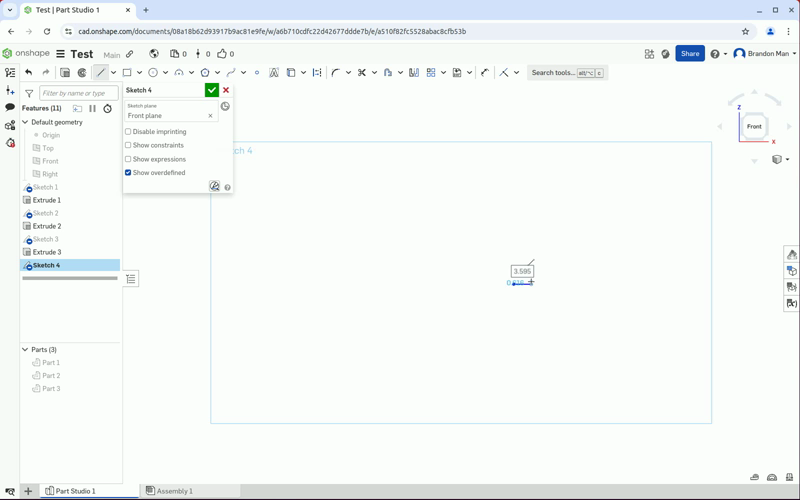
scroll(6)
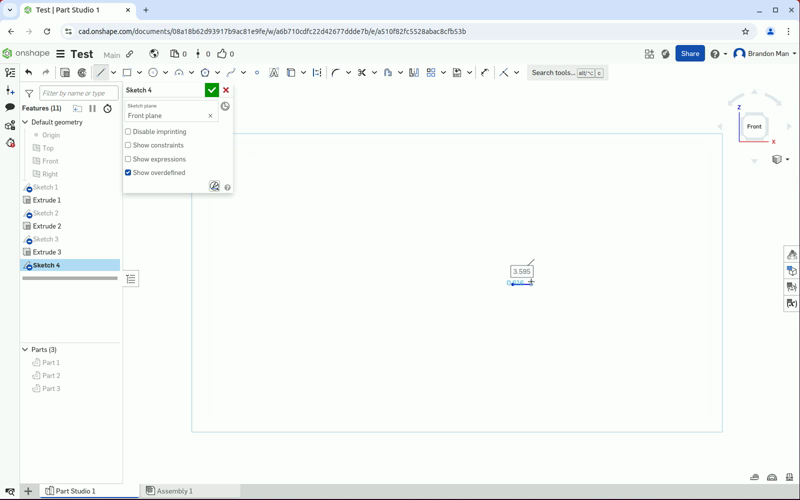
scroll(6)
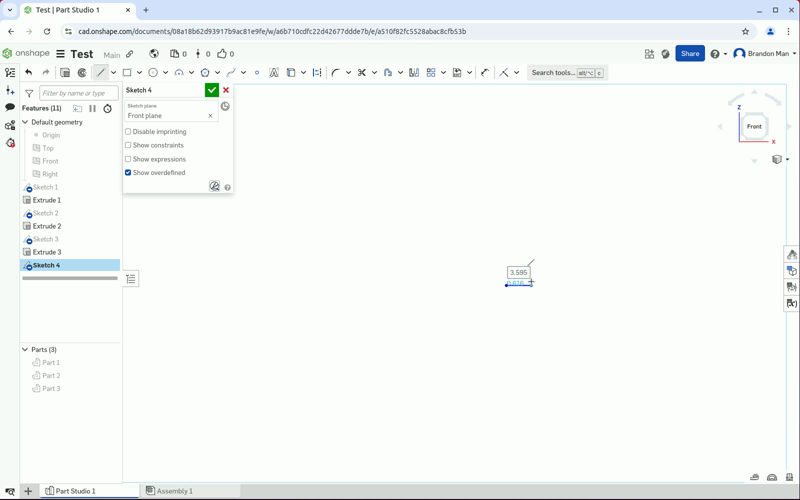
scroll(6)
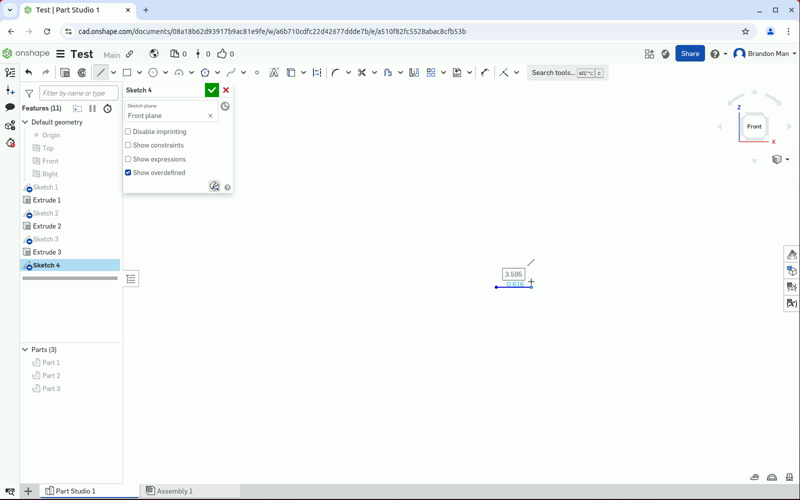
scroll(6)
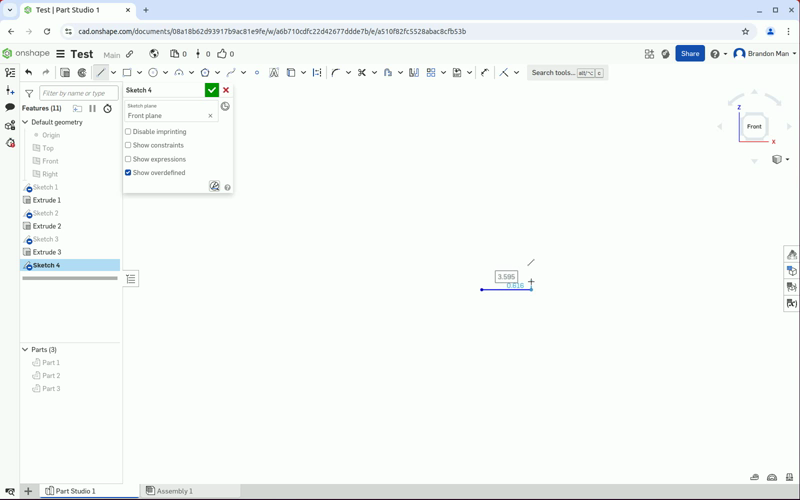
scroll(6)
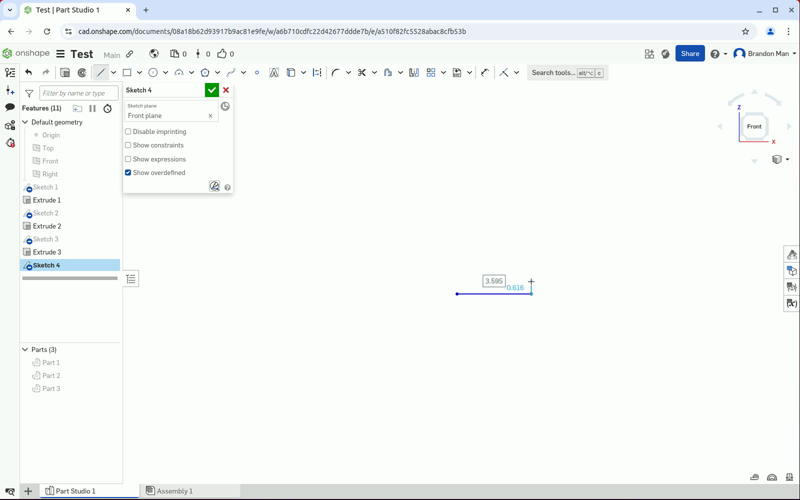
scroll(6)
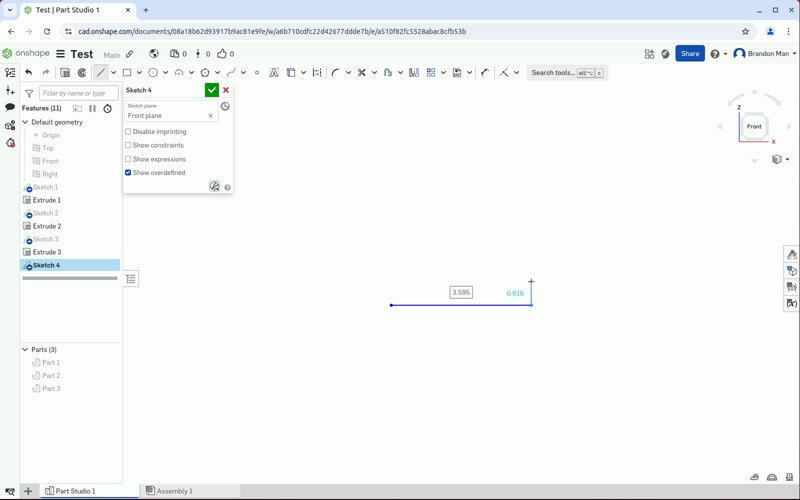
scroll(6)
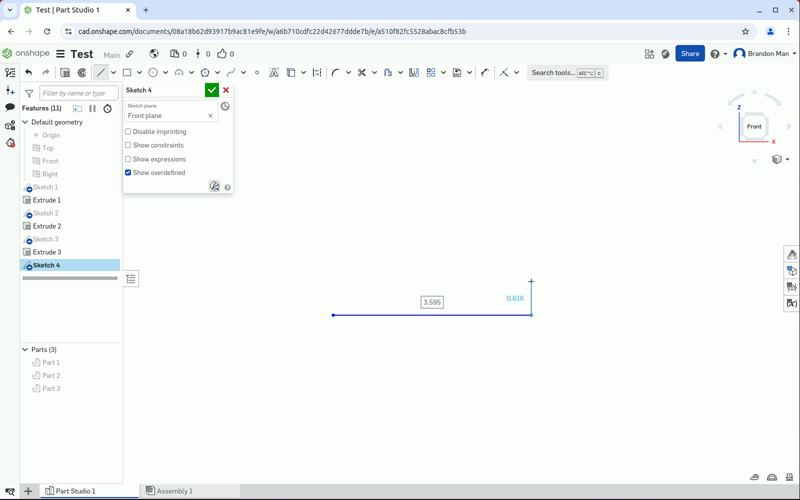
click(531, 281)
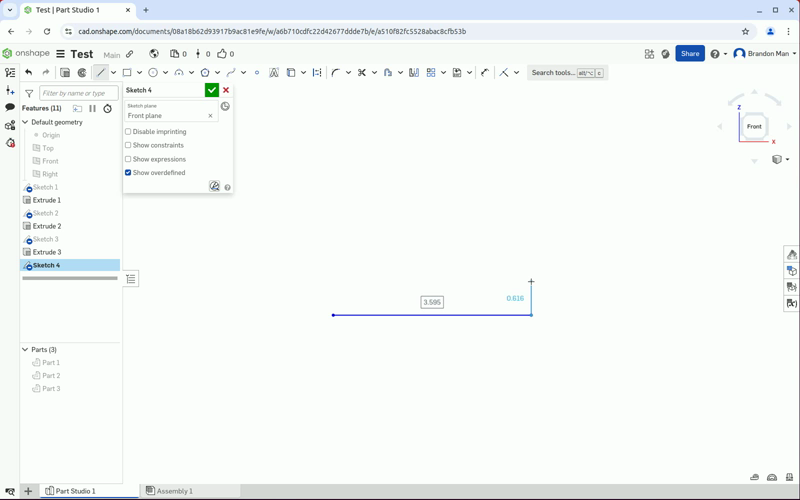
scroll(-6)
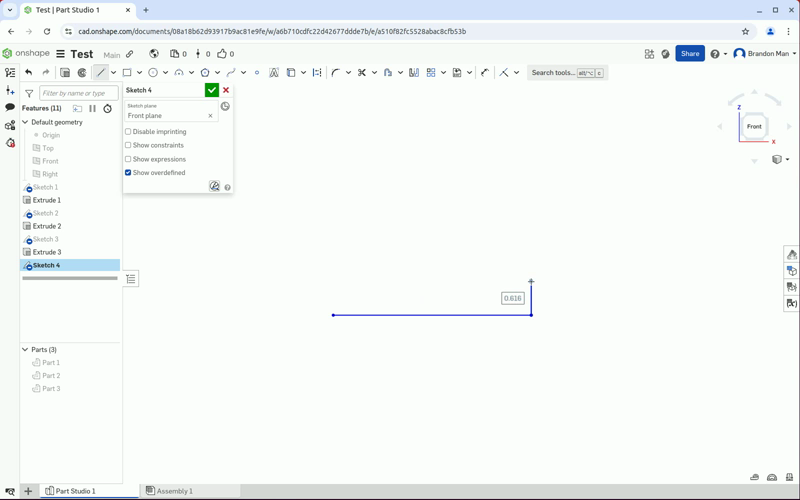
scroll(-6)
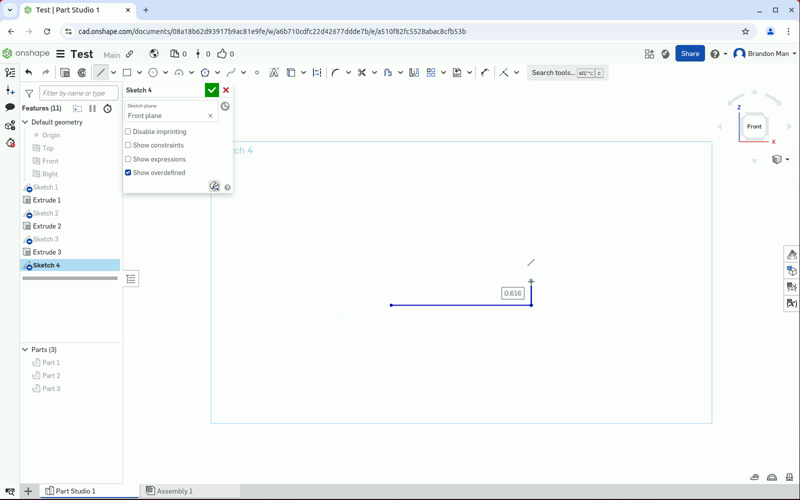
scroll(-6)
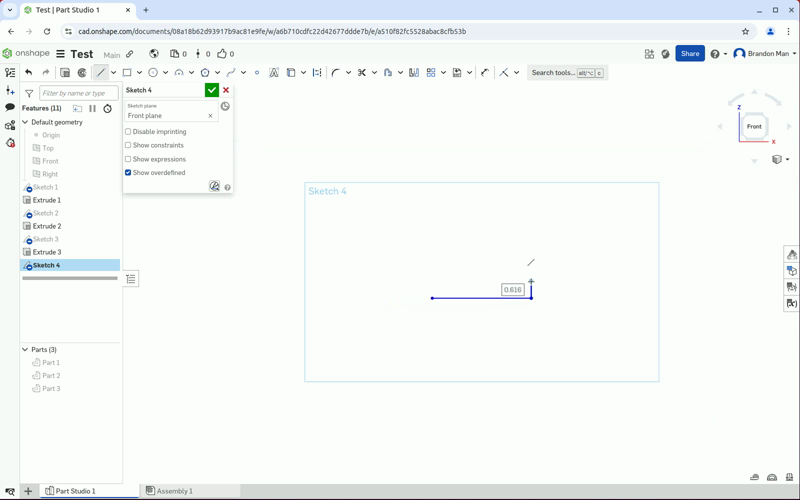
scroll(-6)
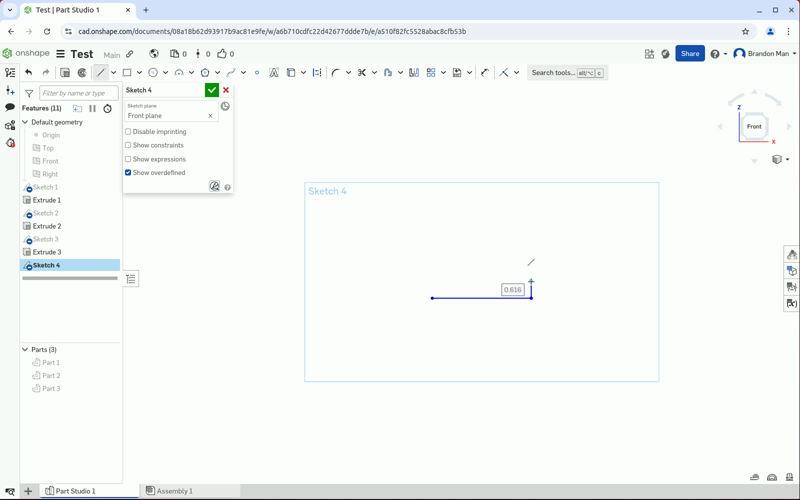
scroll(-6)
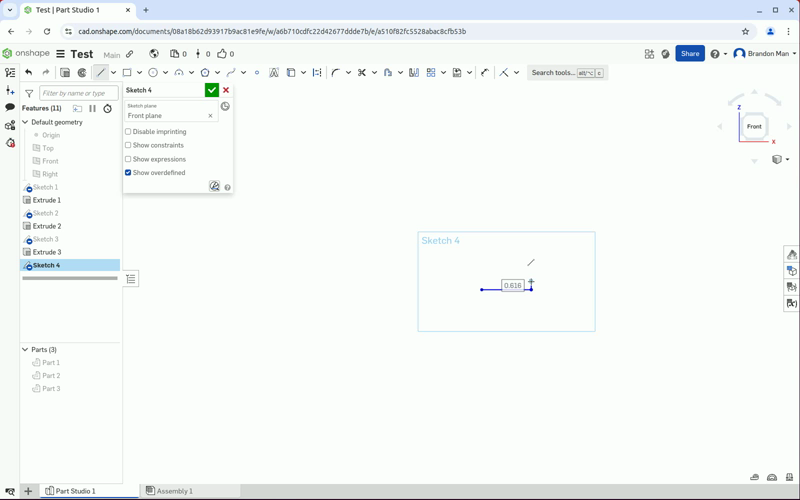
scroll(-6)
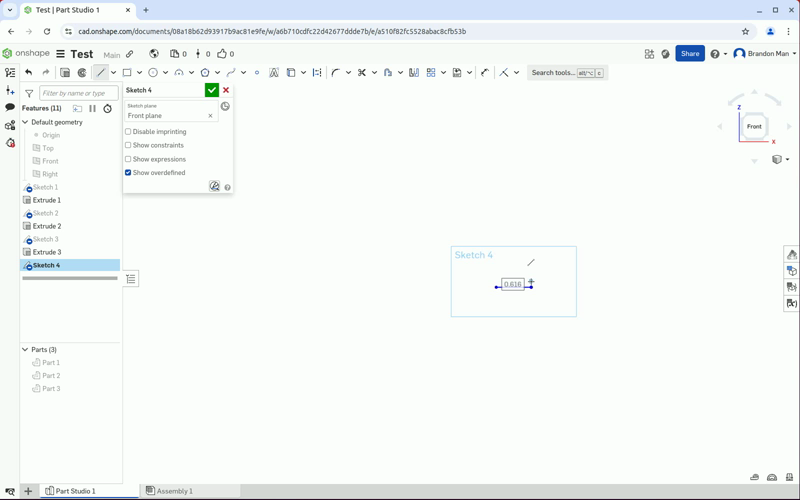
scroll(-6)
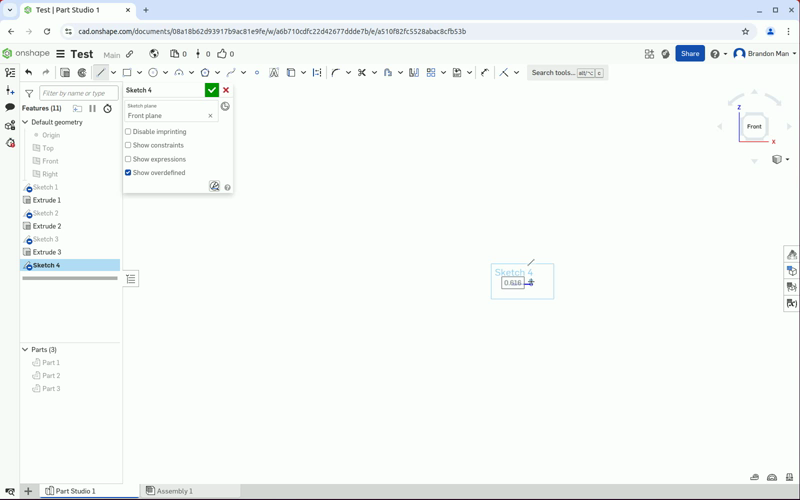
key_up(shift)
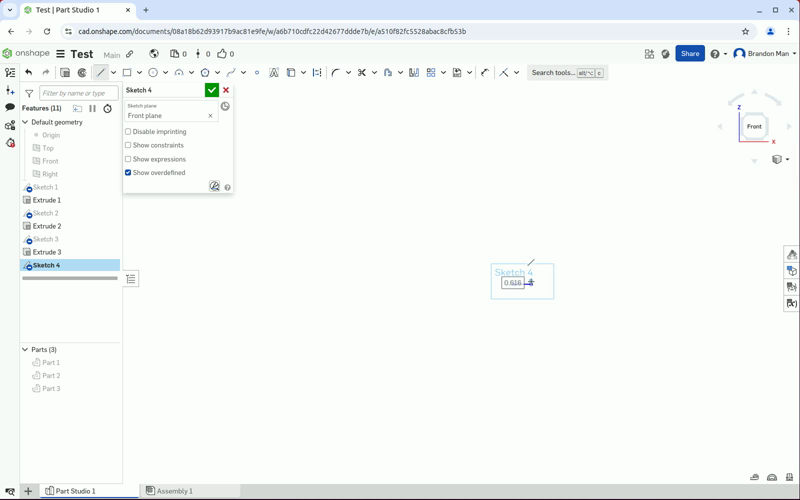
key_down(shift)
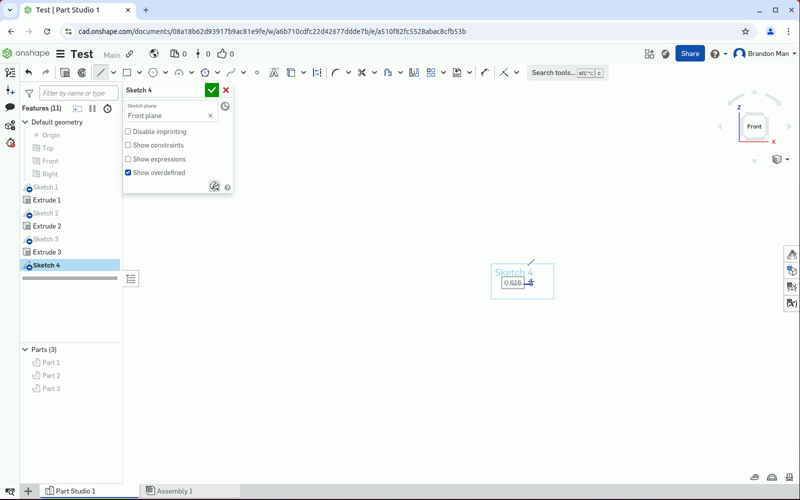
mouse_move(561, 281)
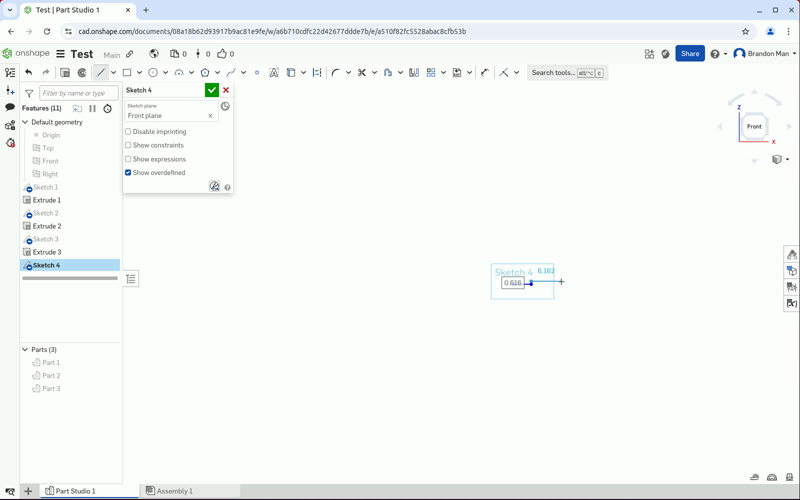
mouse_move(513, 281)
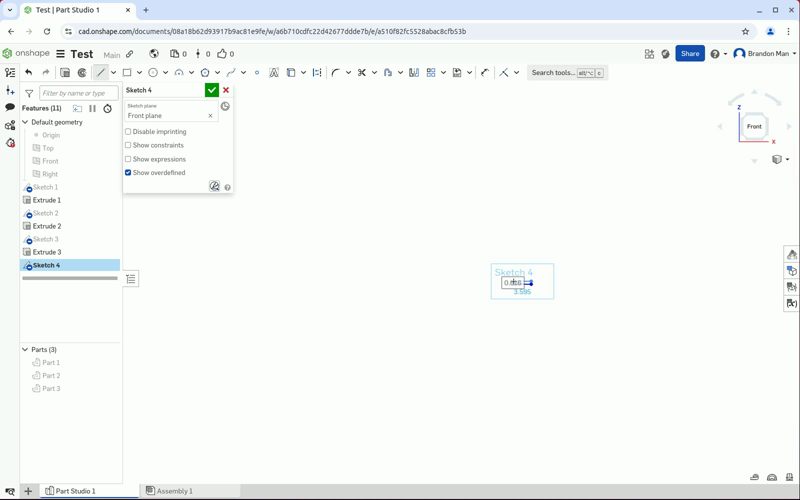
scroll(6)
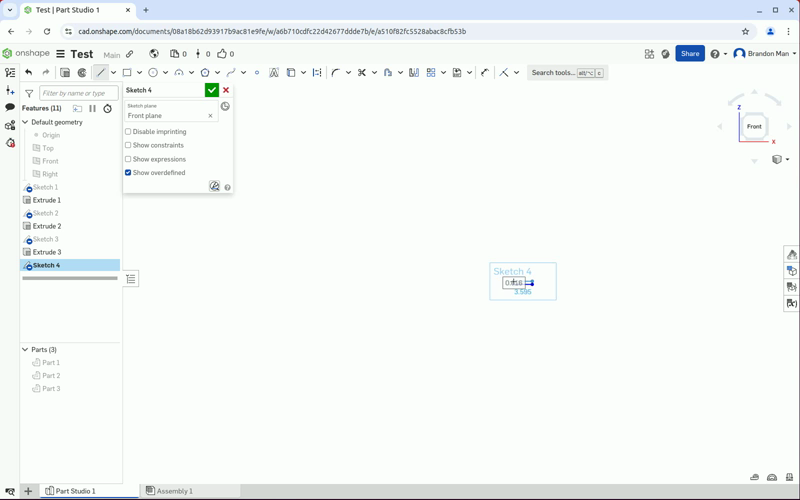
scroll(6)
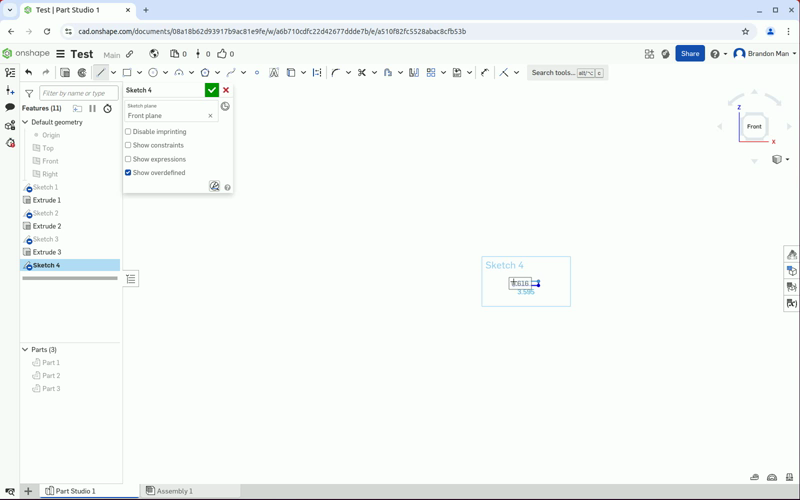
scroll(6)
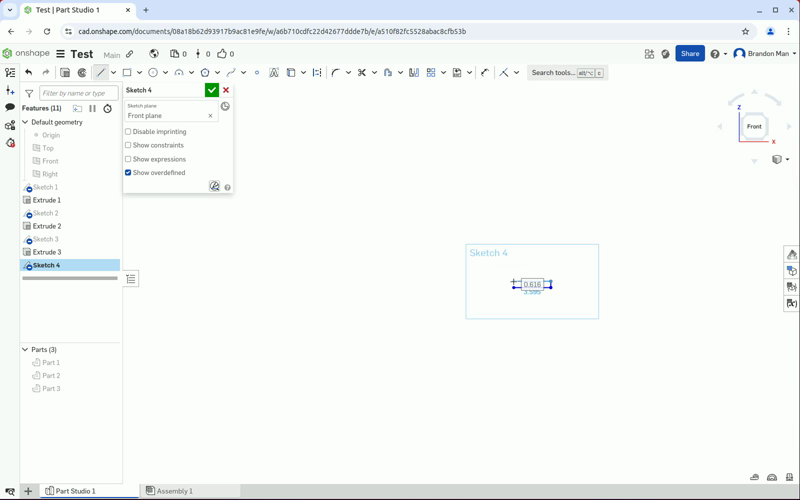
scroll(6)
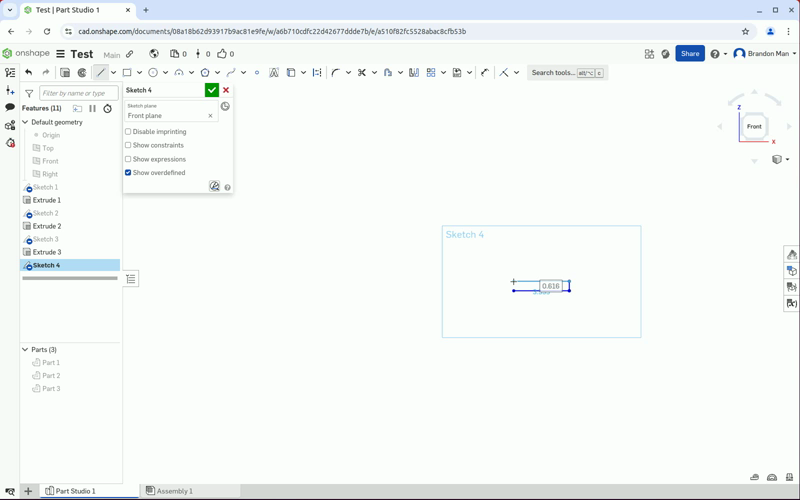
scroll(6)
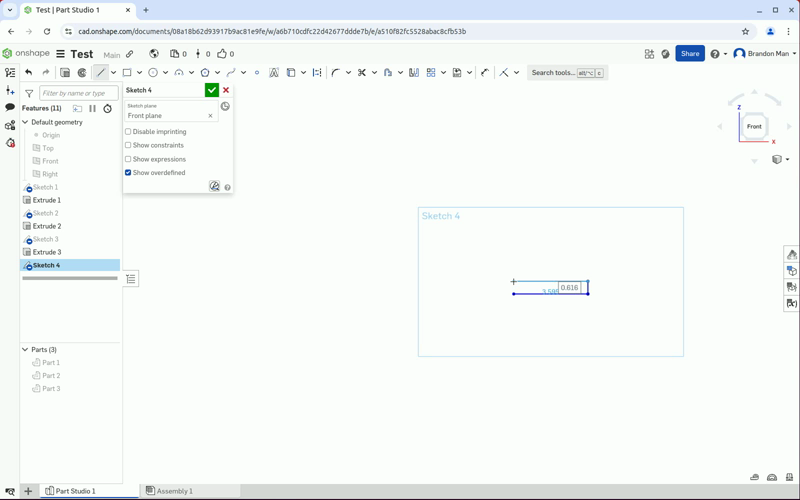
scroll(6)
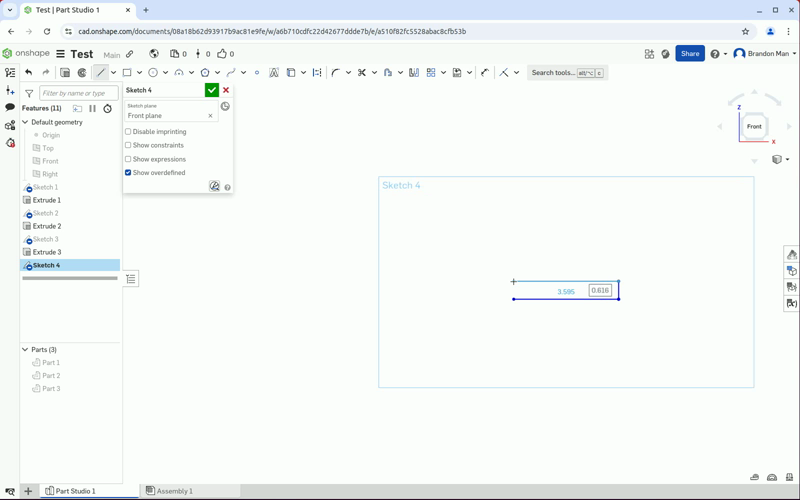
scroll(6)
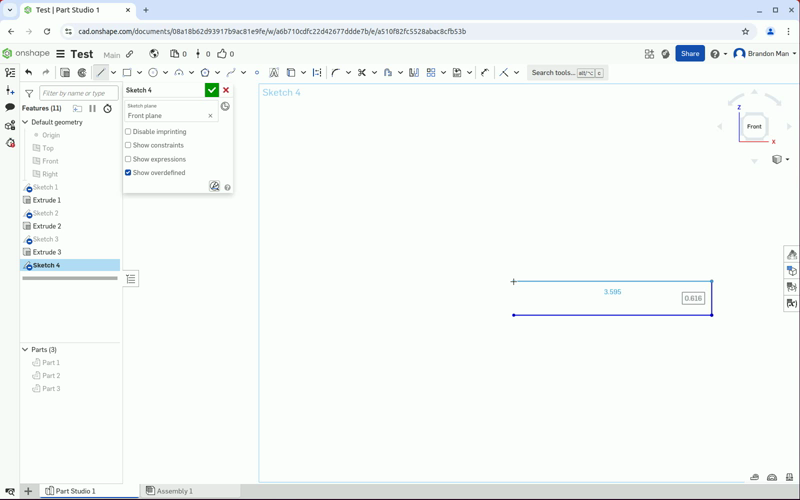
click(513, 281)
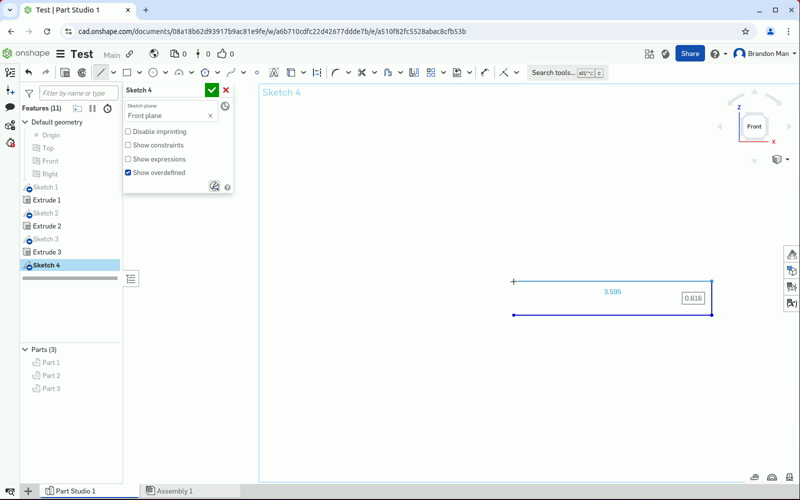
scroll(-6)
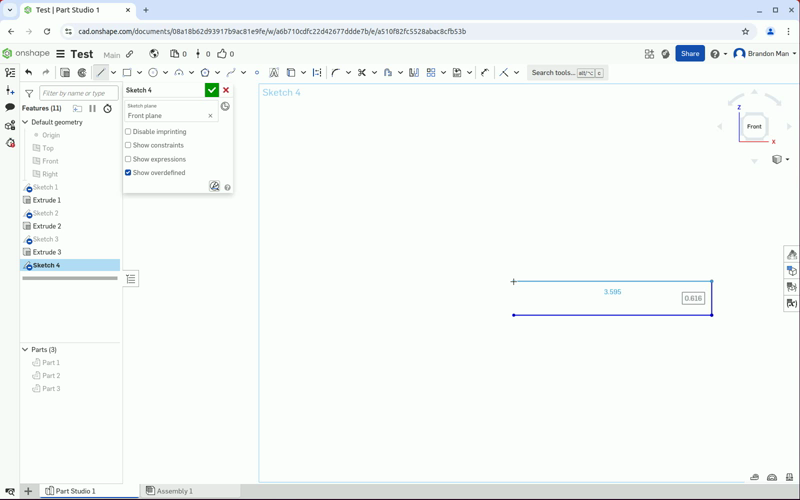
scroll(-6)
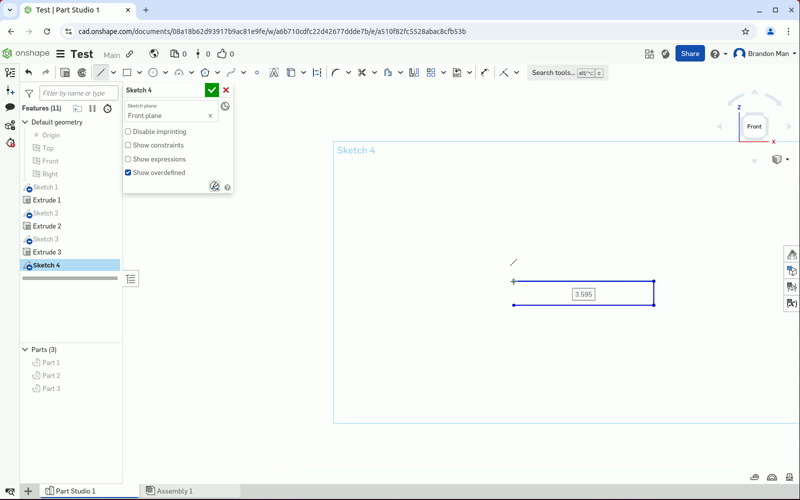
scroll(-6)
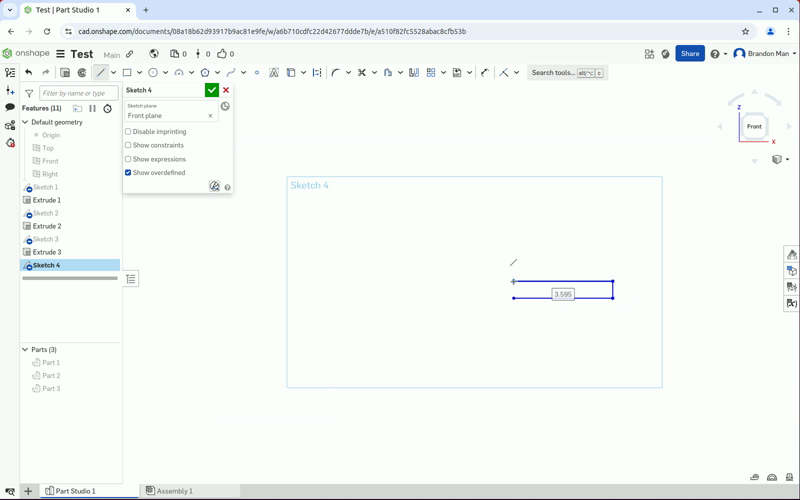
scroll(-6)
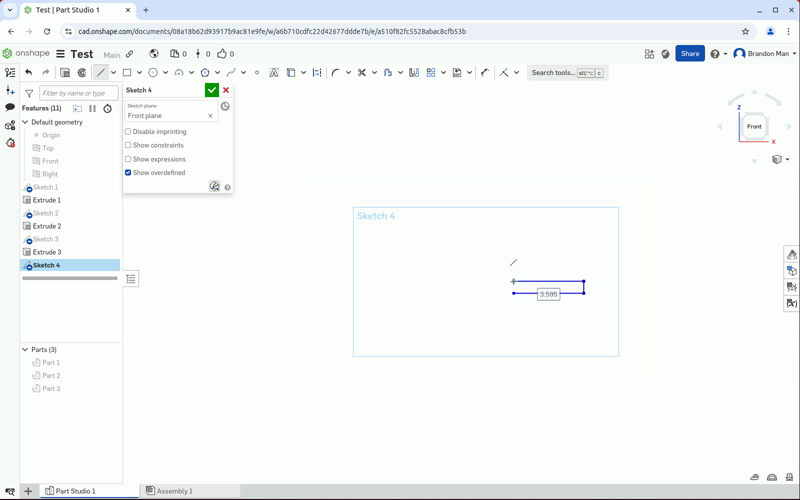
scroll(-6)
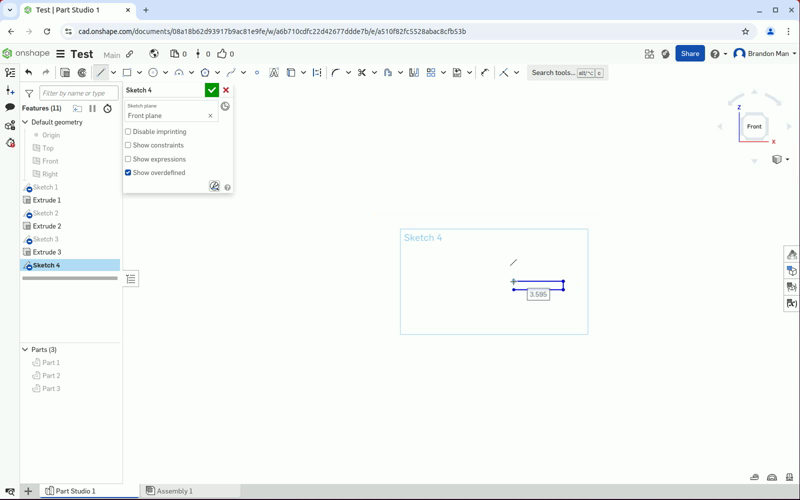
scroll(-6)
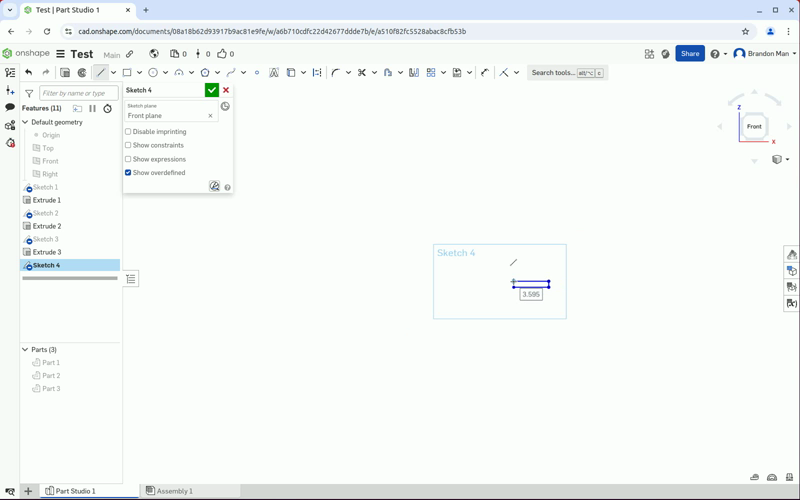
scroll(-6)
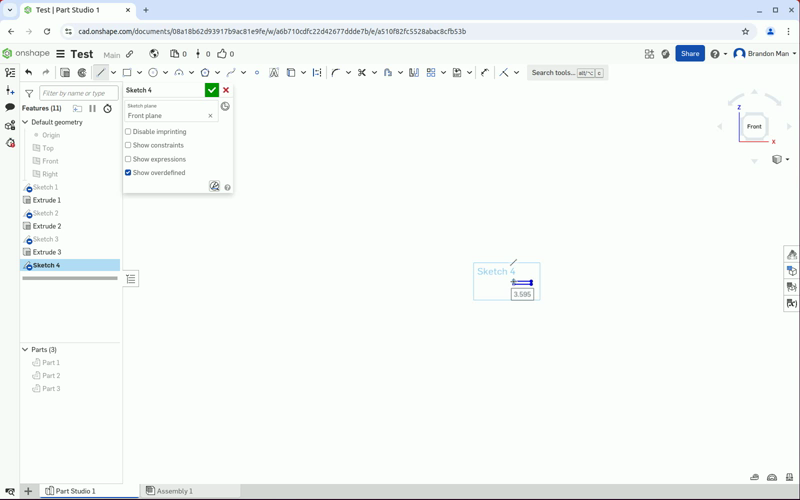
key_up(shift)
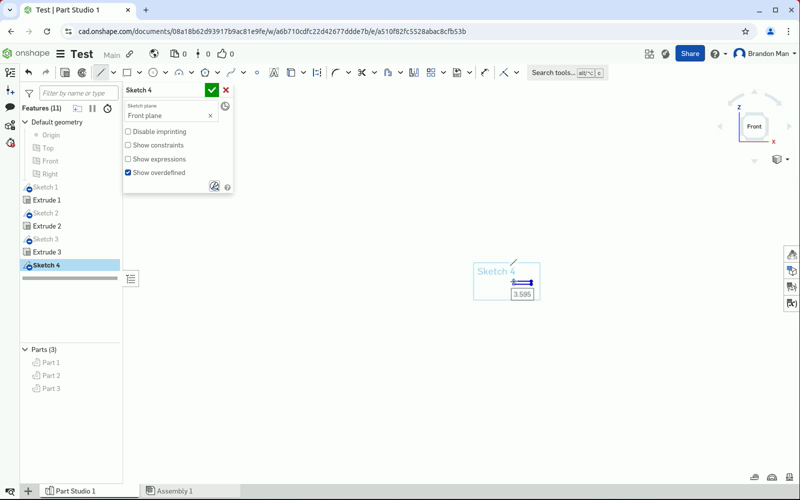
mouse_move(543, 281)
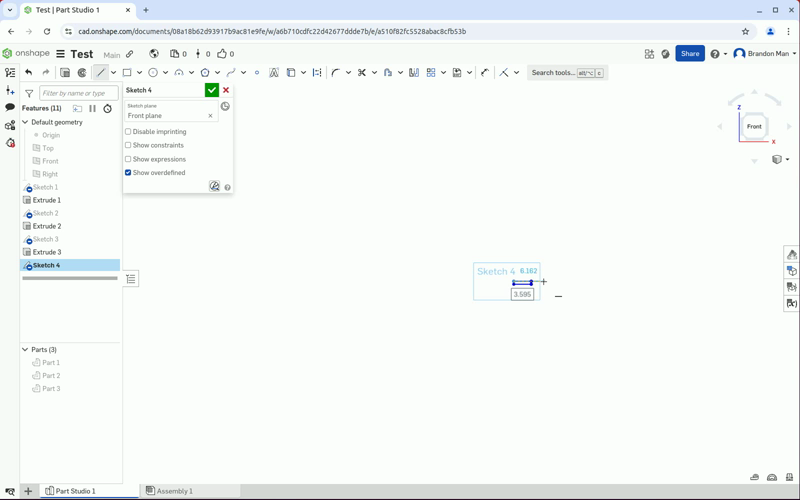
key_down(shift)
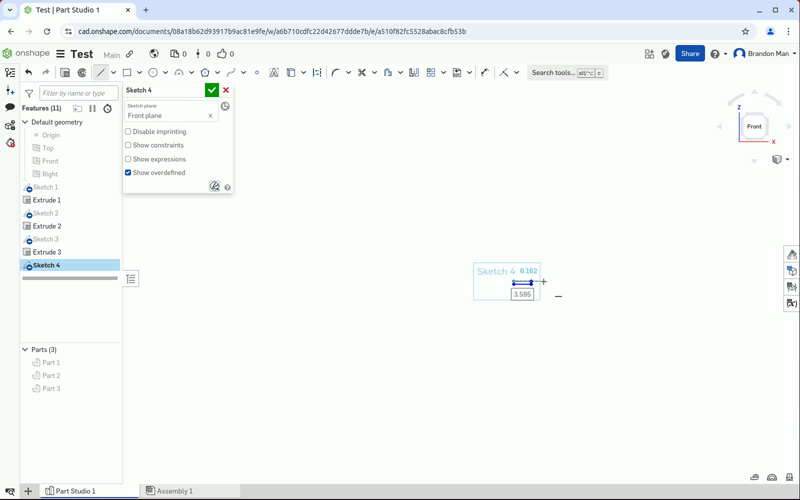
mouse_move(513, 284)
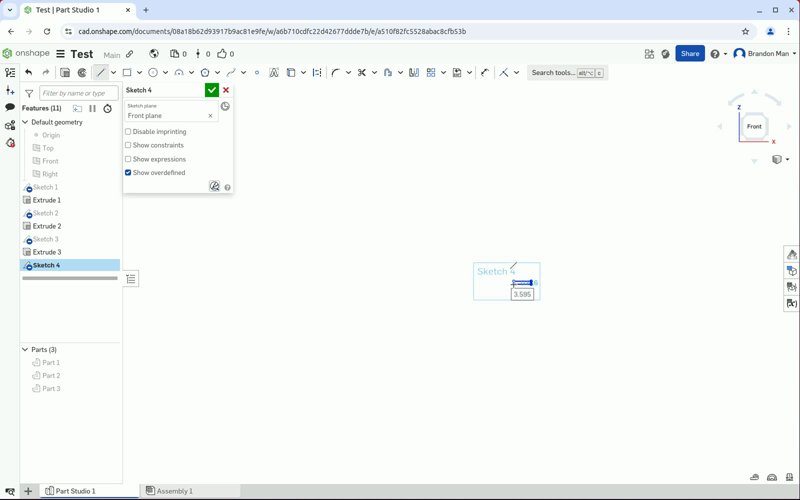
scroll(6)
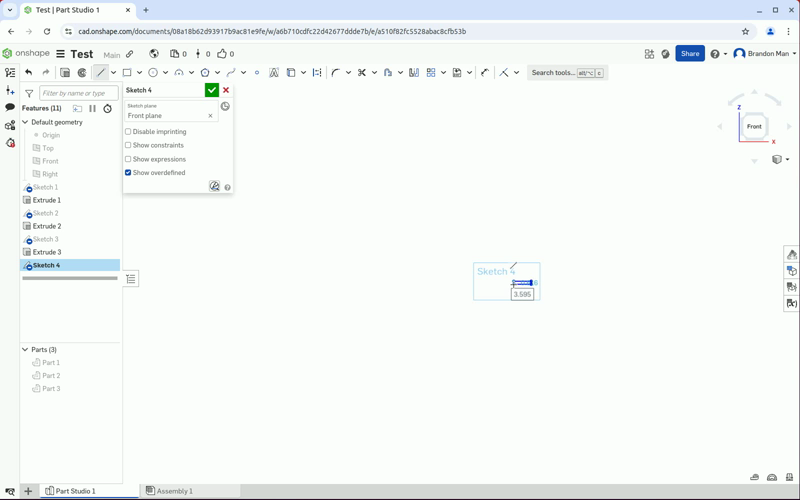
scroll(6)
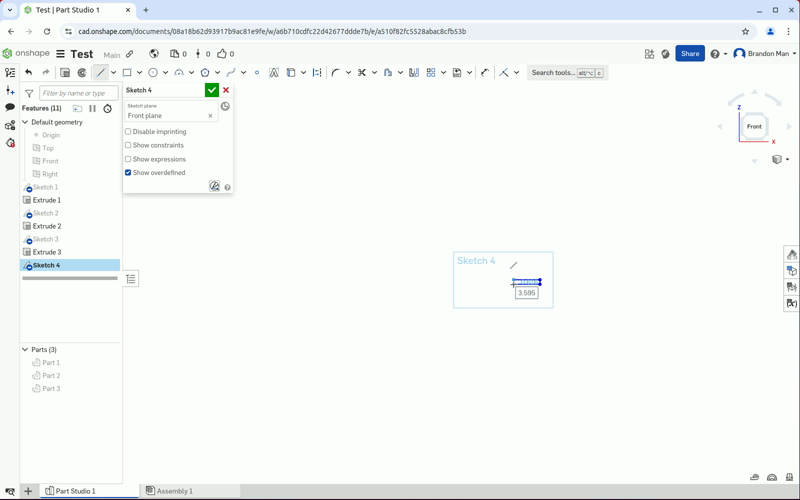
scroll(6)
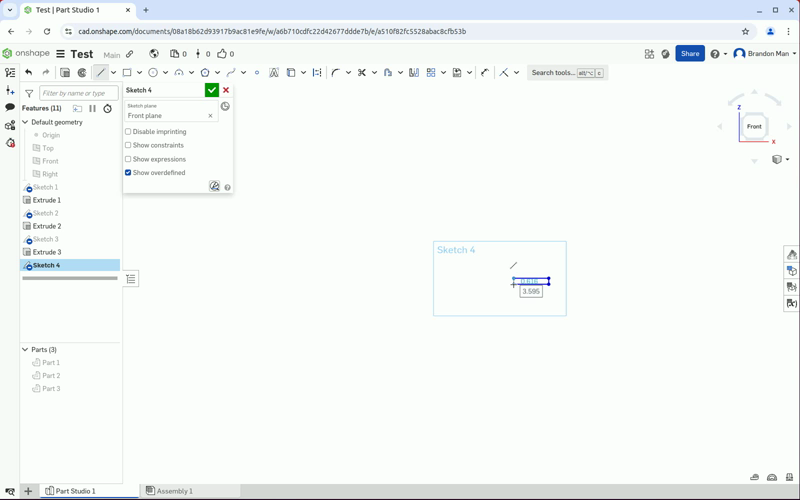
scroll(6)
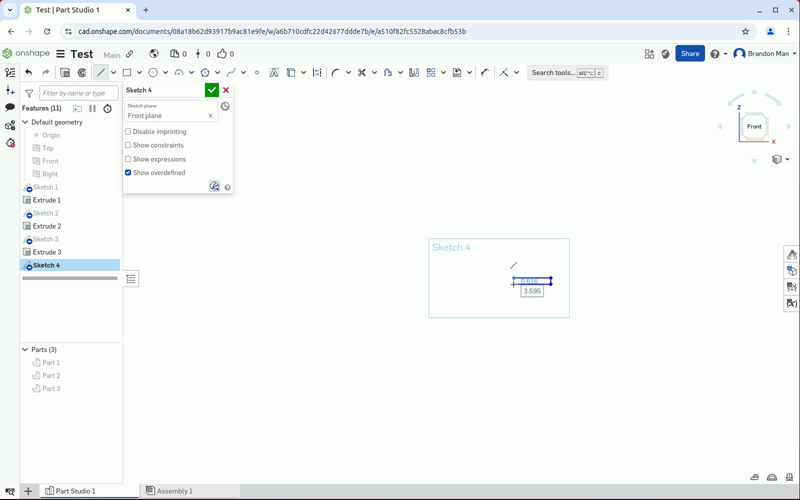
scroll(6)
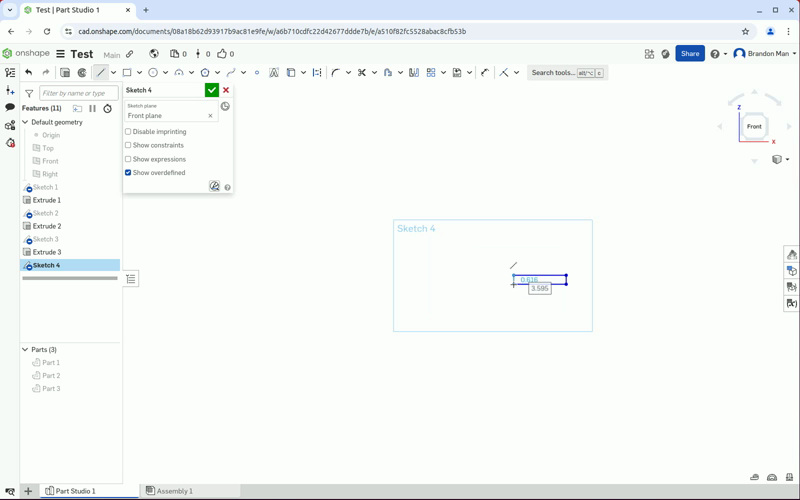
scroll(6)
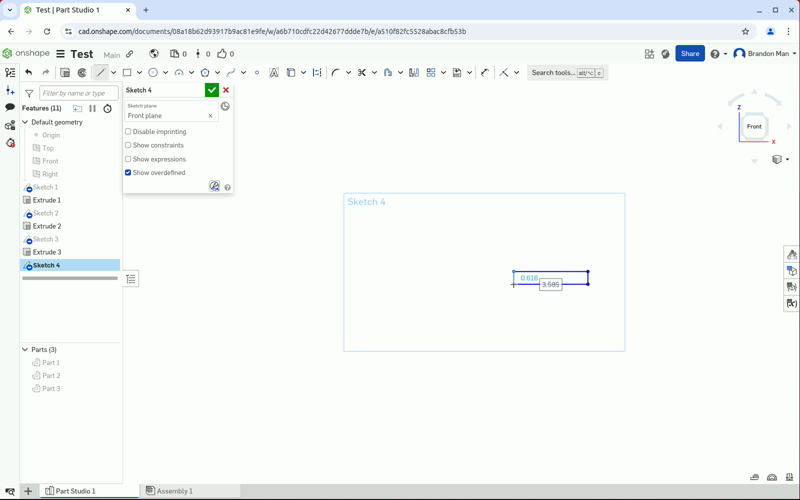
scroll(6)
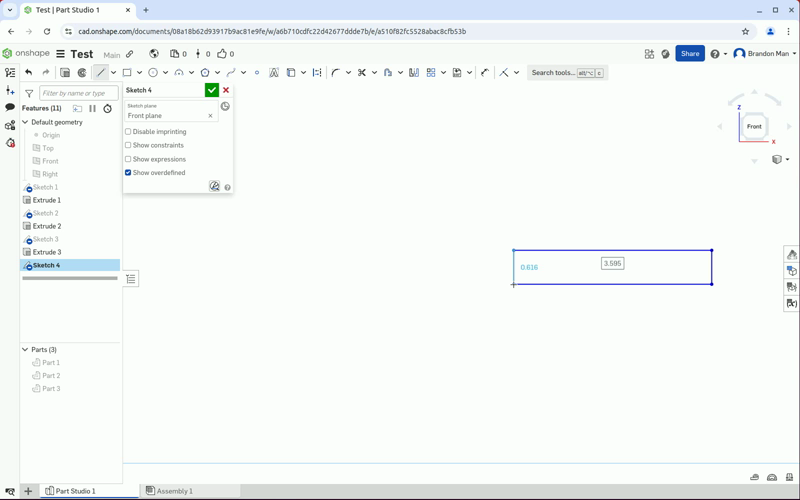
key_up(shift)
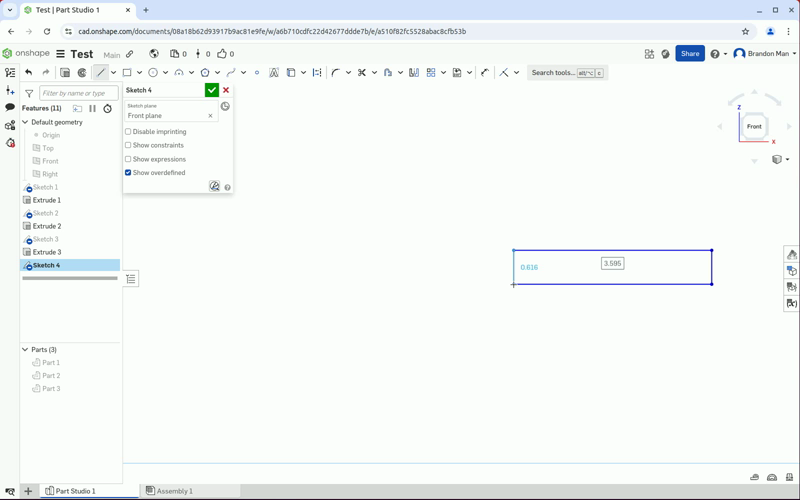
click(513, 284)
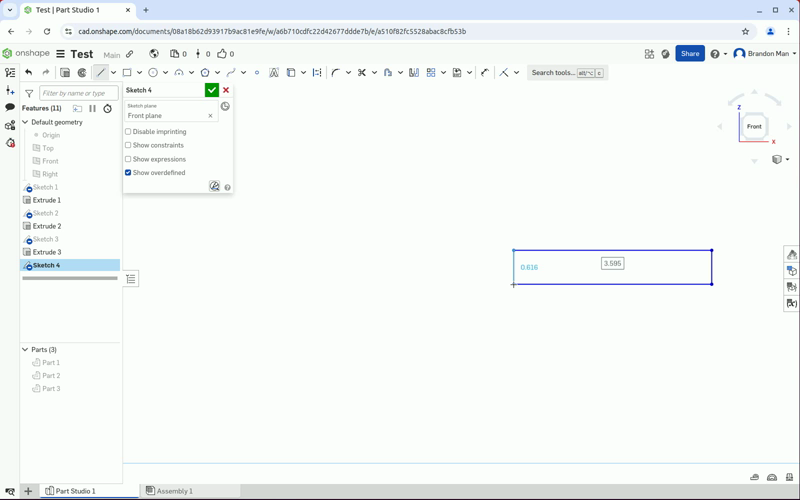
scroll(-6)
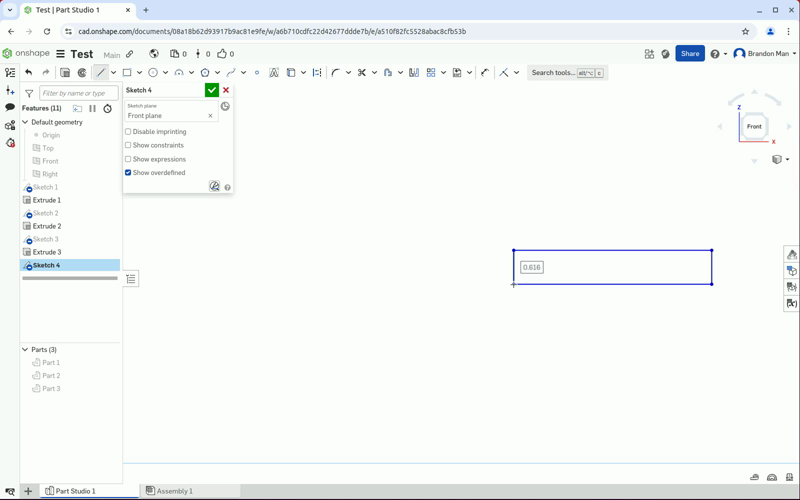
scroll(-6)
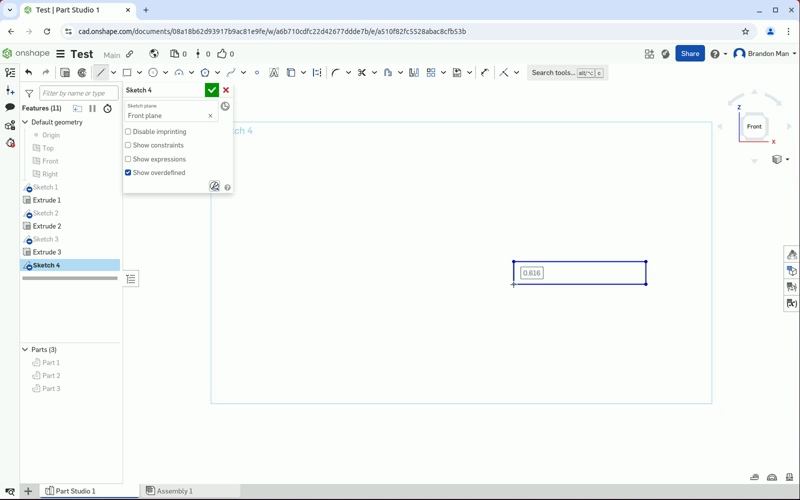
scroll(-6)
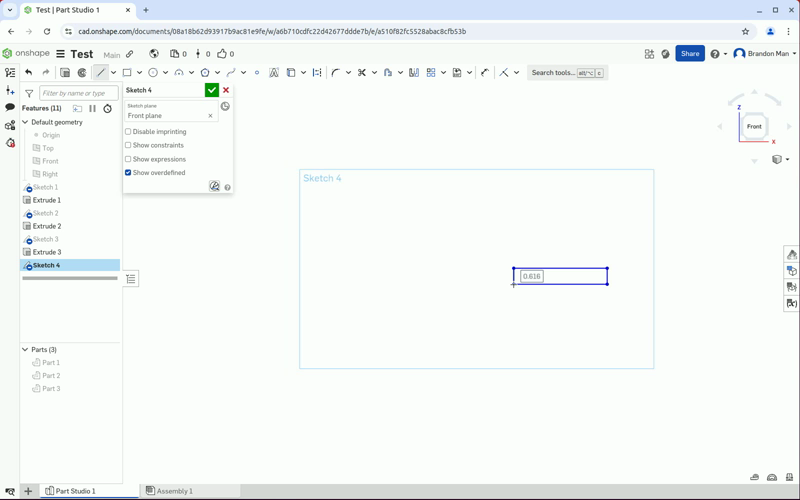
scroll(-6)
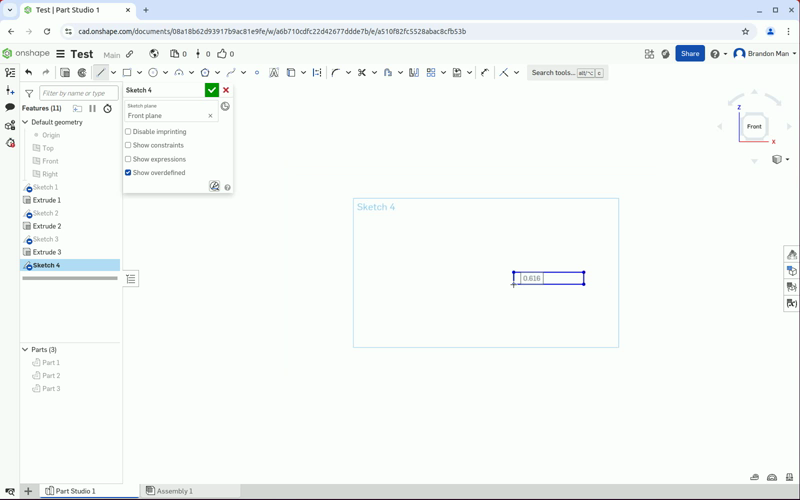
scroll(-6)
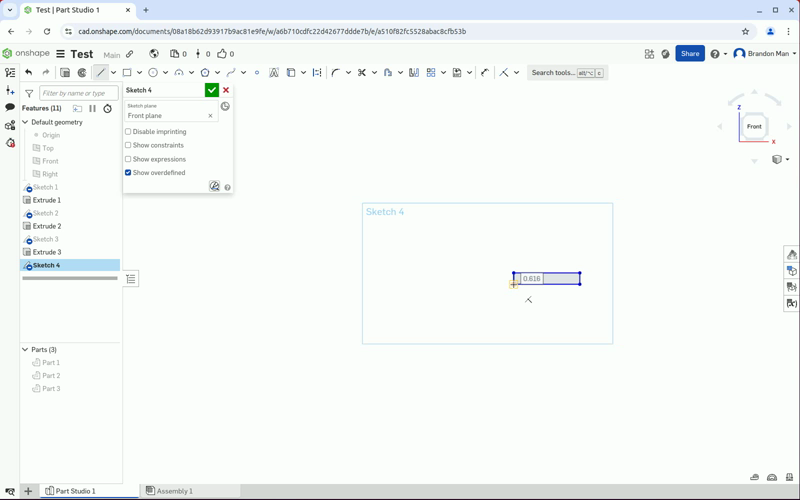
scroll(-6)
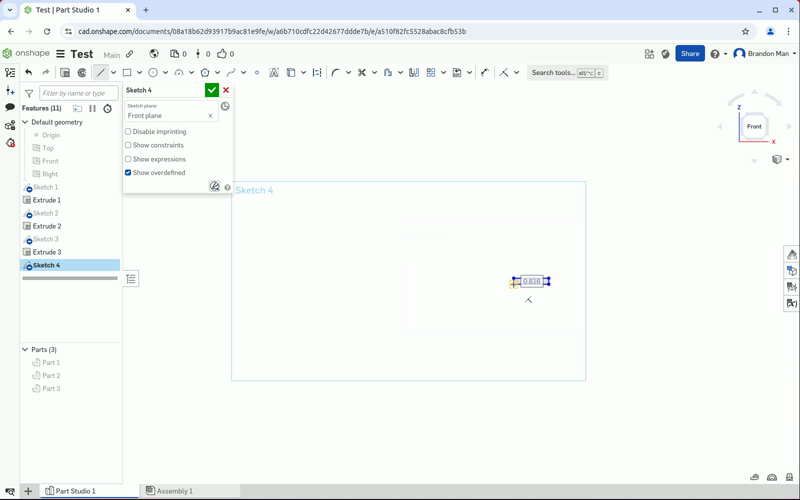
scroll(-6)
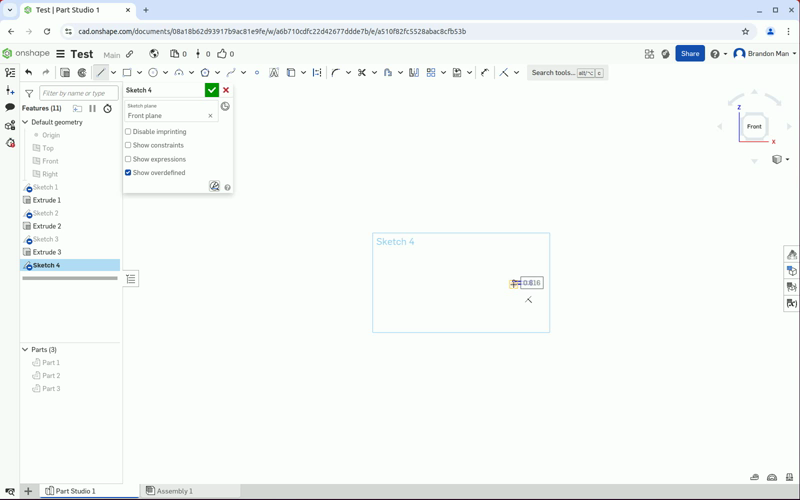
key(esc)
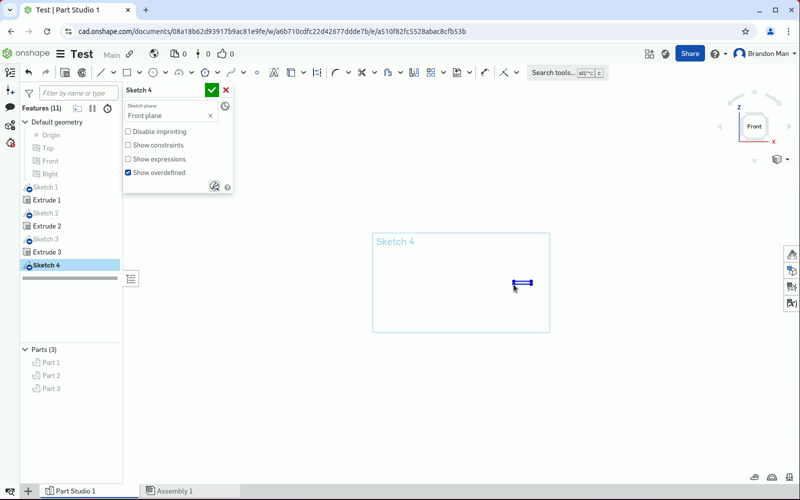
mouse_move(517, 282)
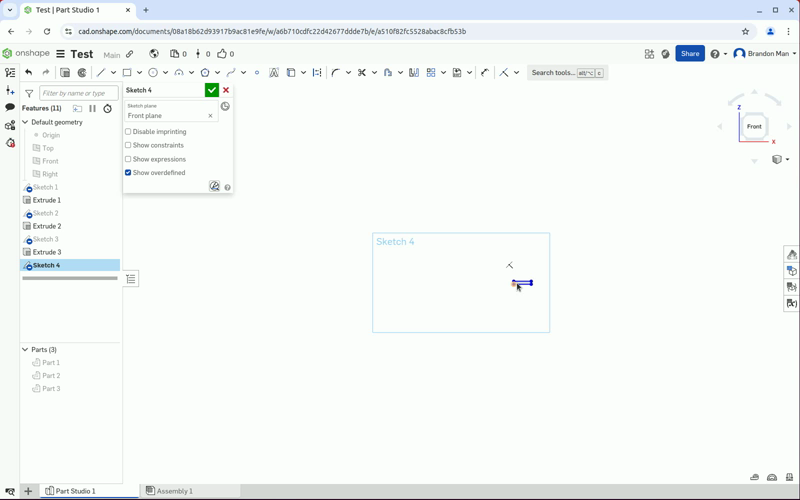
scroll(6)
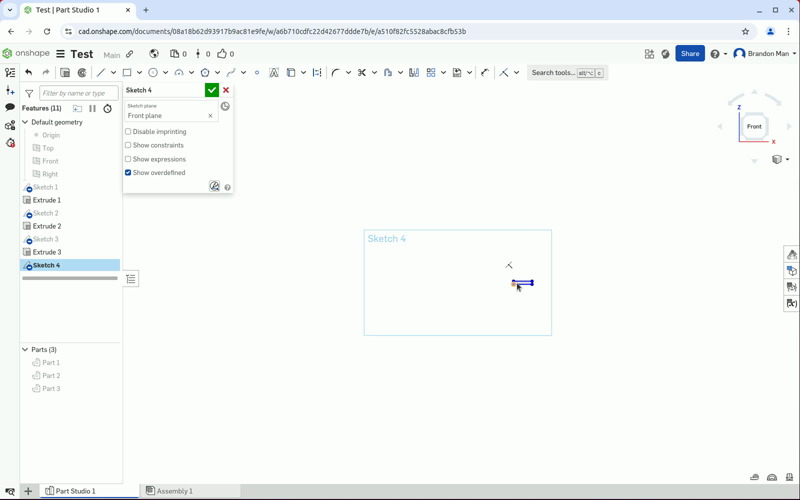
scroll(6)
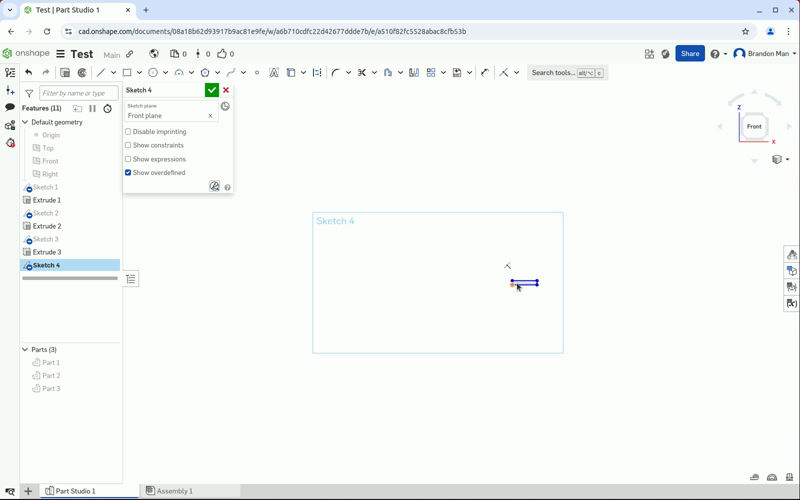
scroll(6)
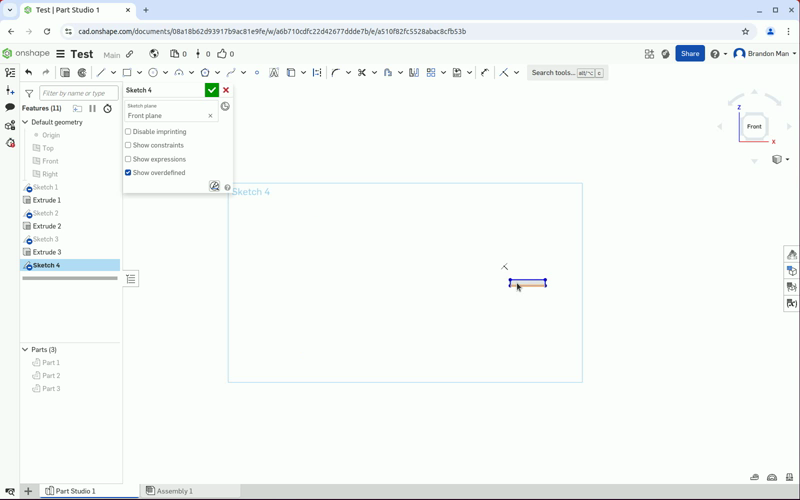
scroll(6)
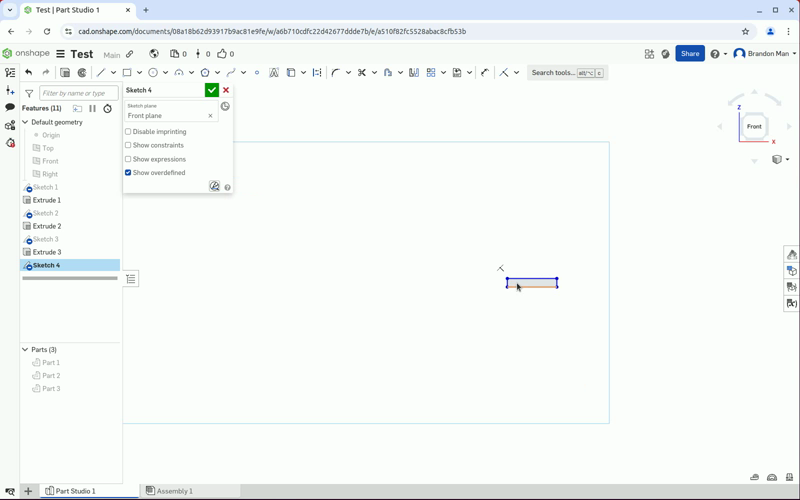
scroll(6)
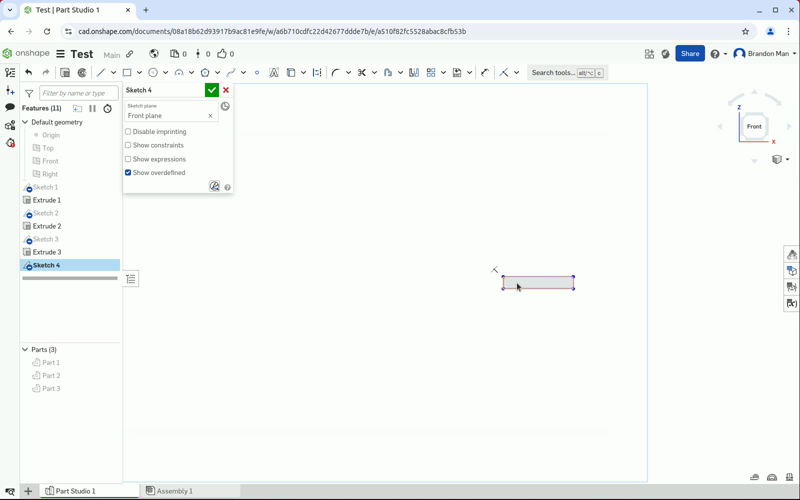
scroll(6)
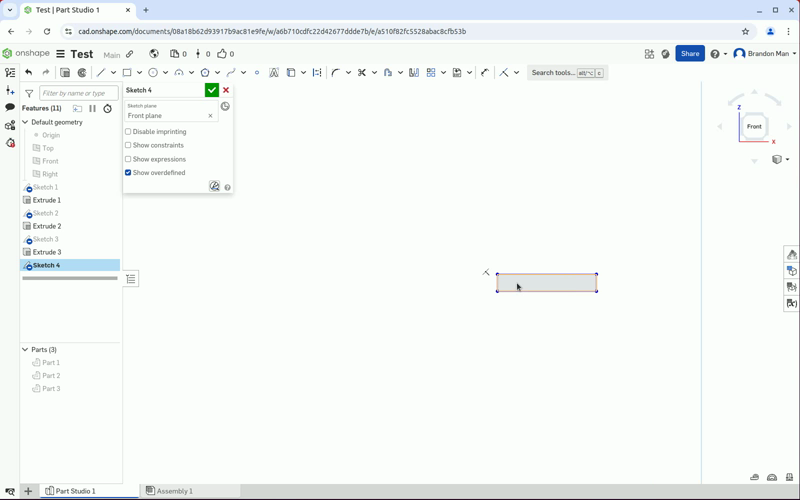
scroll(6)
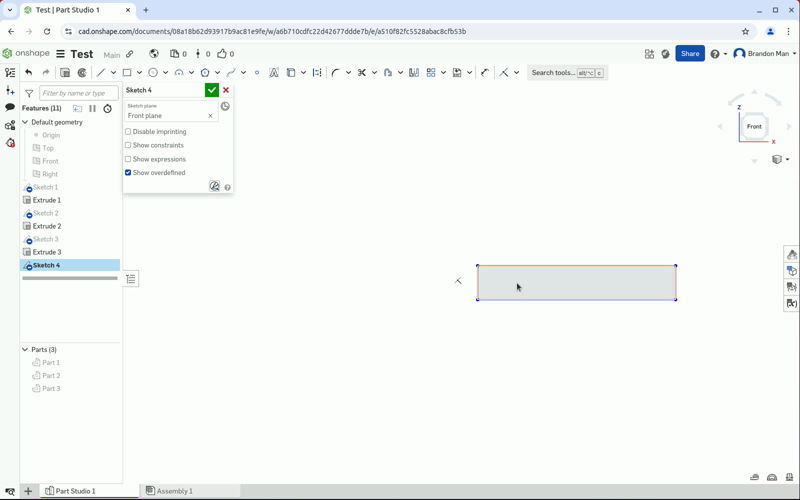
click(517, 282)
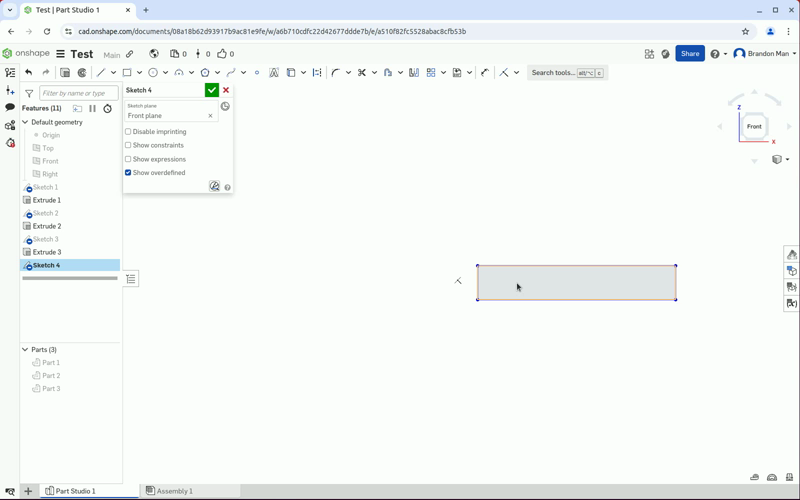
scroll(-6)
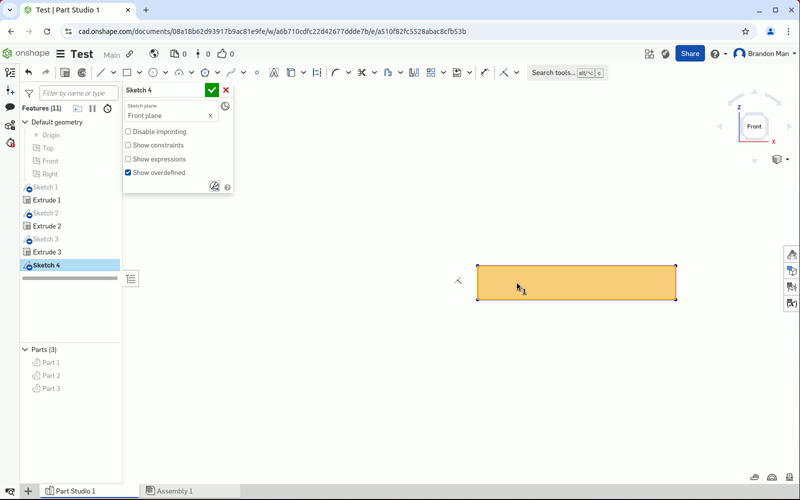
scroll(-6)
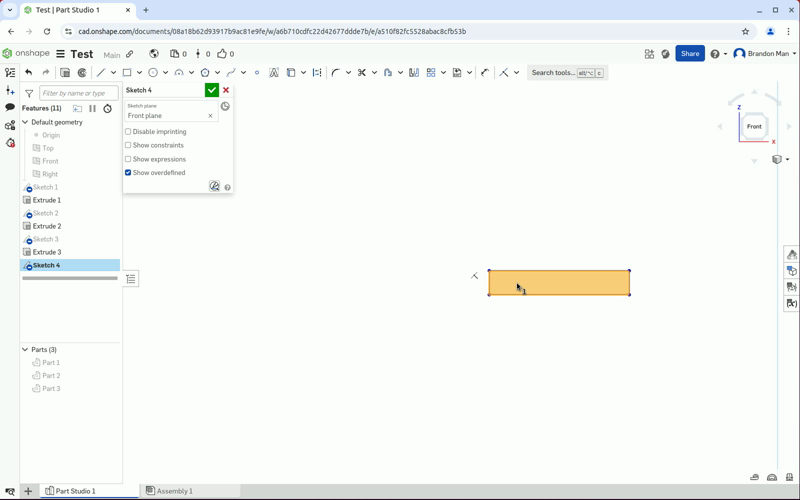
scroll(-6)
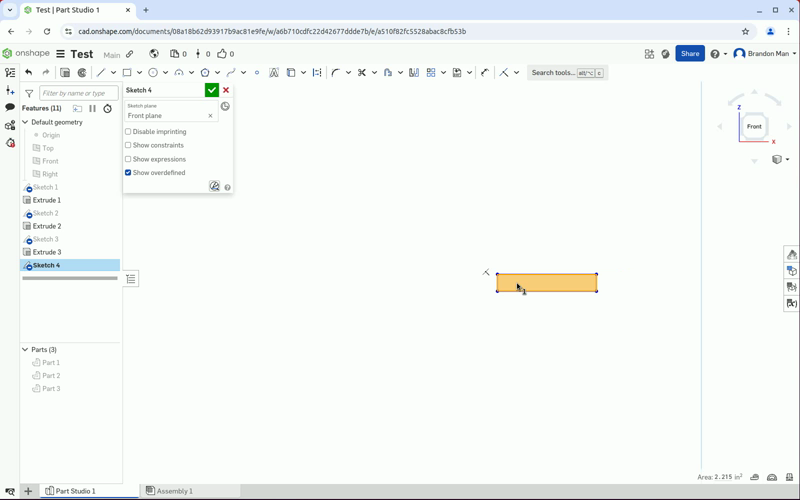
scroll(-6)
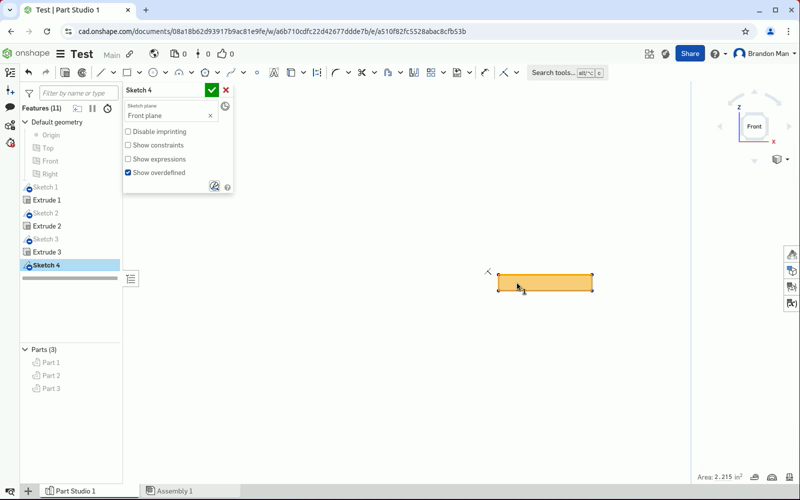
scroll(-6)
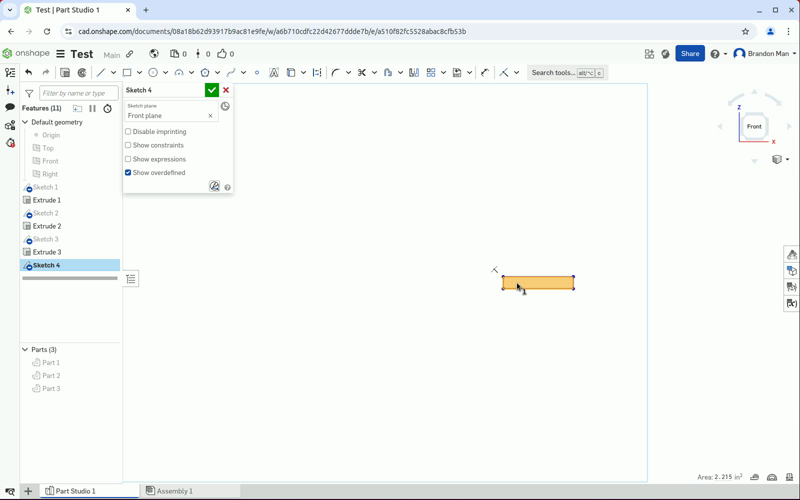
scroll(-6)
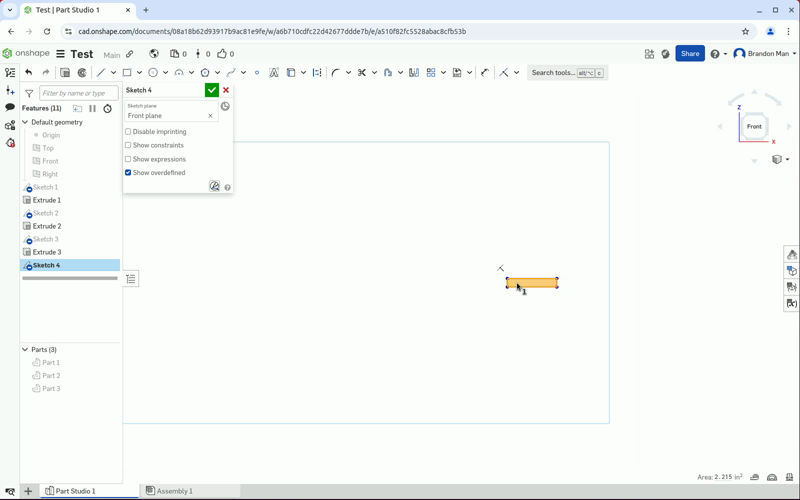
scroll(-6)
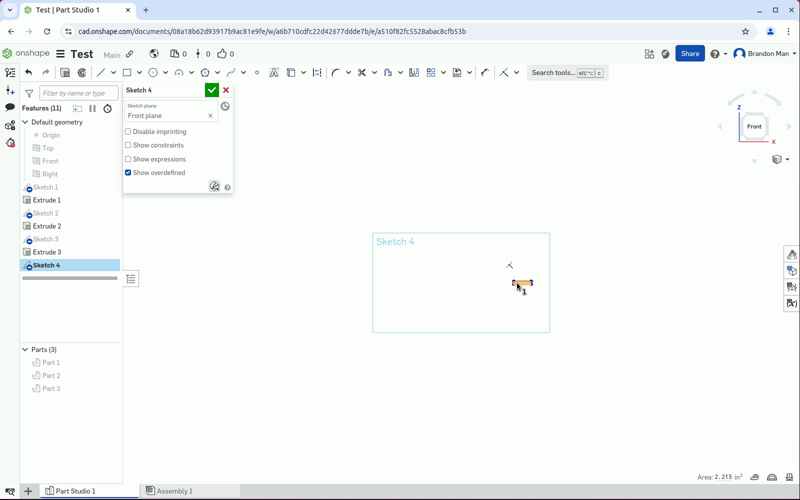
mouse_move(73, 352)
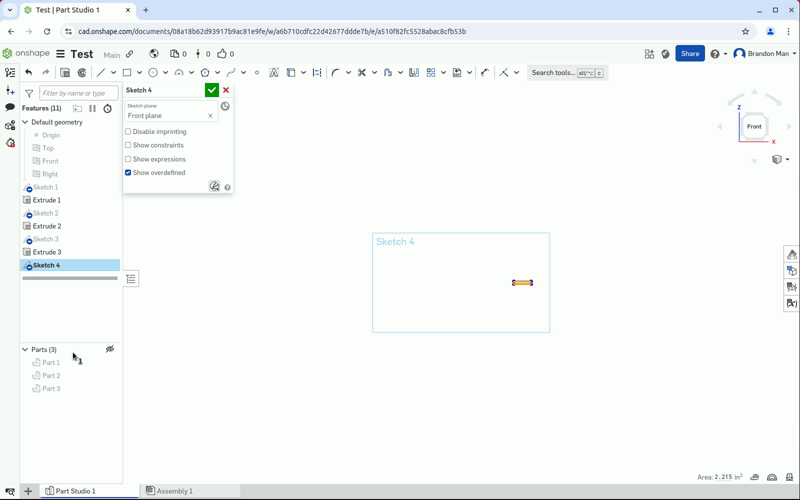
key(shift+y)
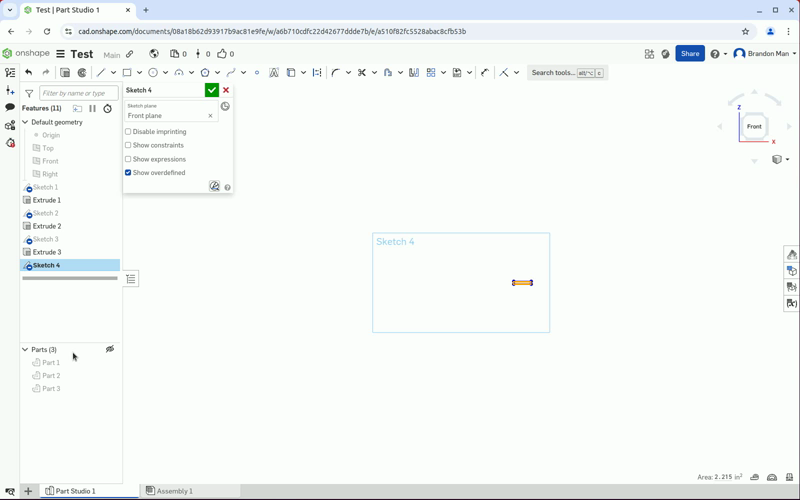
key(shift+e)
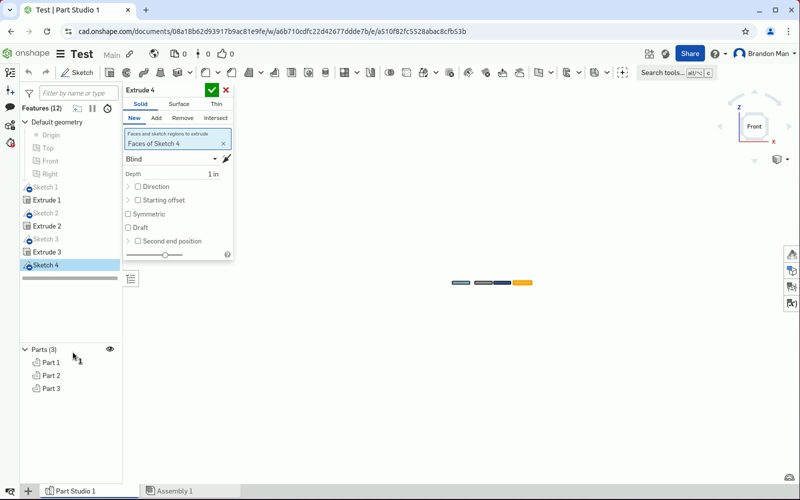
mouse_move(143, 106)
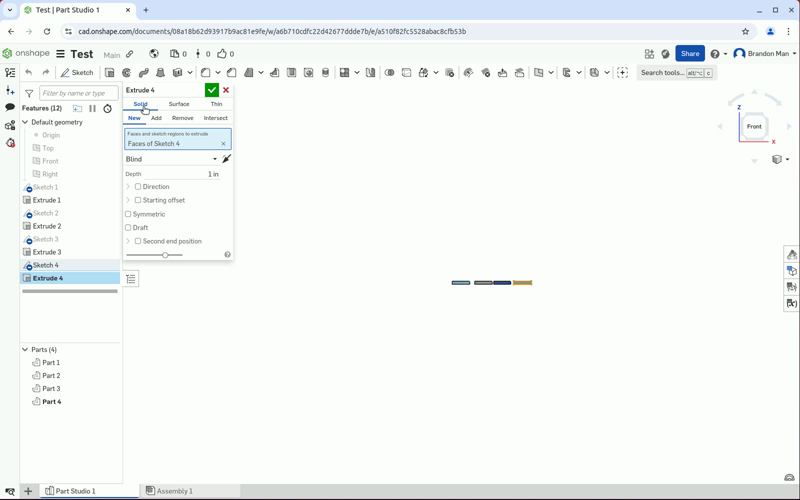
click(143, 106)
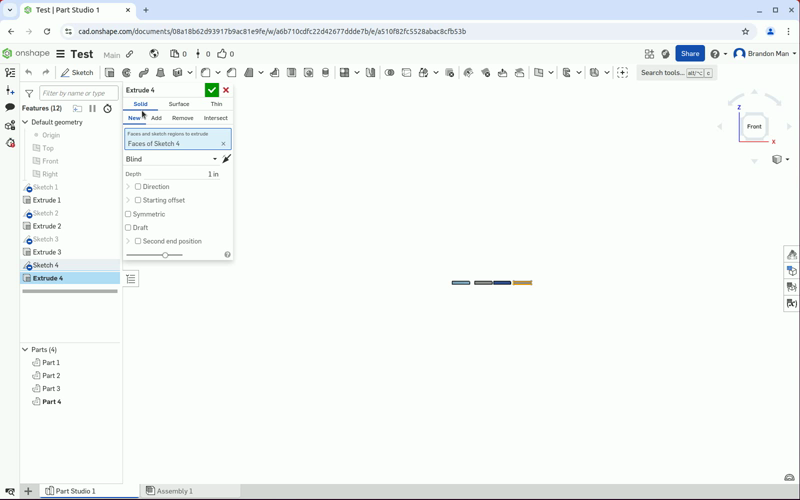
mouse_move(137, 120)
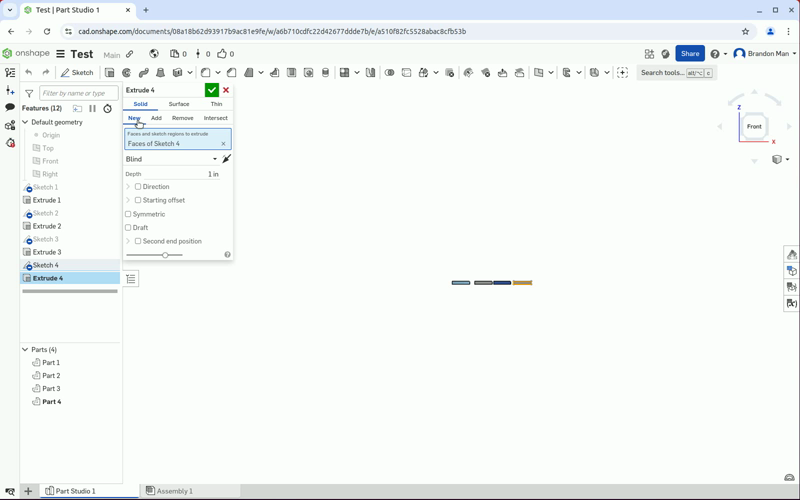
click(137, 120)
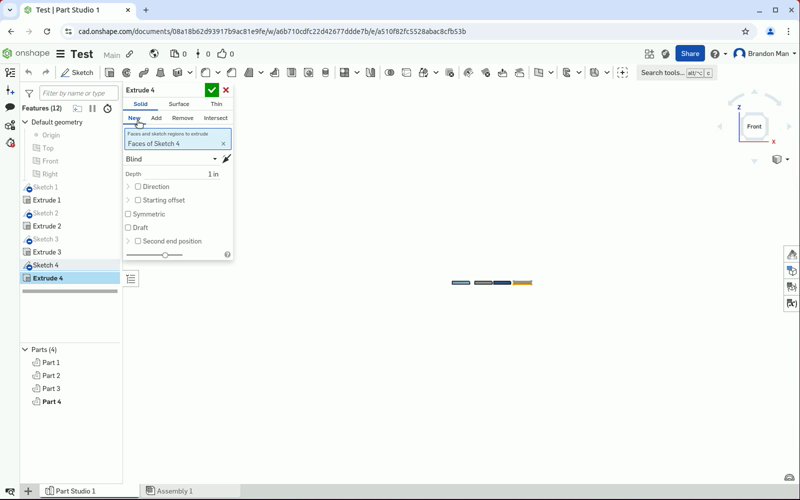
key(tab, 4)
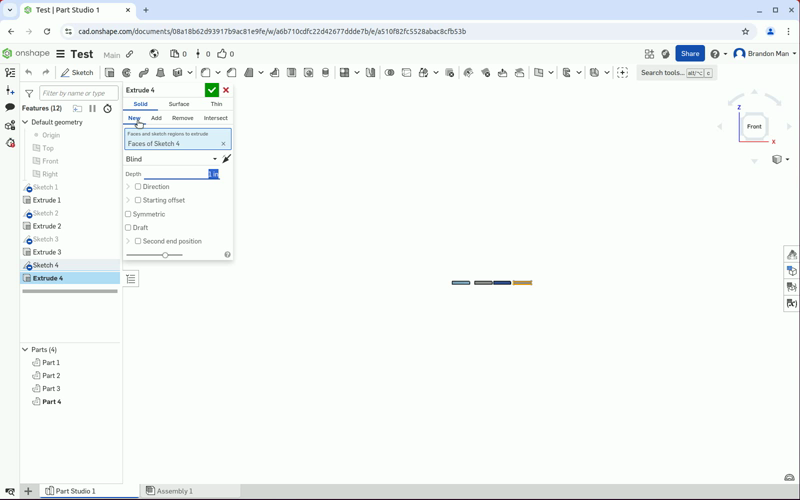
text(1.444)
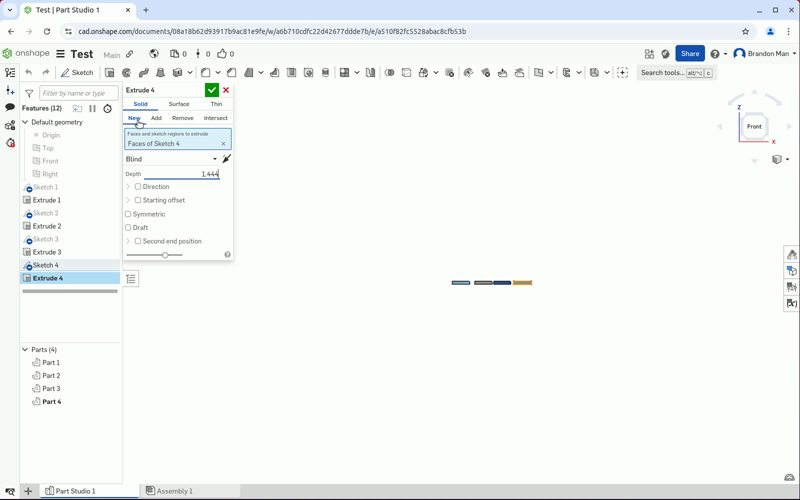
key(enter)
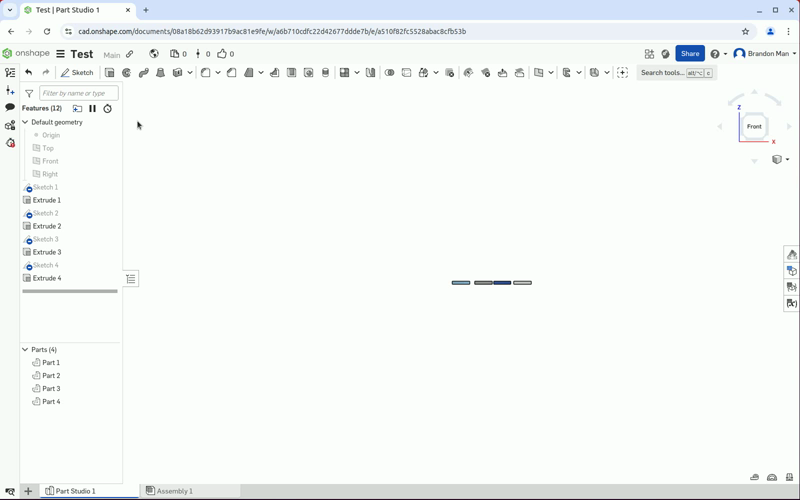
key(shift+h)
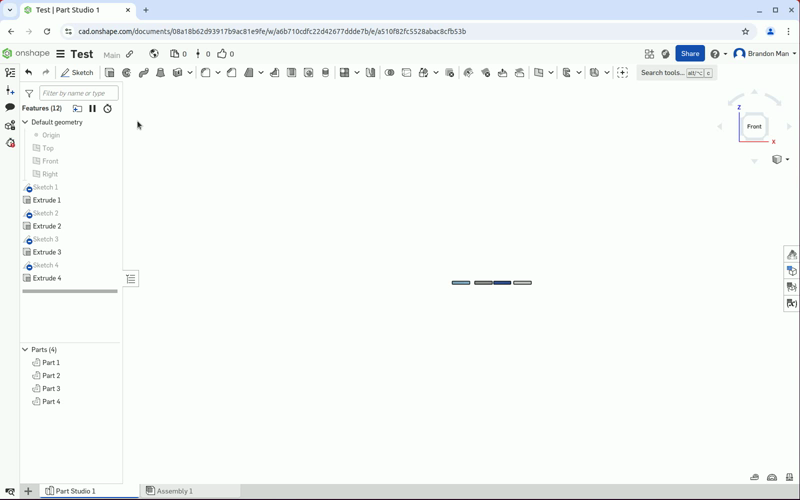
key(shift+h)
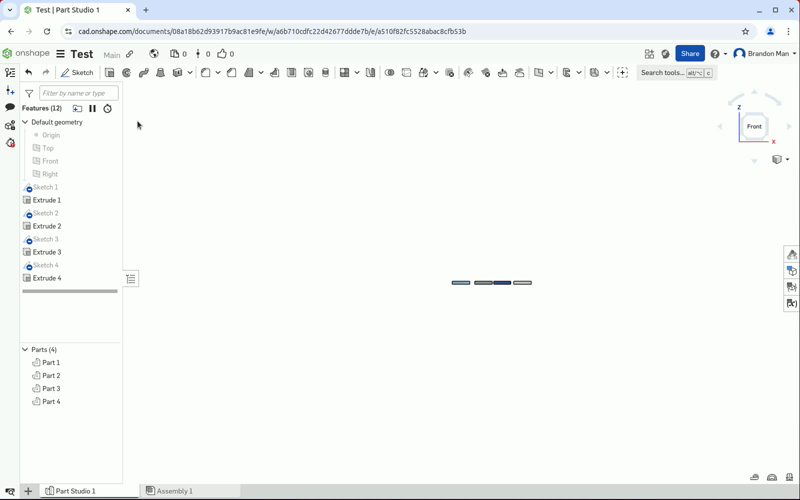
mouse_move(73, 189)
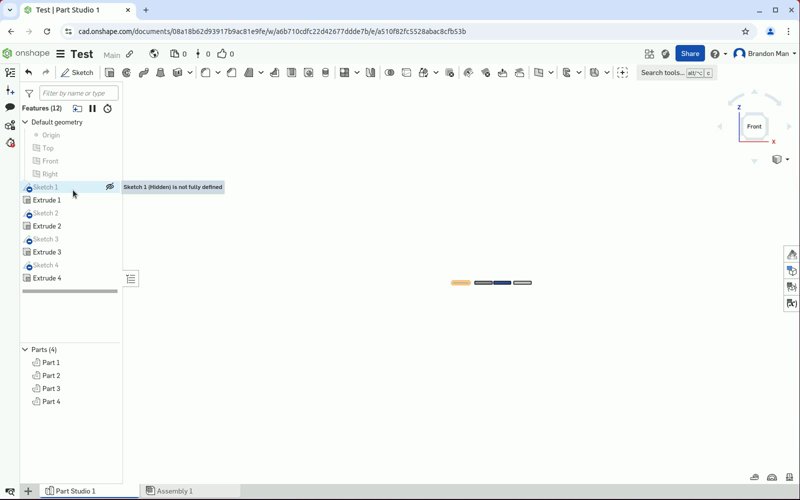
click(73, 189)
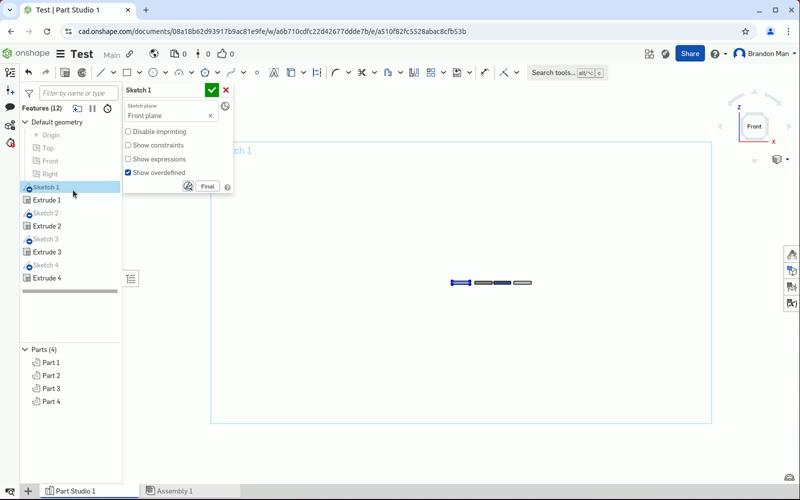
mouse_move(229, 92)
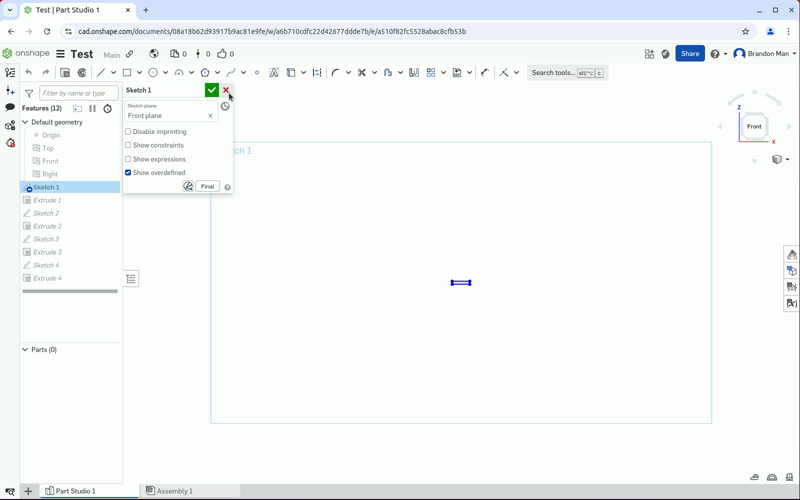
click(229, 92)
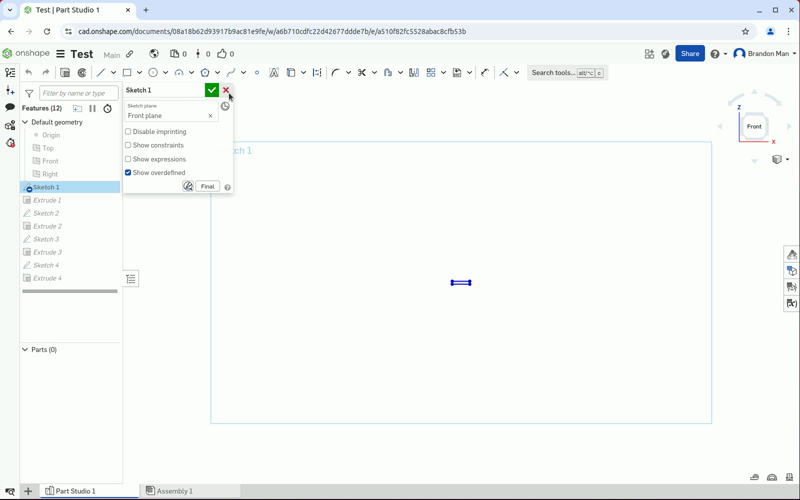
key(shift+s)
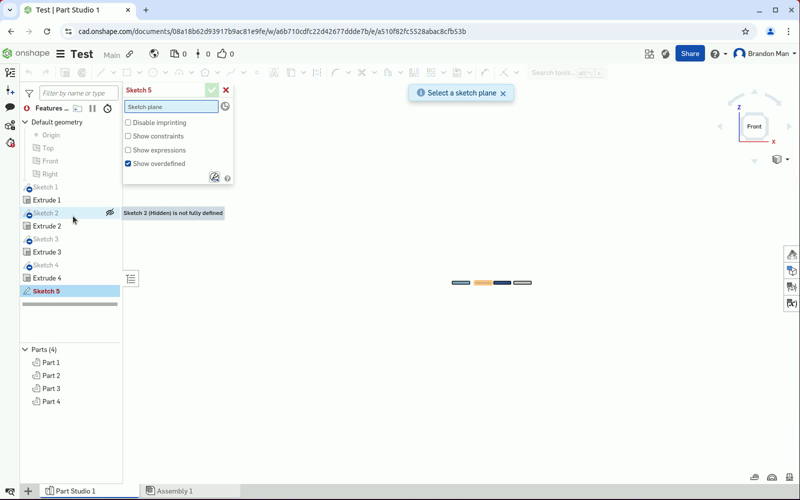
scroll(3)
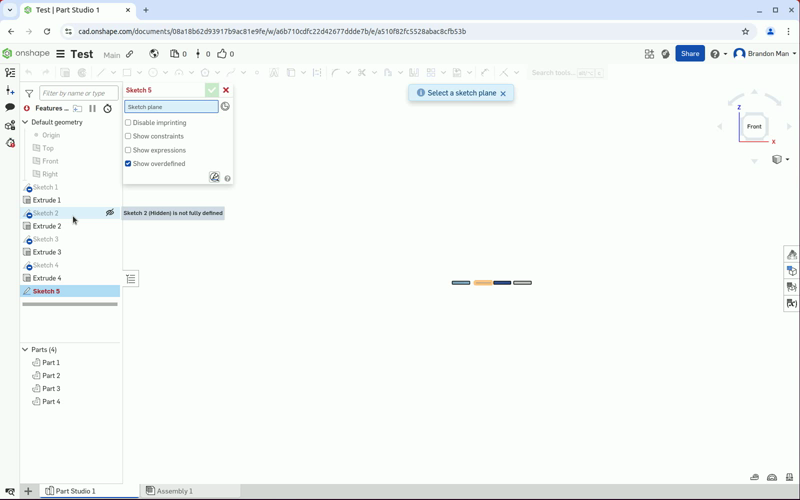
mouse_move(73, 163)
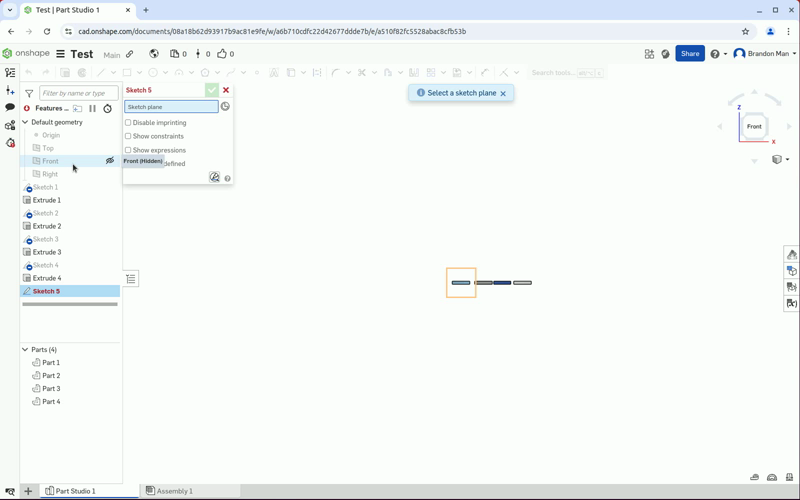
click(73, 163)
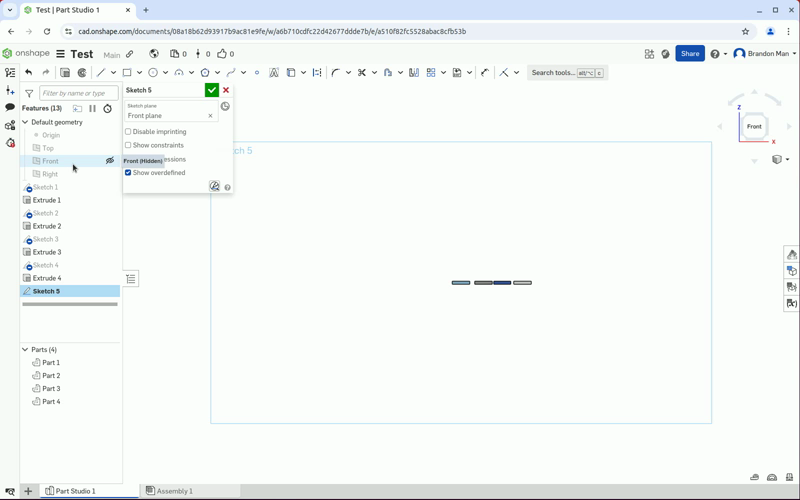
mouse_move(73, 352)
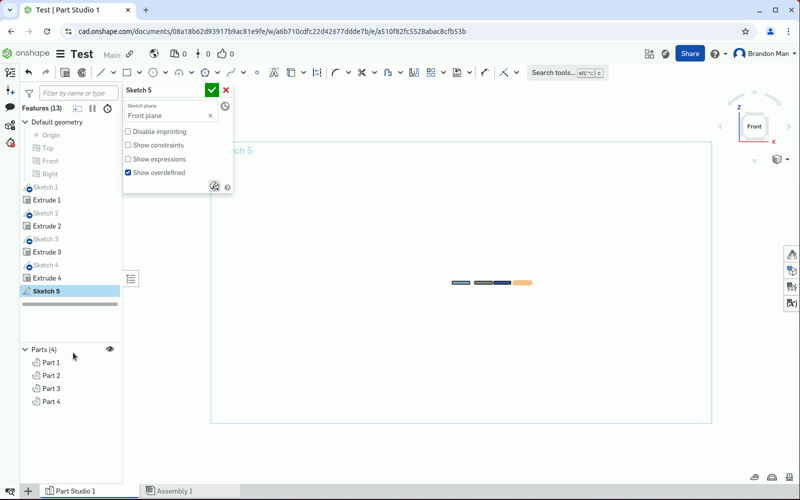
key(y)
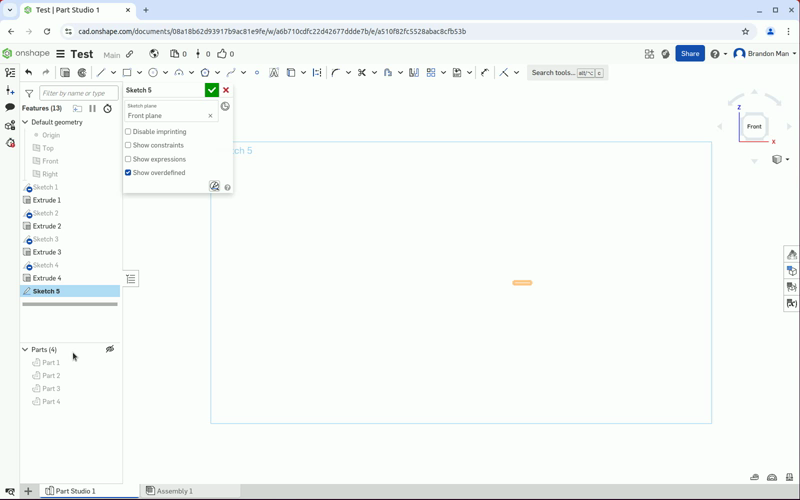
key(l)
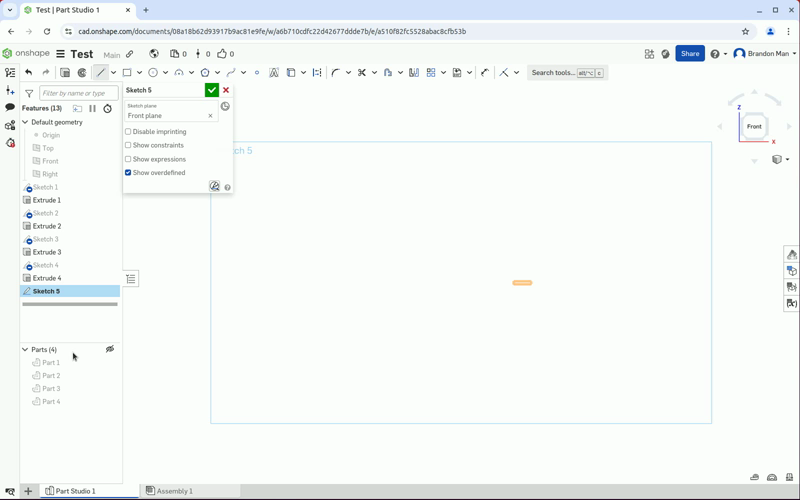
key_down(shift)
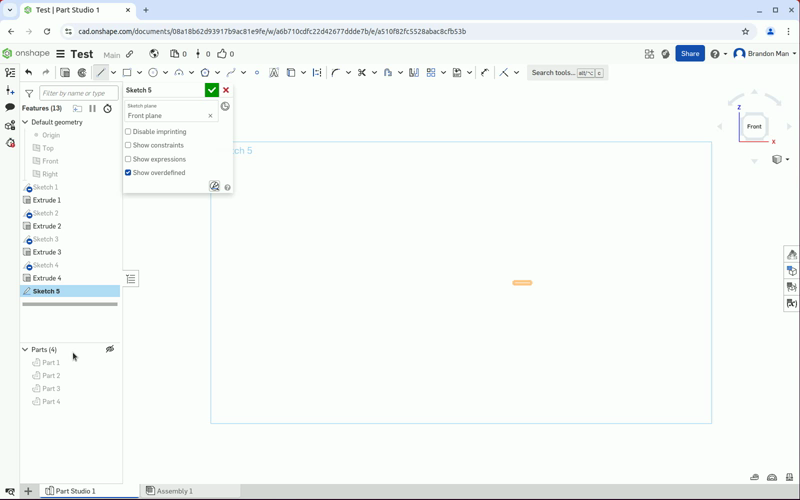
mouse_move(534, 284)
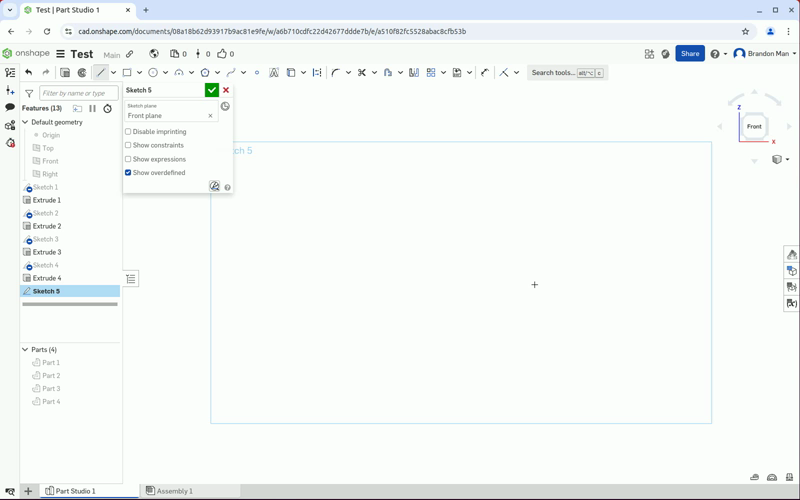
click(534, 284)
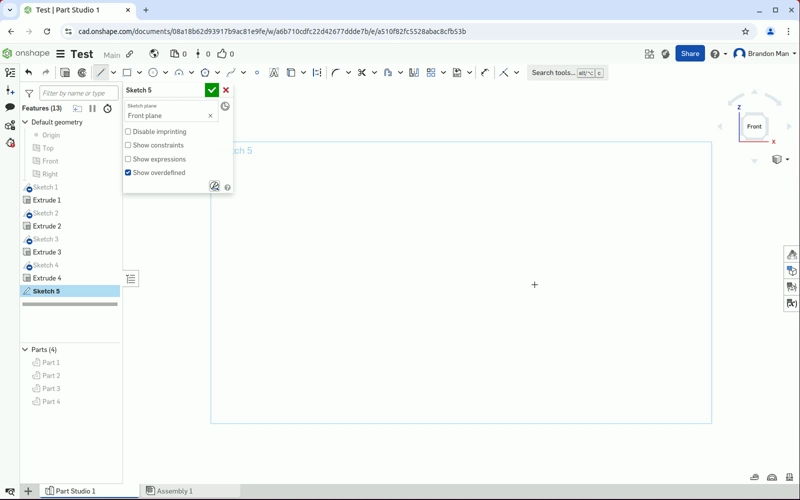
key_up(shift)
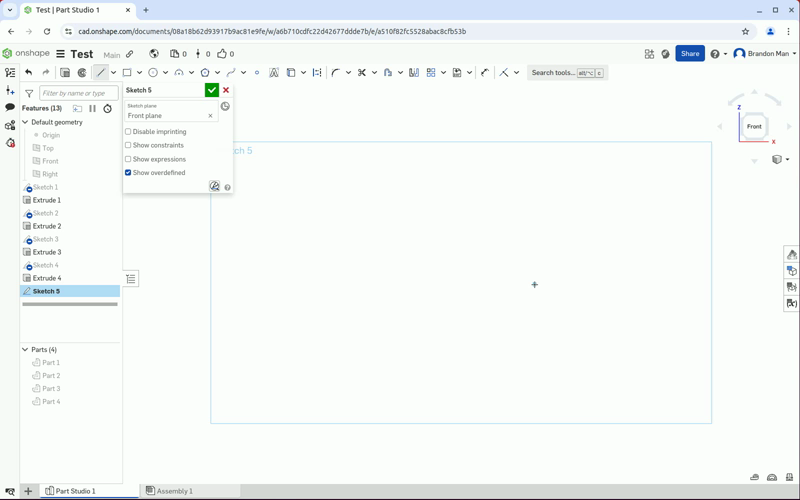
key_down(shift)
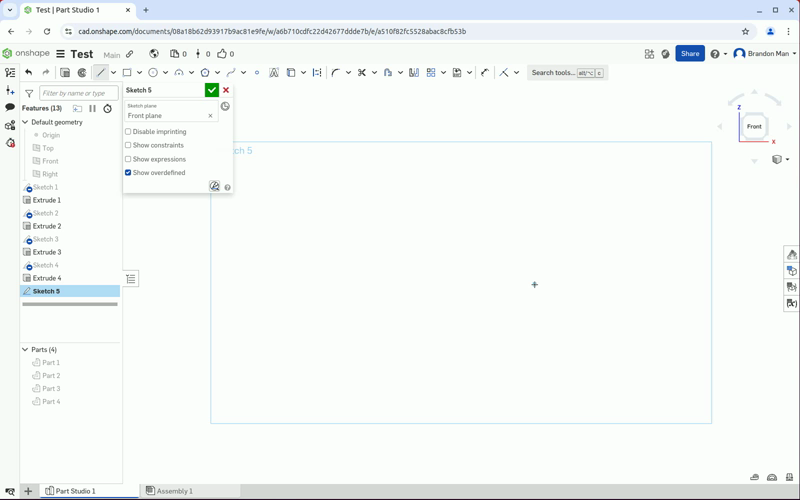
mouse_move(564, 284)
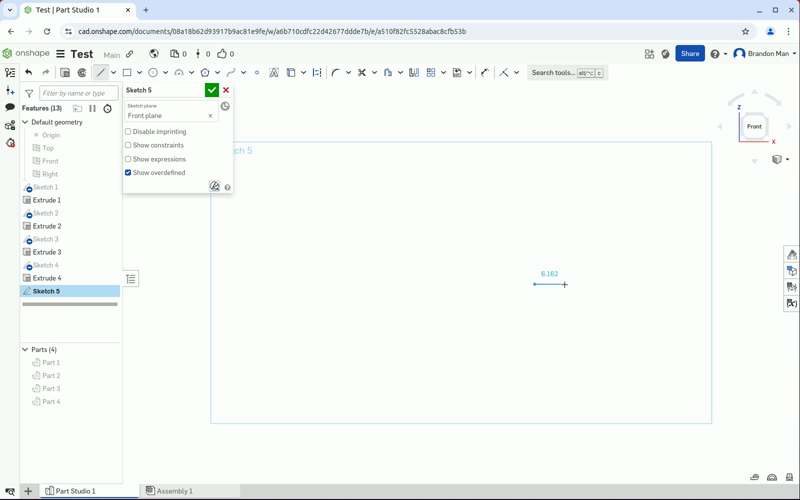
mouse_move(552, 284)
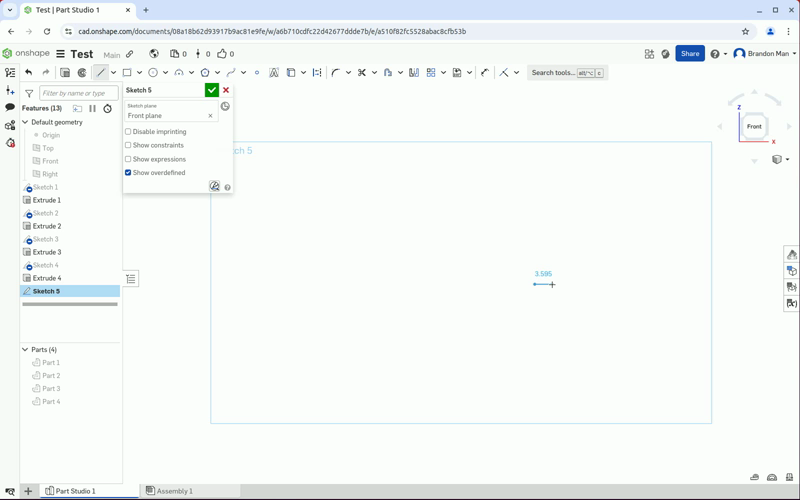
click(552, 284)
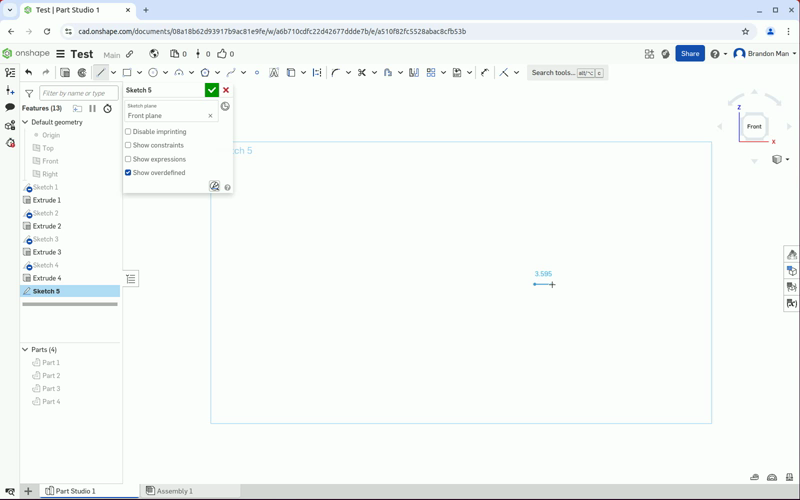
key_up(shift)
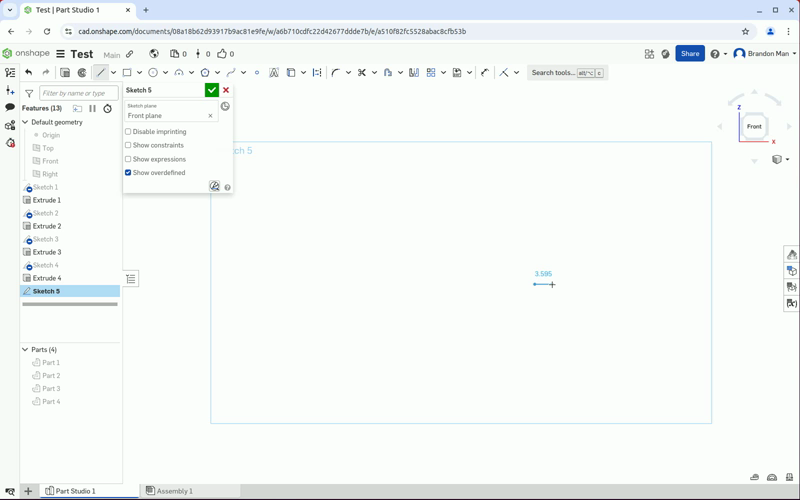
key_down(shift)
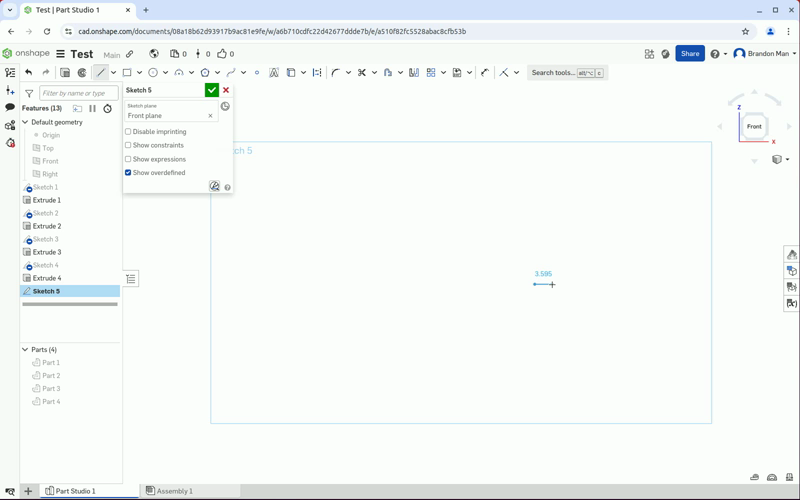
mouse_move(582, 284)
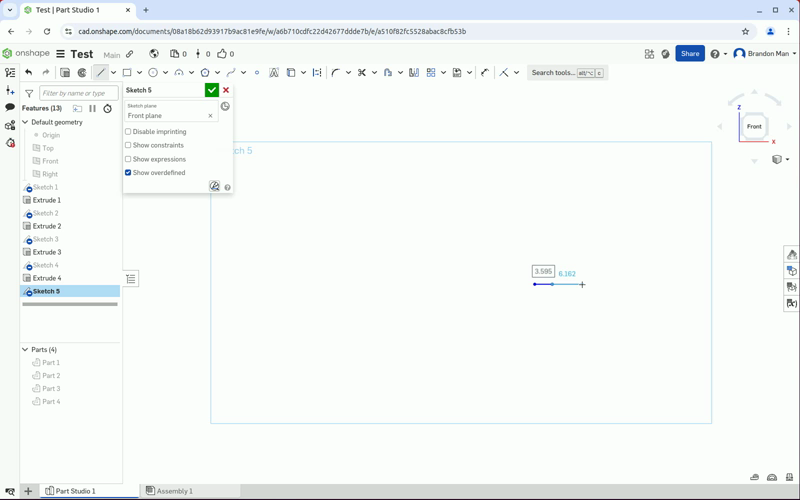
mouse_move(552, 281)
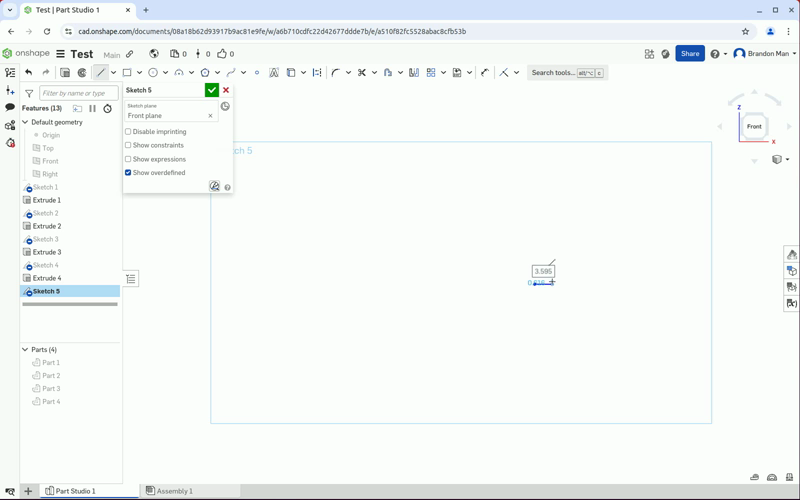
scroll(6)
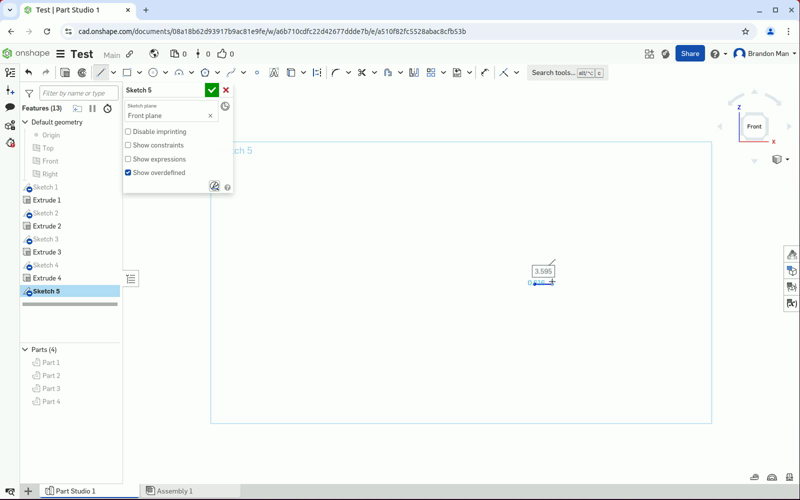
scroll(6)
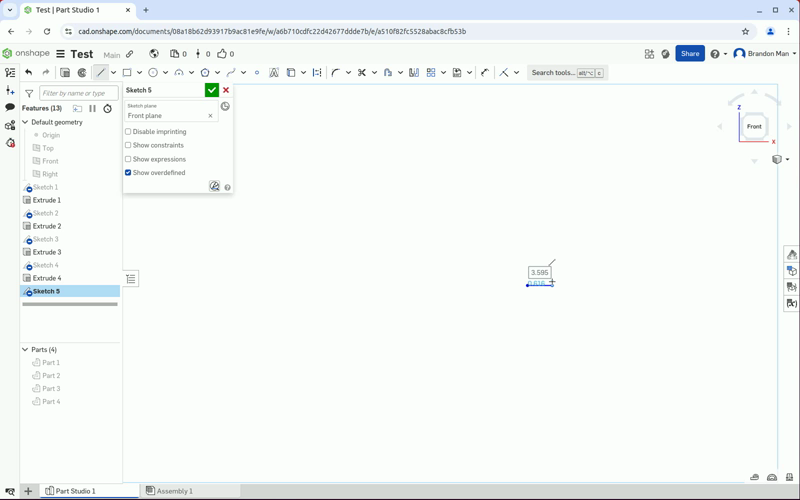
scroll(6)
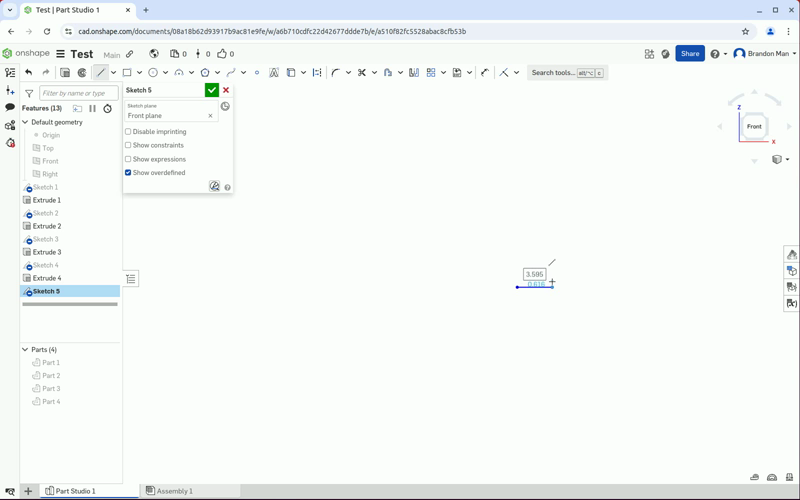
scroll(6)
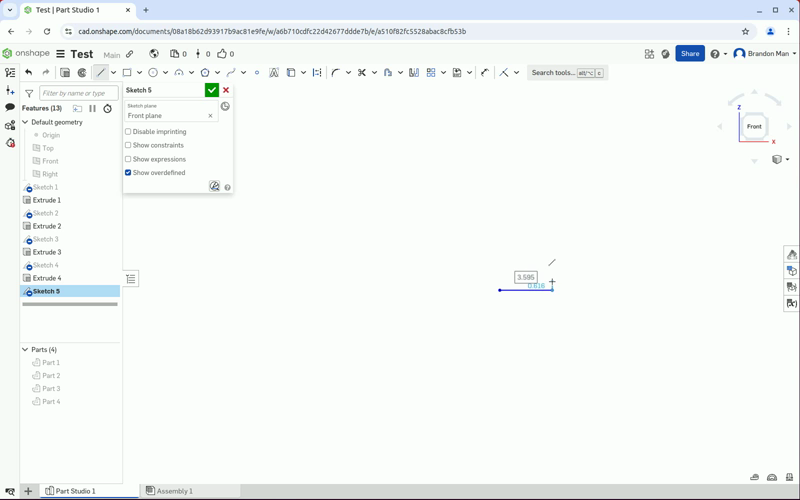
scroll(6)
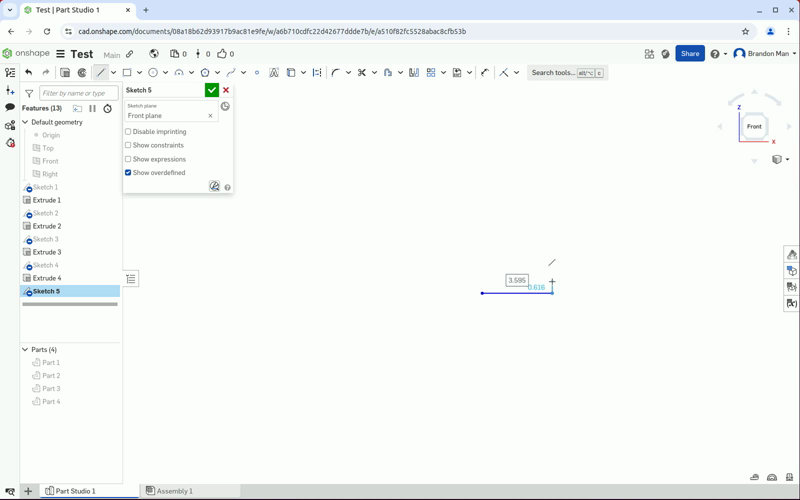
scroll(6)
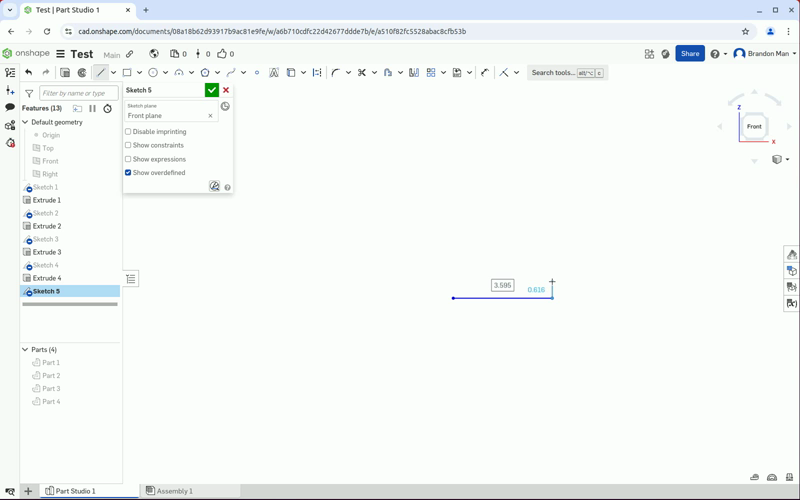
scroll(6)
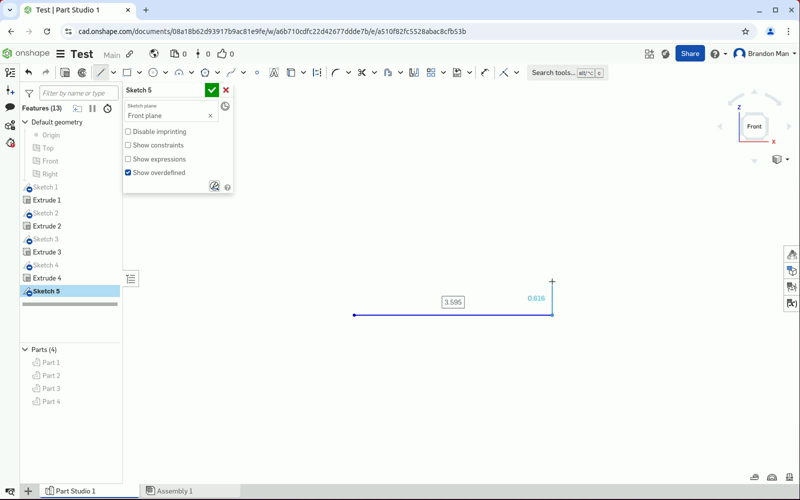
click(552, 281)
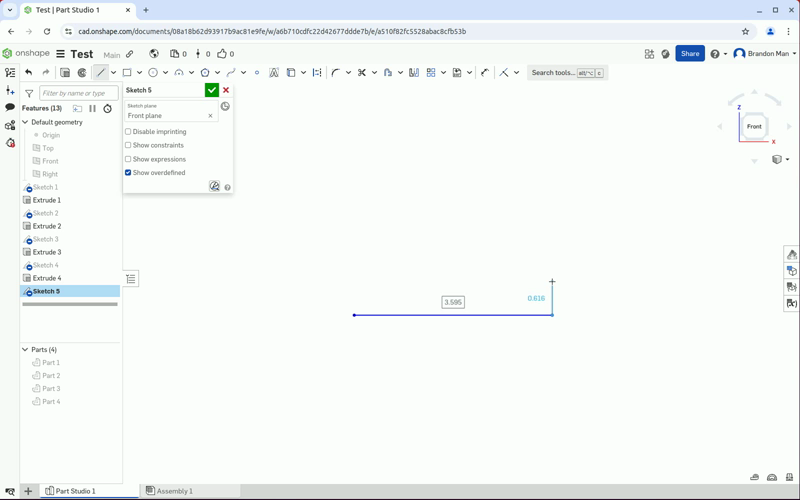
scroll(-6)
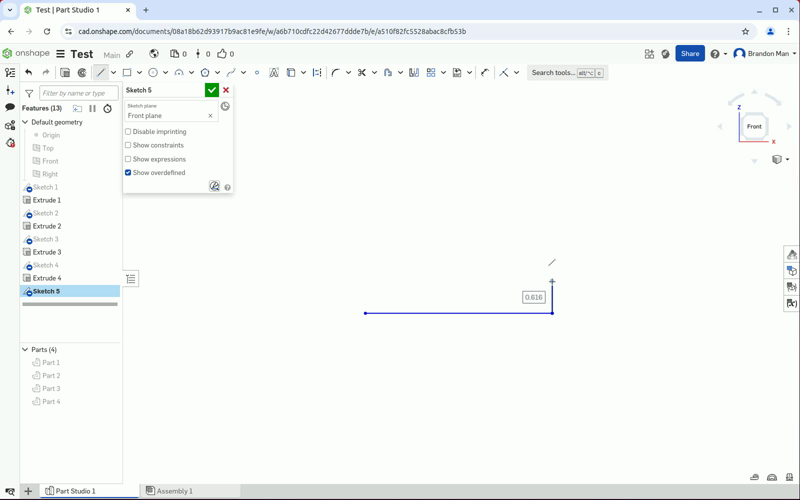
scroll(-6)
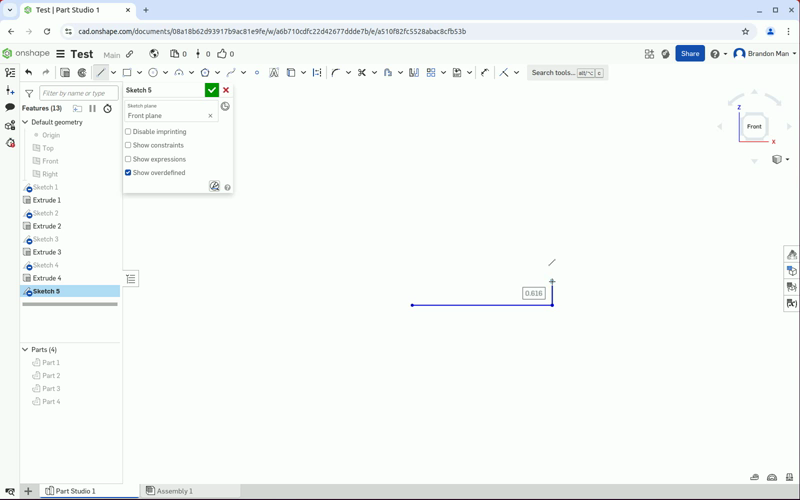
scroll(-6)
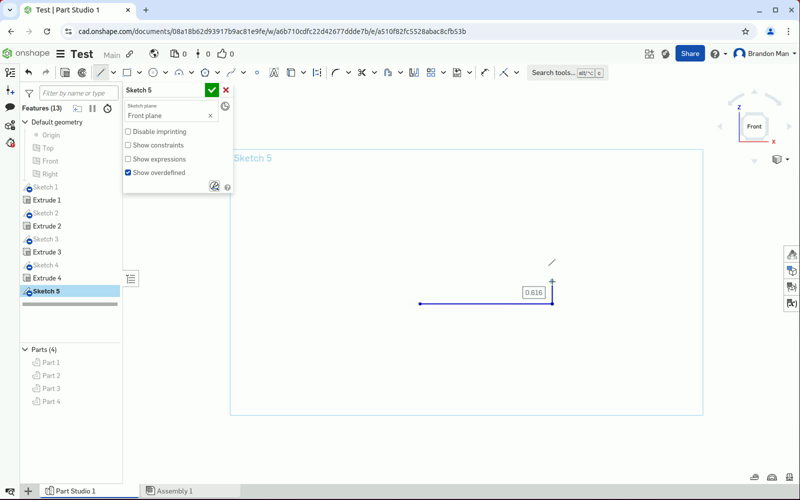
scroll(-6)
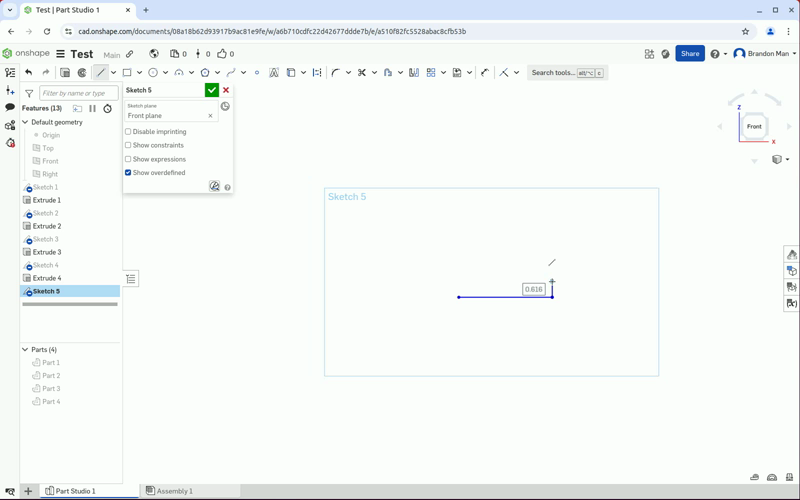
scroll(-6)
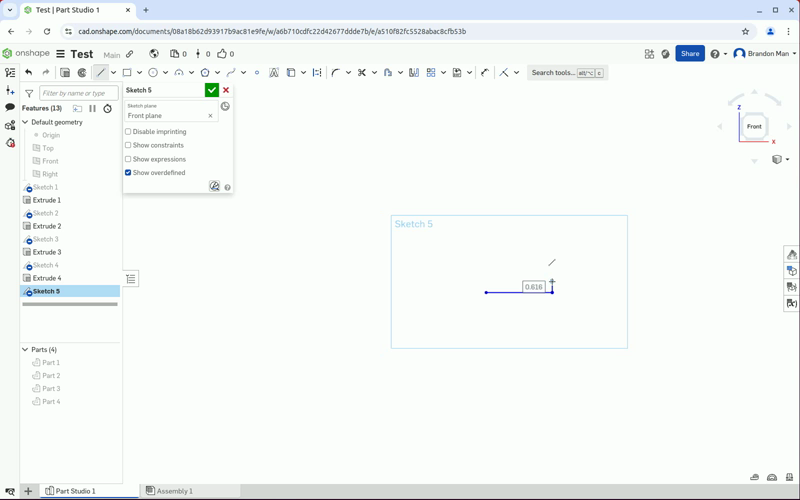
scroll(-6)
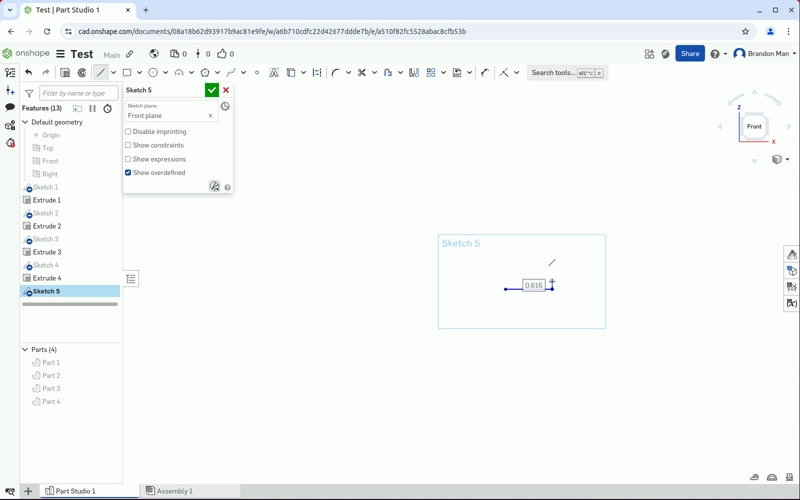
scroll(-6)
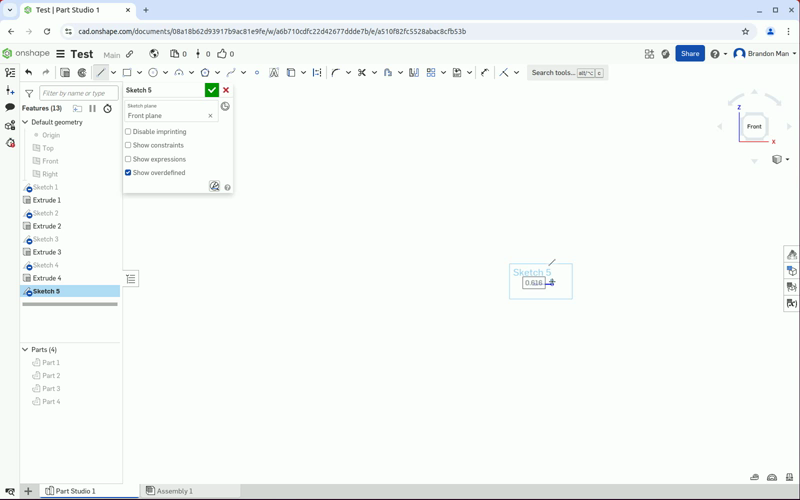
key_up(shift)
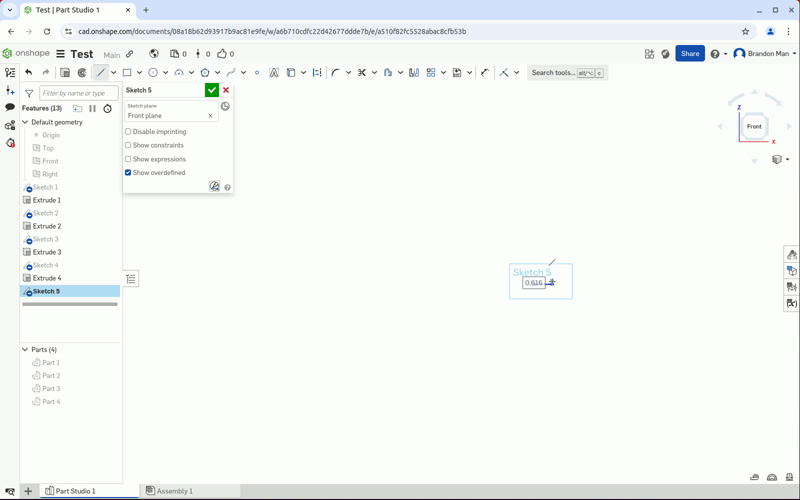
key_down(shift)
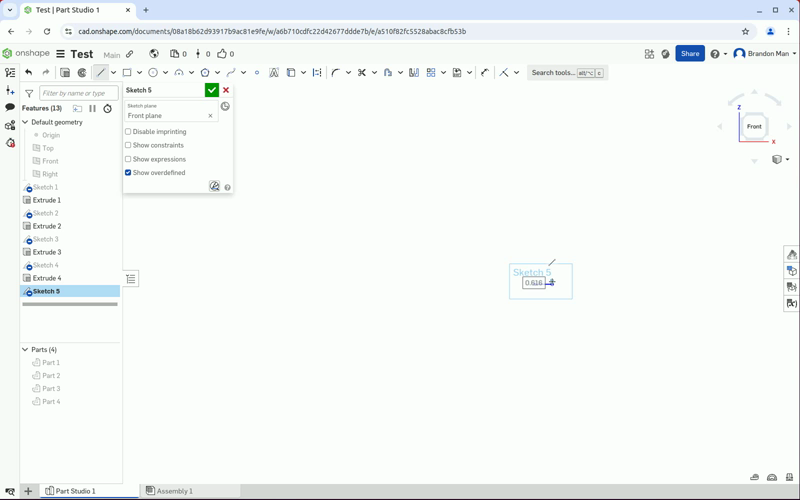
mouse_move(582, 281)
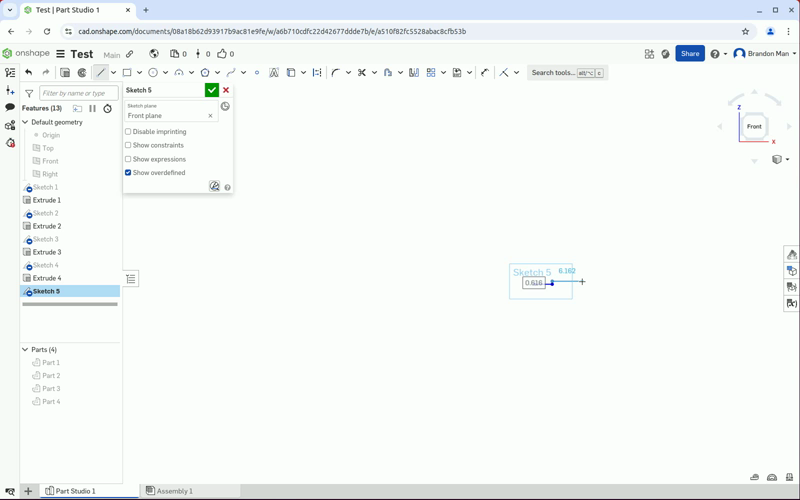
mouse_move(534, 281)
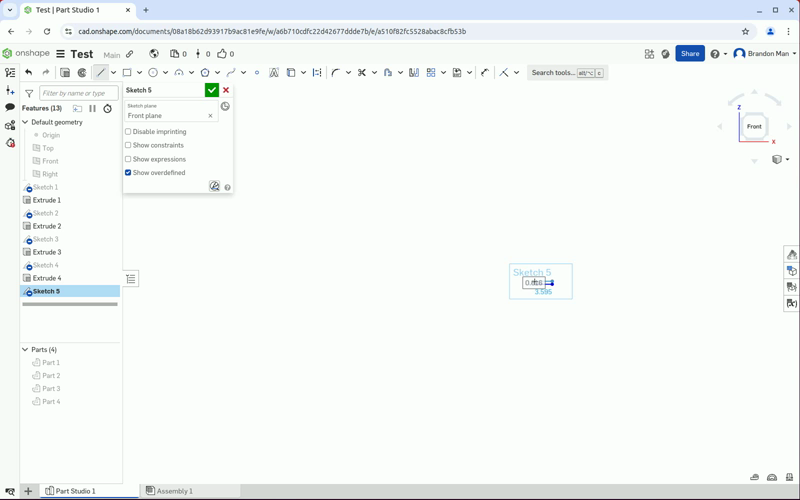
scroll(6)
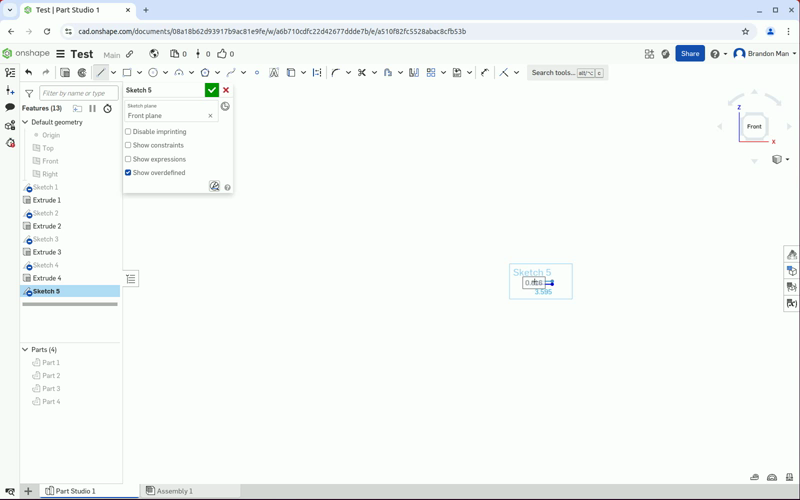
scroll(6)
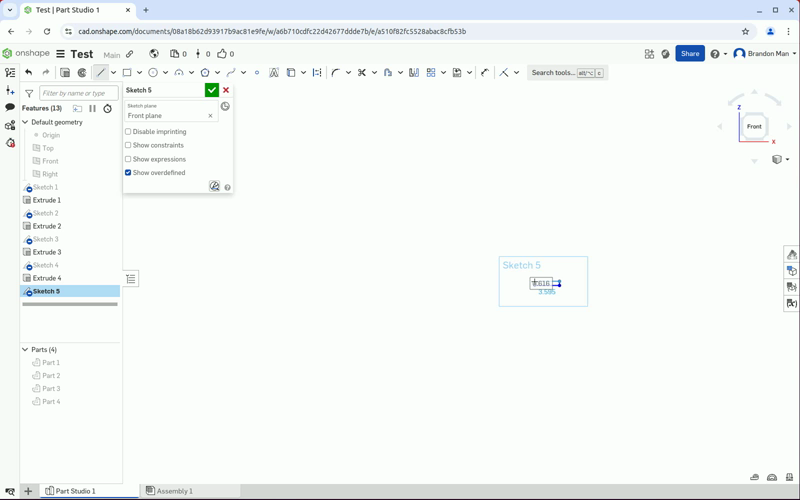
scroll(6)
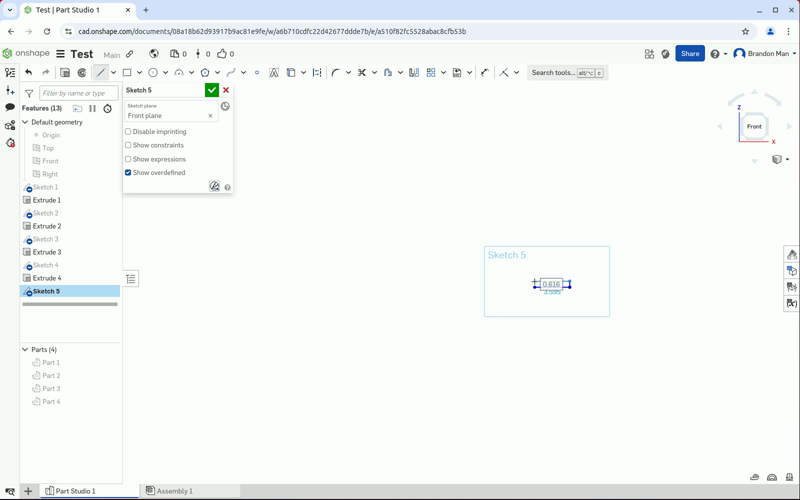
scroll(6)
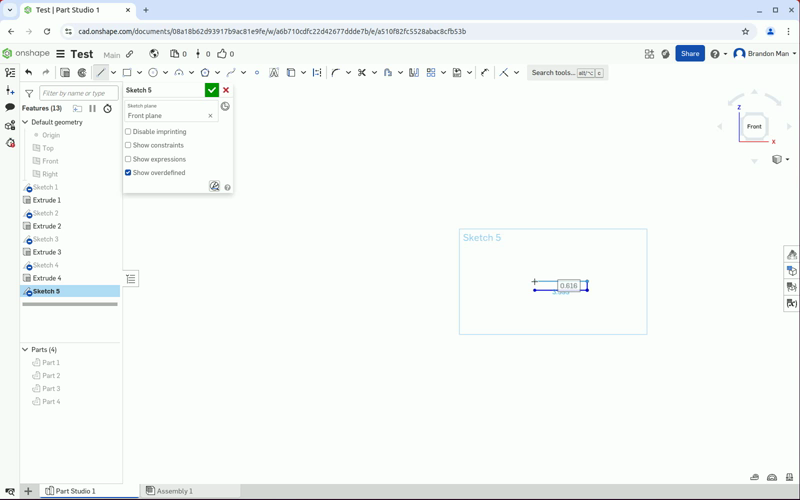
scroll(6)
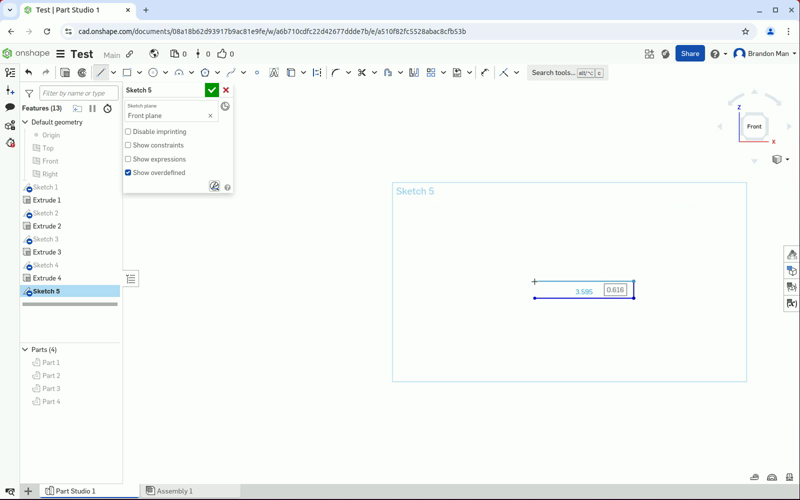
scroll(6)
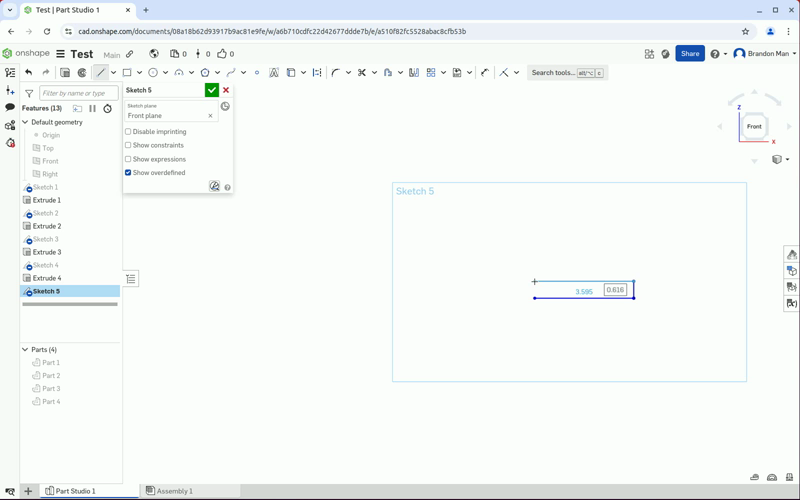
scroll(6)
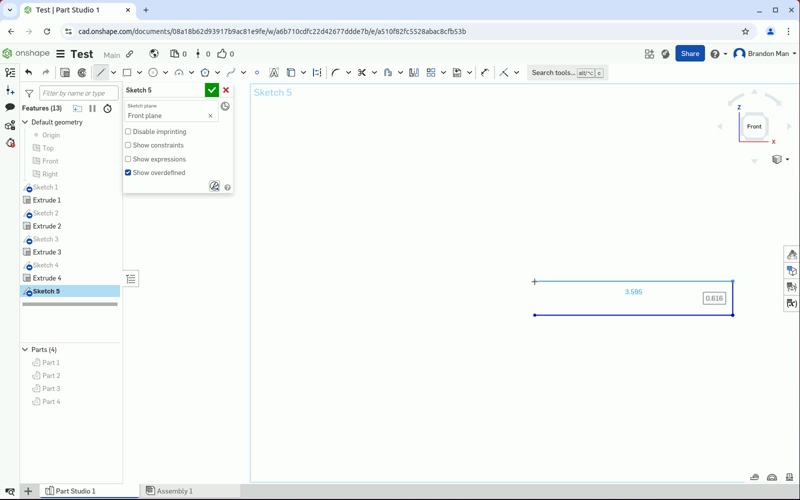
click(534, 281)
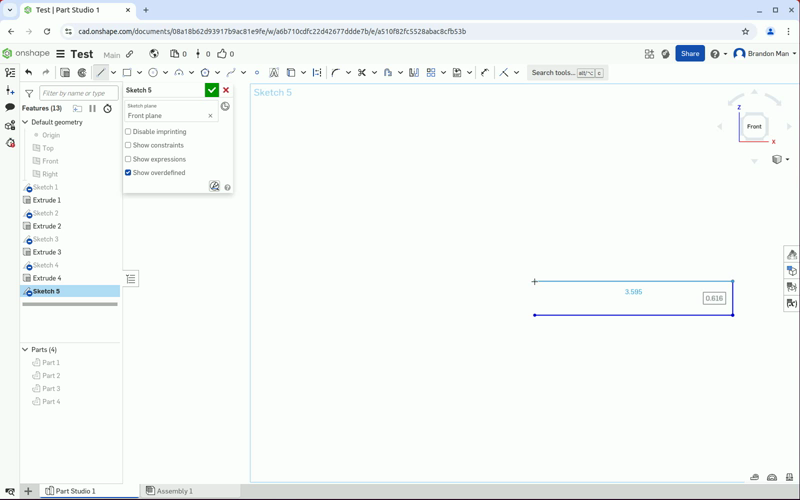
scroll(-6)
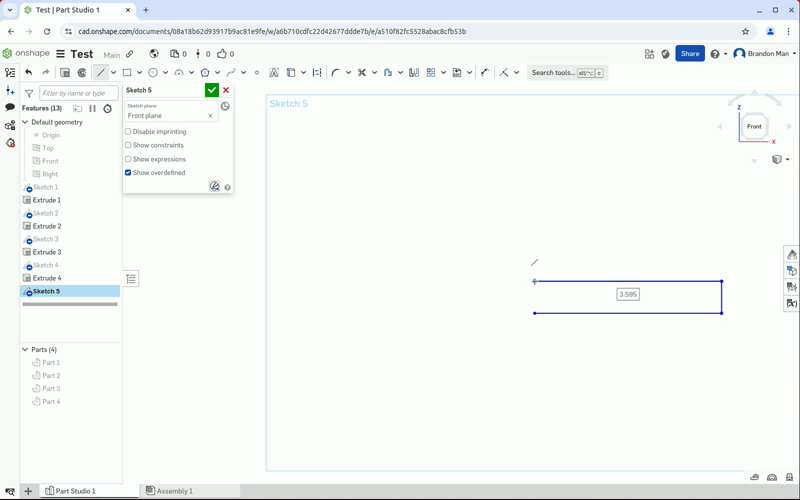
scroll(-6)
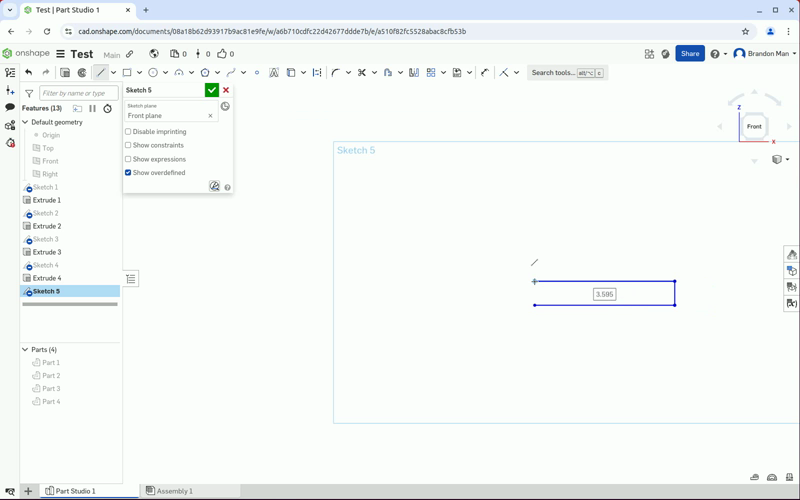
scroll(-6)
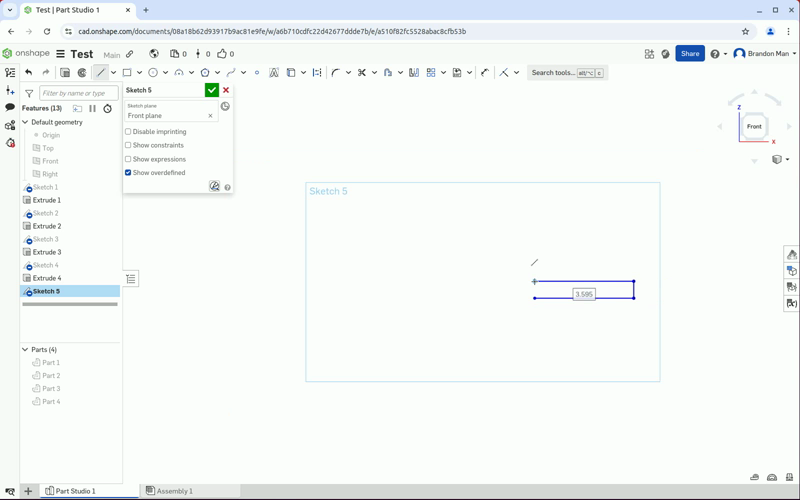
scroll(-6)
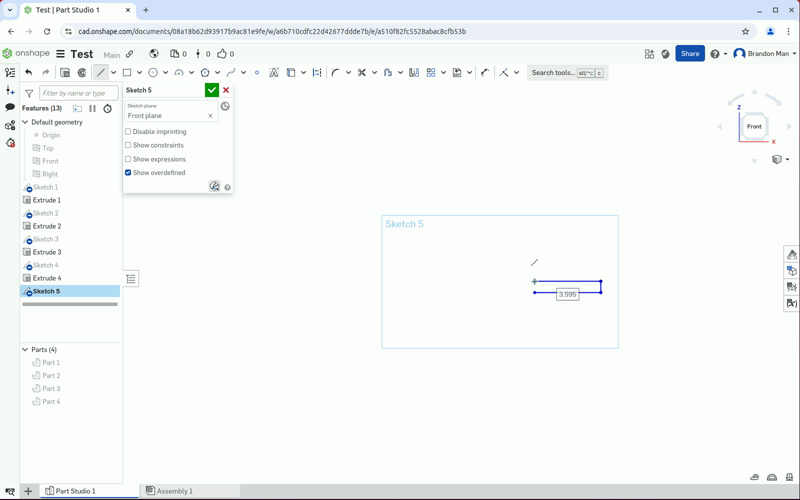
scroll(-6)
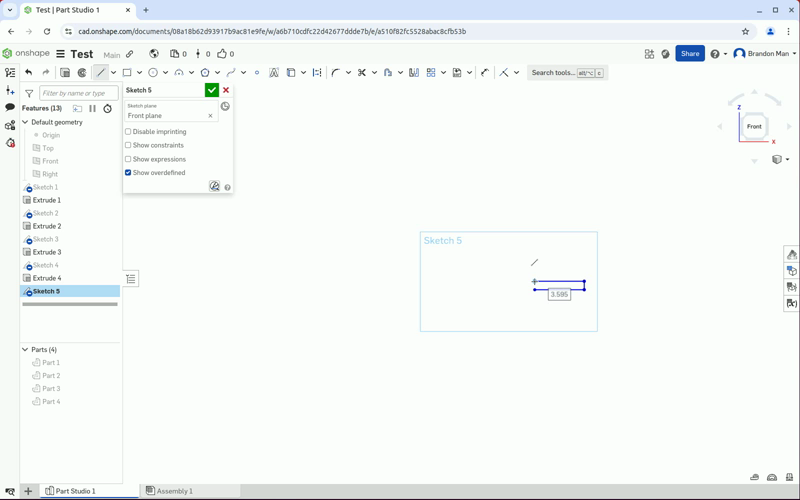
scroll(-6)
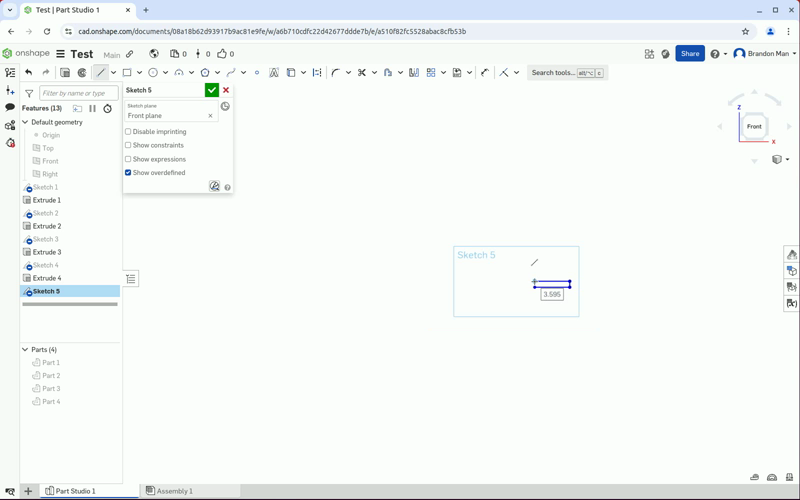
scroll(-6)
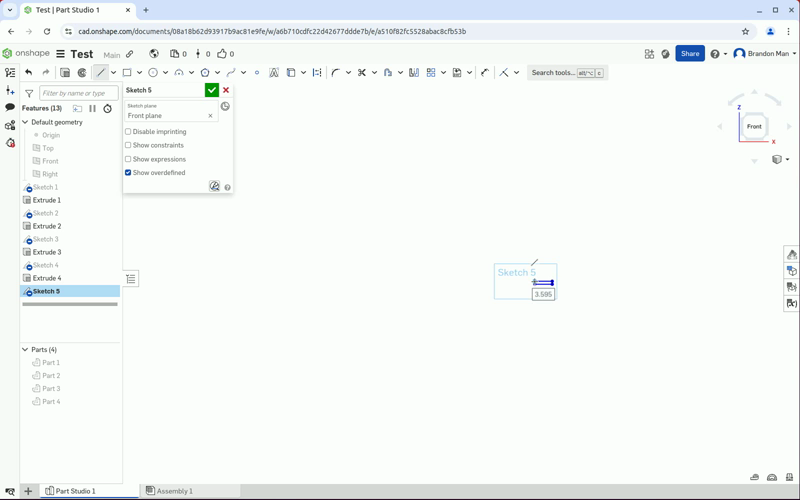
key_up(shift)
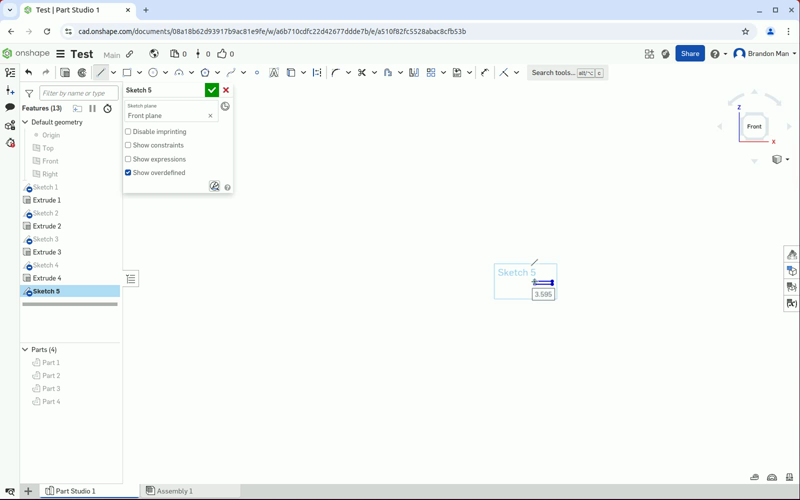
mouse_move(564, 281)
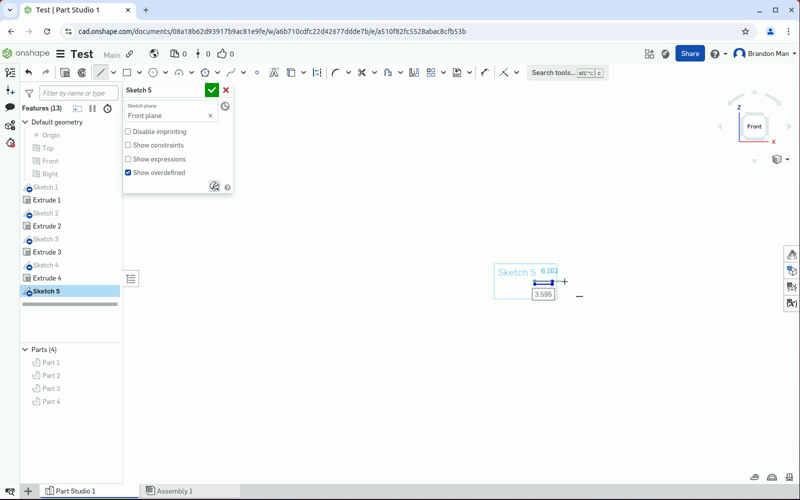
key_down(shift)
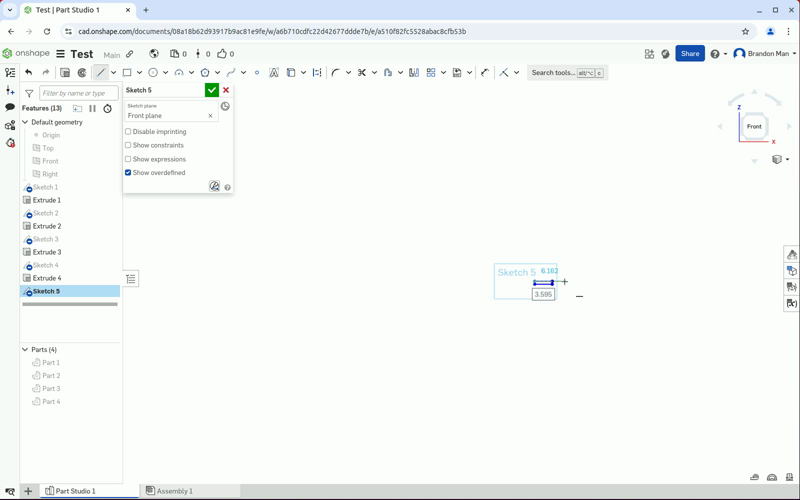
mouse_move(534, 284)
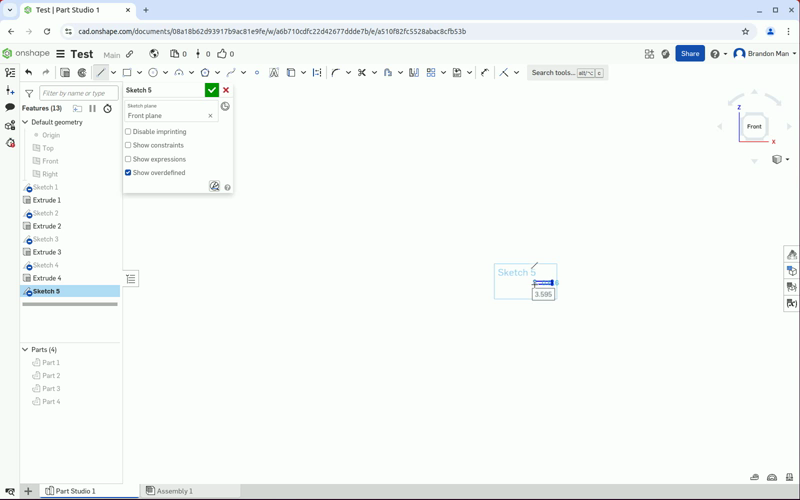
scroll(6)
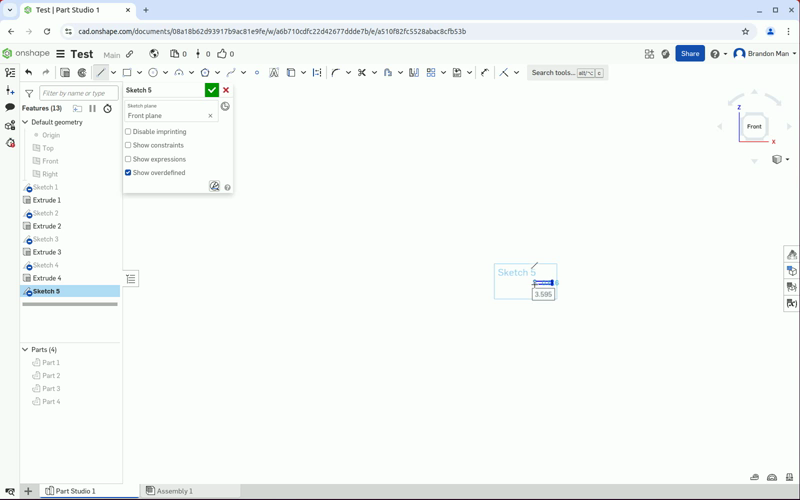
scroll(6)
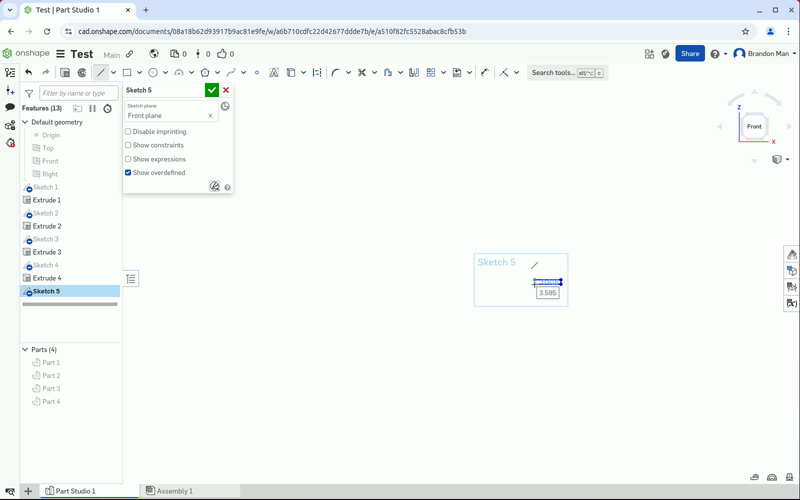
scroll(6)
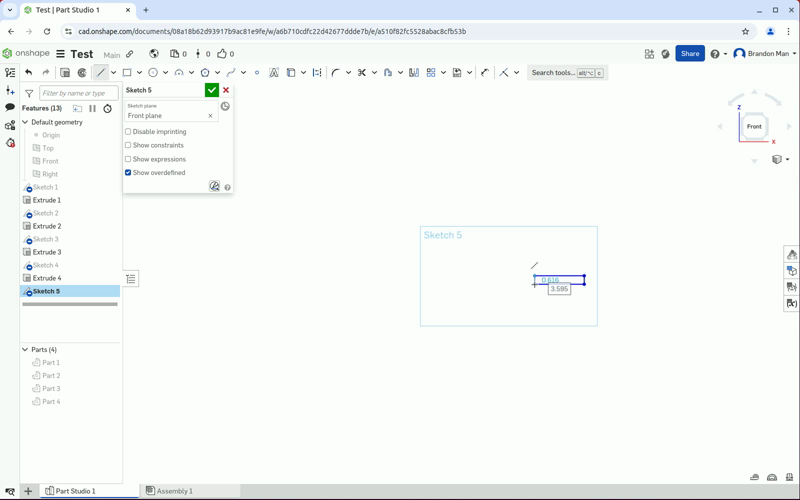
scroll(6)
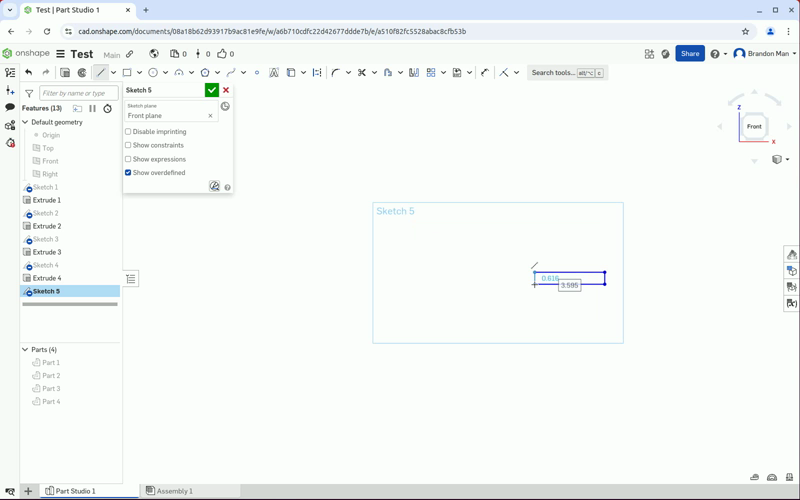
scroll(6)
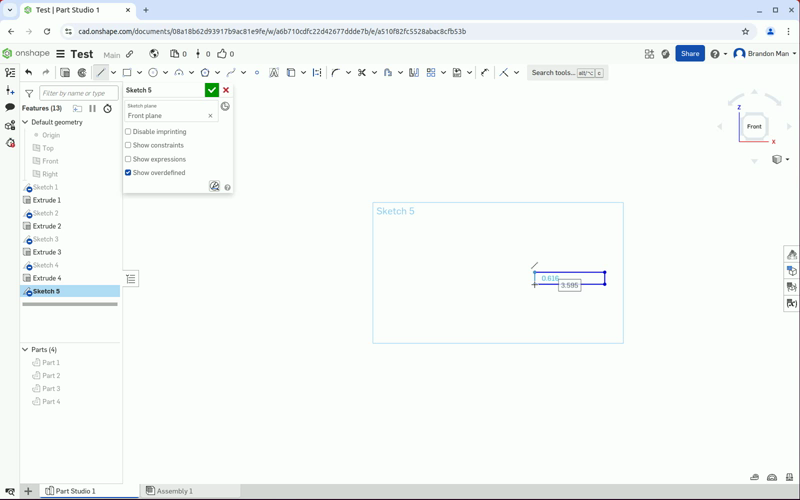
scroll(6)
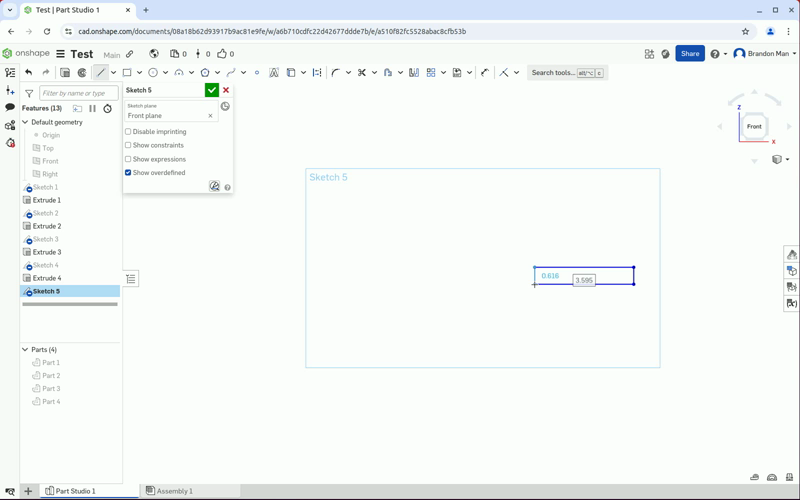
scroll(6)
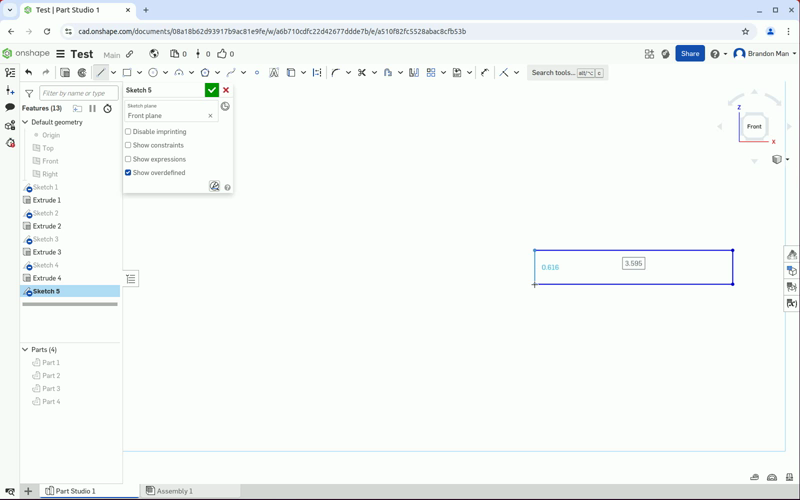
key_up(shift)
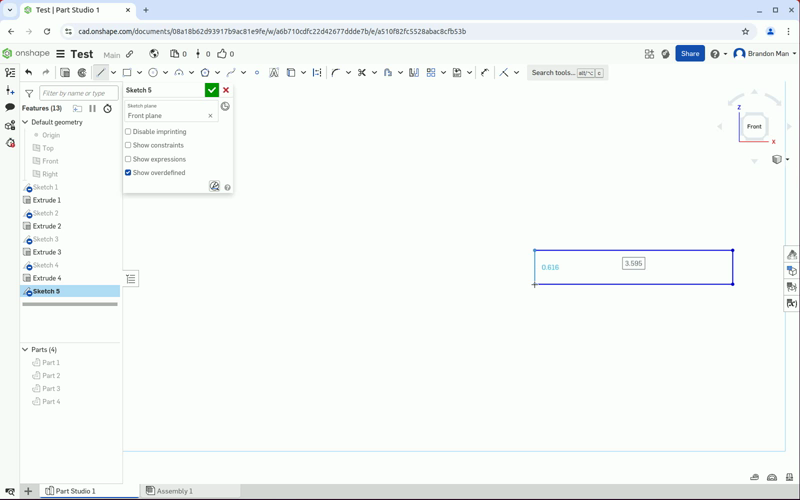
click(534, 284)
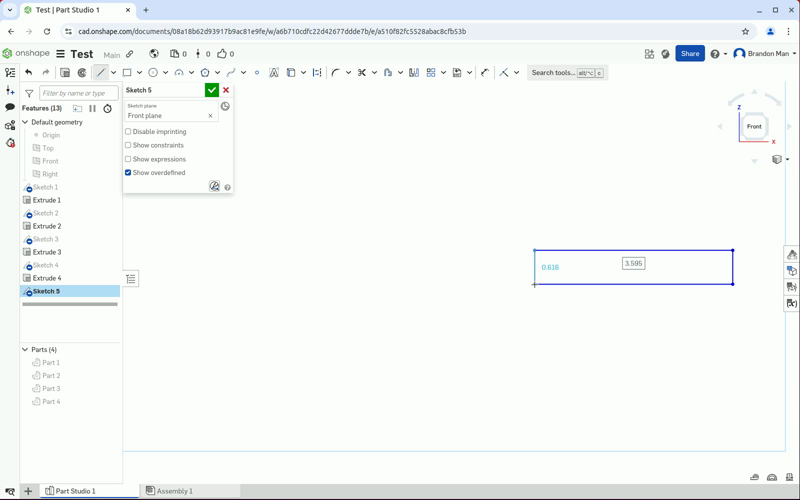
scroll(-6)
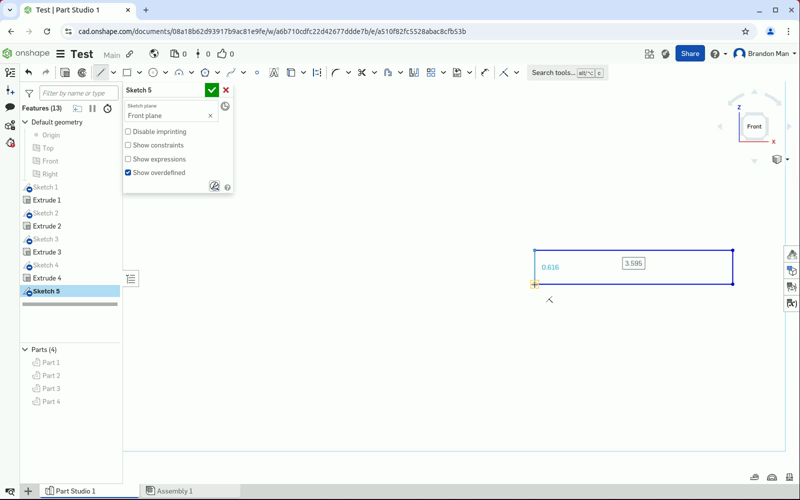
scroll(-6)
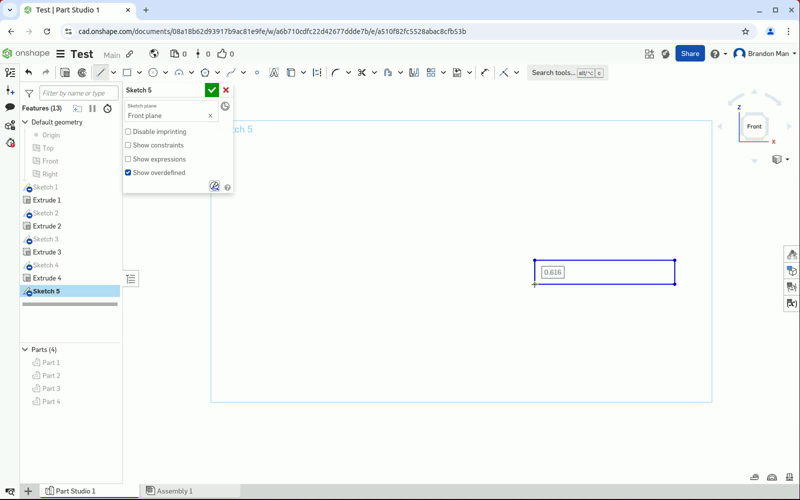
scroll(-6)
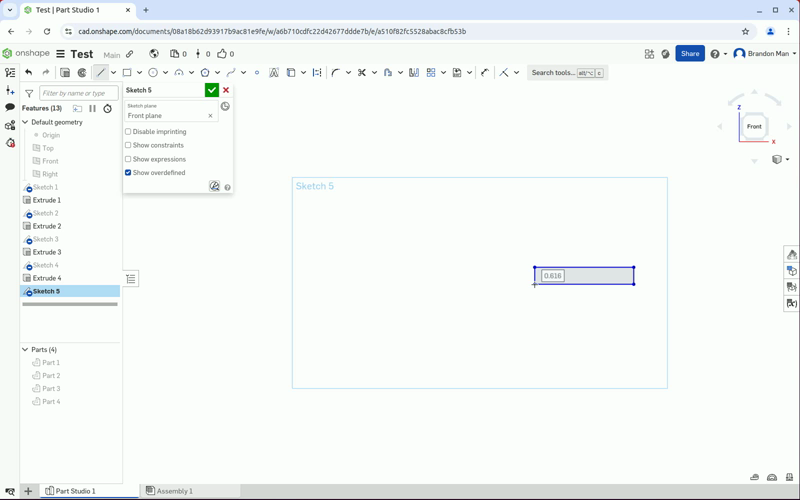
scroll(-6)
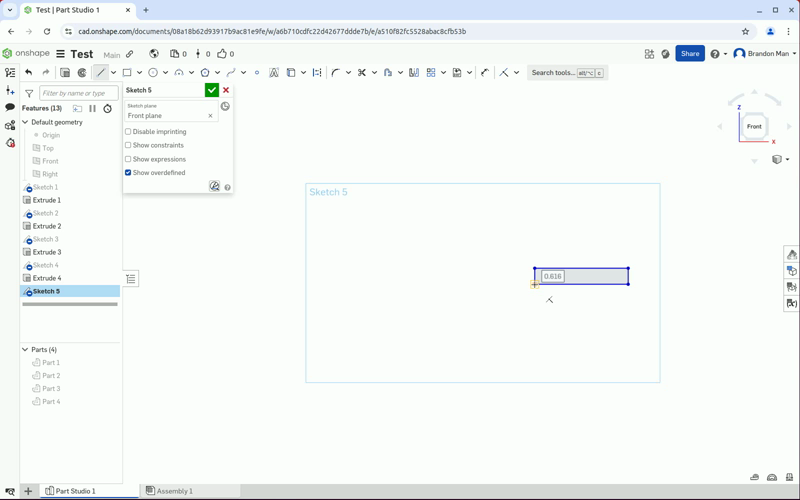
scroll(-6)
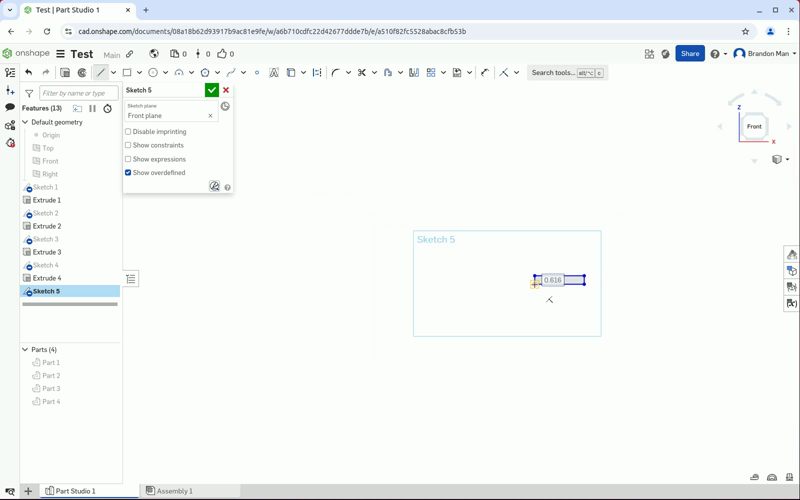
scroll(-6)
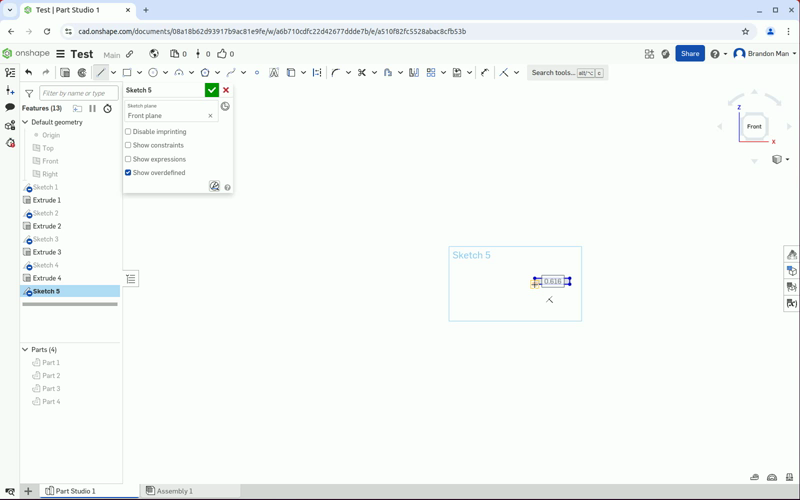
scroll(-6)
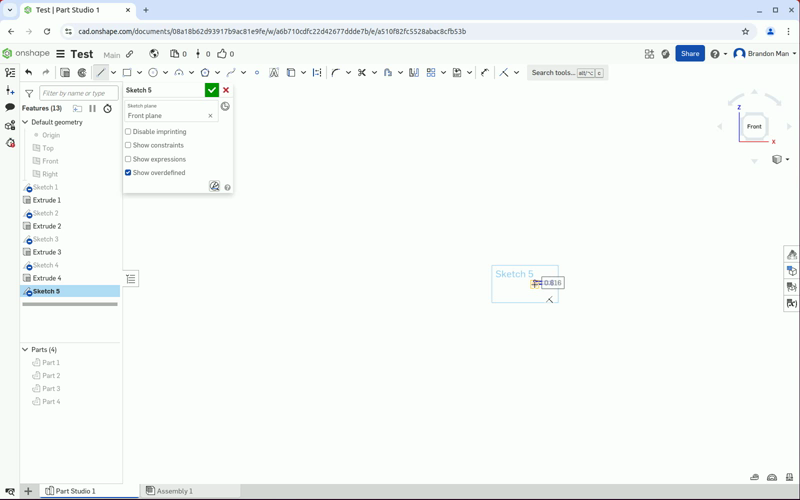
key(esc)
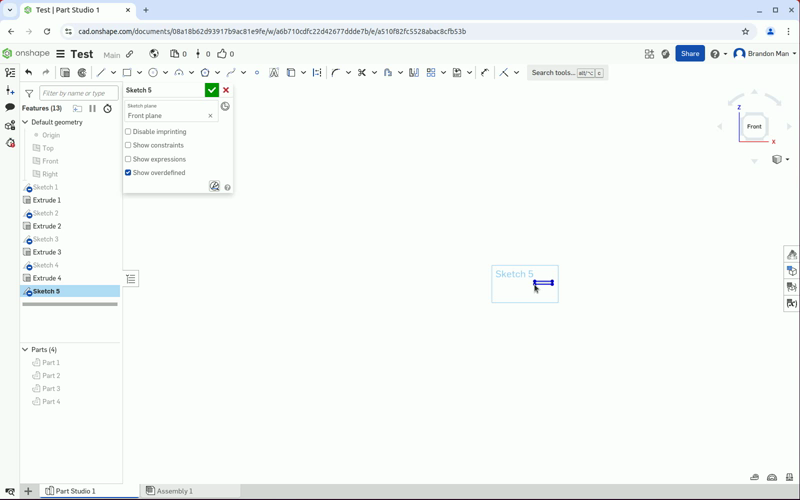
mouse_move(539, 282)
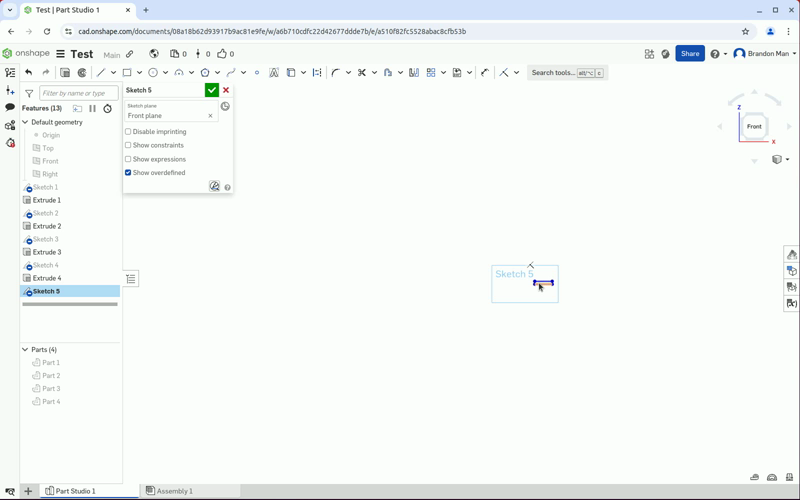
scroll(6)
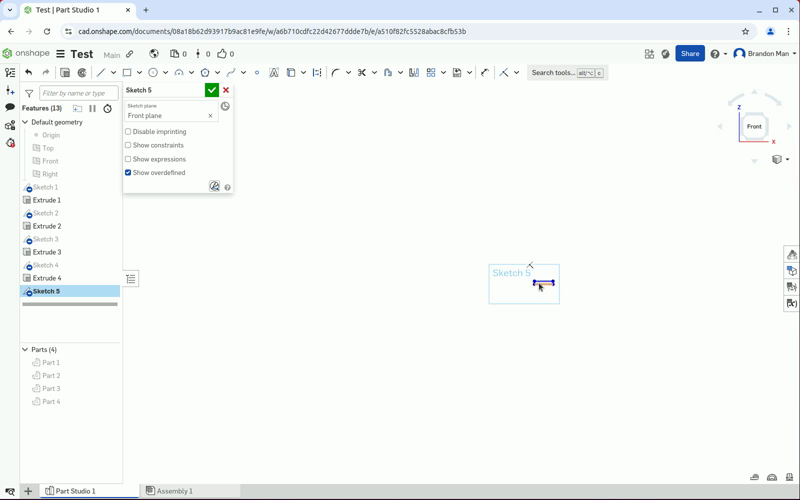
scroll(6)
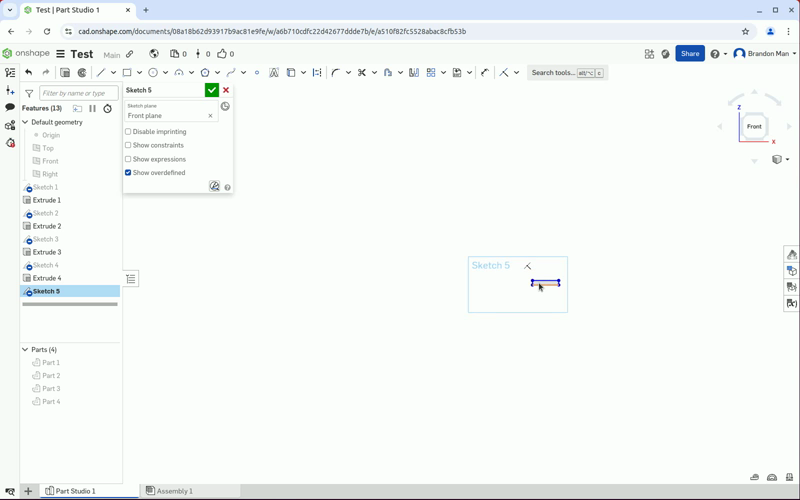
scroll(6)
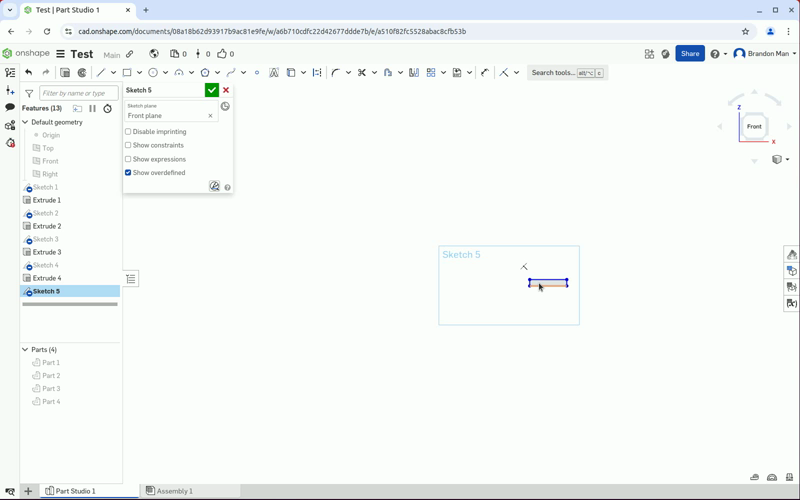
scroll(6)
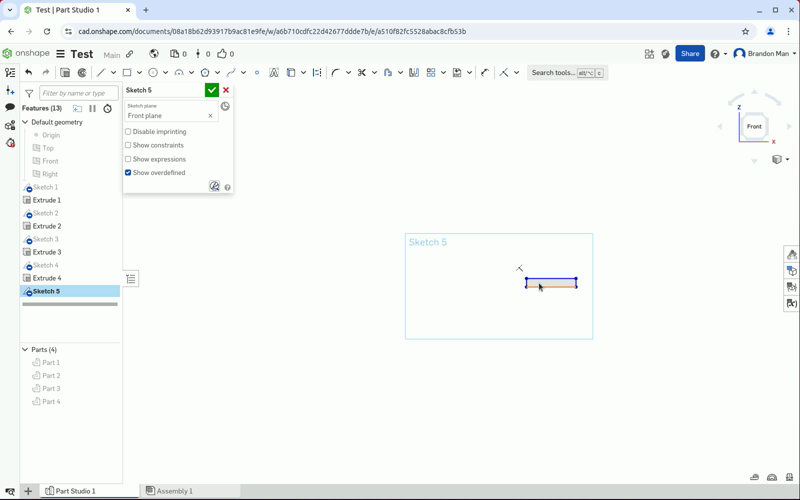
scroll(6)
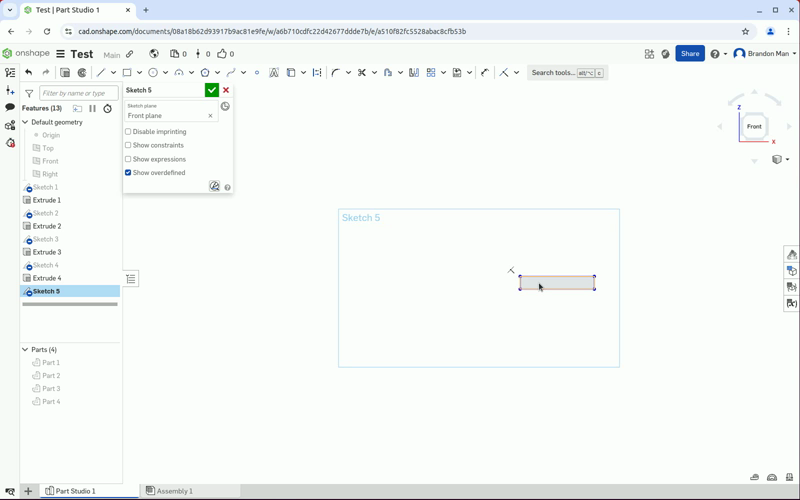
scroll(6)
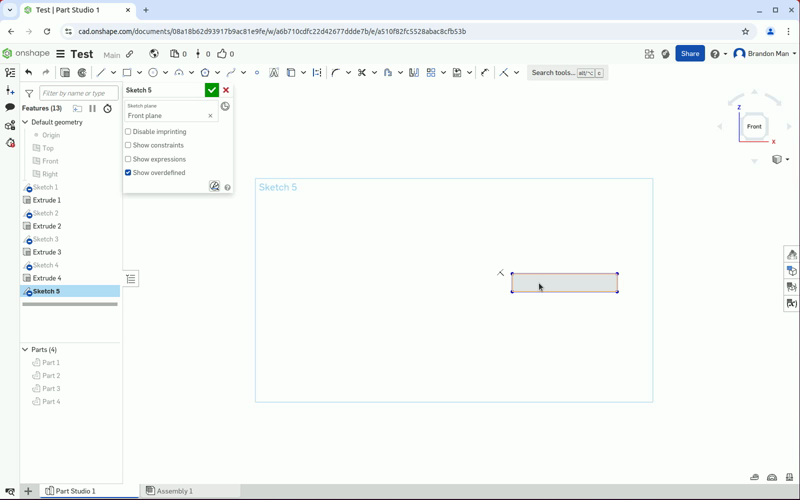
scroll(6)
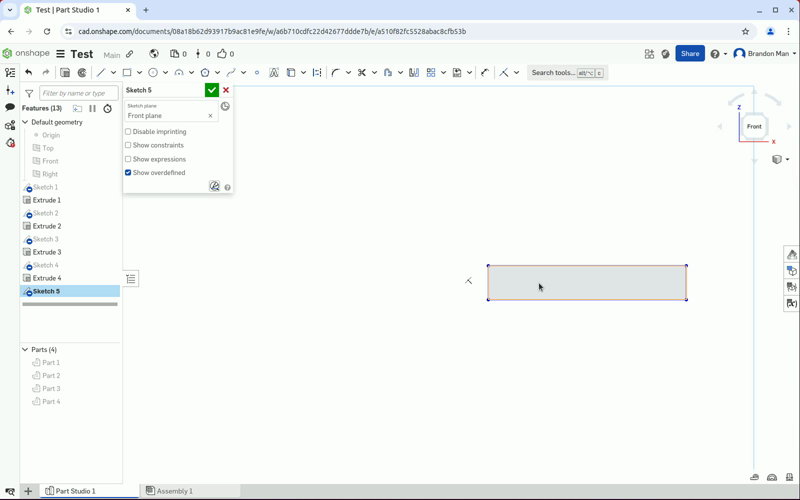
click(539, 282)
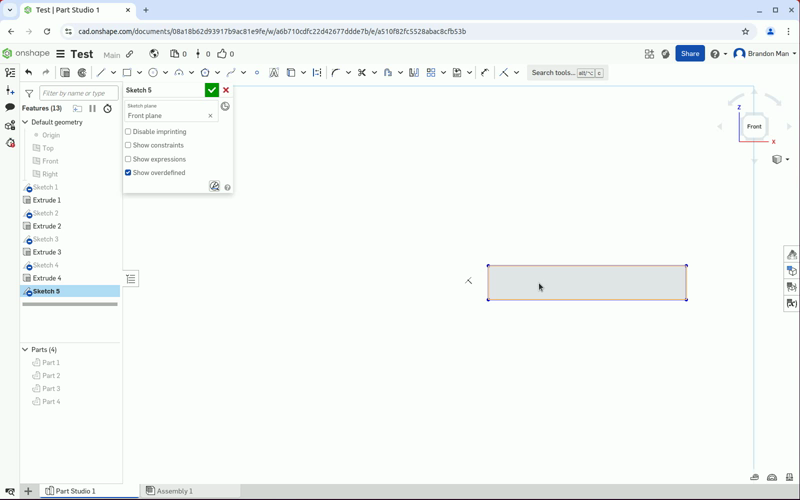
scroll(-6)
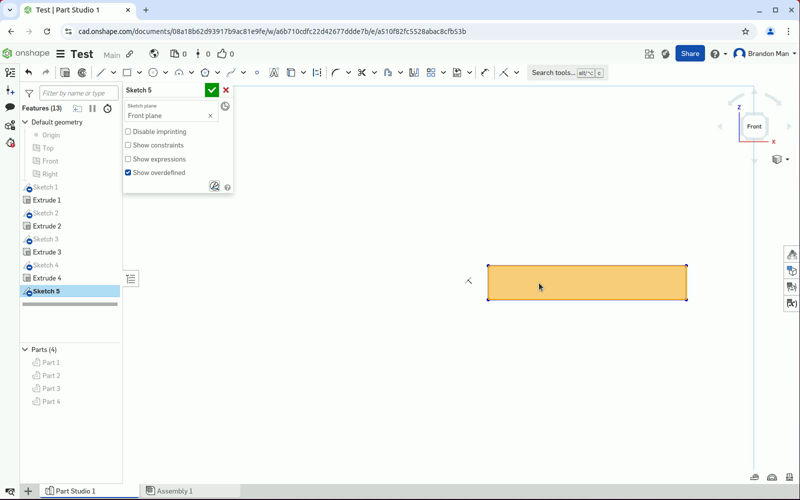
scroll(-6)
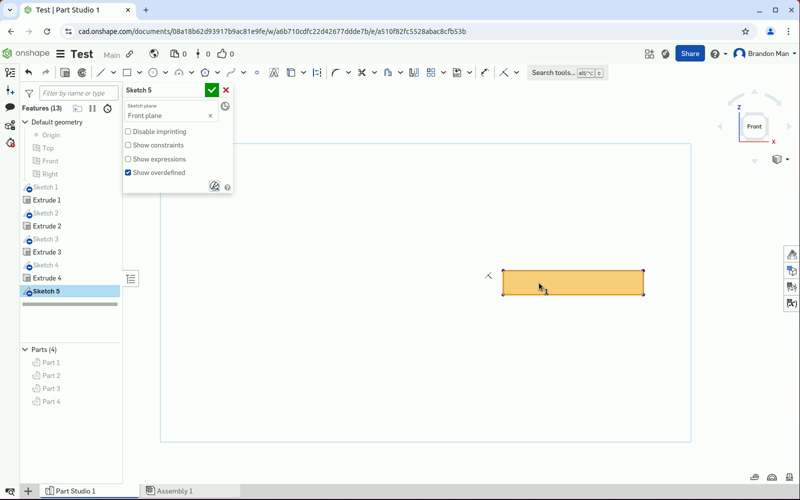
scroll(-6)
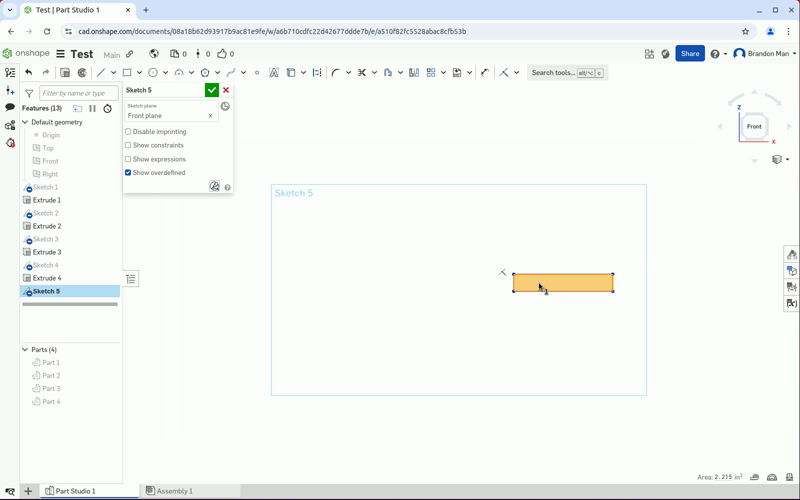
scroll(-6)
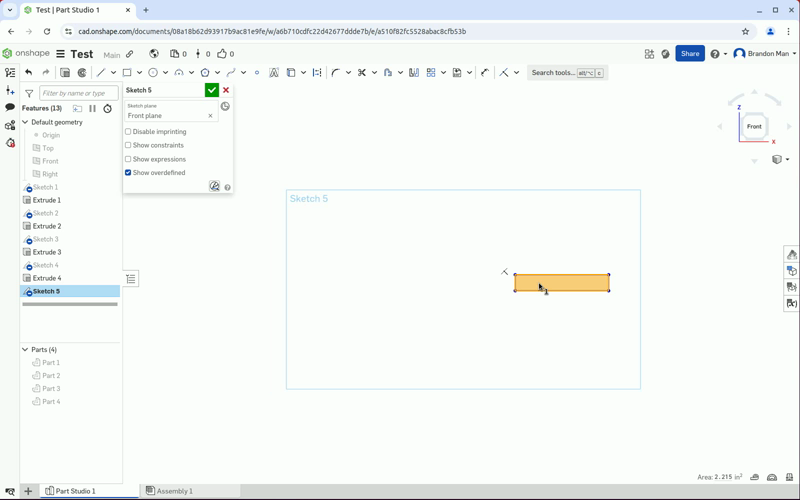
scroll(-6)
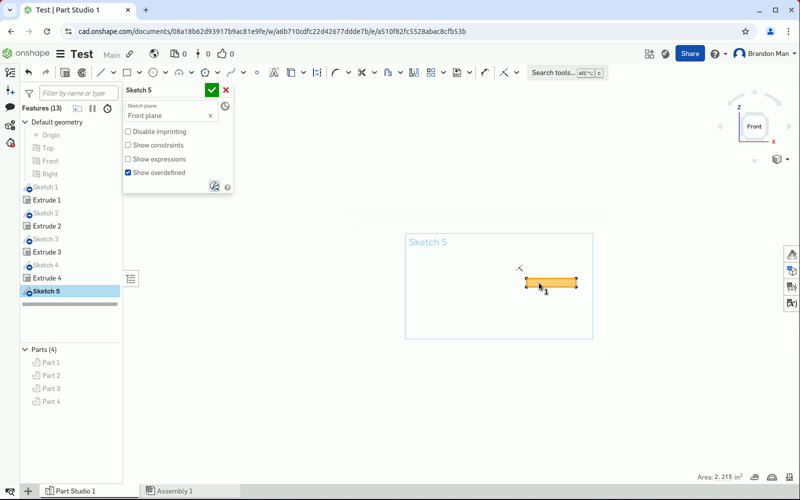
scroll(-6)
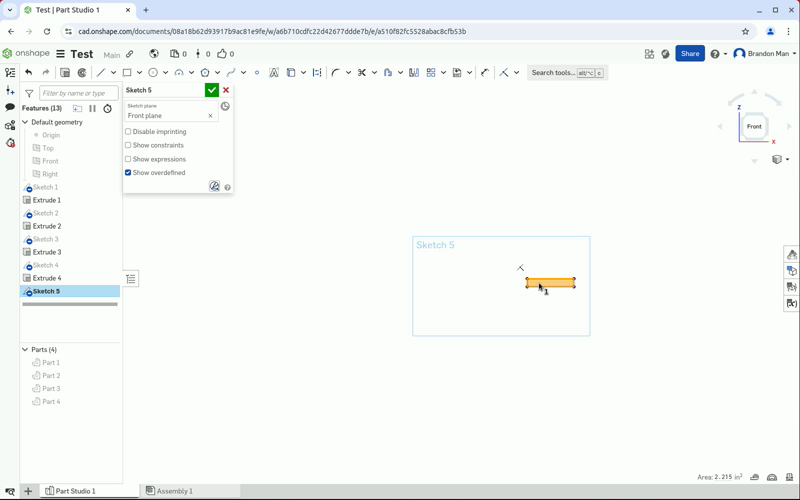
scroll(-6)
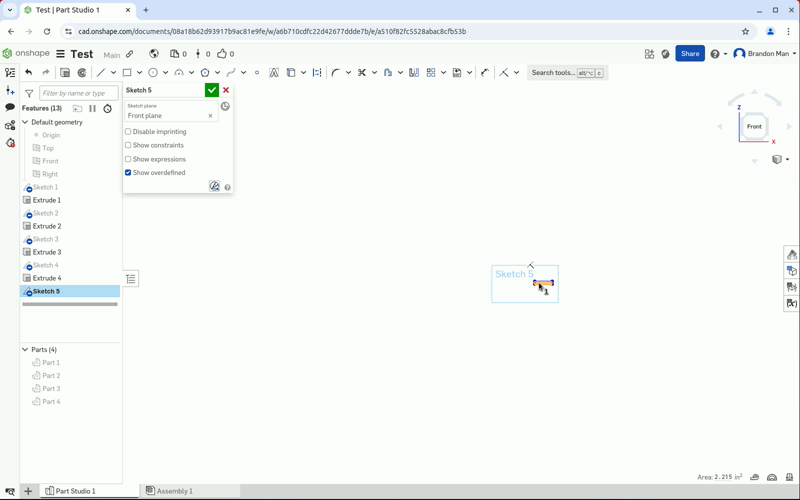
mouse_move(73, 352)
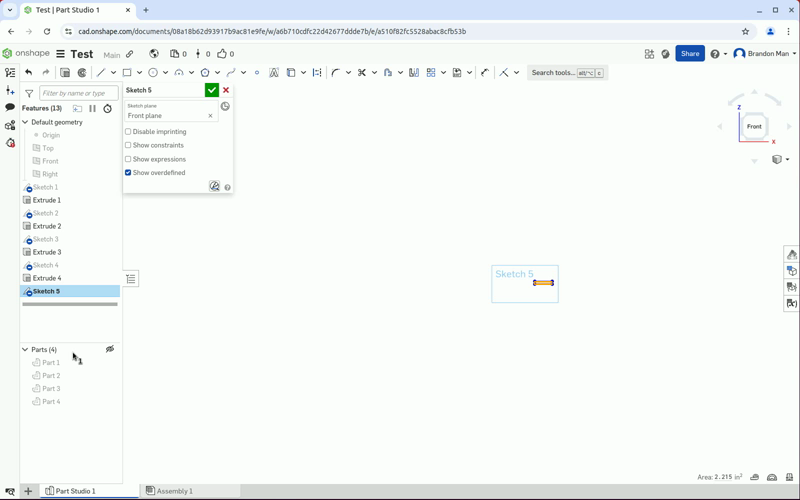
key(shift+y)
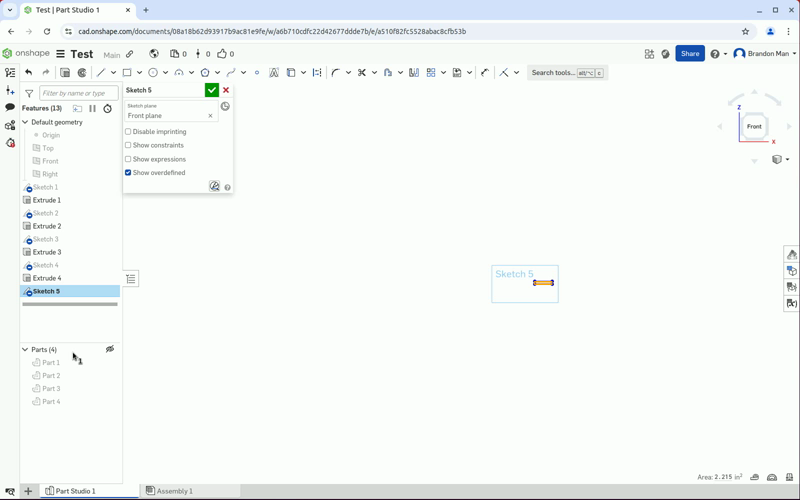
key(shift+e)
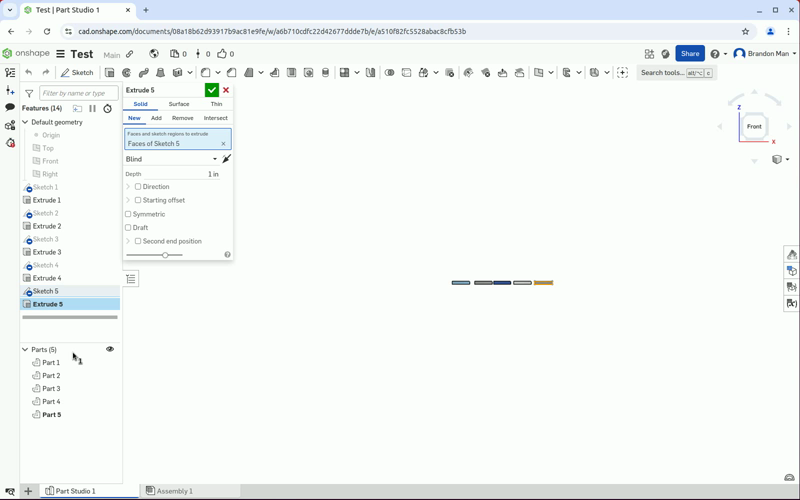
mouse_move(143, 106)
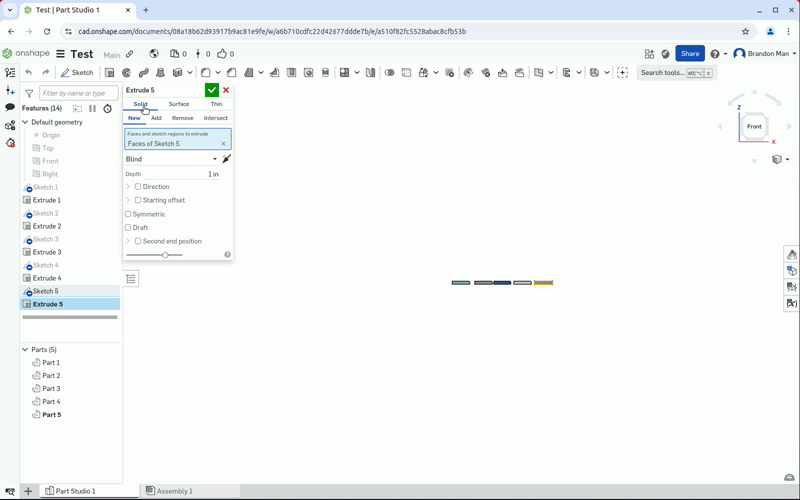
click(143, 106)
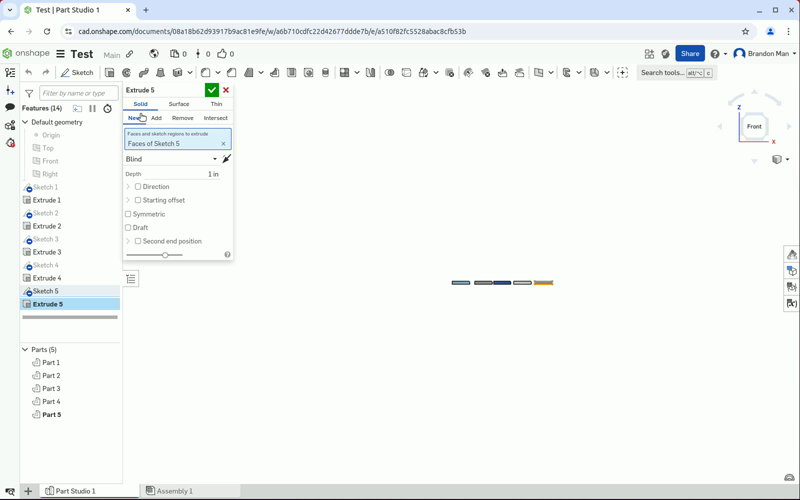
mouse_move(137, 120)
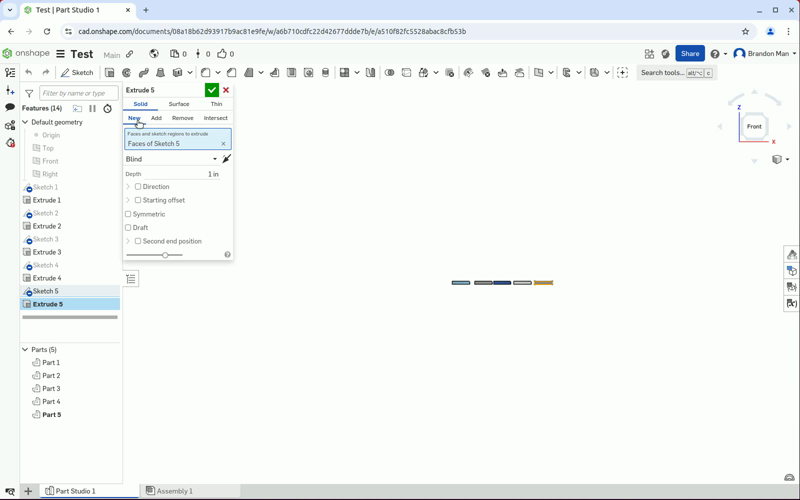
click(137, 120)
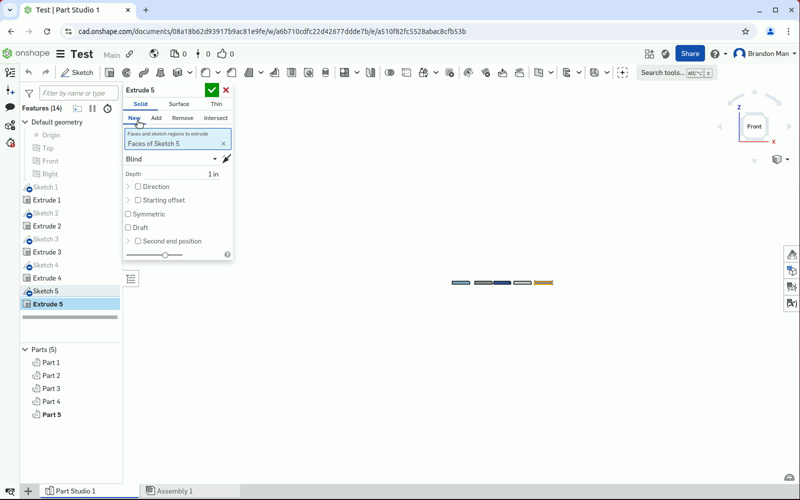
key(tab, 4)
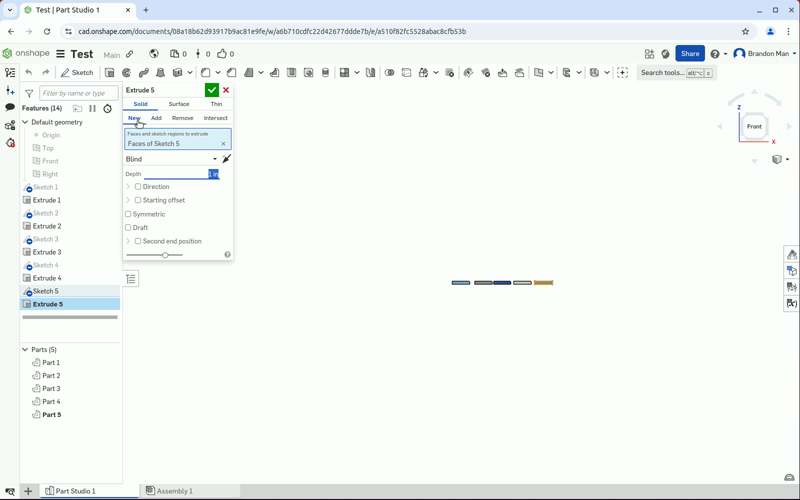
text(4.332)
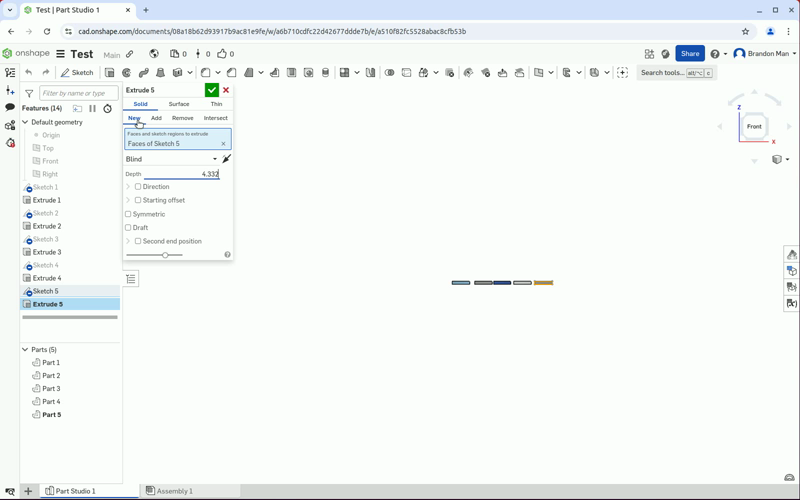
key(tab, 3)
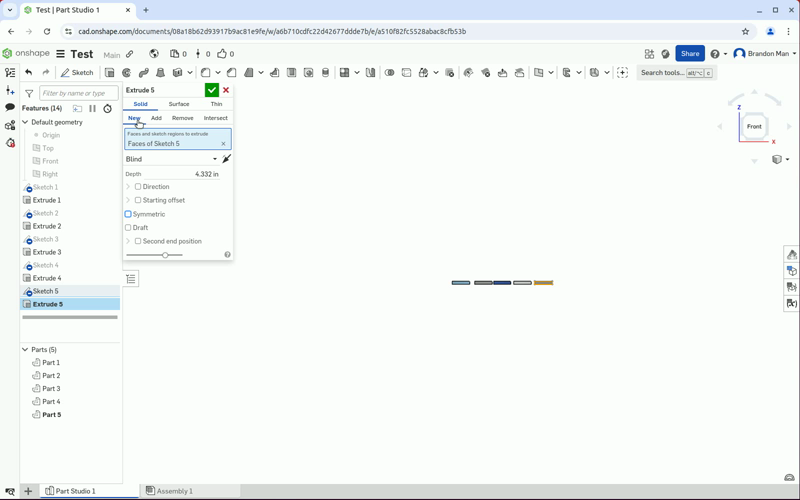
key(space)
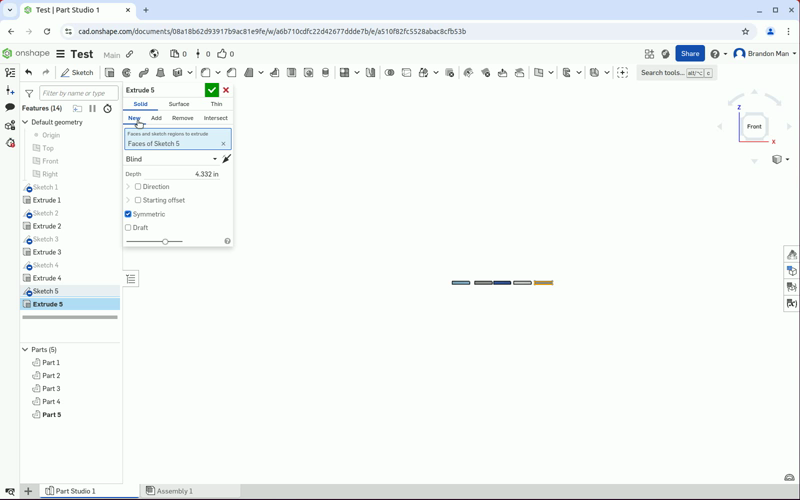
key(enter)
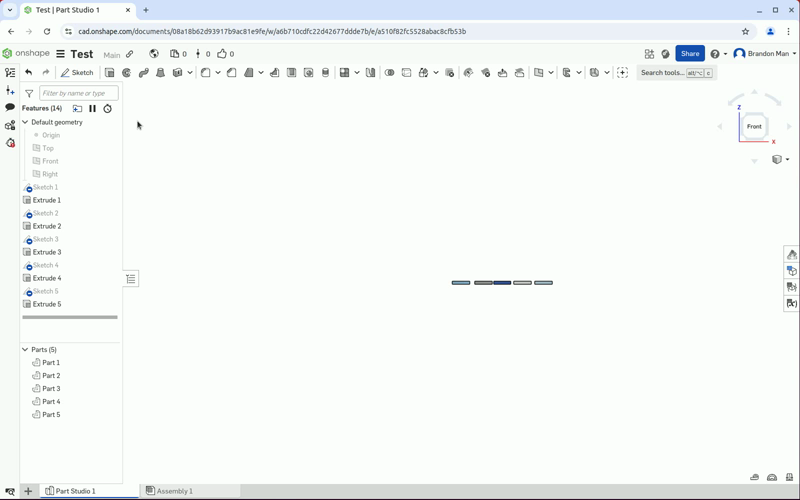
key(shift+h)
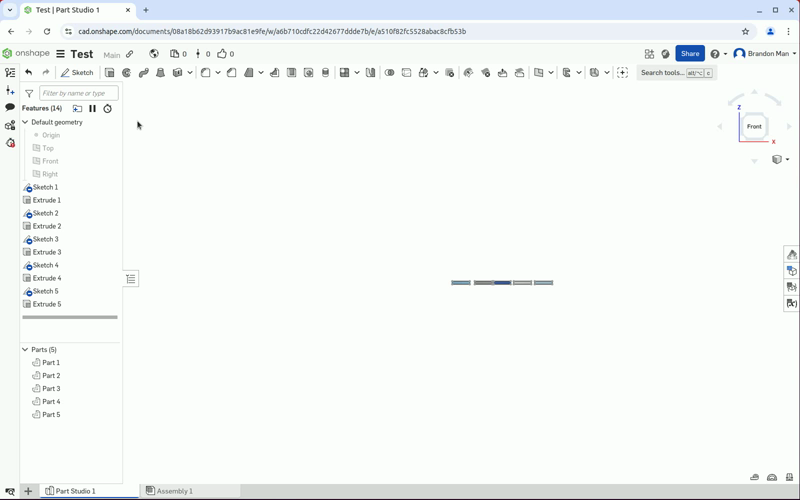
key(shift+h)
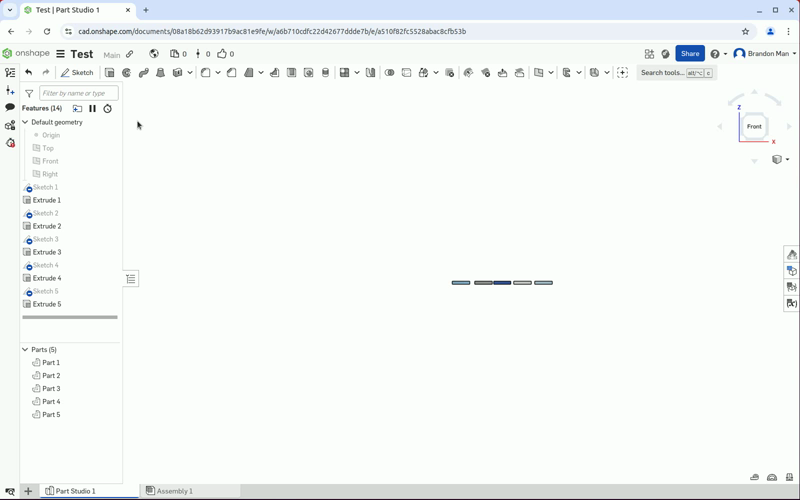
mouse_move(73, 189)
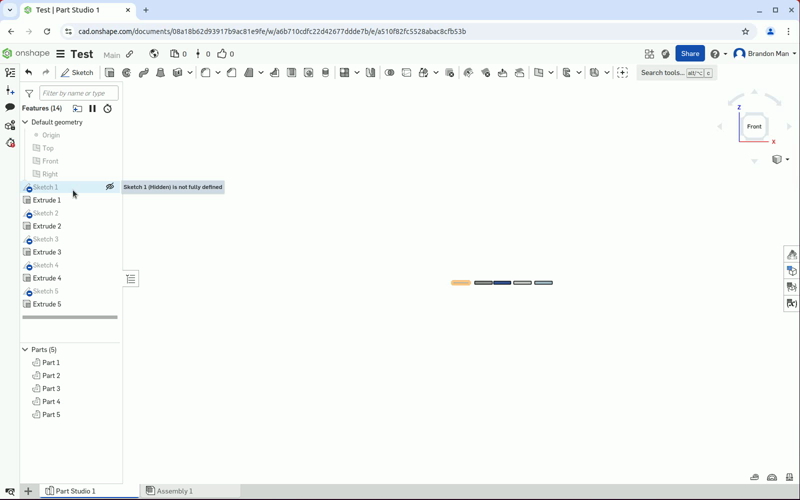
click(73, 189)
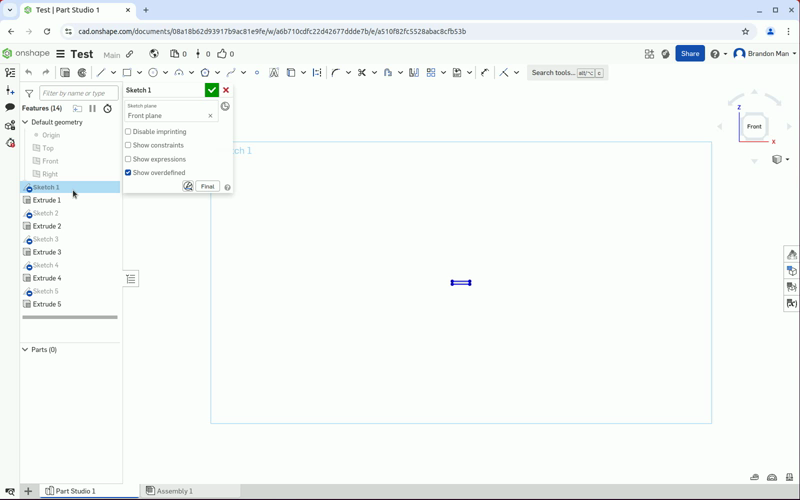
mouse_move(229, 92)
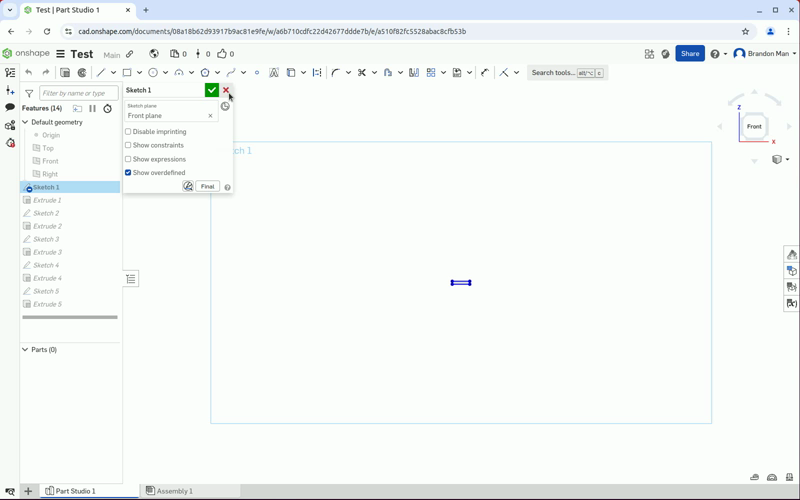
click(229, 92)
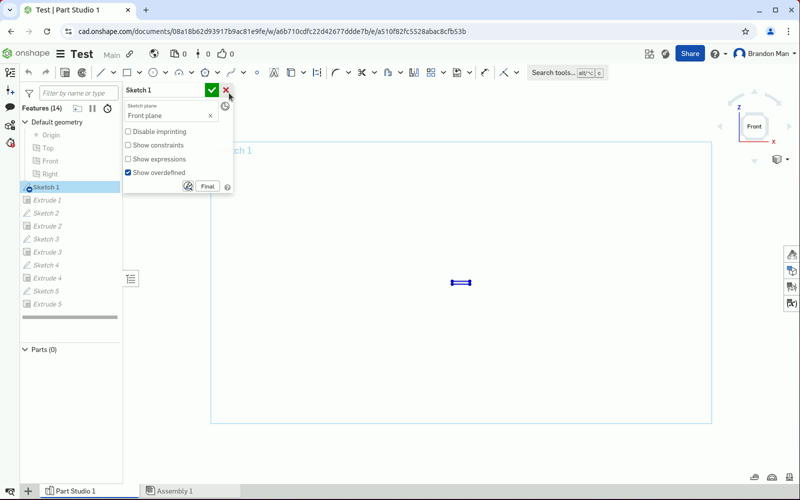
key(shift+s)
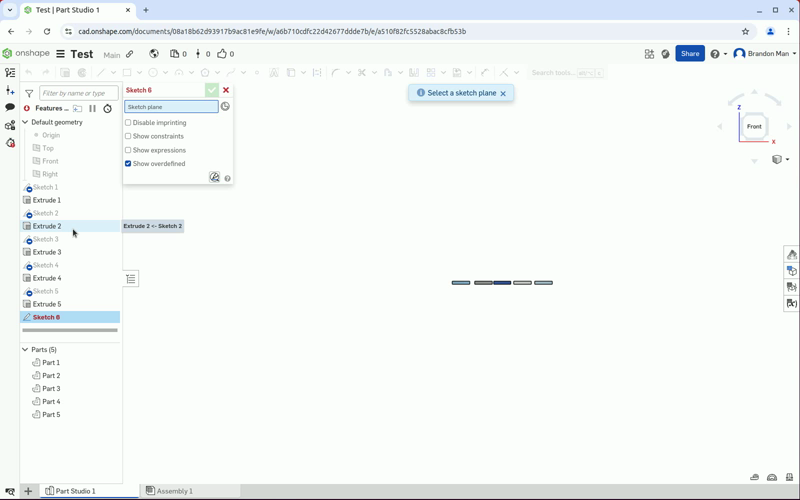
scroll(3)
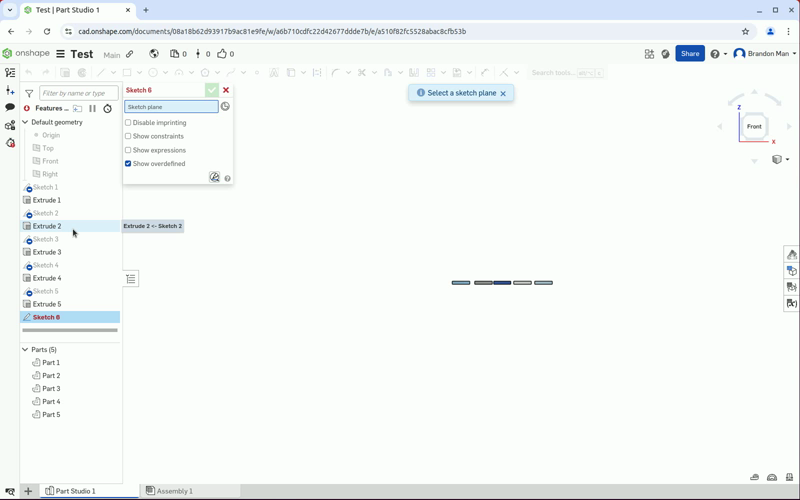
mouse_move(73, 163)
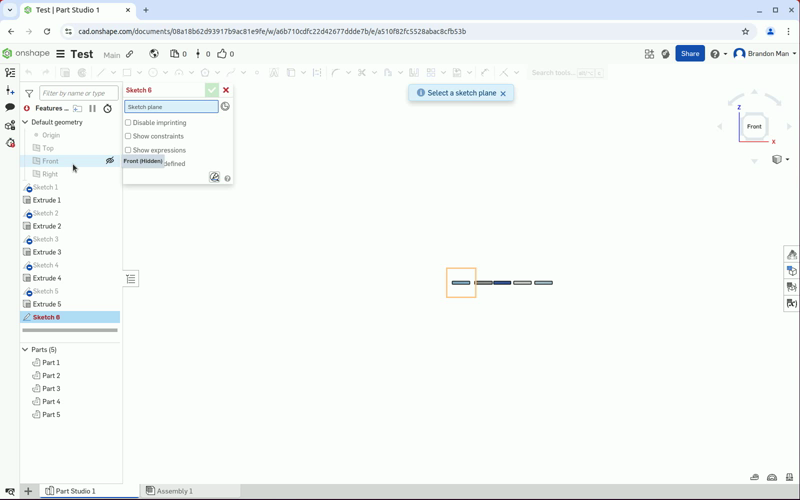
click(73, 163)
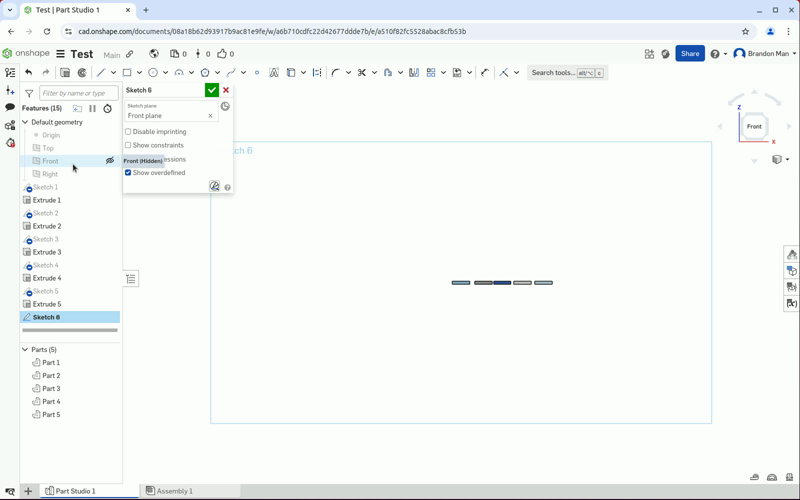
mouse_move(73, 352)
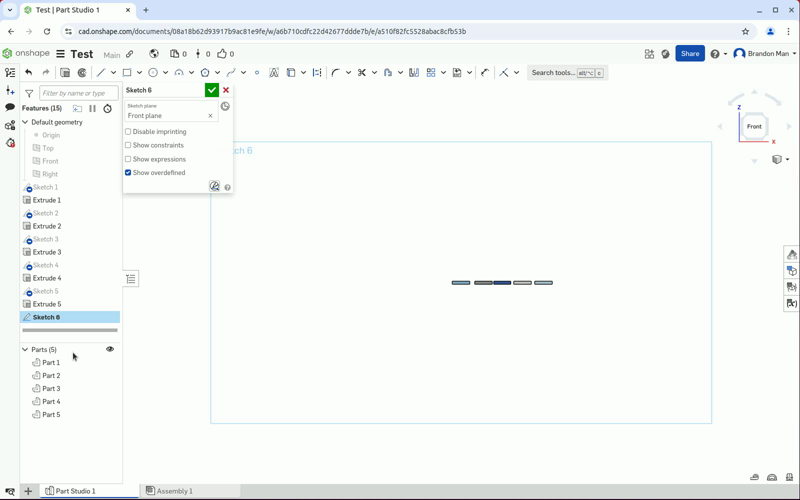
key(y)
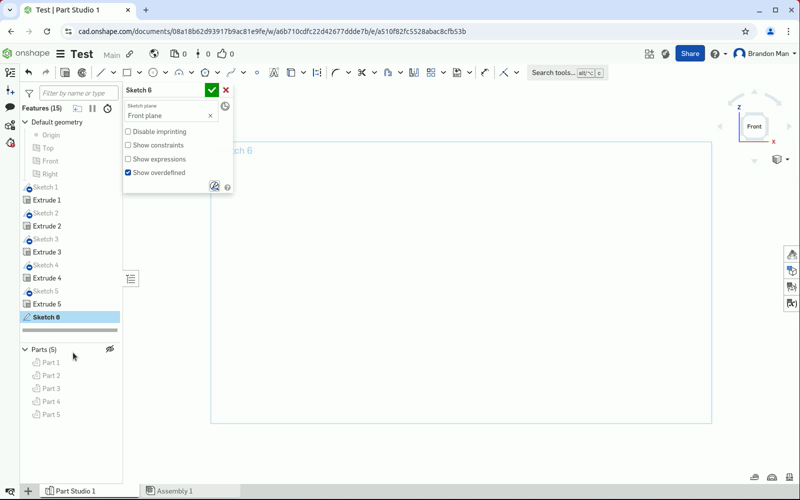
key(l)
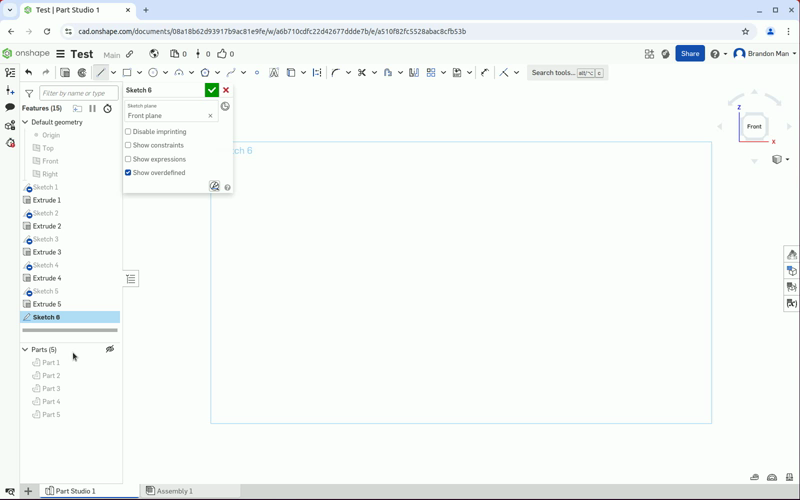
key_down(shift)
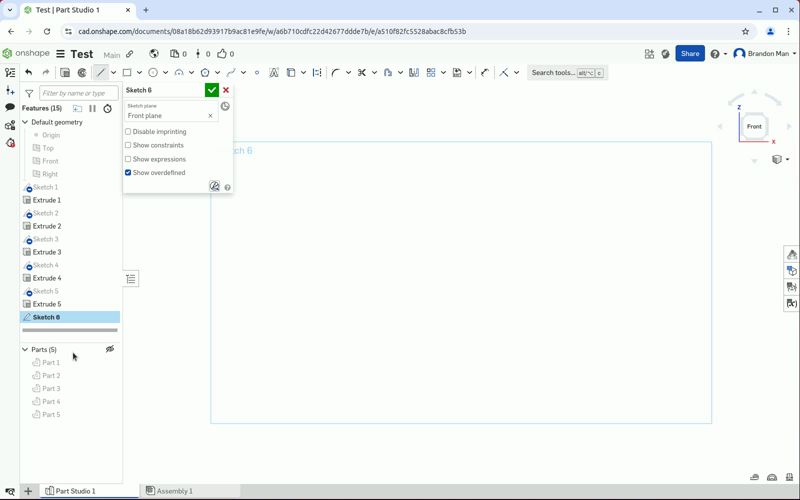
mouse_move(556, 284)
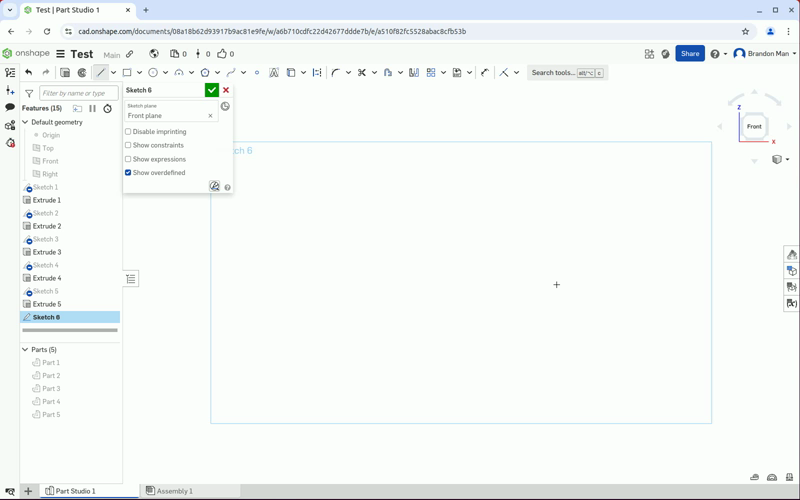
click(556, 284)
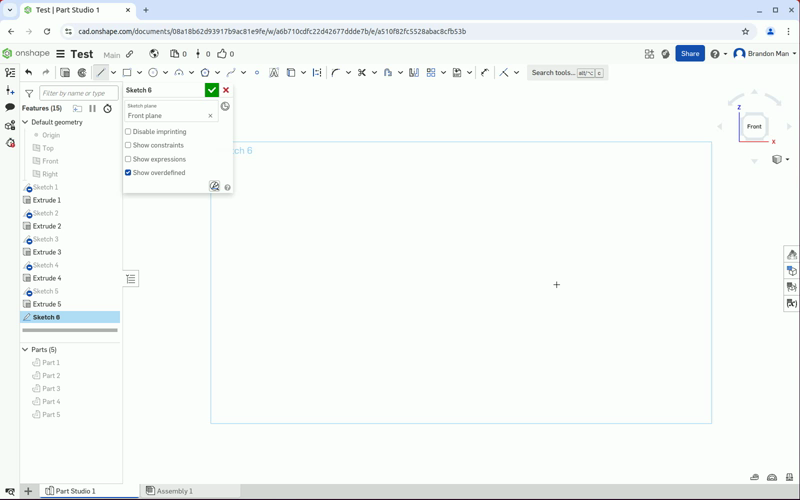
key_up(shift)
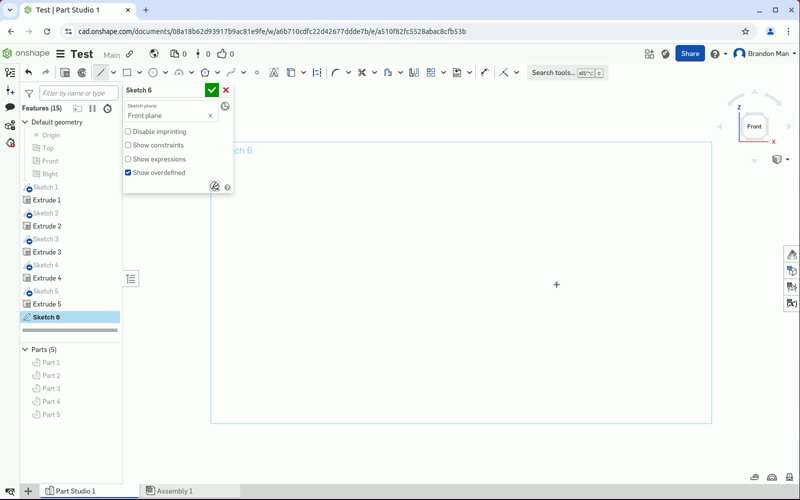
key_down(shift)
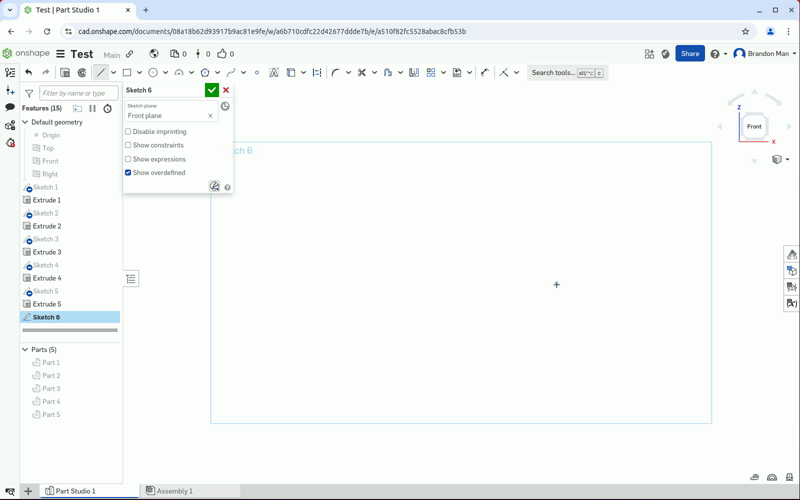
mouse_move(586, 284)
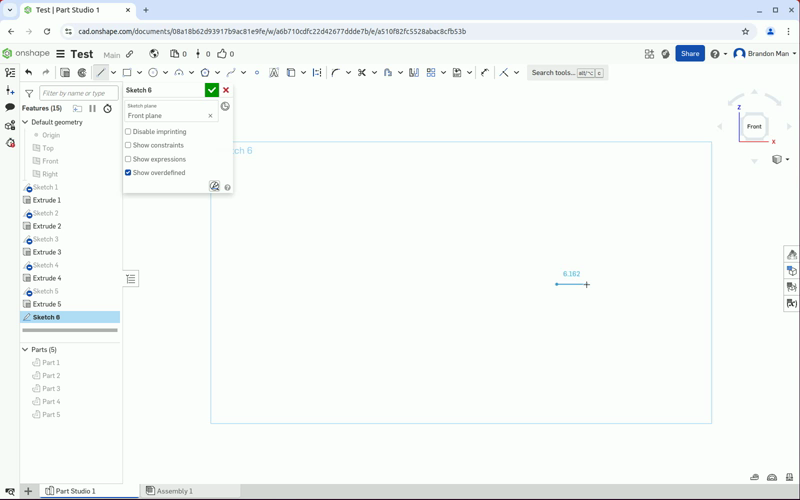
mouse_move(574, 284)
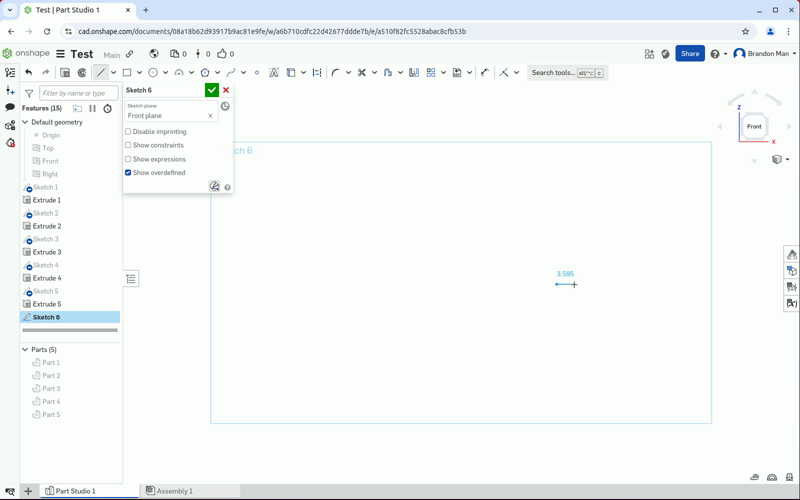
click(574, 284)
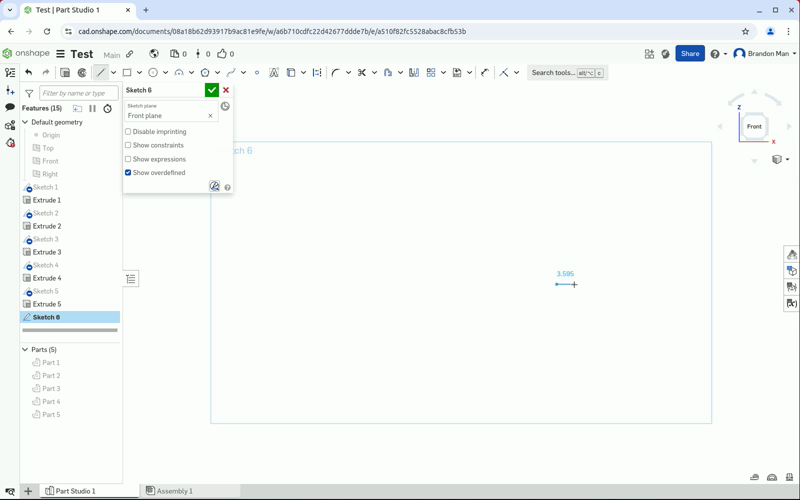
key_up(shift)
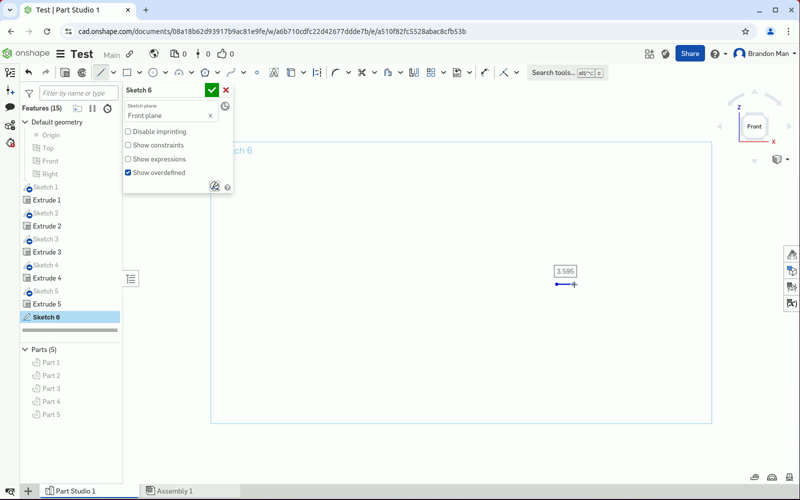
key_down(shift)
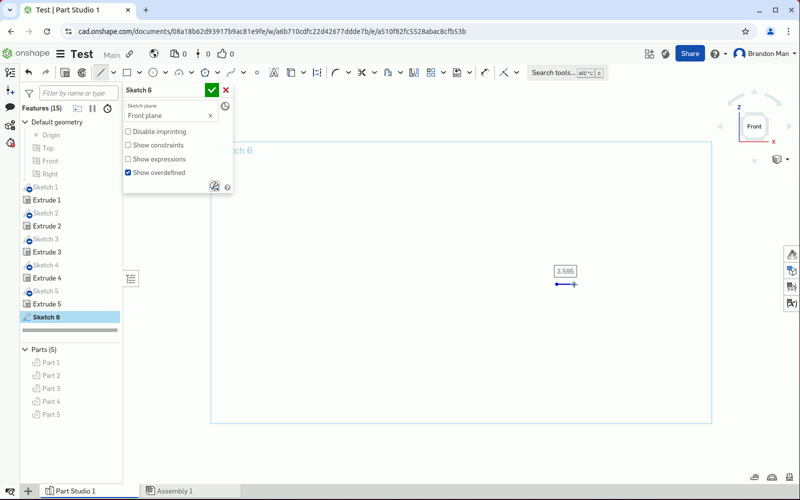
mouse_move(589, 284)
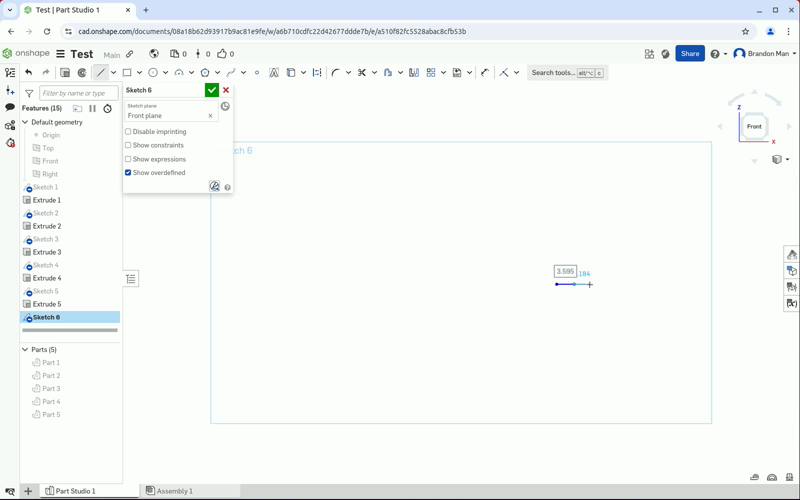
mouse_move(574, 281)
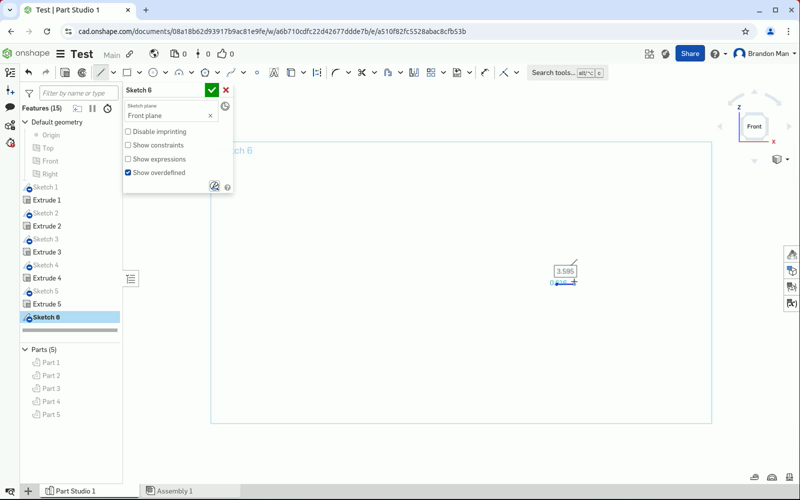
scroll(6)
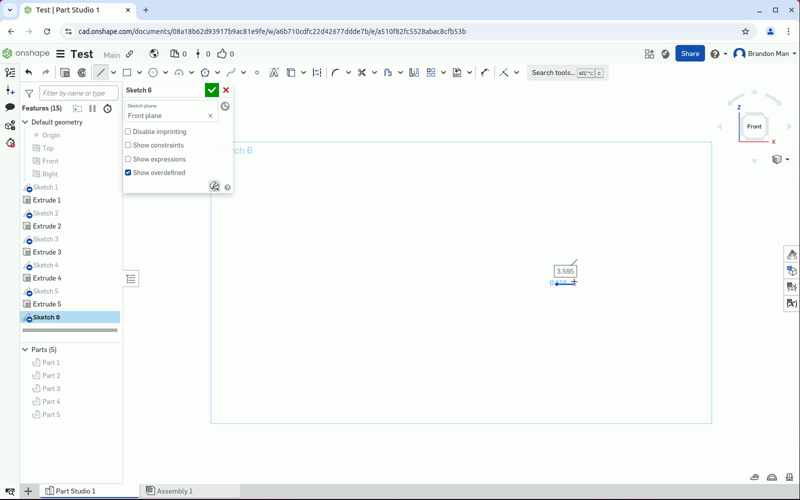
scroll(6)
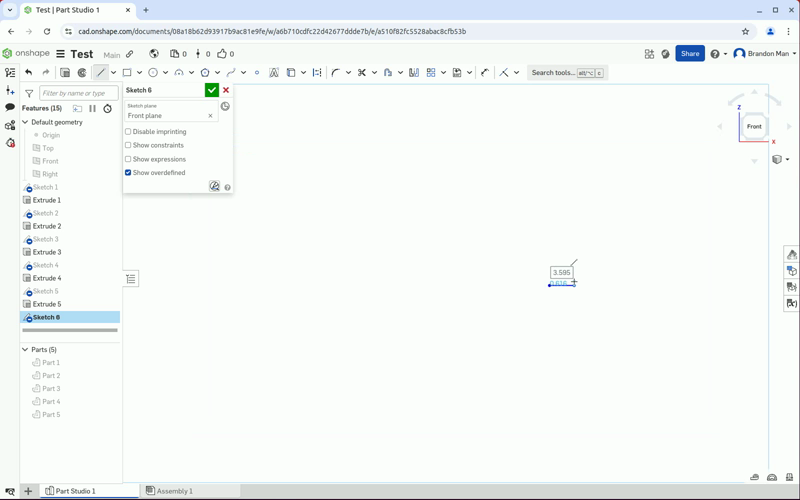
scroll(6)
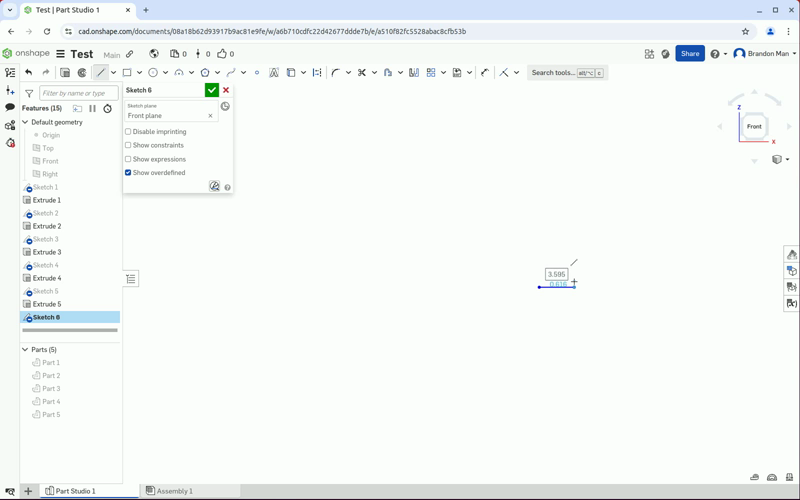
scroll(6)
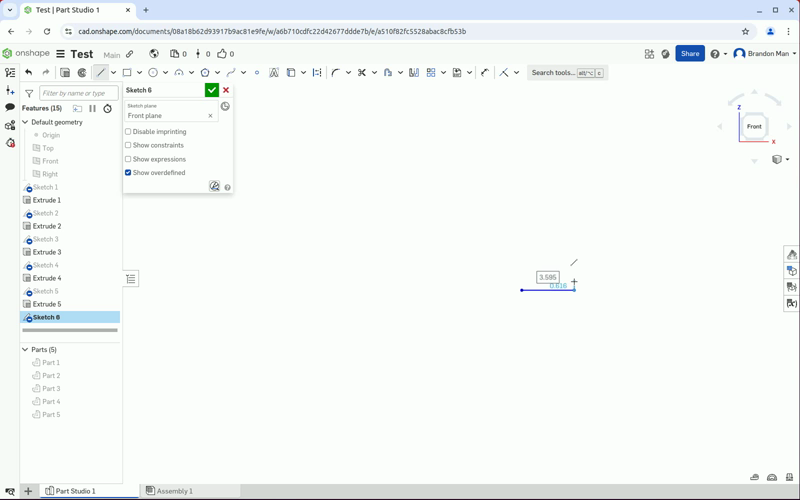
scroll(6)
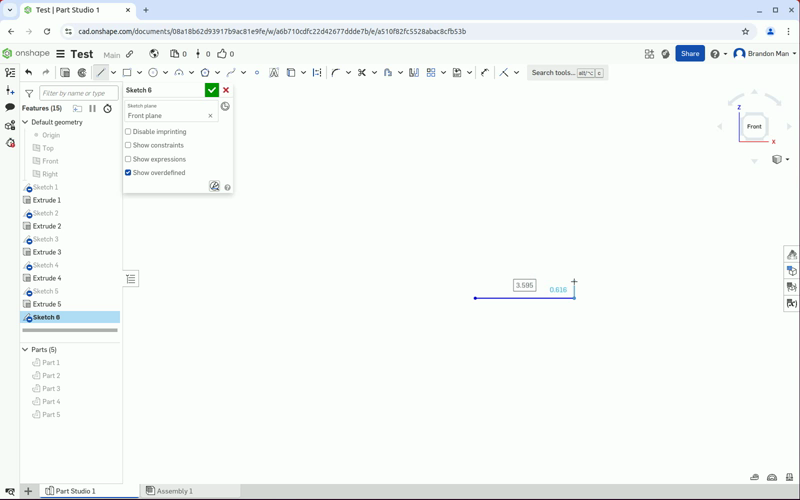
scroll(6)
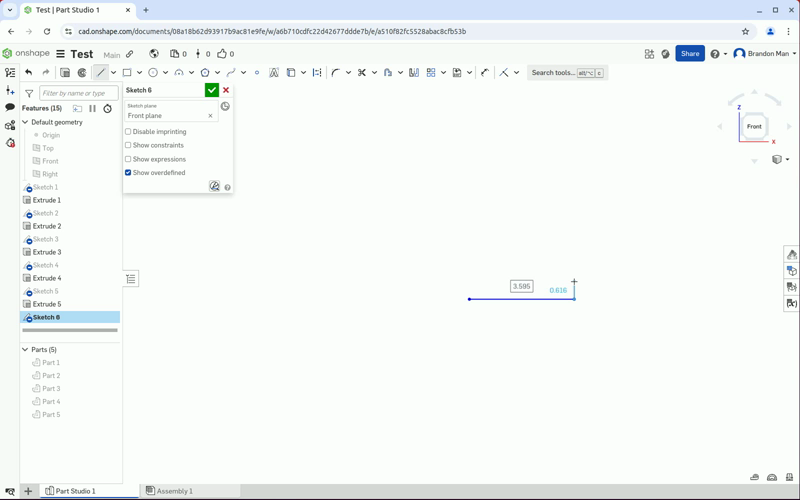
scroll(6)
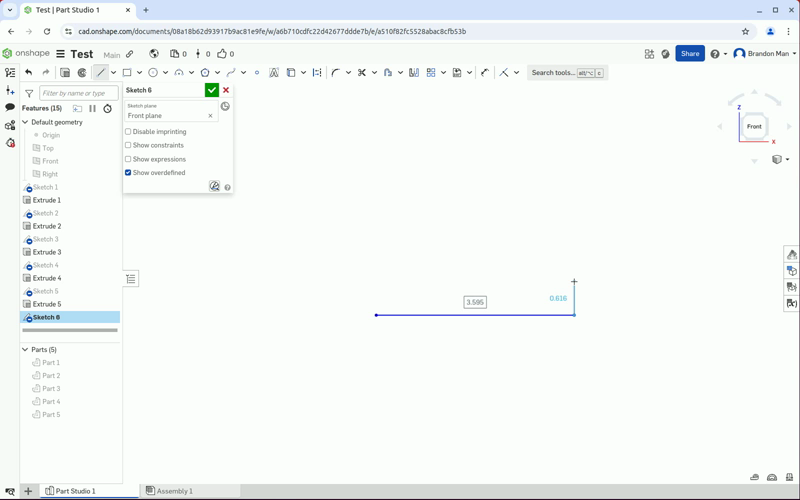
click(574, 281)
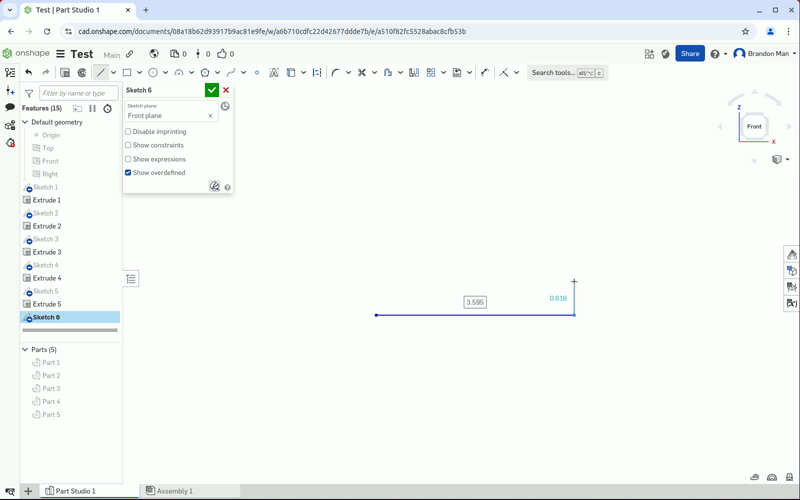
scroll(-6)
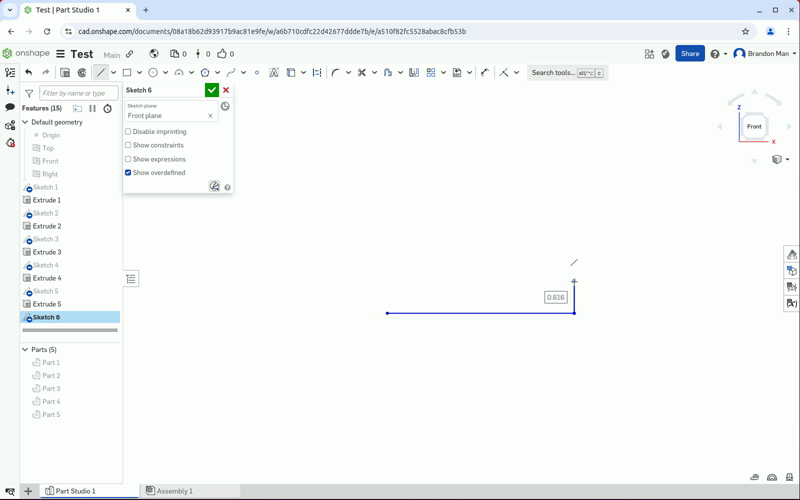
scroll(-6)
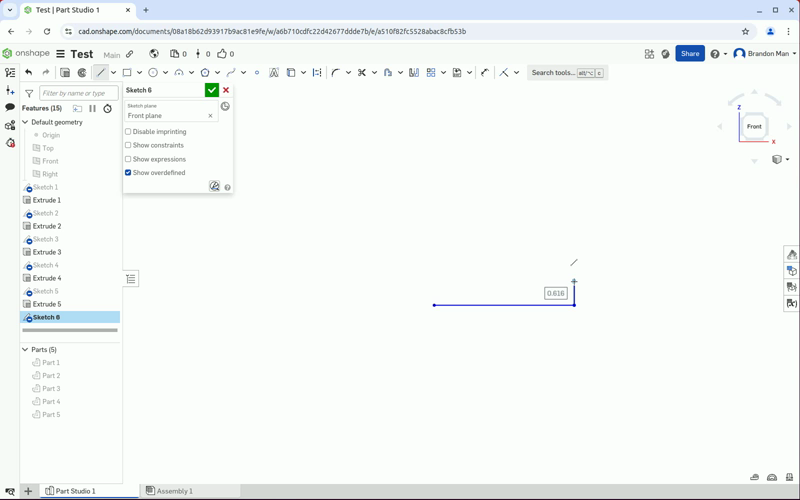
scroll(-6)
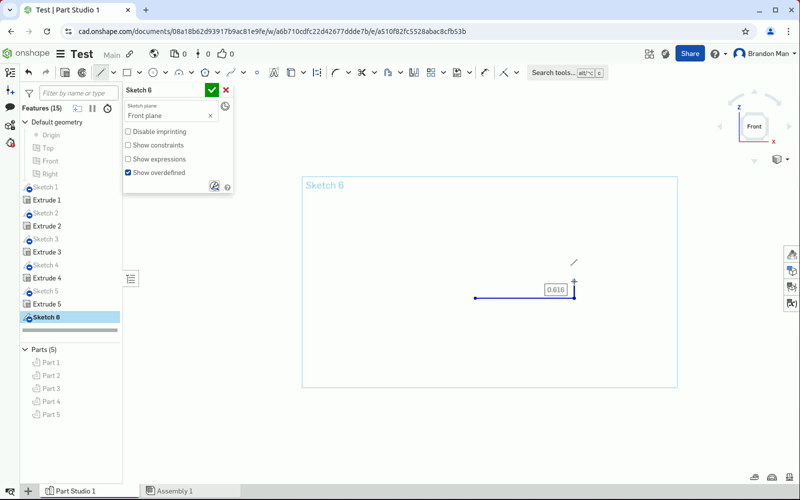
scroll(-6)
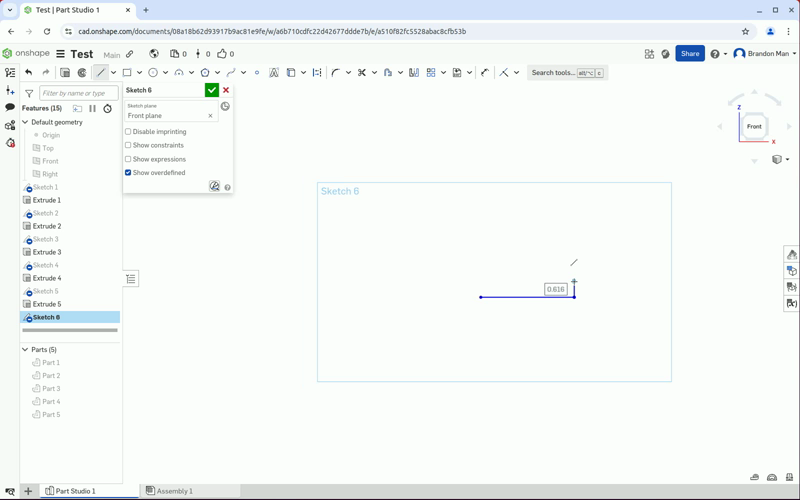
scroll(-6)
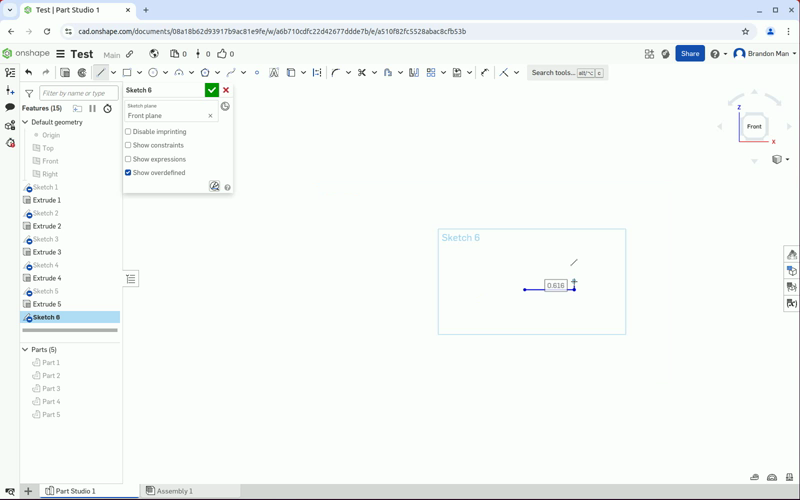
scroll(-6)
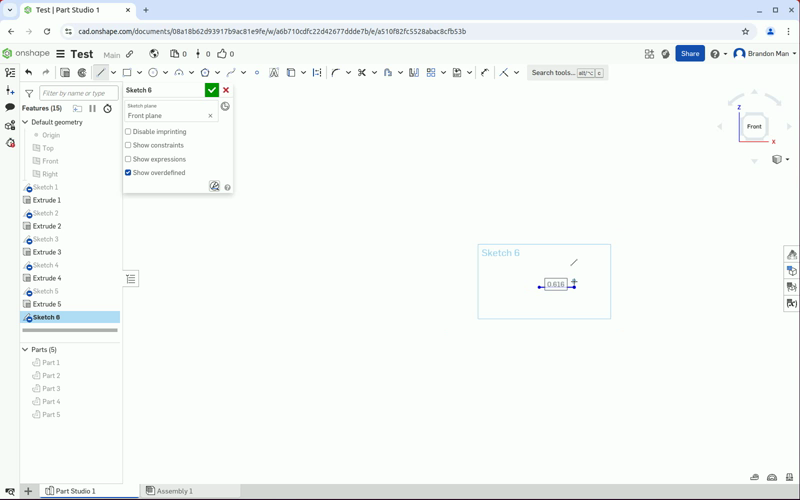
scroll(-6)
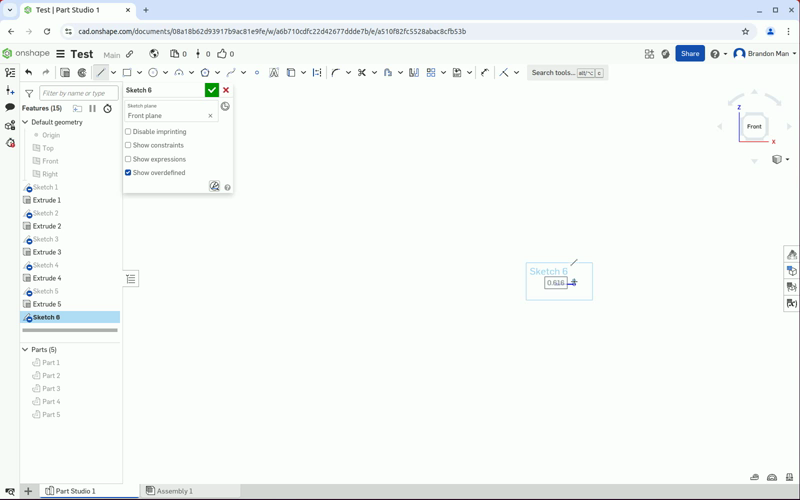
key_up(shift)
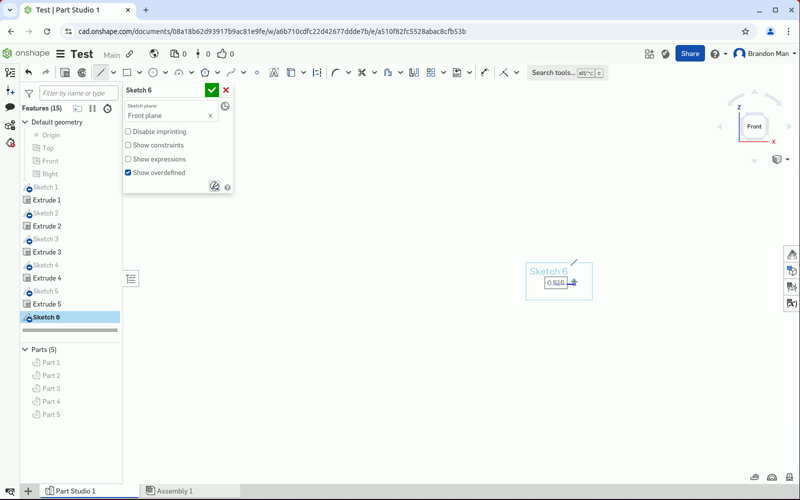
key_down(shift)
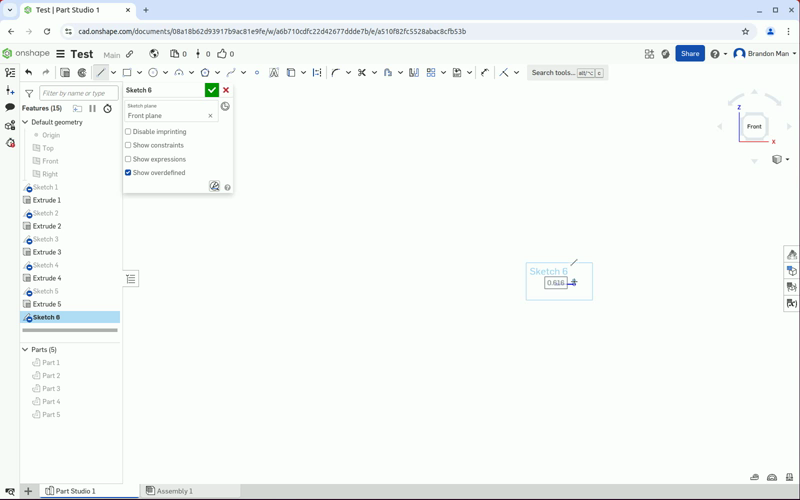
mouse_move(589, 281)
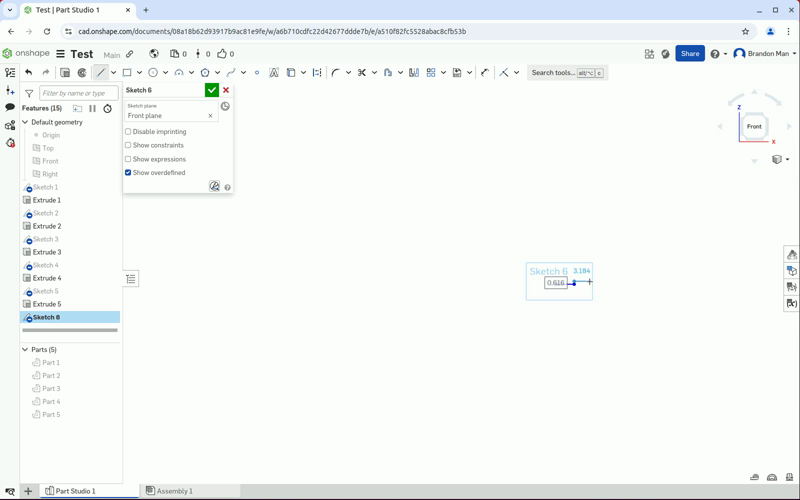
mouse_move(556, 281)
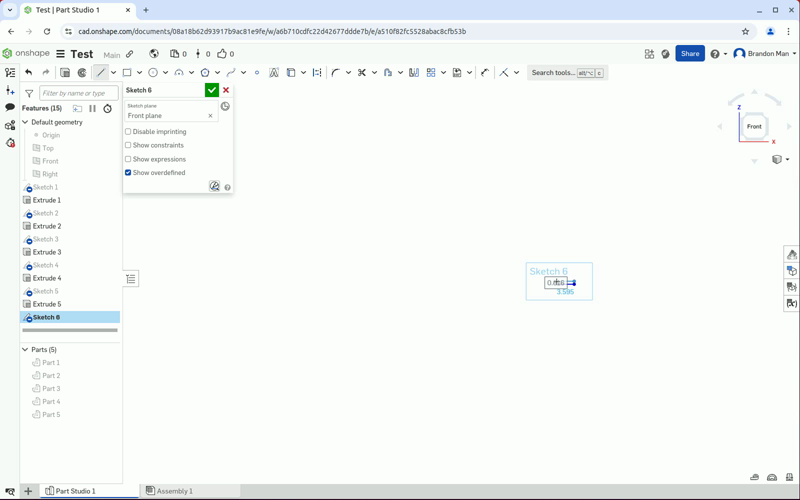
scroll(6)
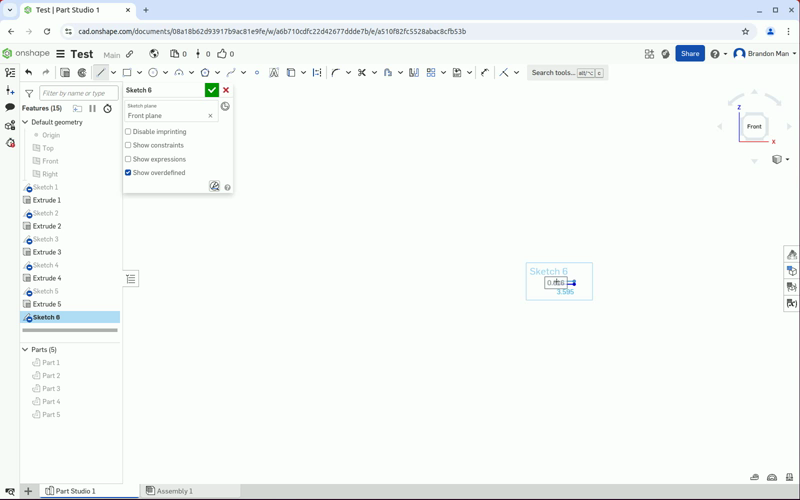
scroll(6)
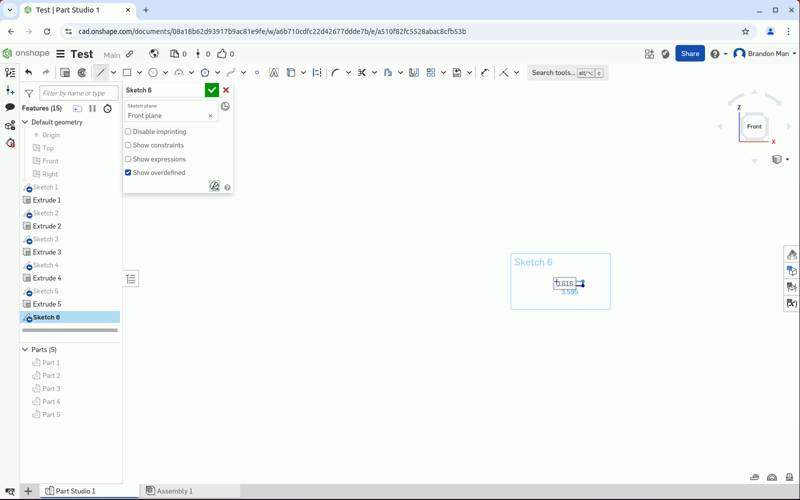
scroll(6)
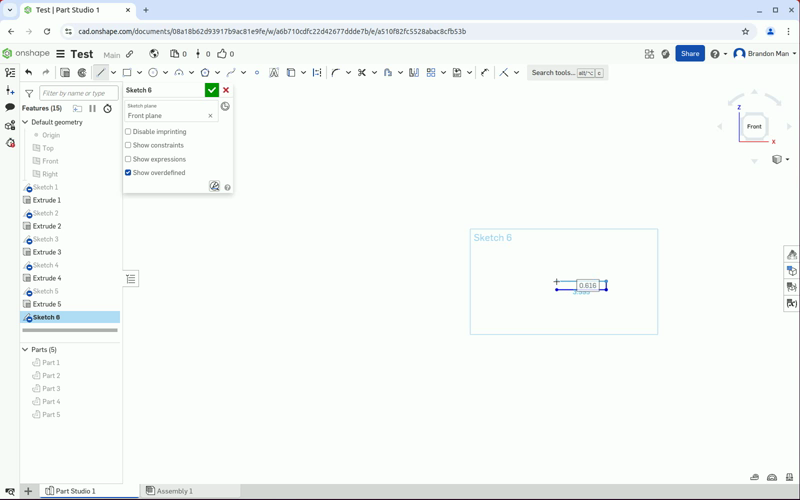
scroll(6)
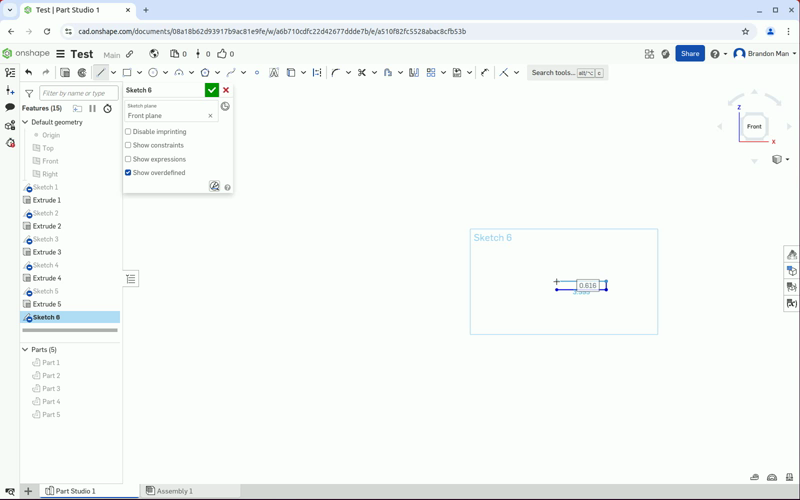
scroll(6)
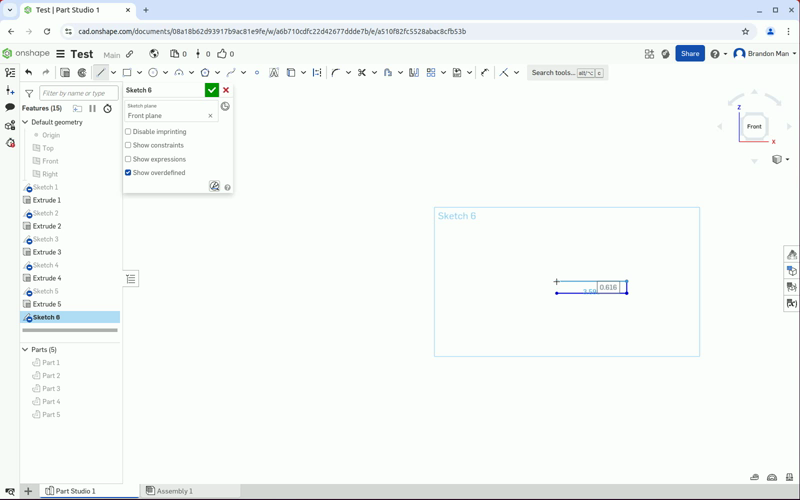
scroll(6)
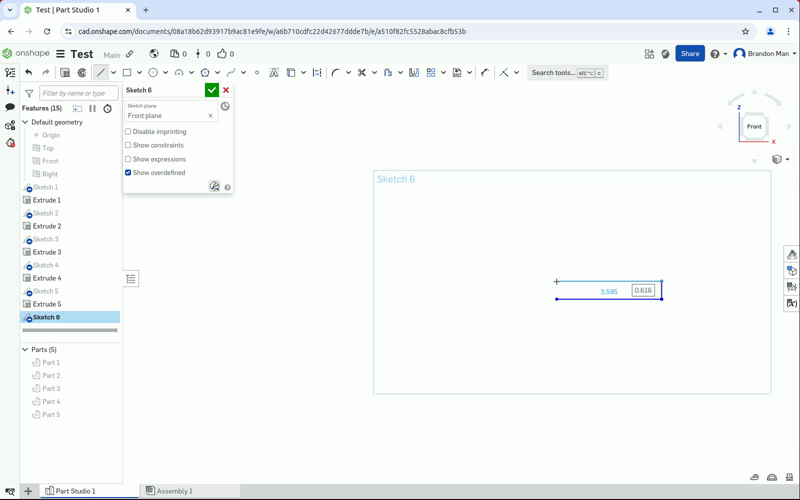
scroll(6)
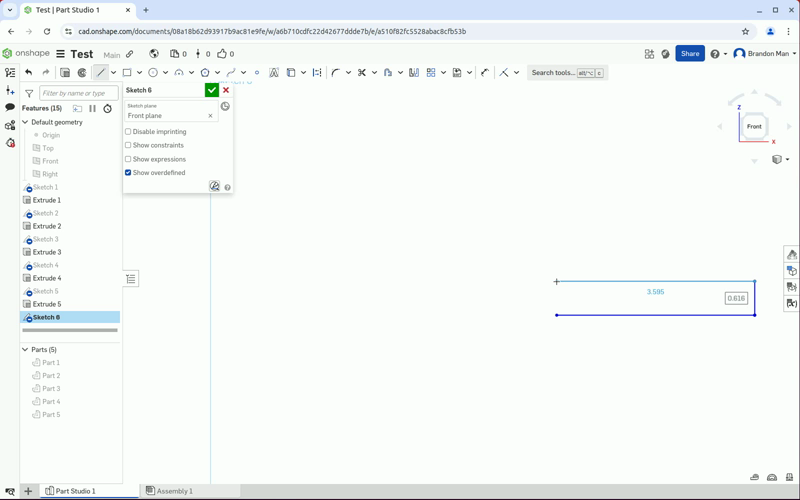
click(556, 281)
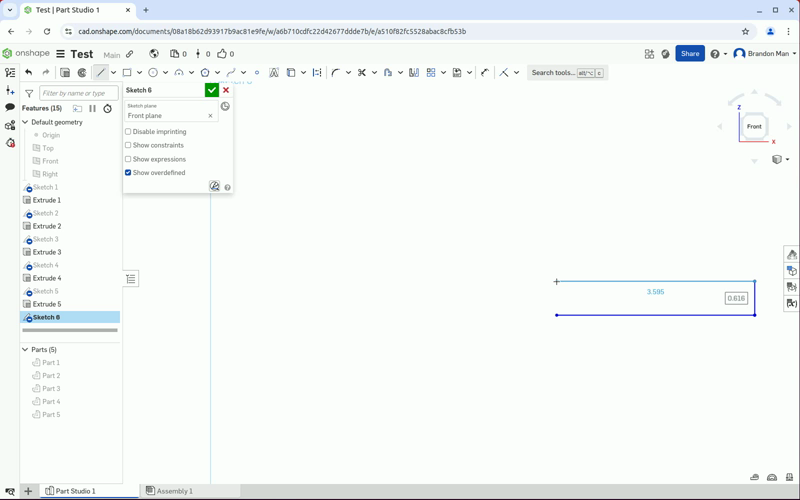
scroll(-6)
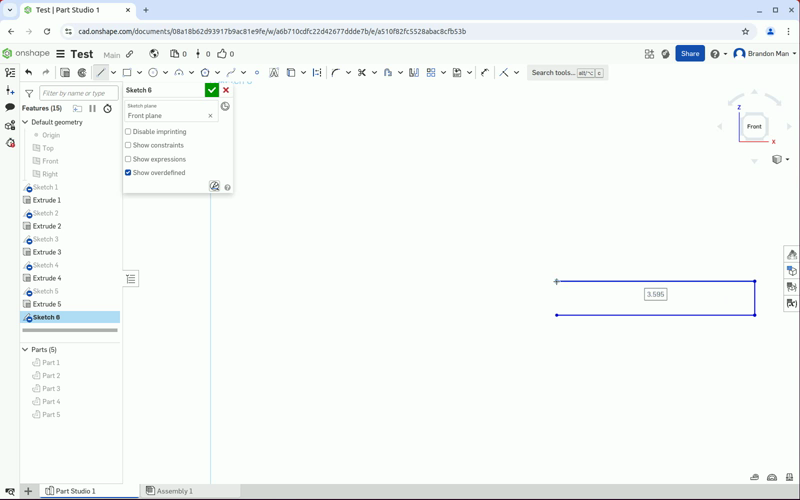
scroll(-6)
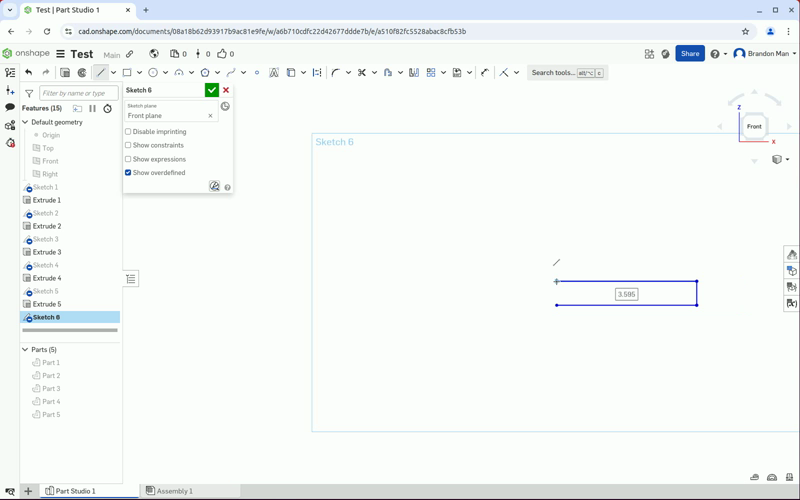
scroll(-6)
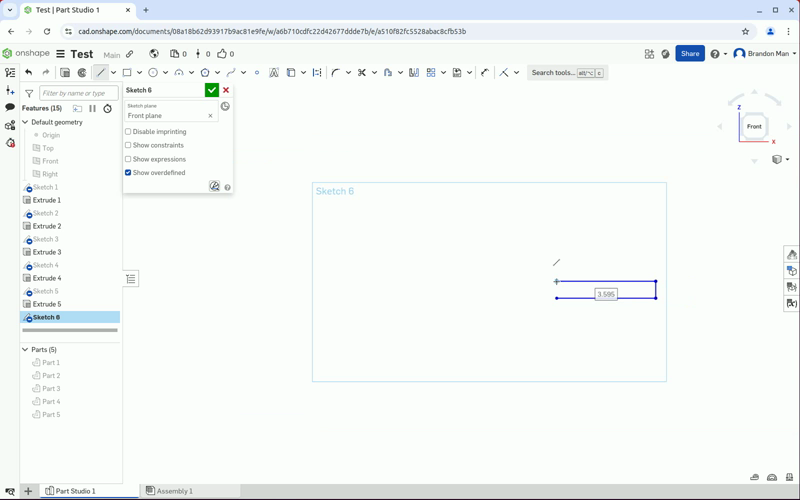
scroll(-6)
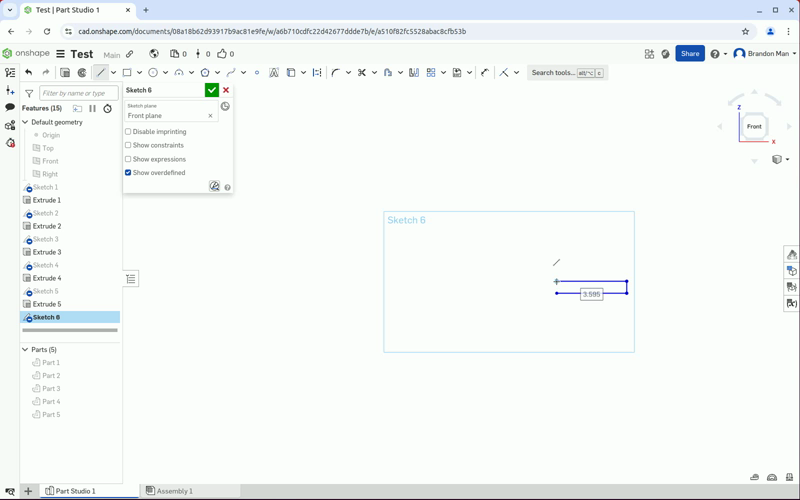
scroll(-6)
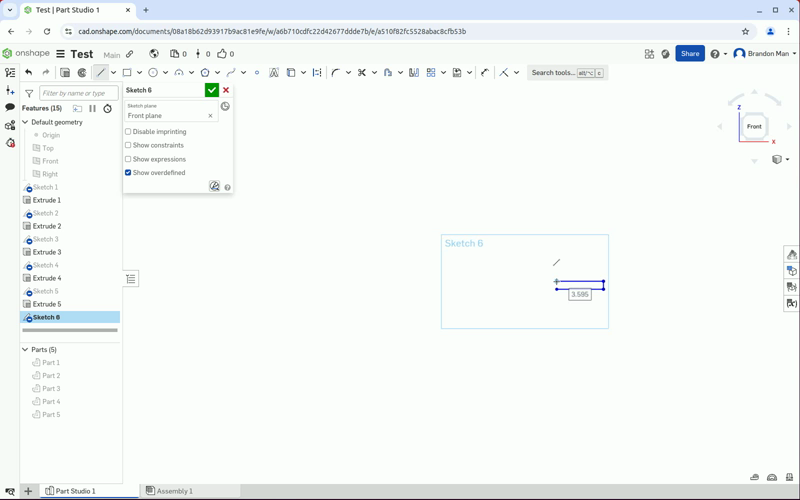
scroll(-6)
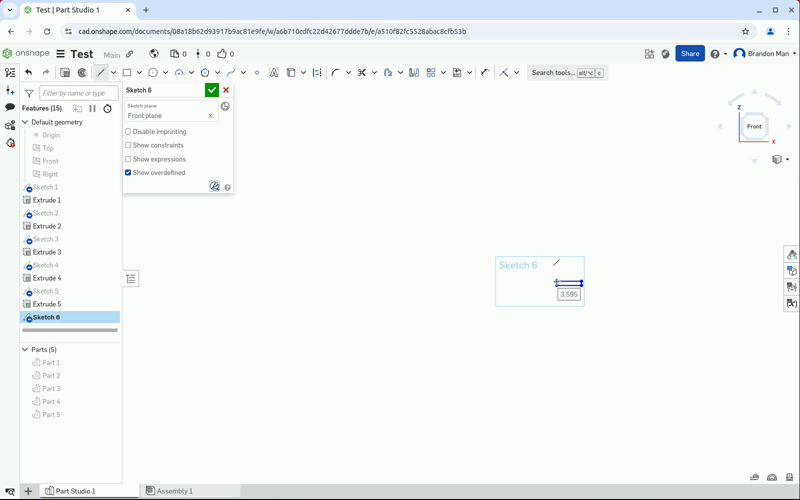
scroll(-6)
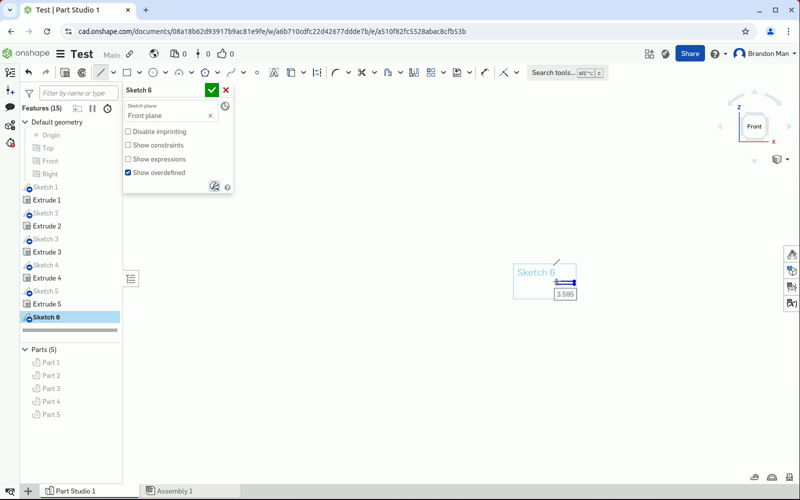
key_up(shift)
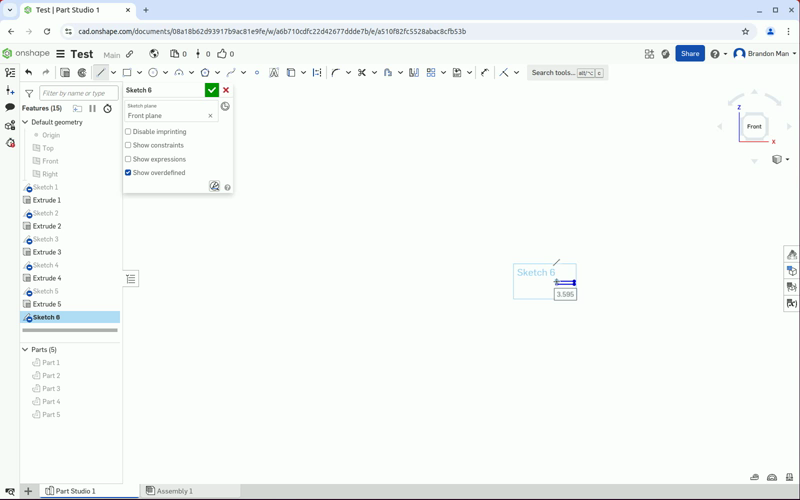
mouse_move(586, 281)
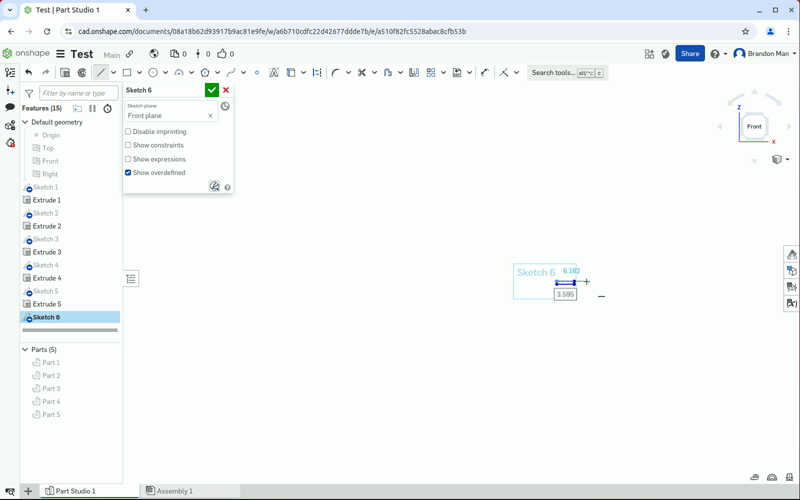
key_down(shift)
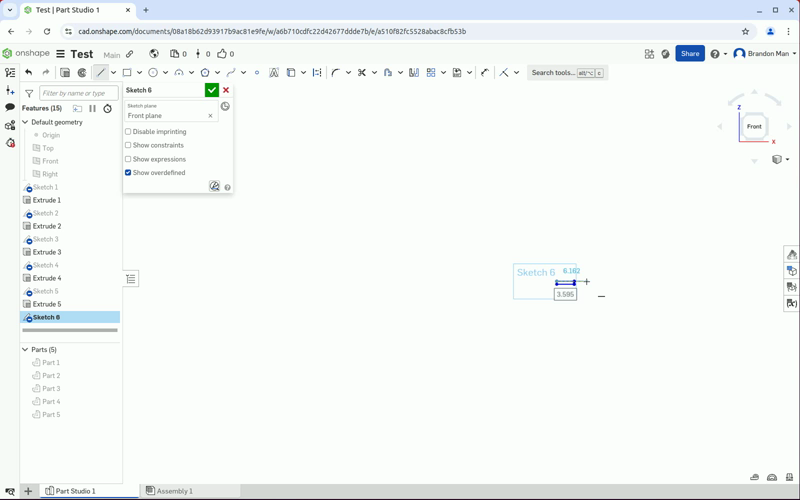
mouse_move(556, 284)
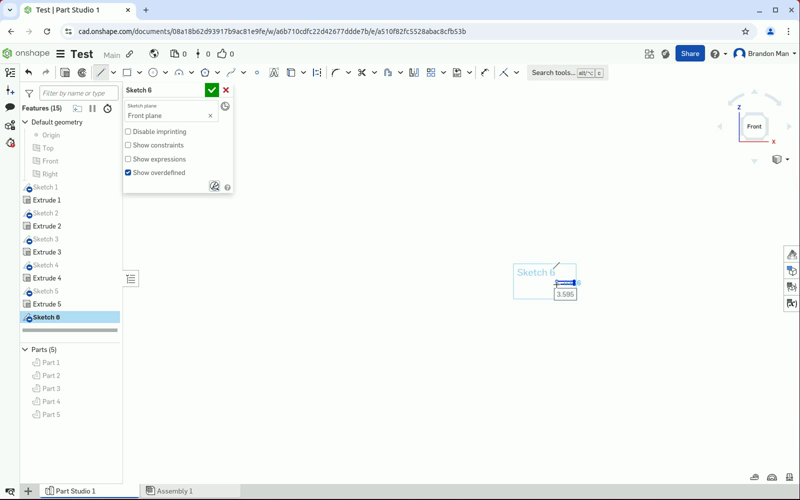
scroll(6)
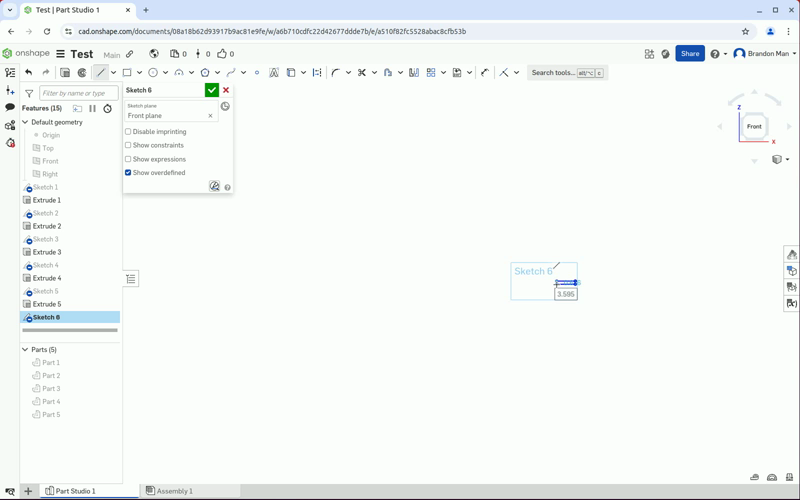
scroll(6)
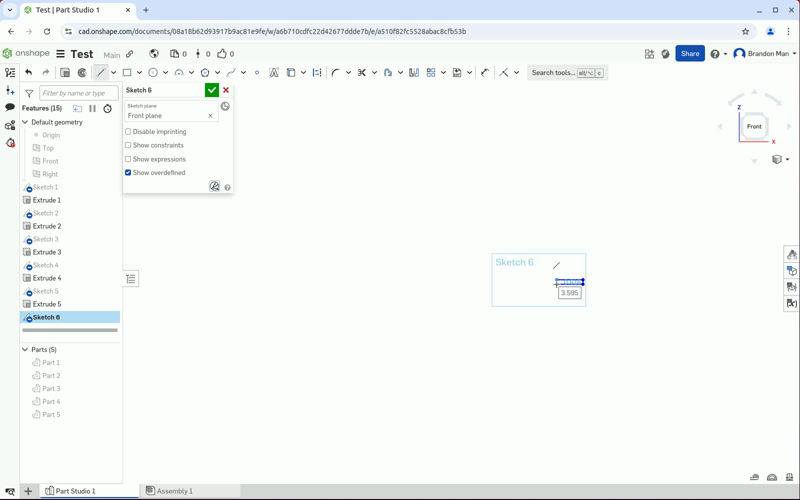
scroll(6)
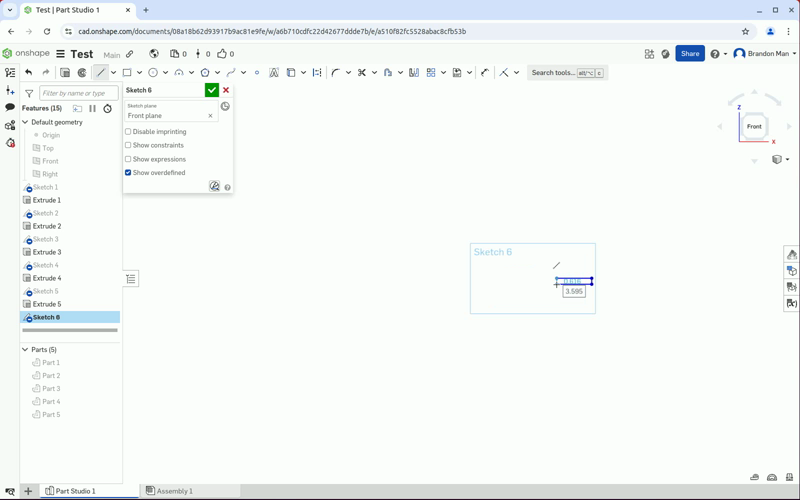
scroll(6)
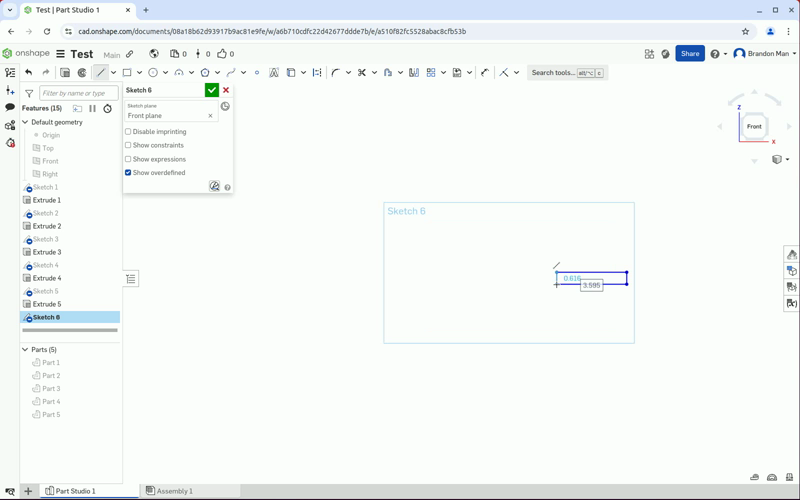
scroll(6)
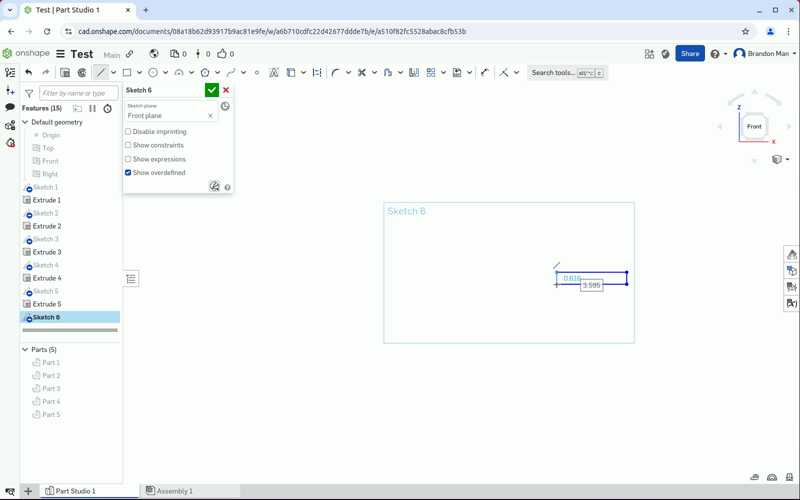
scroll(6)
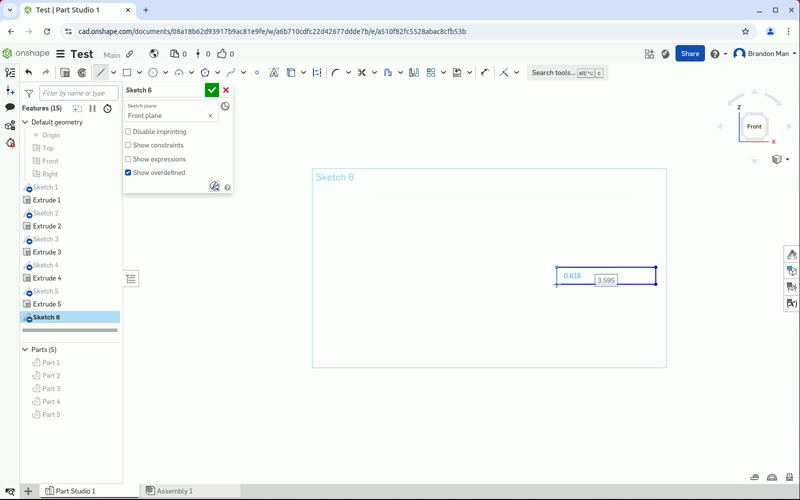
scroll(6)
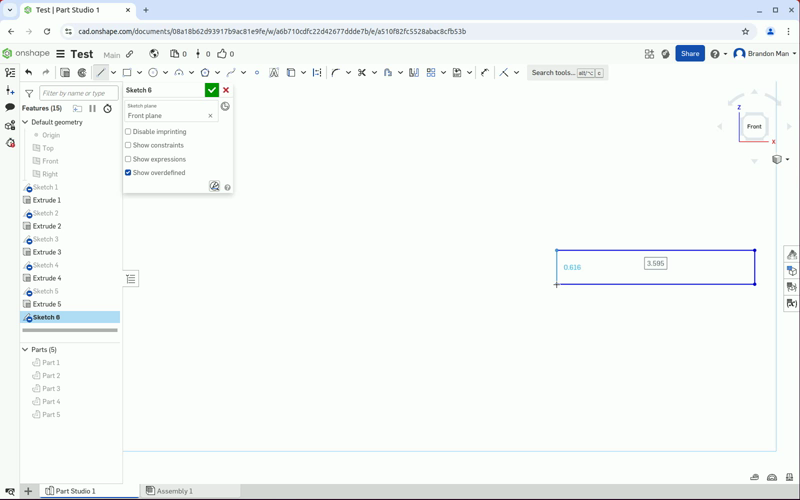
key_up(shift)
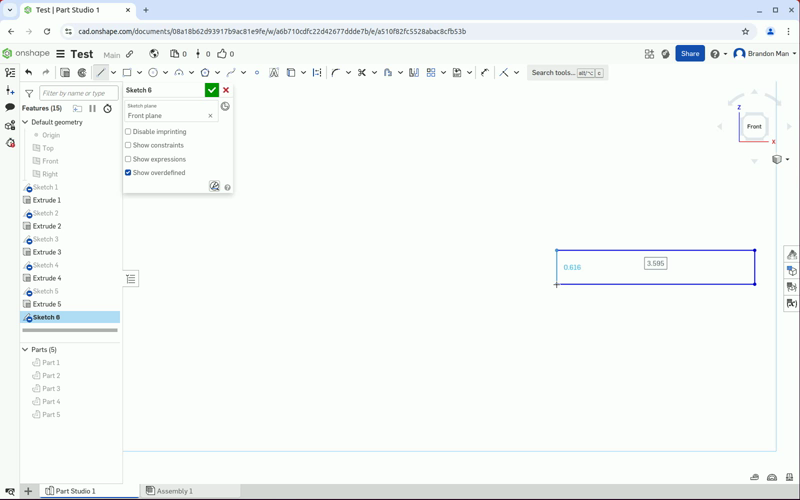
click(556, 284)
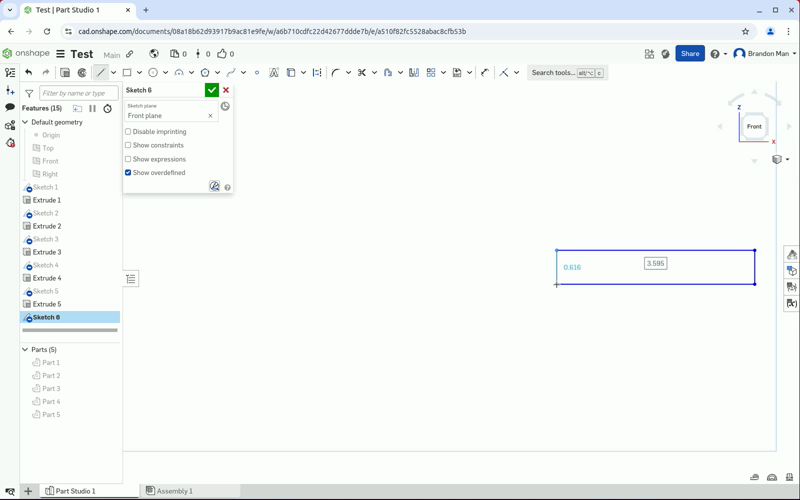
scroll(-6)
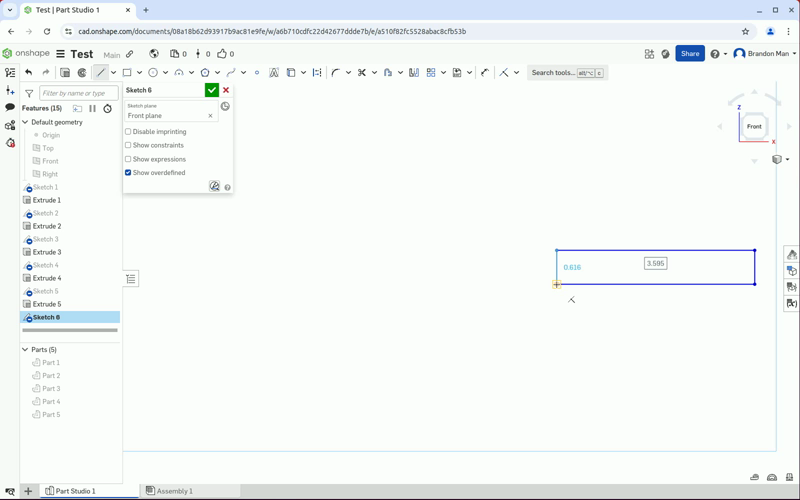
scroll(-6)
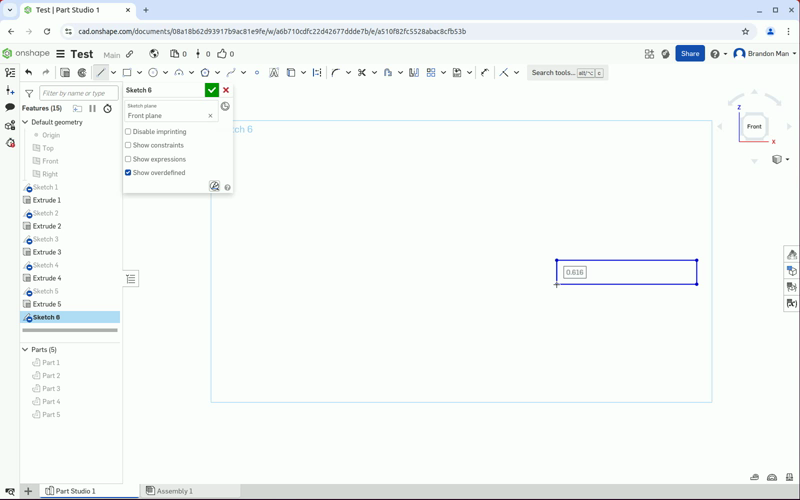
scroll(-6)
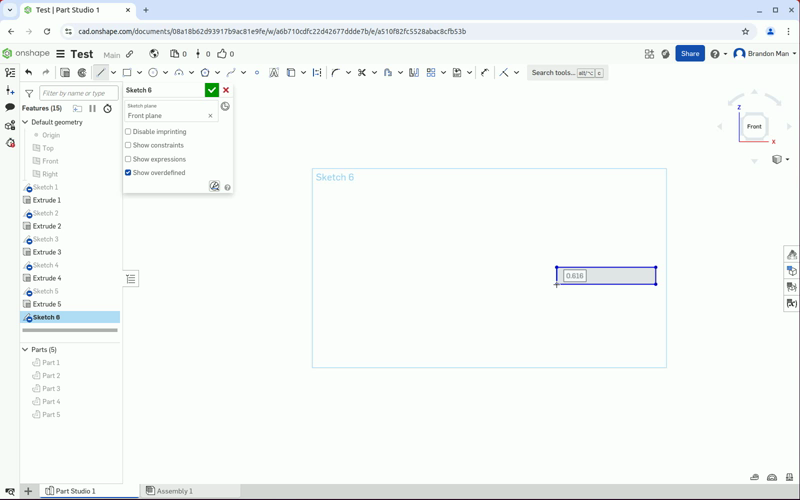
scroll(-6)
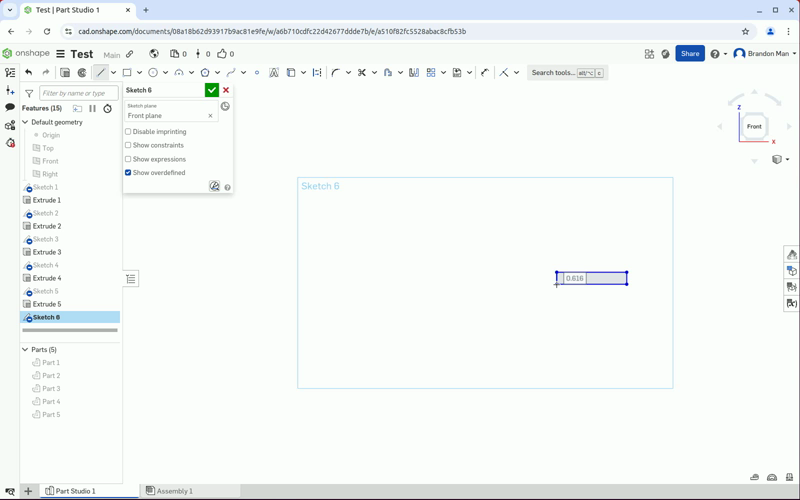
scroll(-6)
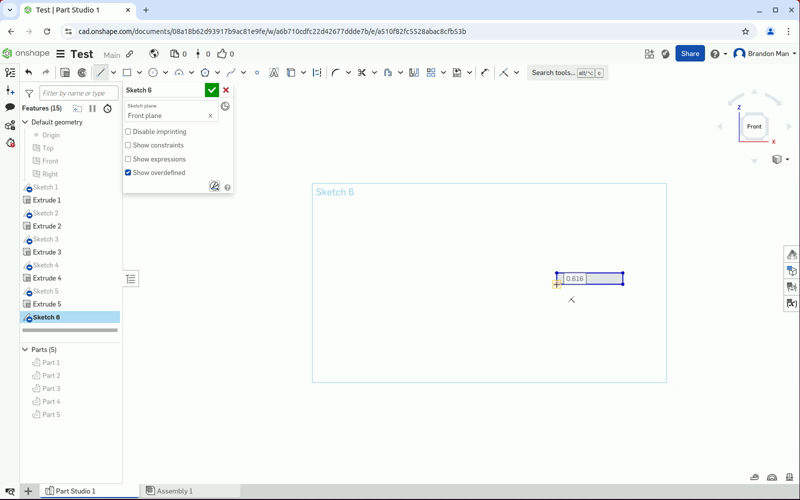
scroll(-6)
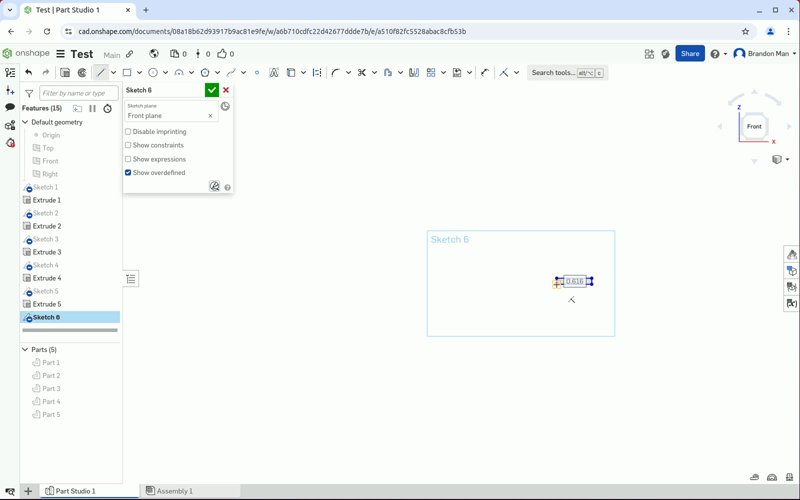
scroll(-6)
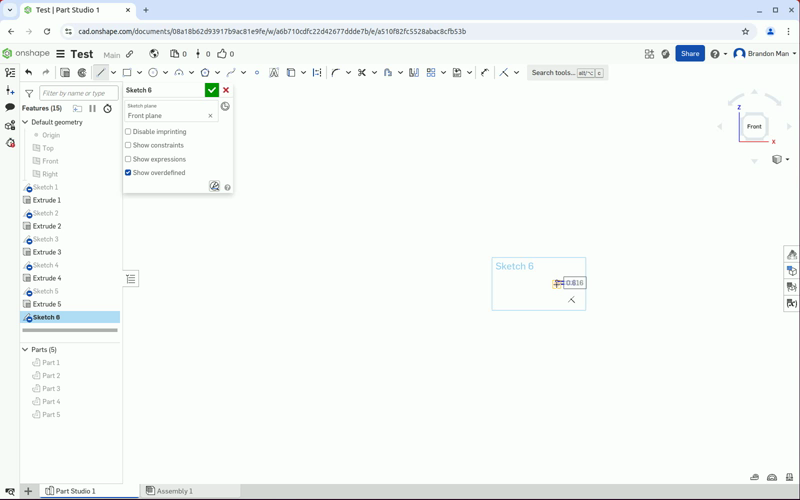
key(esc)
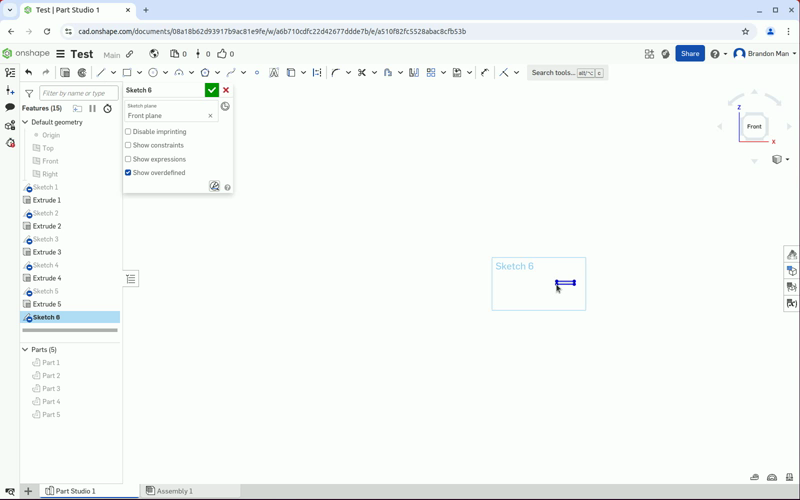
mouse_move(560, 281)
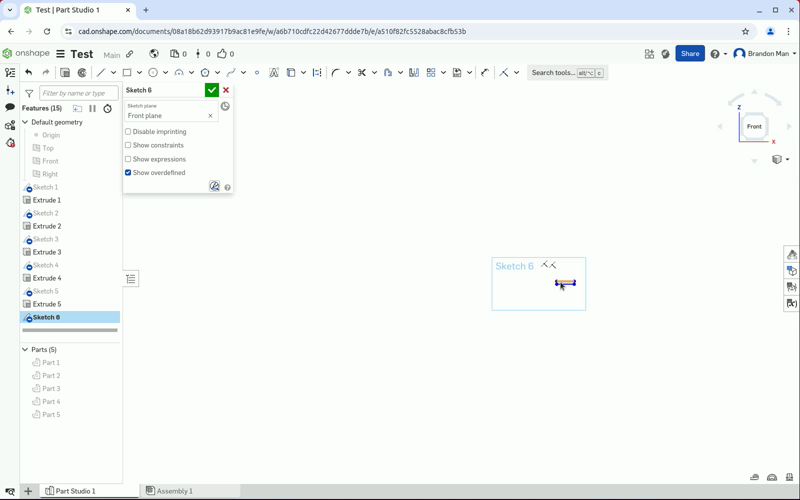
scroll(6)
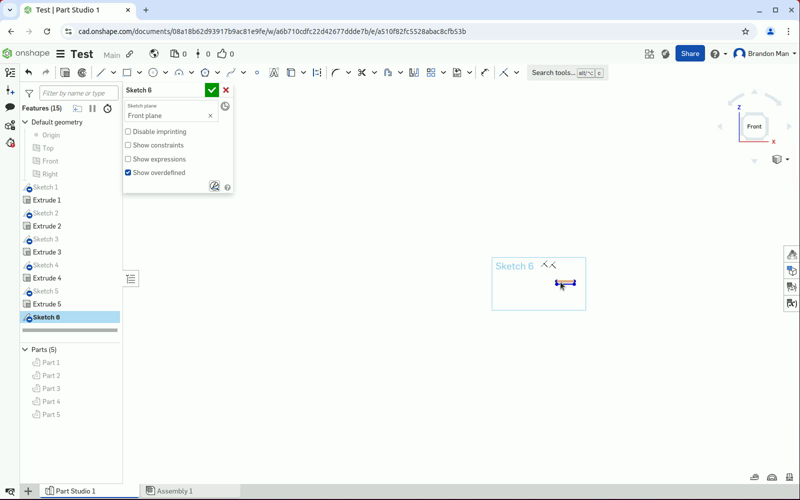
scroll(6)
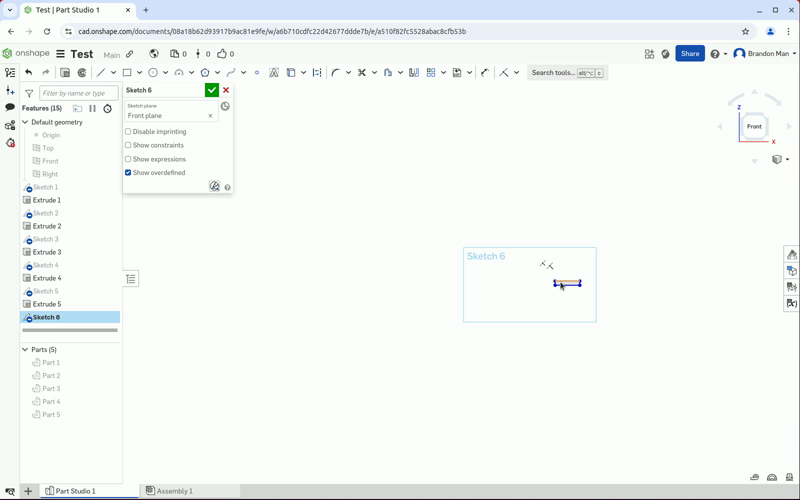
scroll(6)
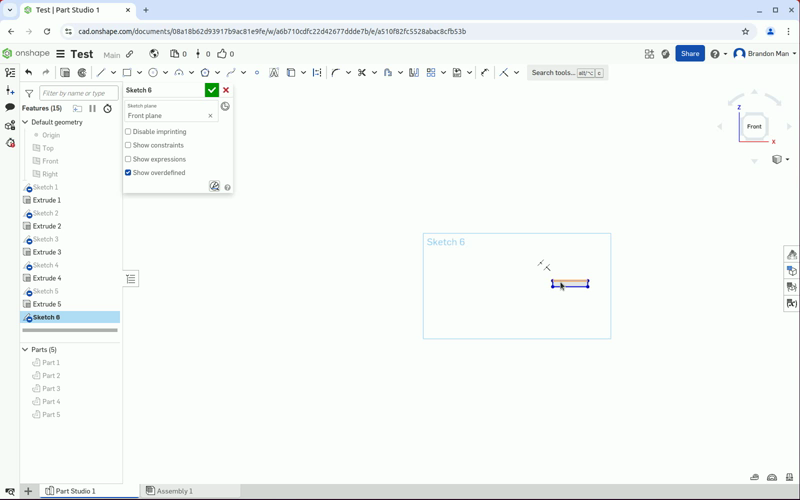
scroll(6)
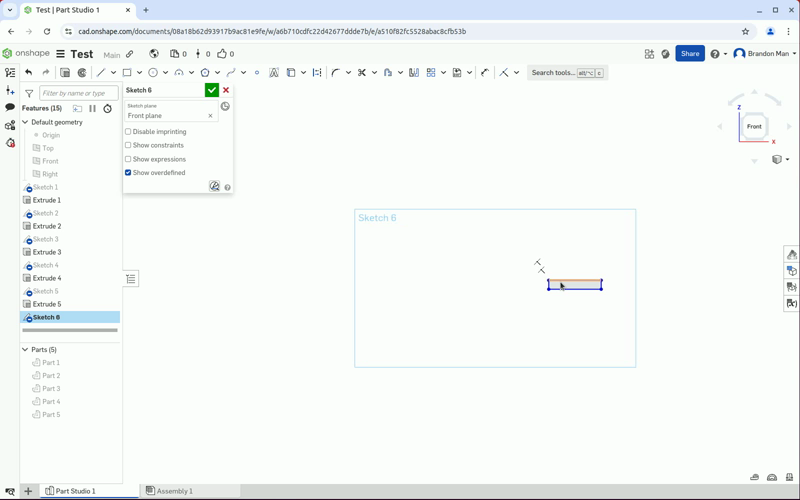
scroll(6)
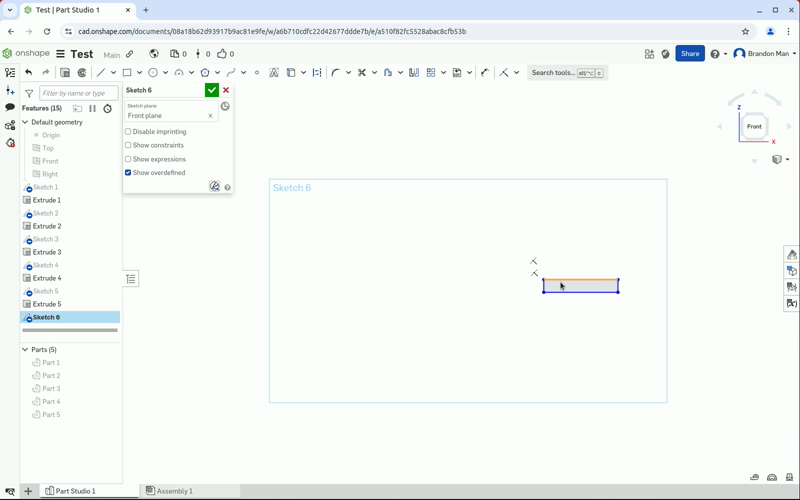
scroll(6)
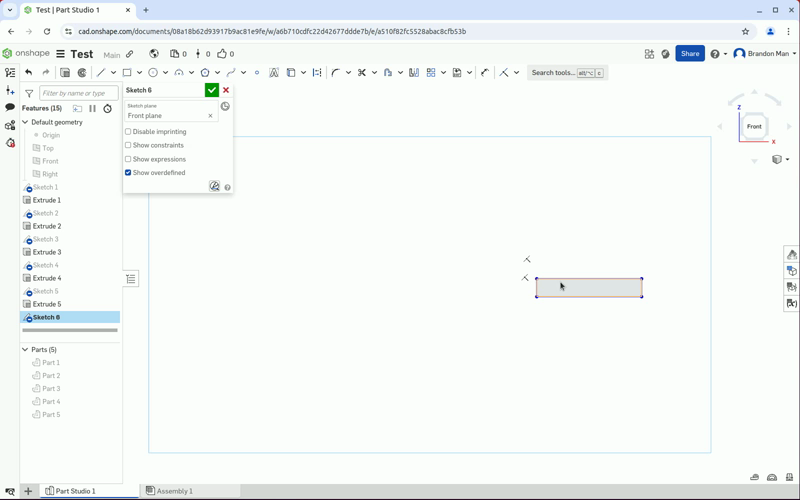
scroll(6)
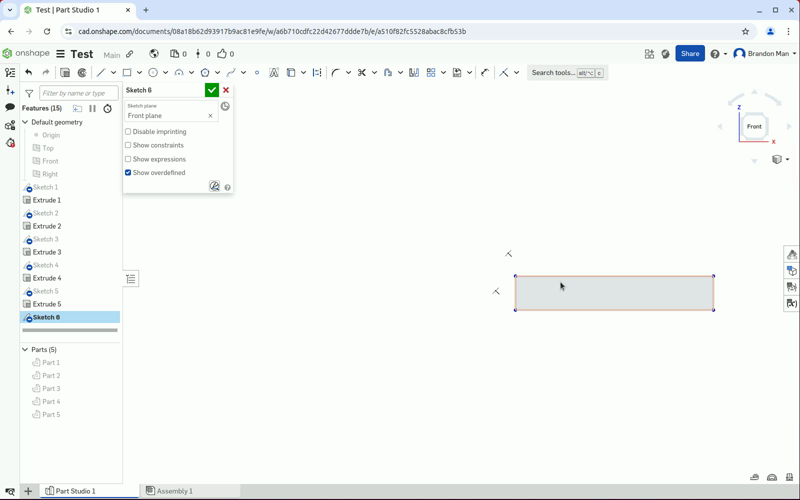
click(560, 281)
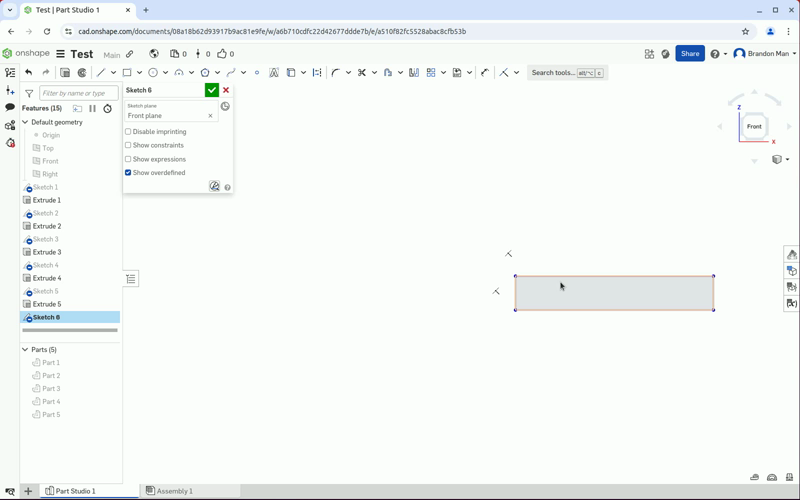
scroll(-6)
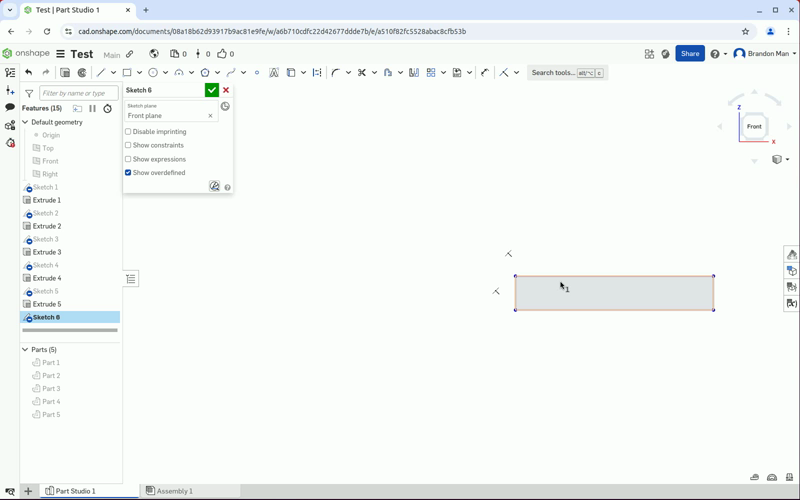
scroll(-6)
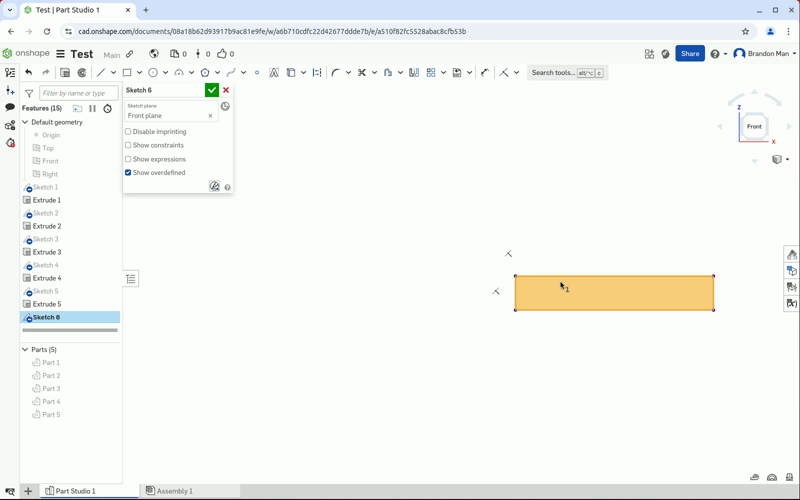
scroll(-6)
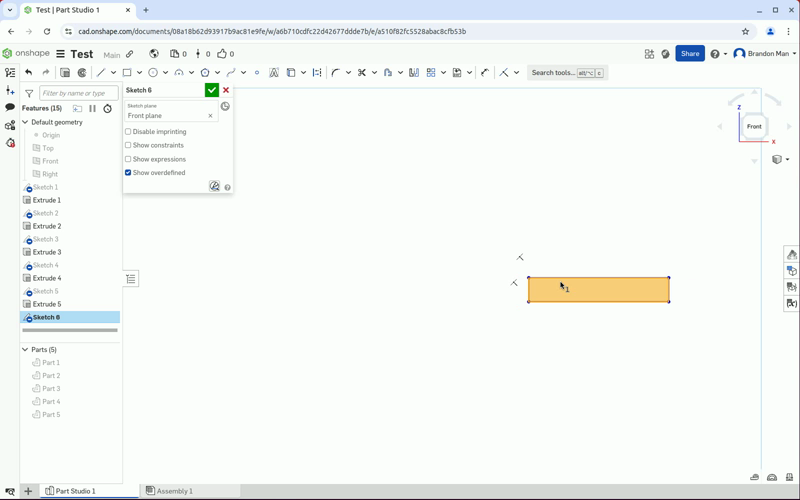
scroll(-6)
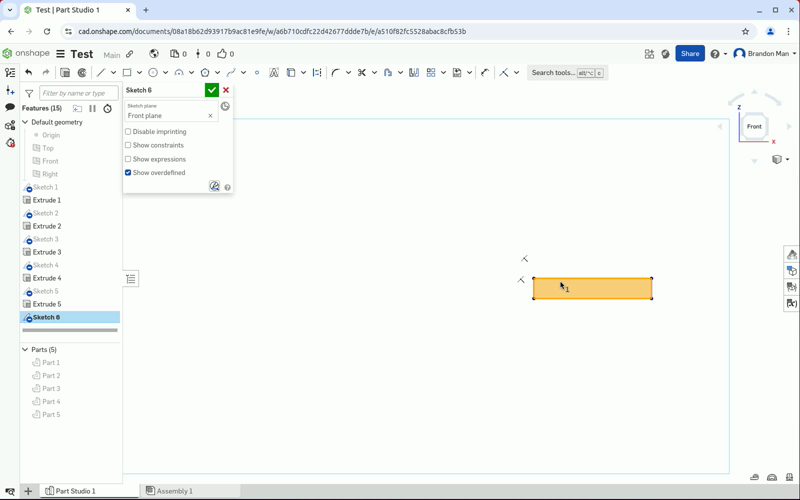
scroll(-6)
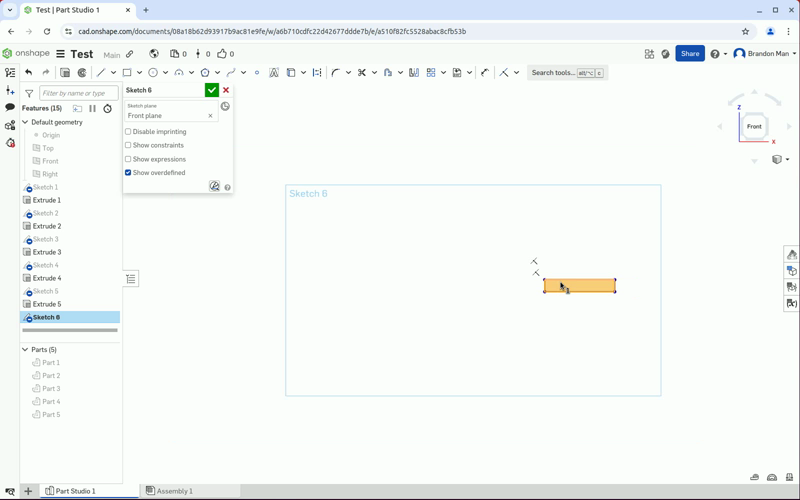
scroll(-6)
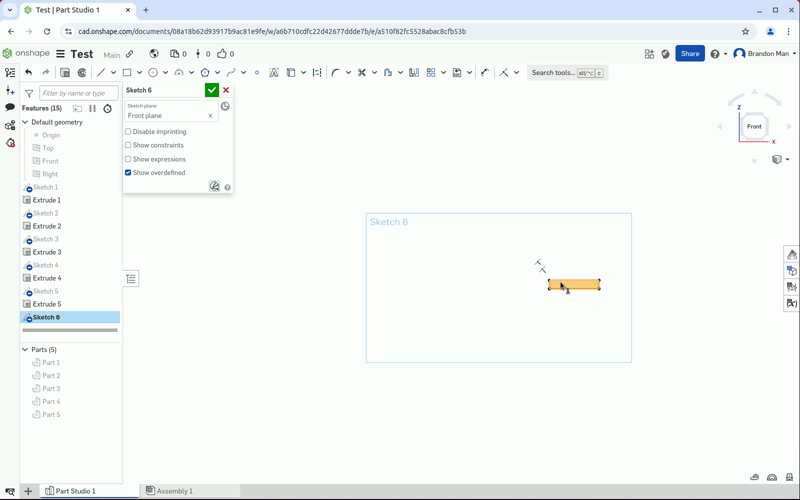
scroll(-6)
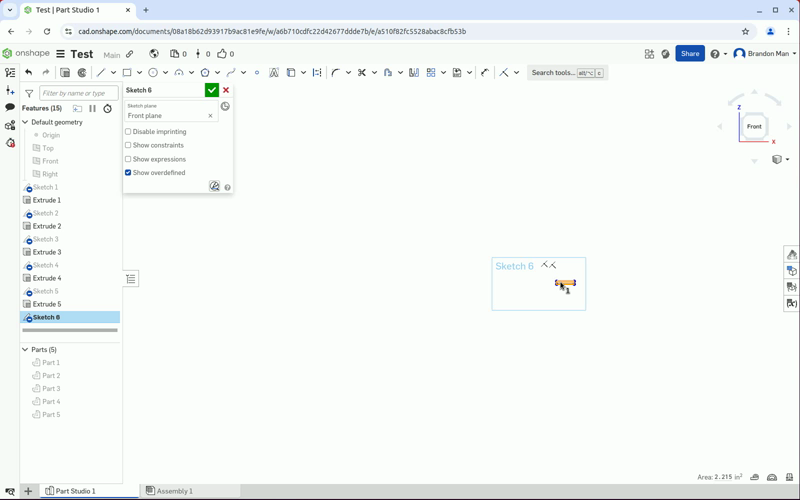
mouse_move(73, 352)
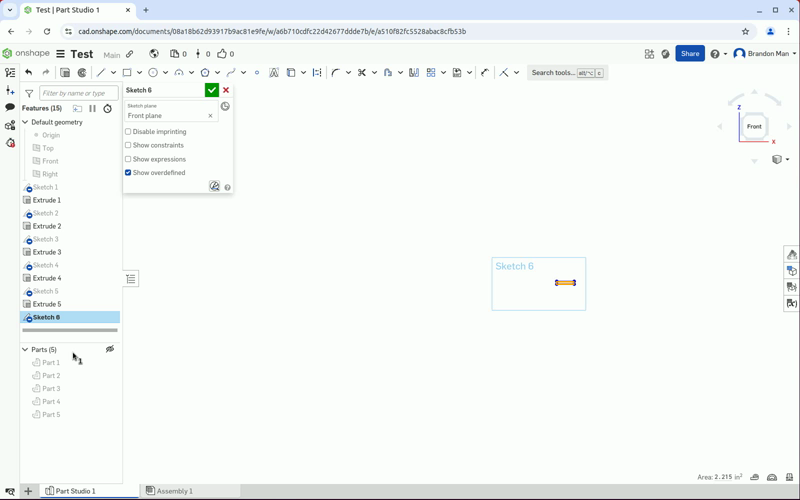
key(shift+y)
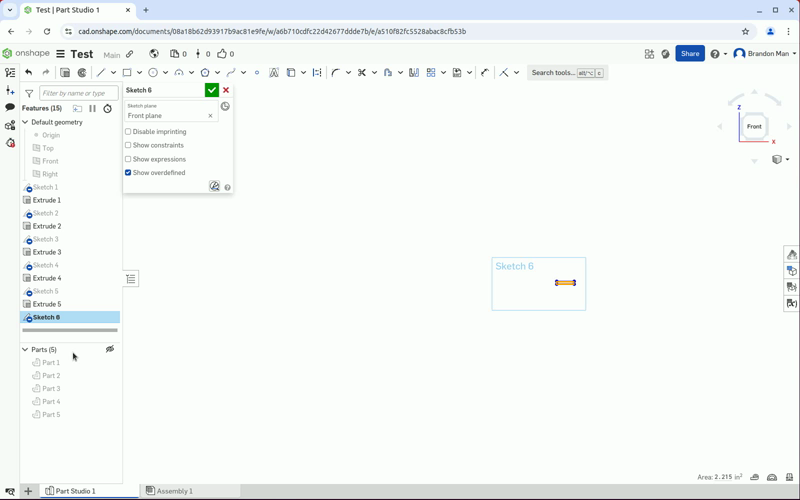
key(shift+e)
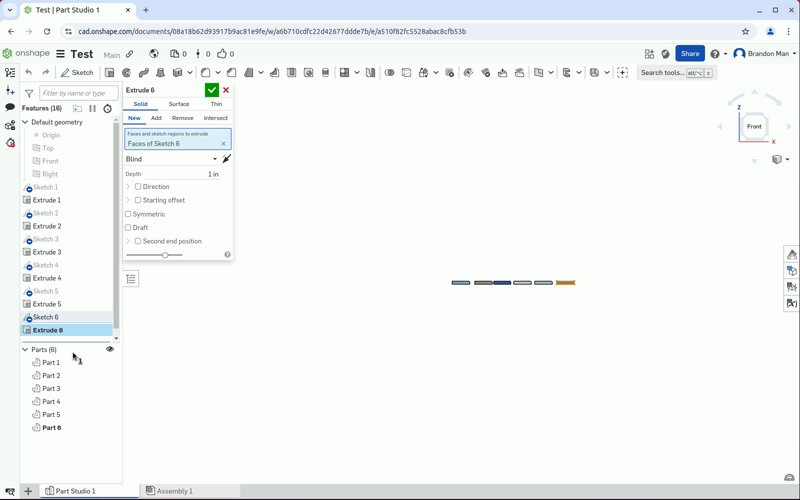
mouse_move(143, 106)
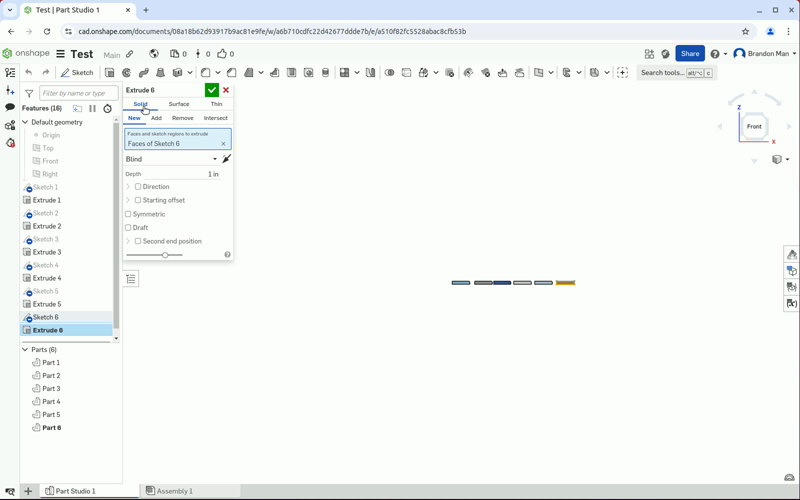
click(143, 106)
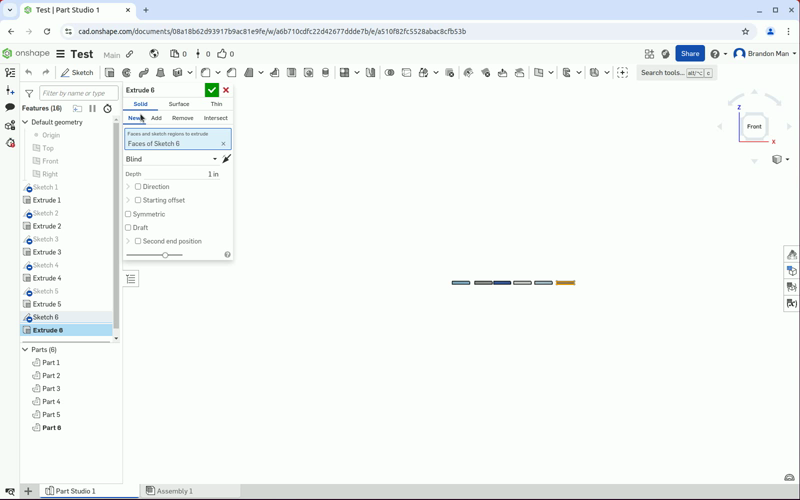
mouse_move(137, 120)
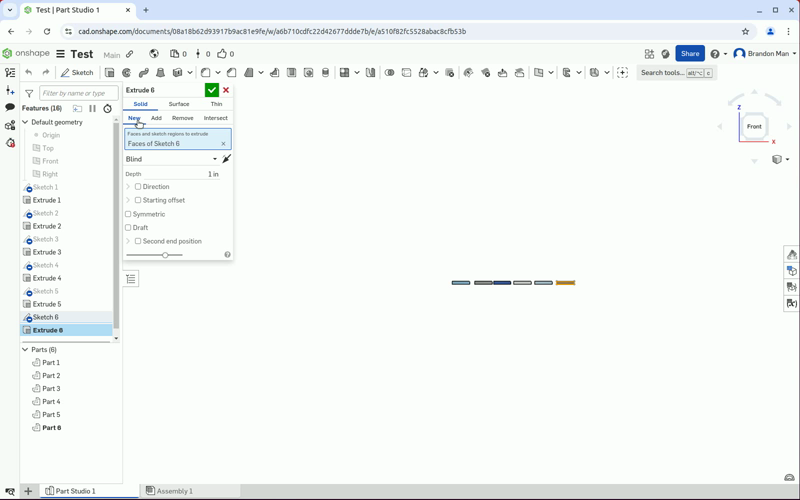
click(137, 120)
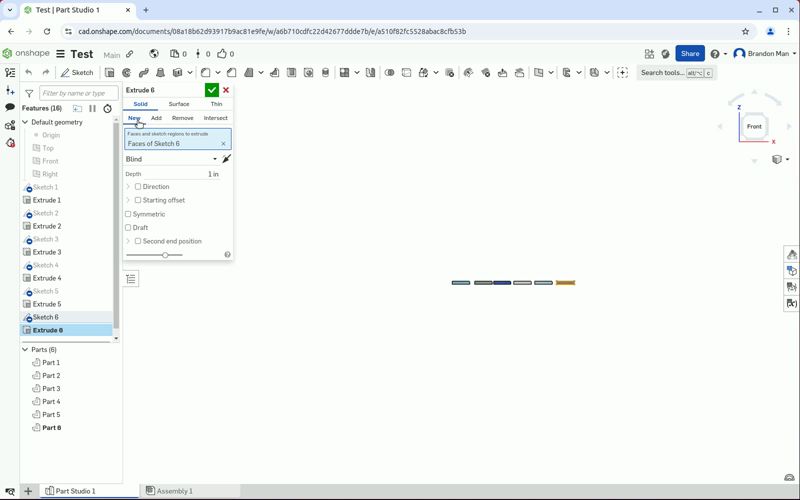
key(tab, 4)
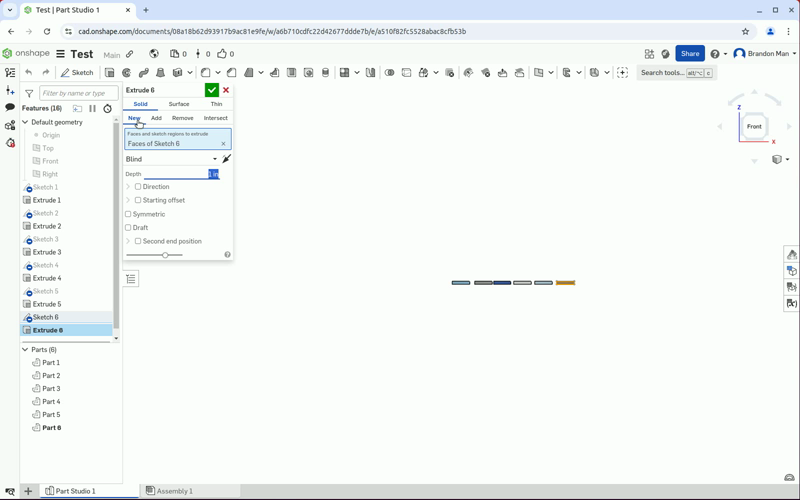
text(4.332)
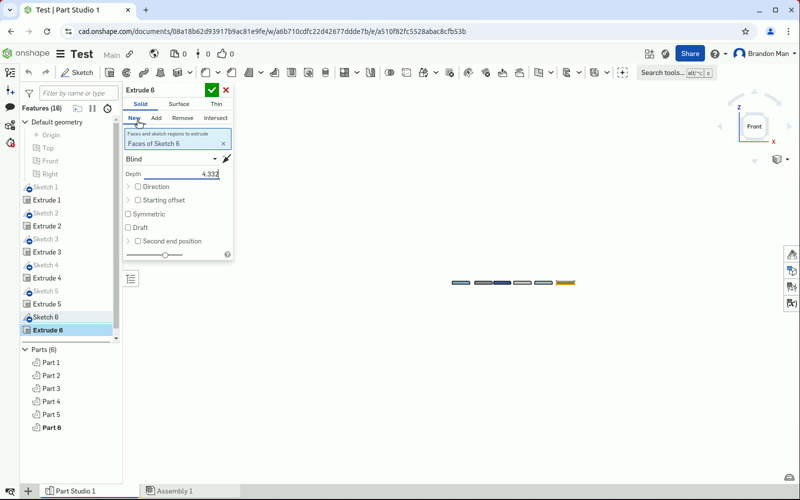
key(tab, 3)
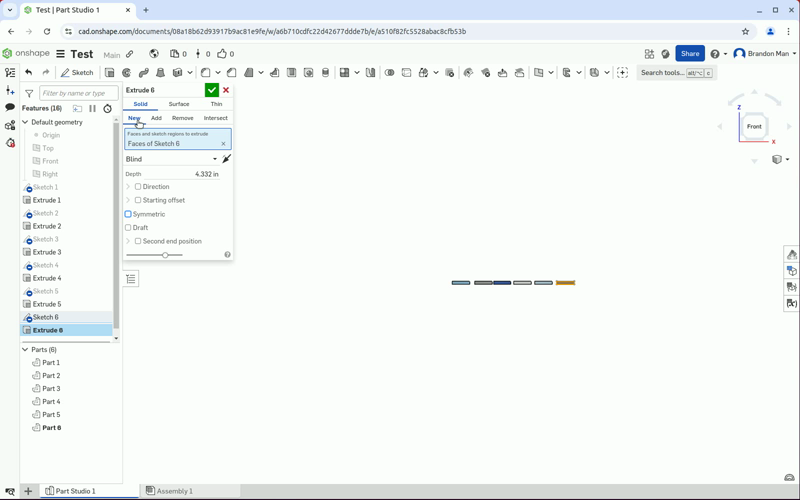
key(space)
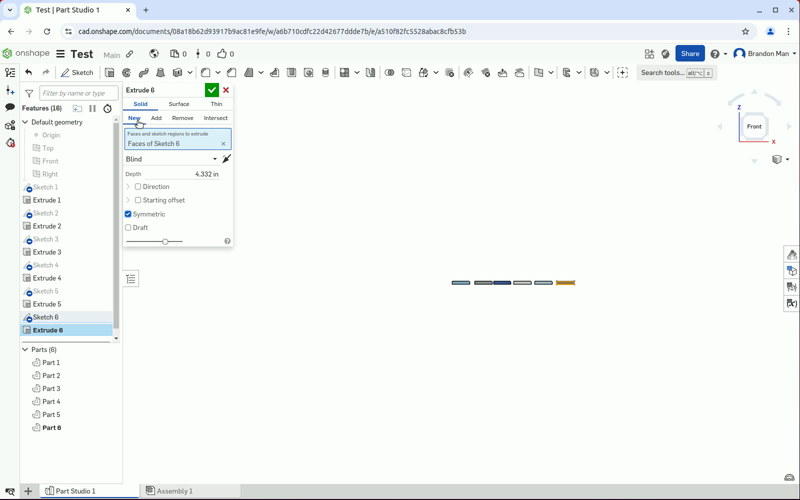
key(enter)
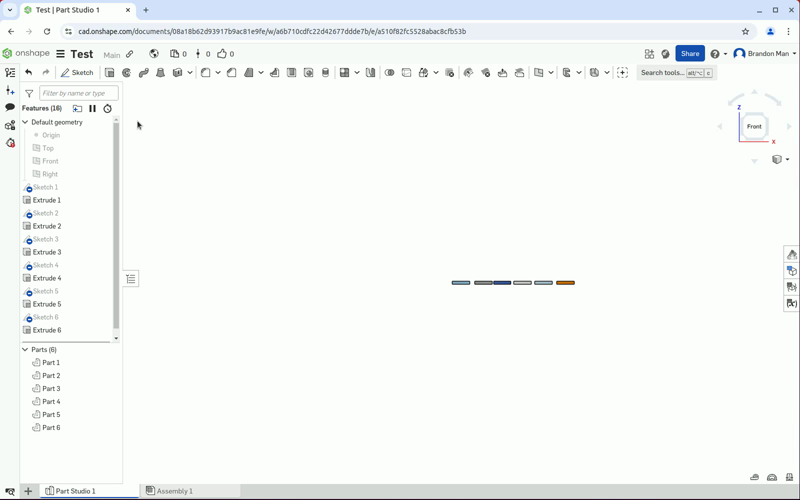
key(shift+h)
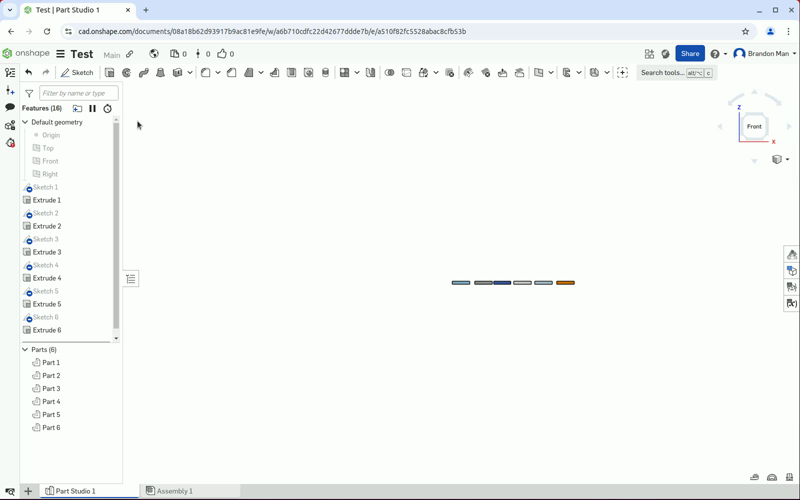
key(shift+h)
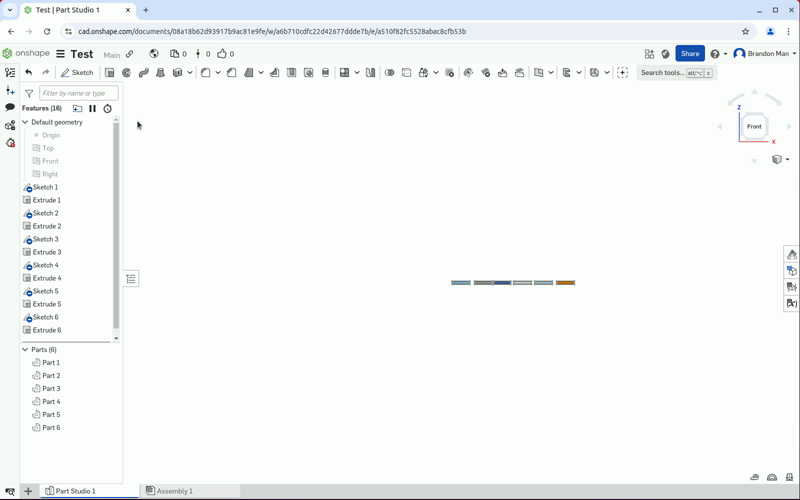
key(shift+7)
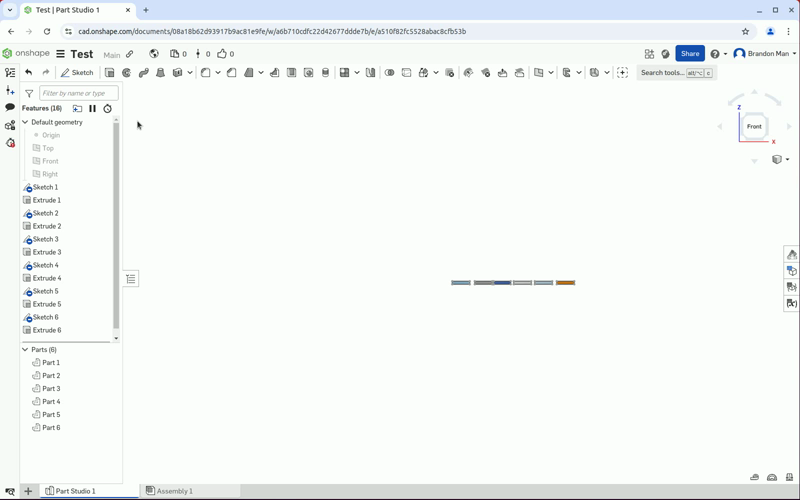
key(left, 2)
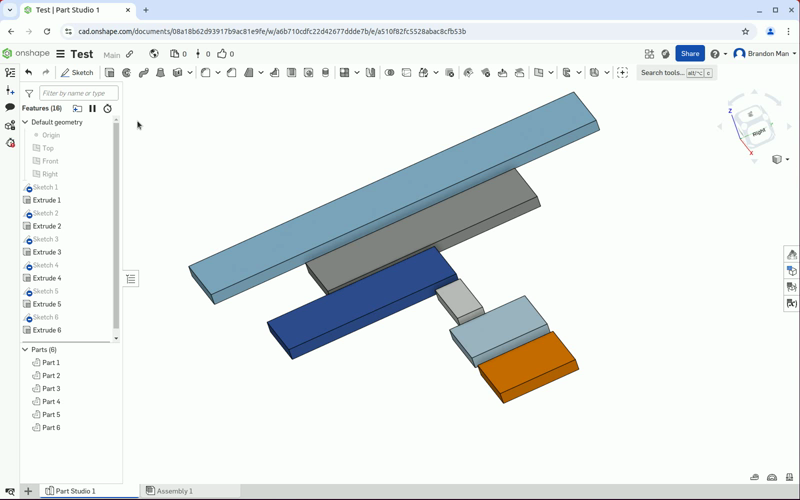
key(down, 2)
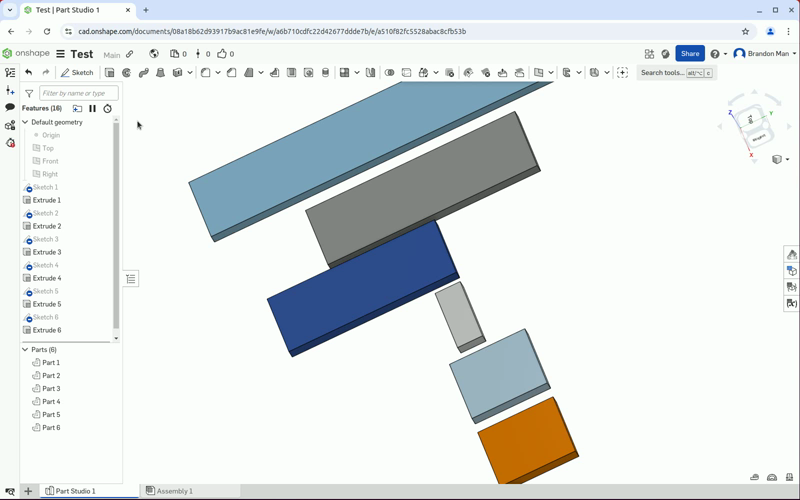
key(up, 2)
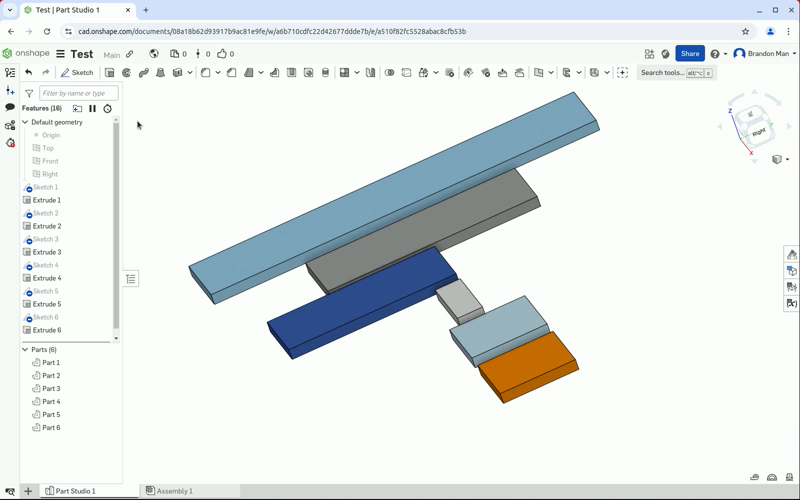
key(right, 2)
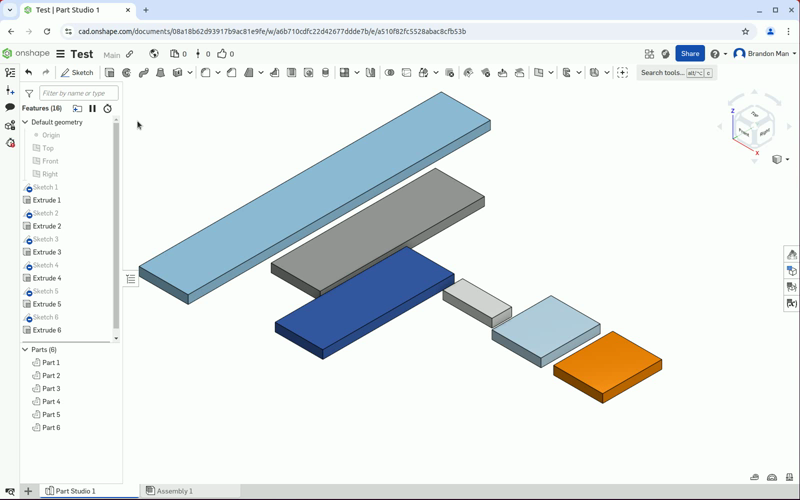
mouse_move(69, 189)
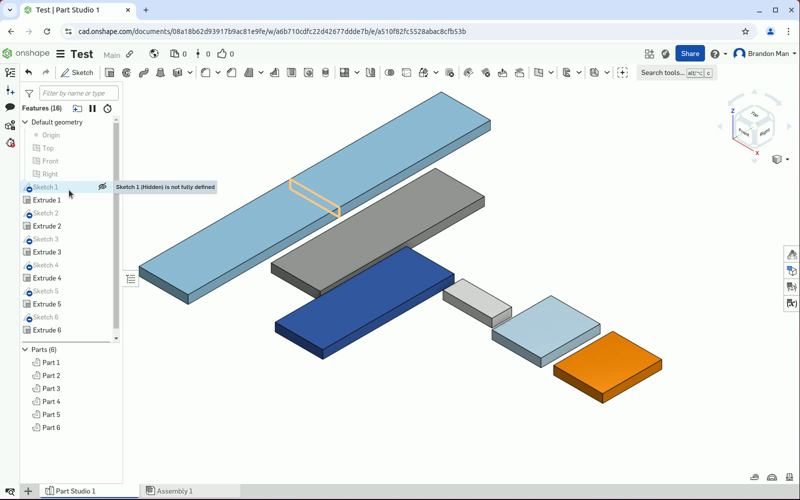
click(69, 189)